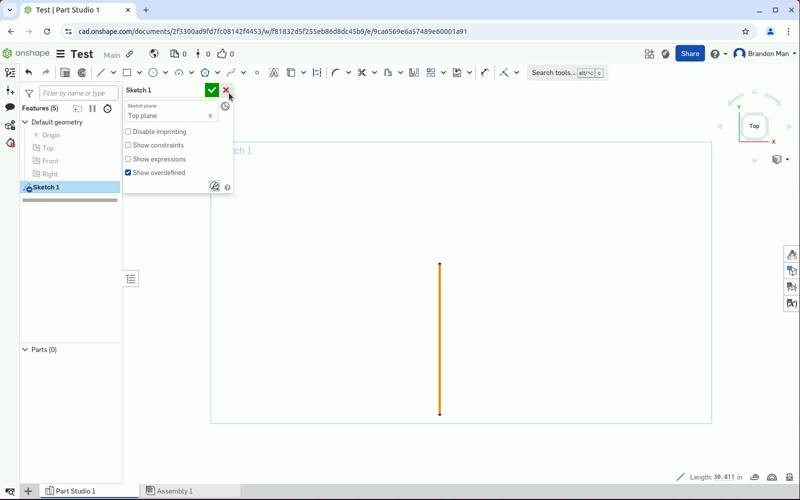
key(shift+h)
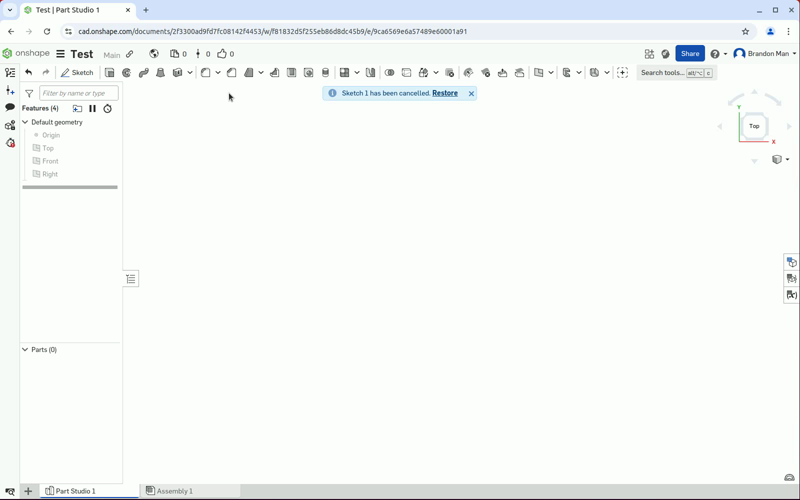
mouse_move(73, 352)
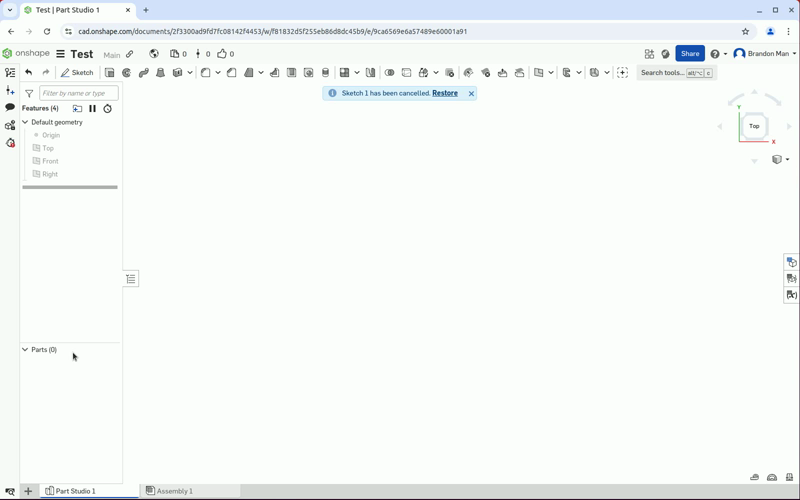
key(y)
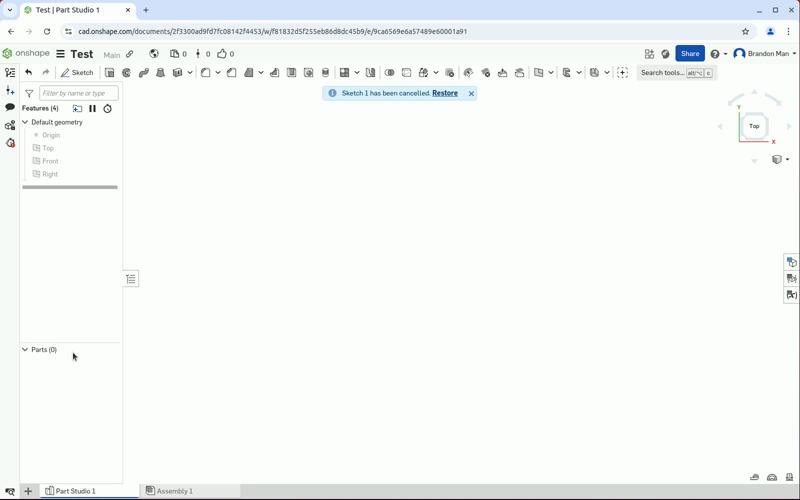
key(shift+p)
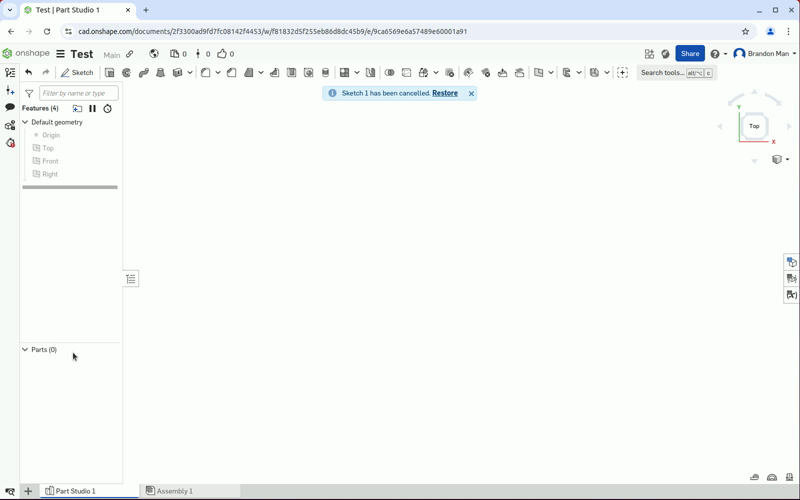
key(space)
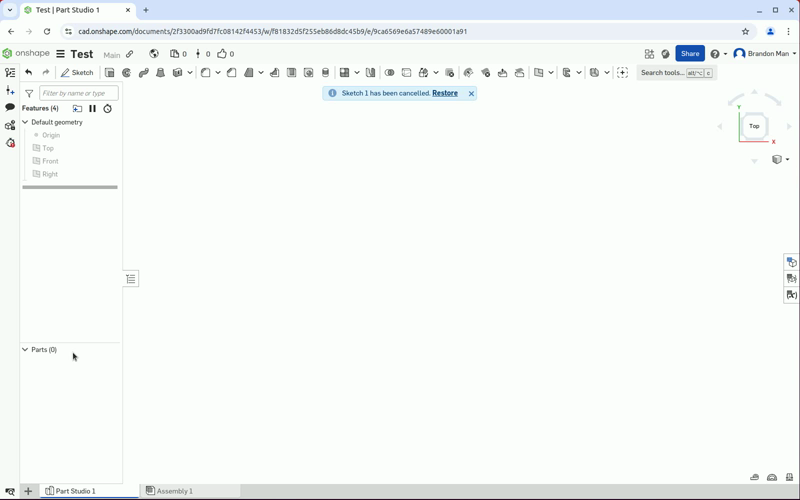
key_down(shift)
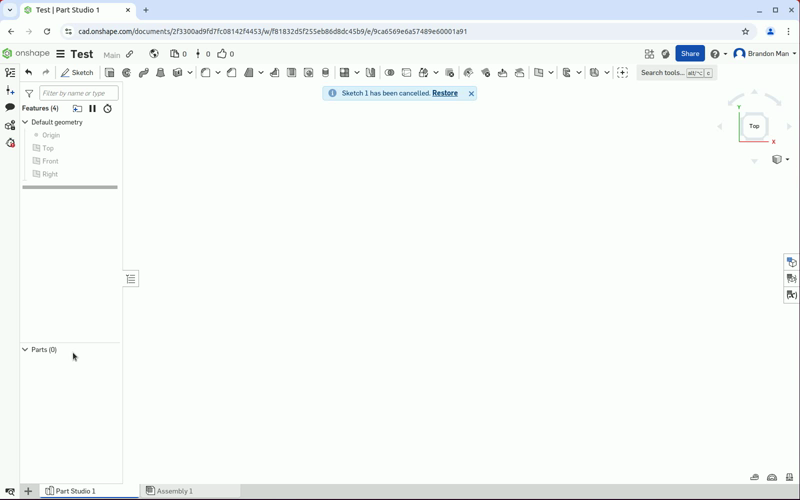
key(up)
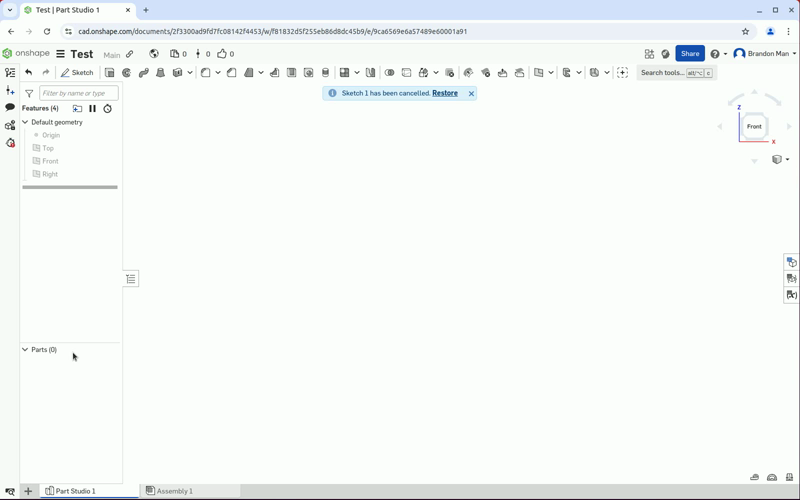
key_up(shift)
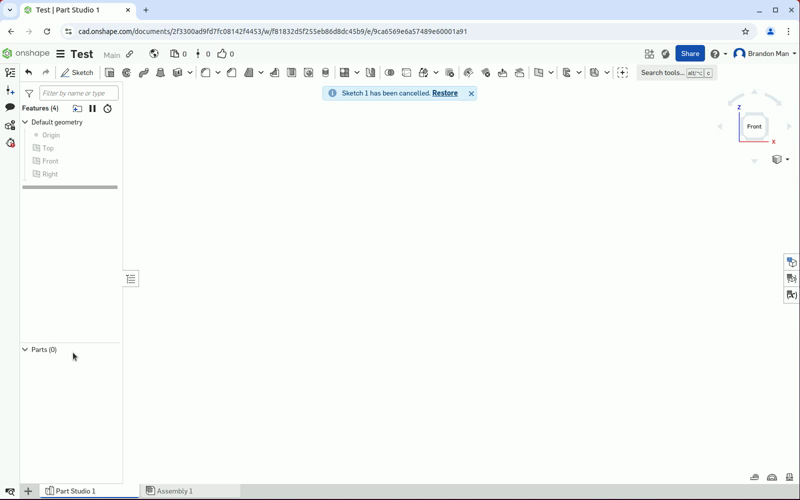
mouse_move(73, 352)
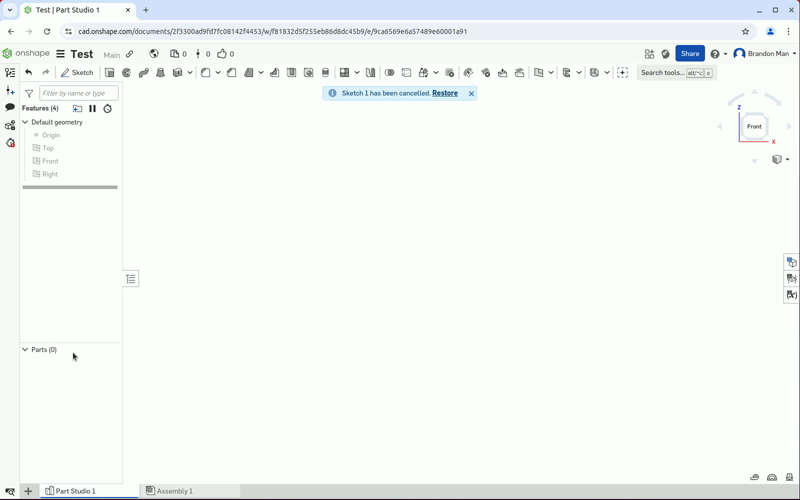
key(shift+y)
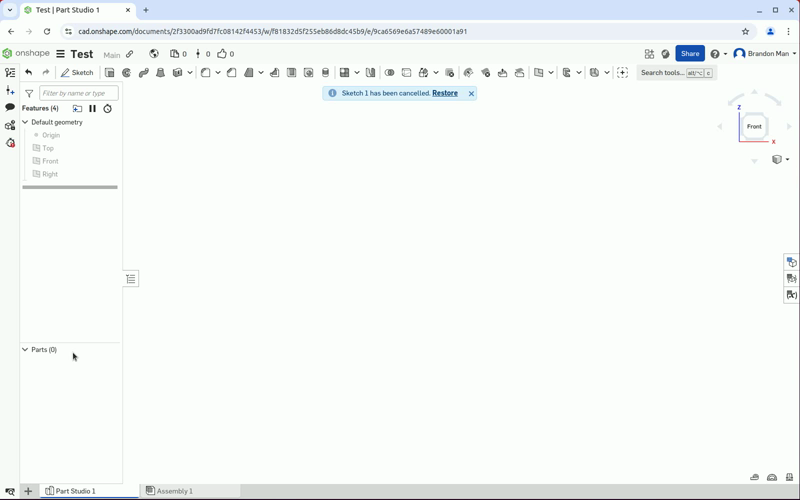
key(shift+s)
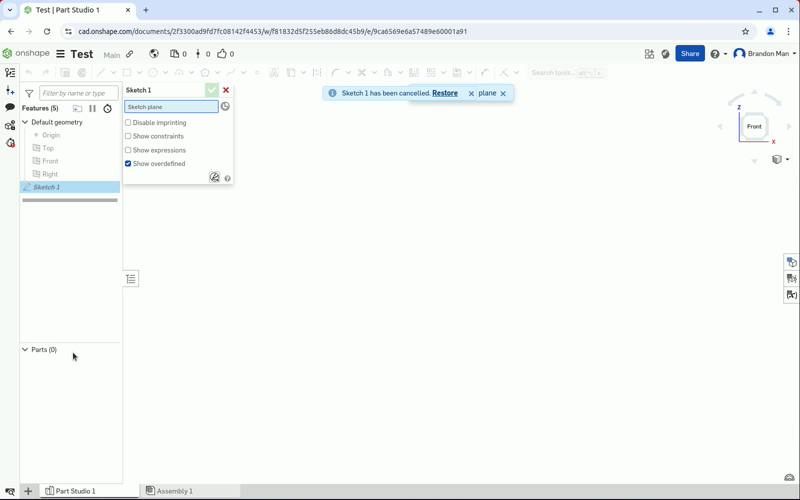
mouse_move(73, 163)
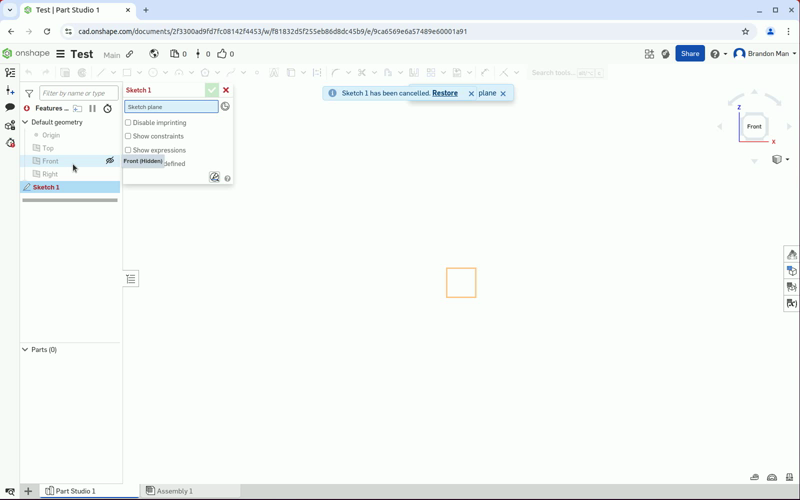
click(73, 163)
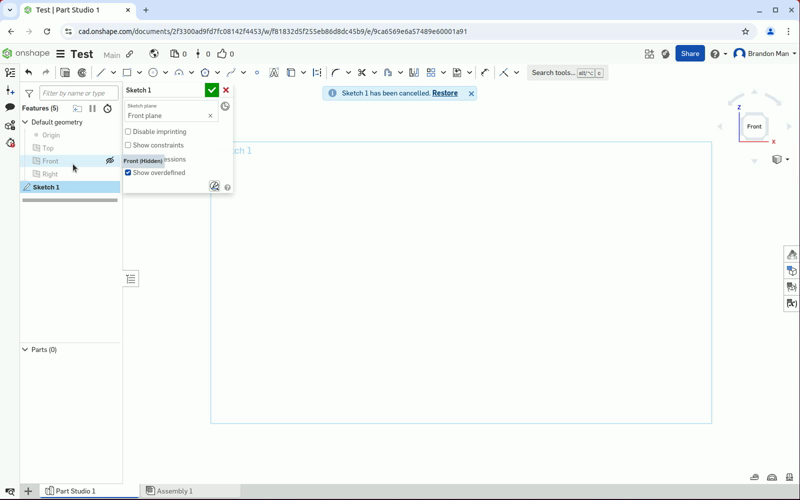
mouse_move(73, 352)
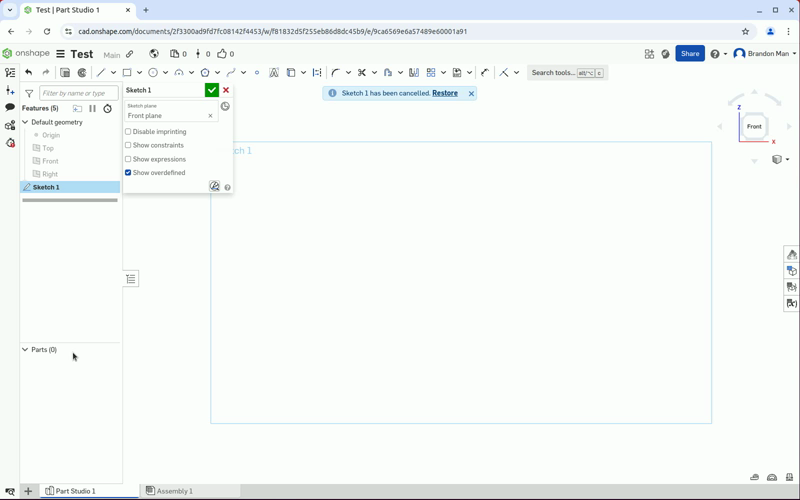
key(y)
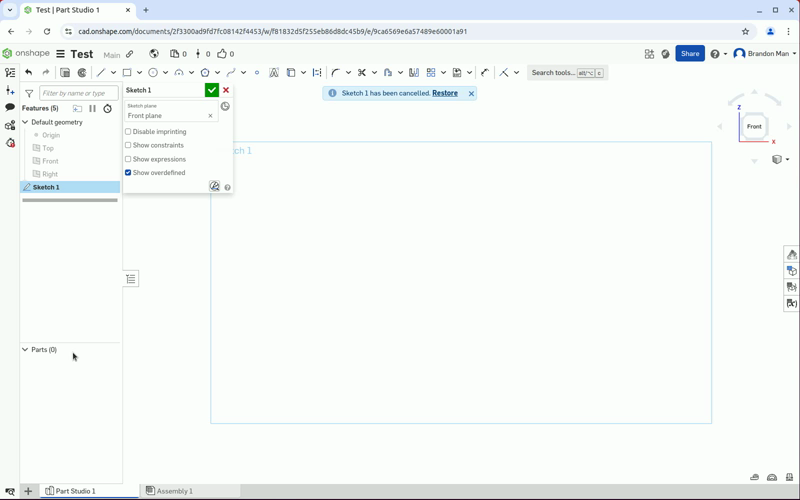
key(l)
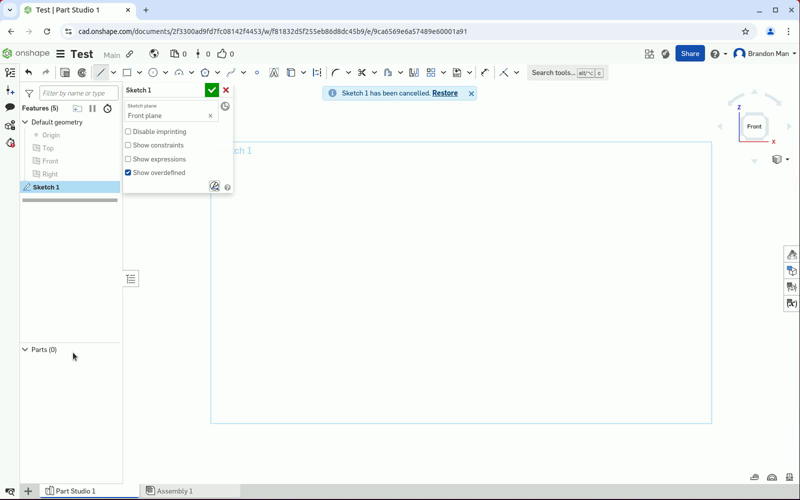
key_down(shift)
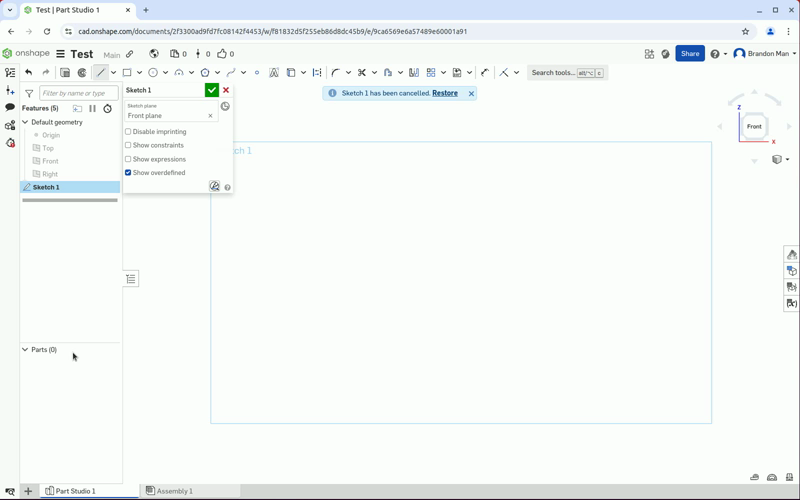
mouse_move(348, 320)
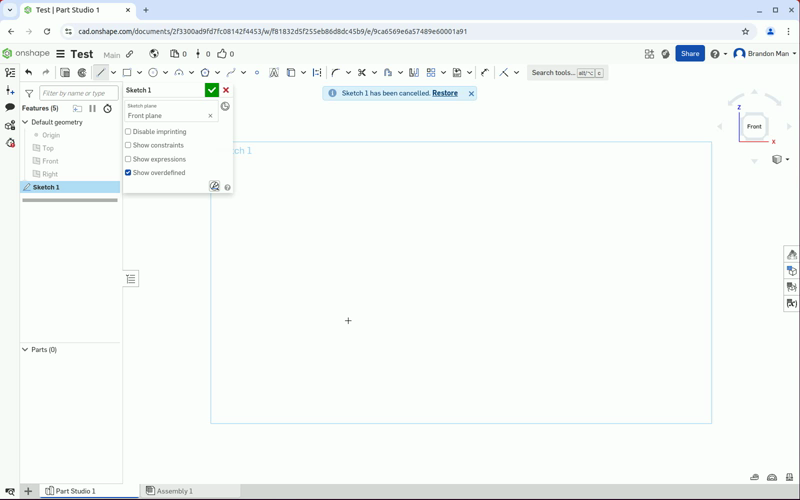
click(348, 320)
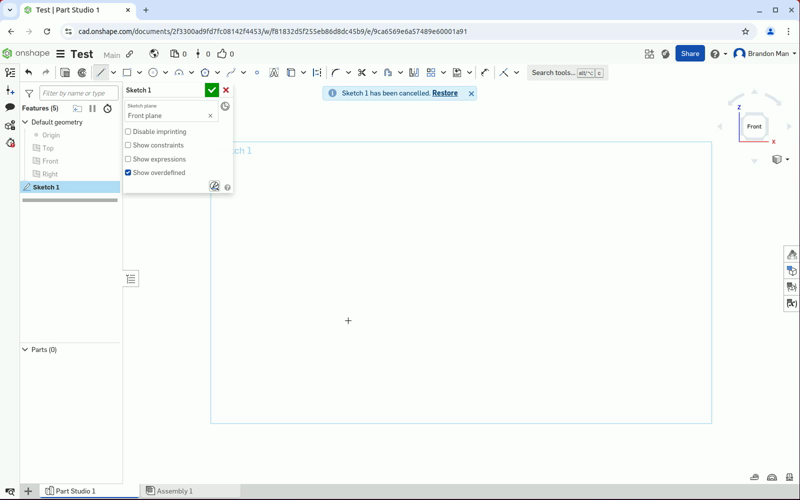
key_up(shift)
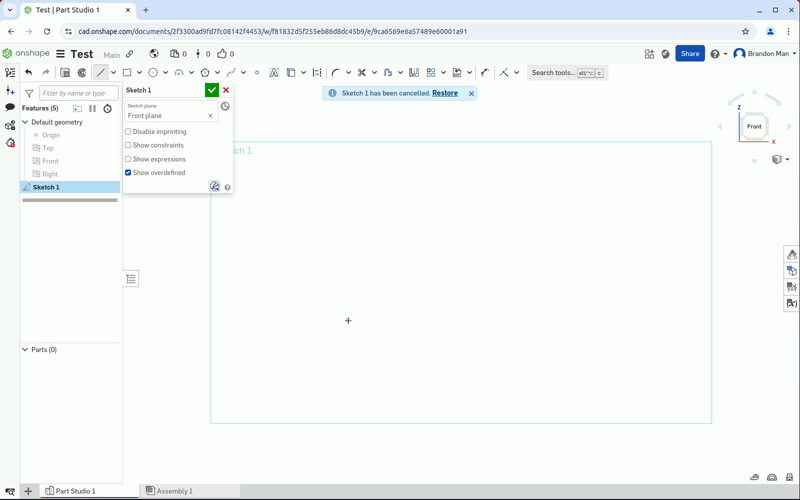
key_down(shift)
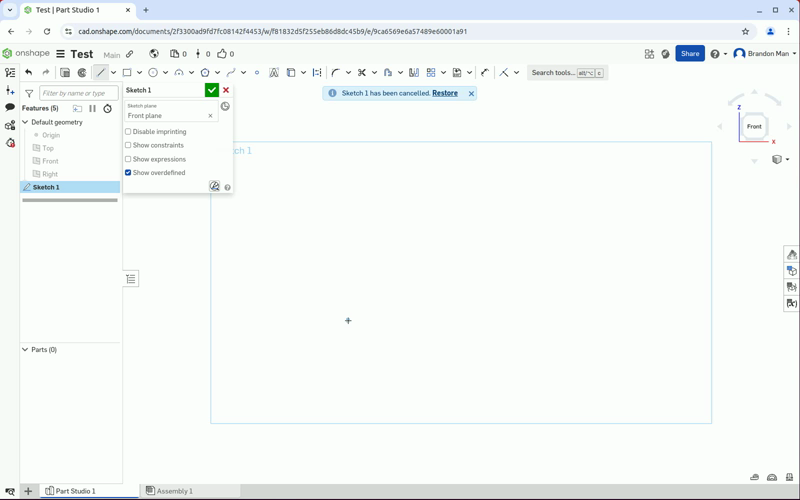
mouse_move(572, 320)
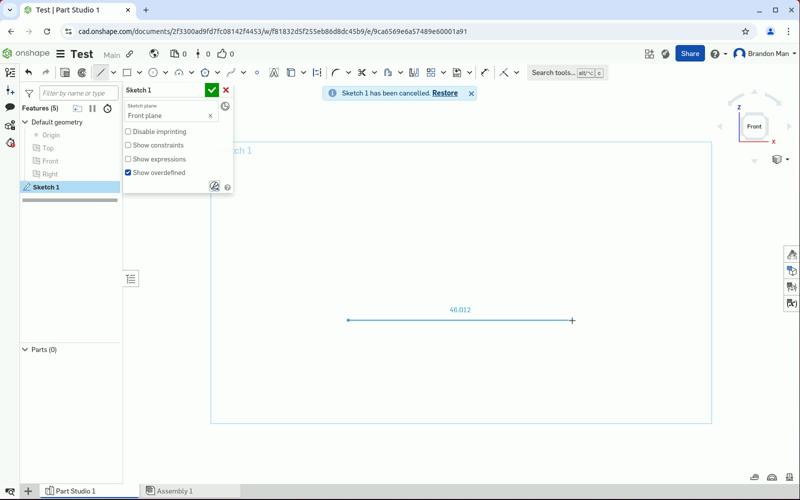
click(572, 320)
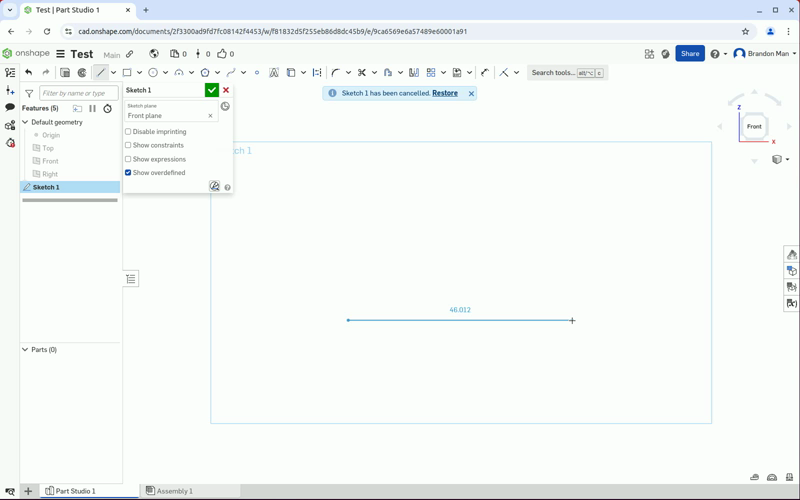
key_up(shift)
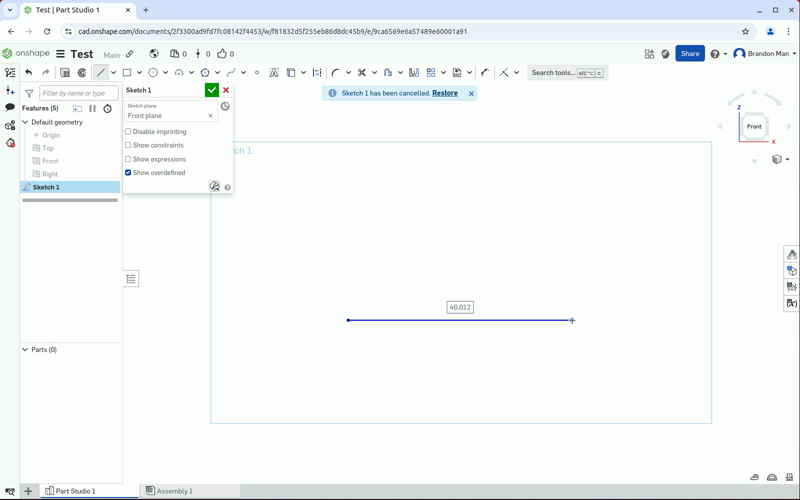
key_down(shift)
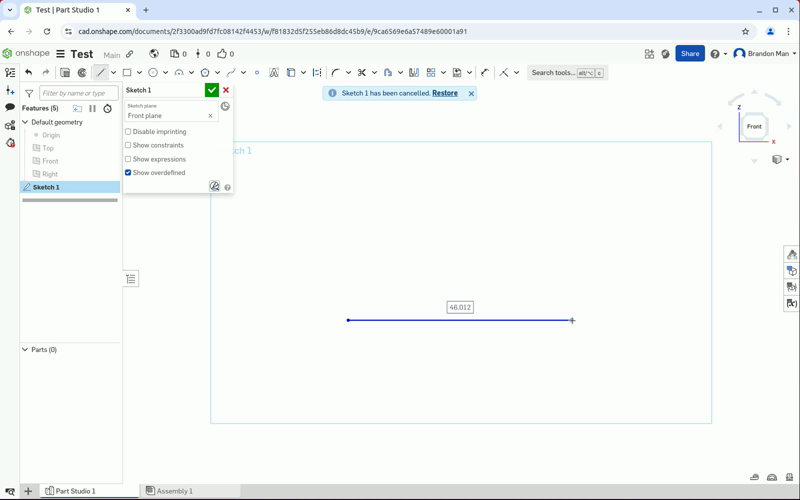
mouse_move(572, 245)
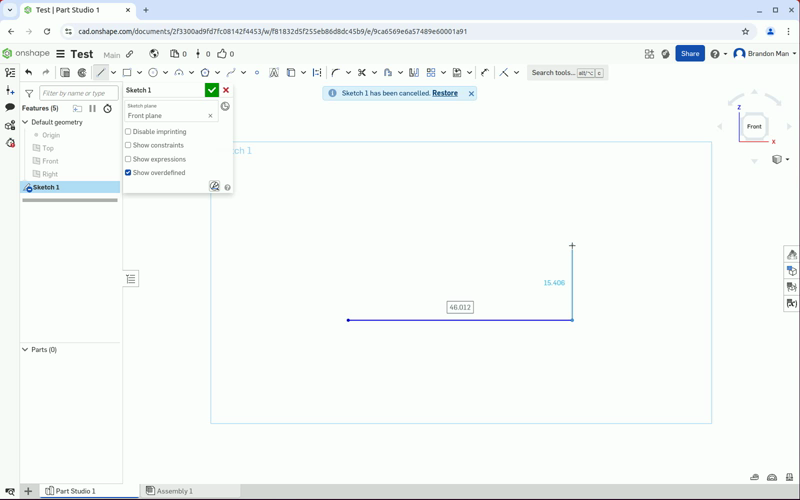
click(572, 245)
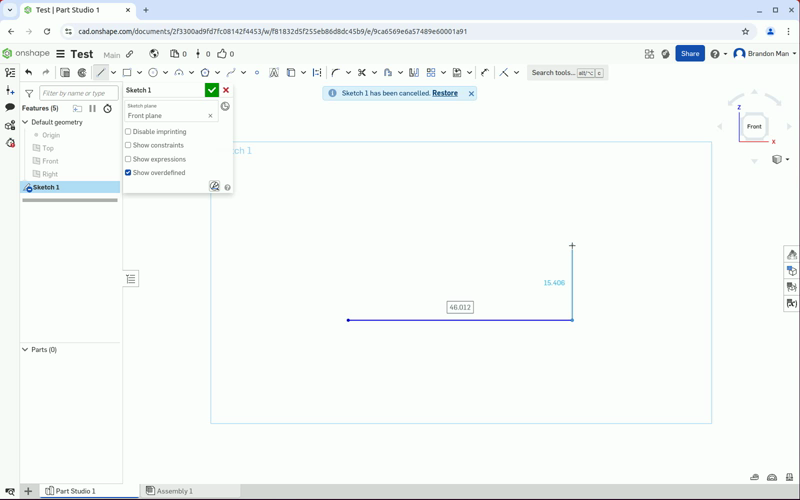
key_up(shift)
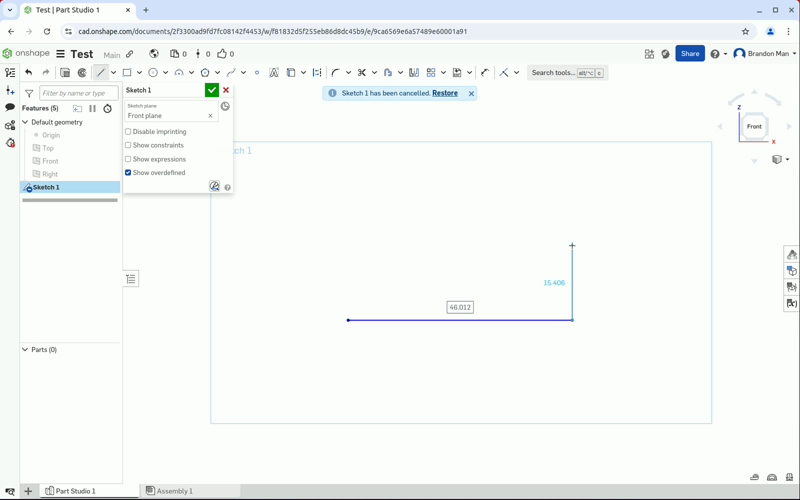
key_down(shift)
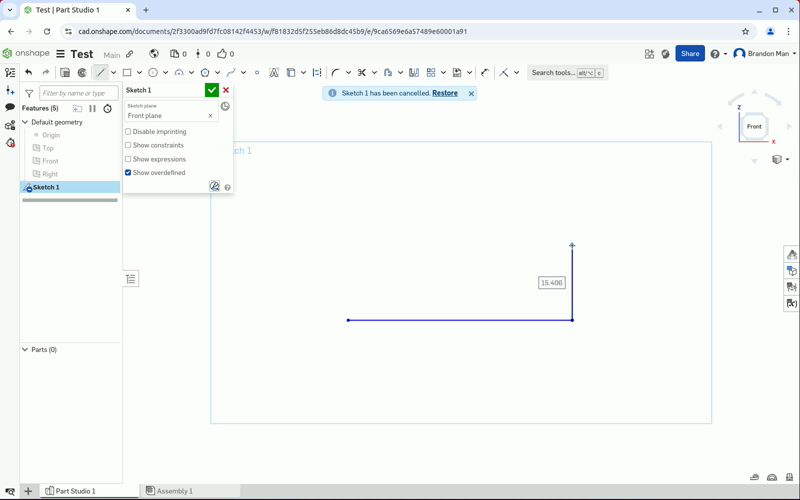
mouse_move(348, 245)
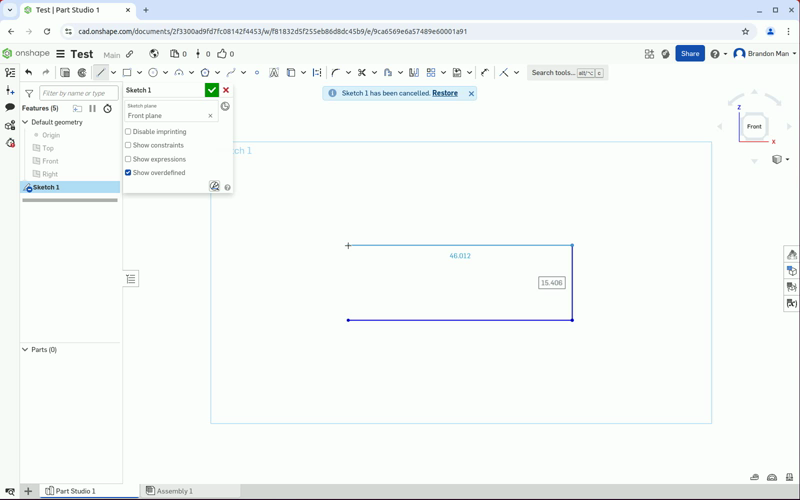
click(348, 245)
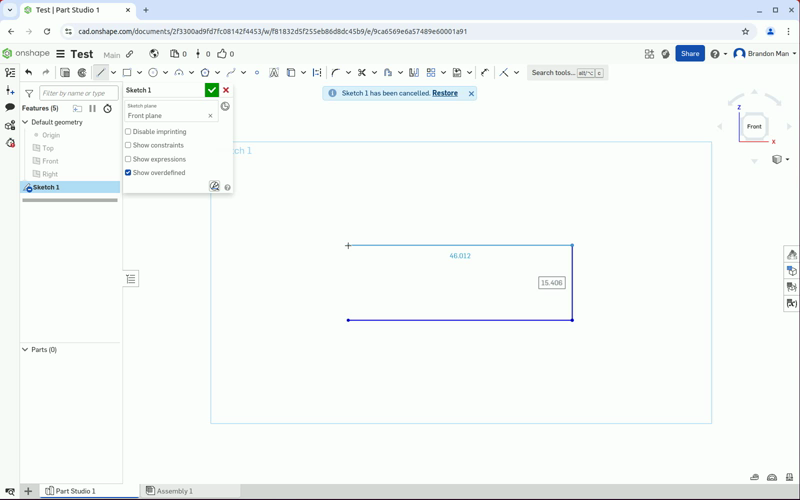
key_up(shift)
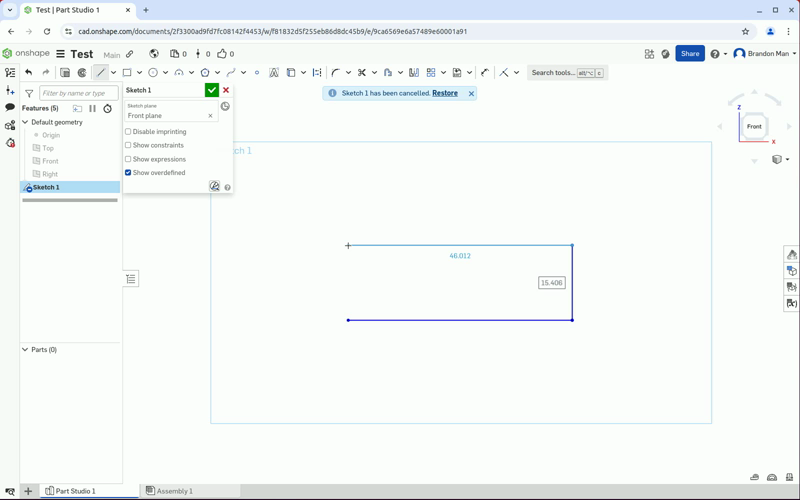
key_down(shift)
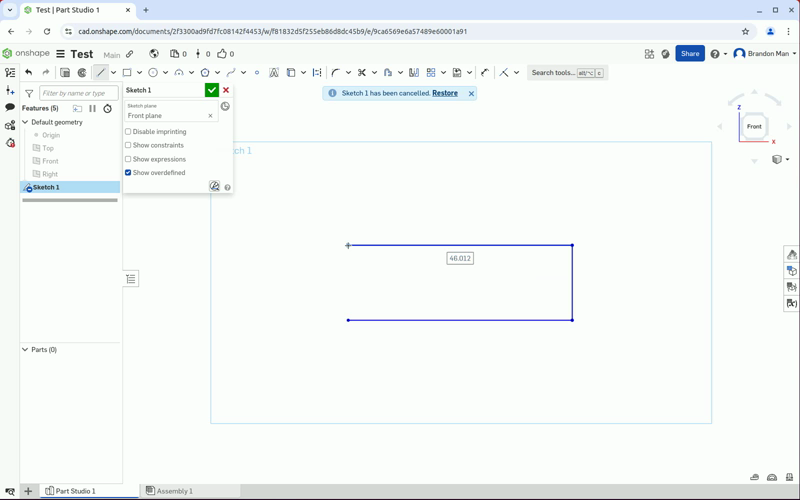
mouse_move(348, 320)
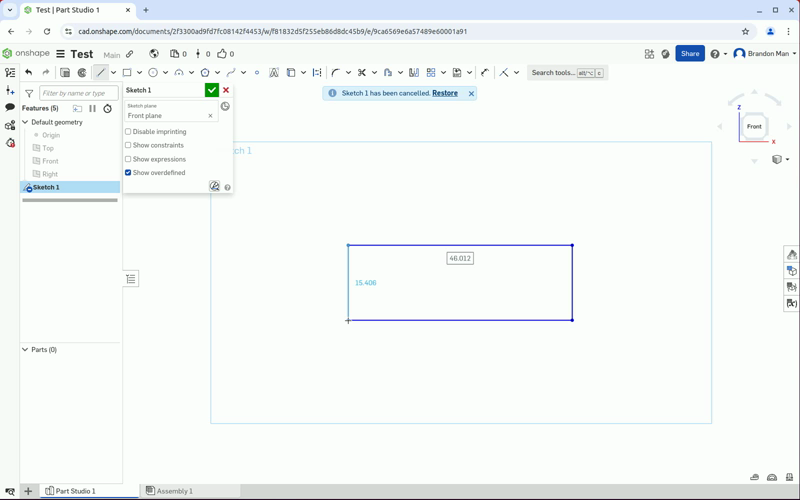
key_up(shift)
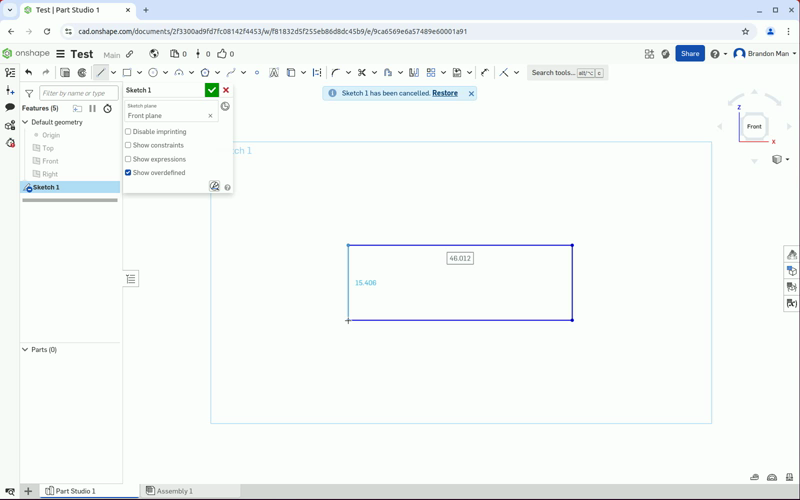
click(348, 320)
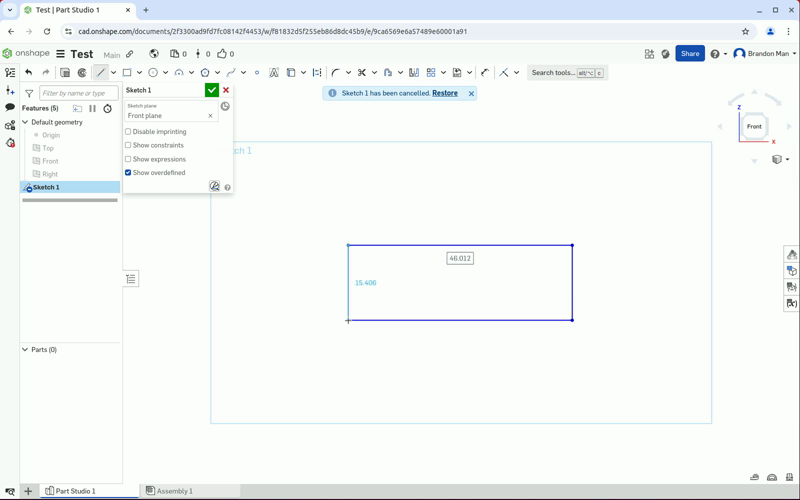
key(esc)
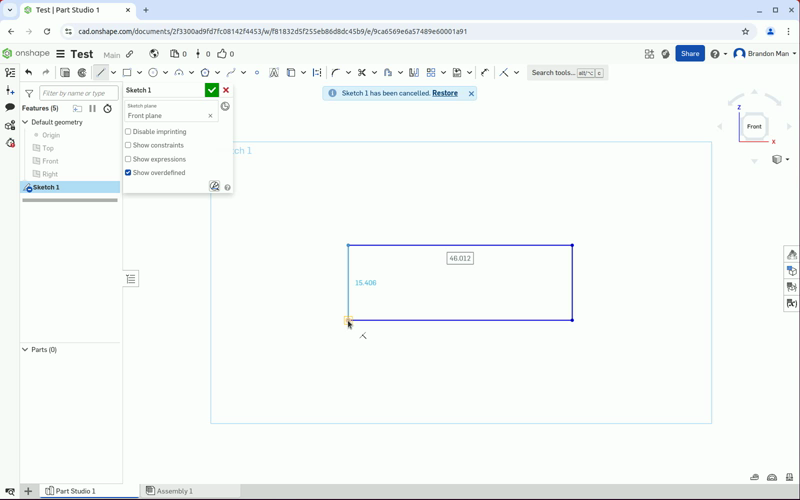
mouse_move(416, 286)
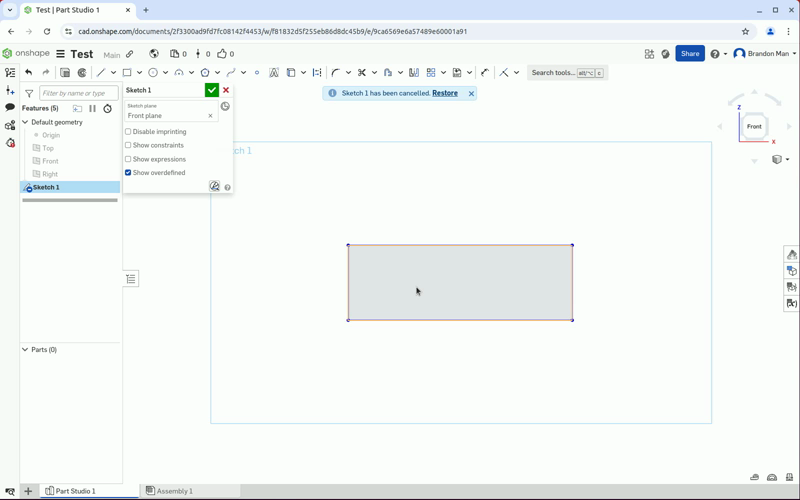
click(416, 286)
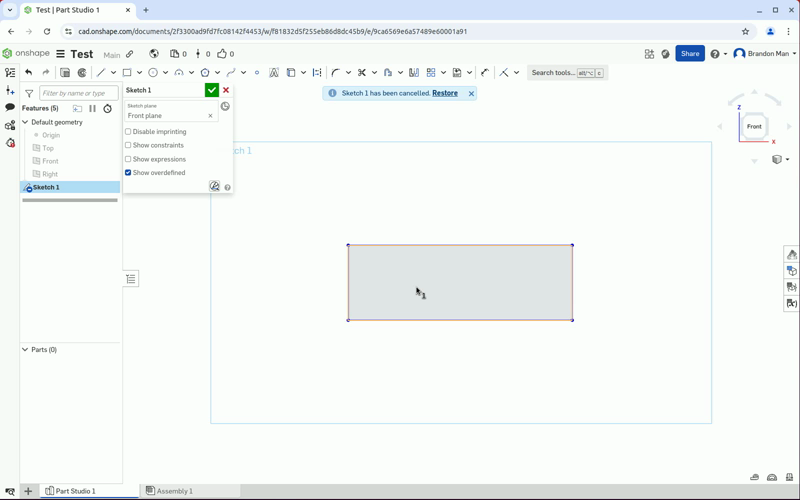
mouse_move(73, 352)
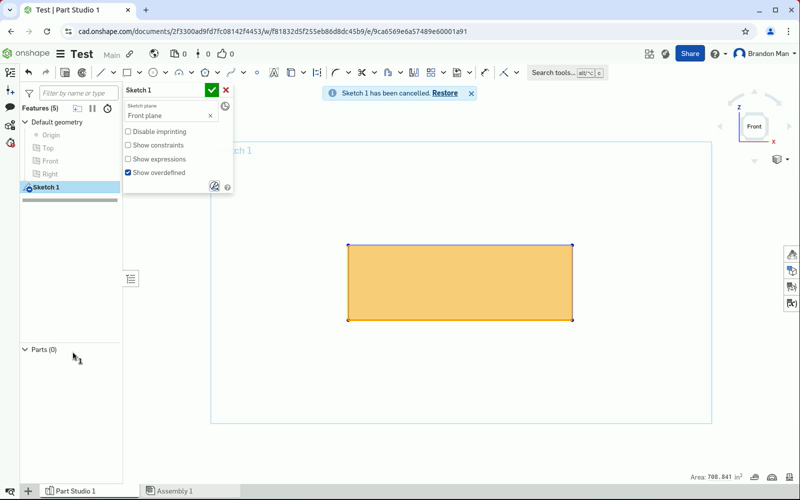
key(shift+y)
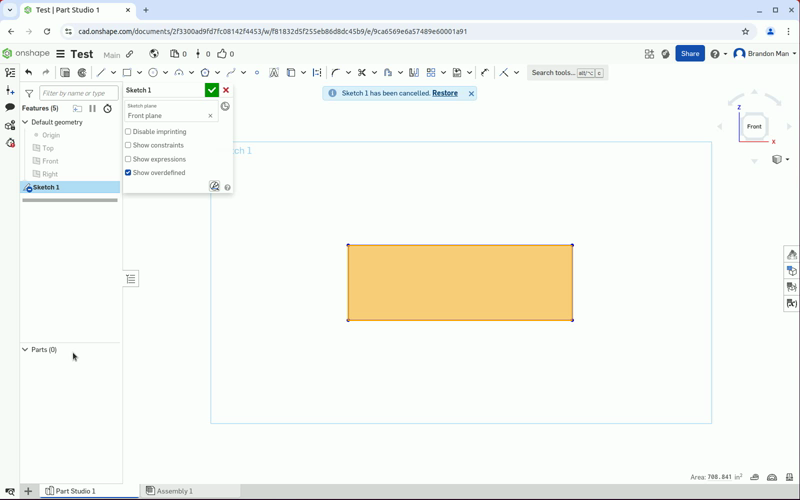
key(shift+e)
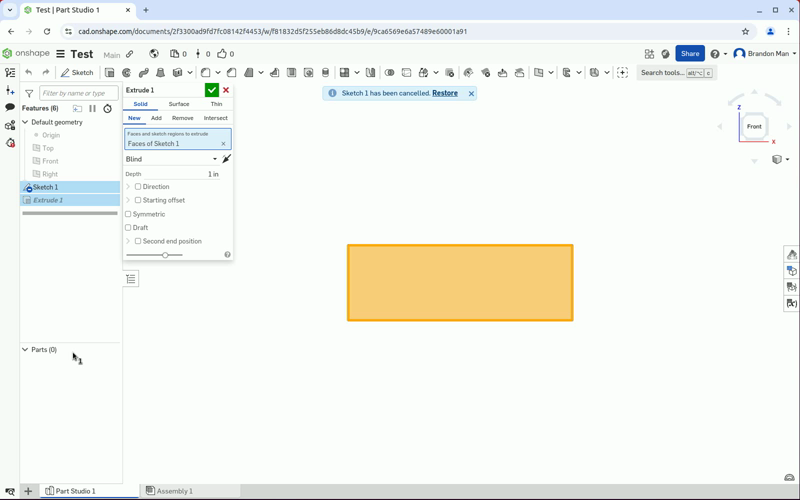
mouse_move(143, 106)
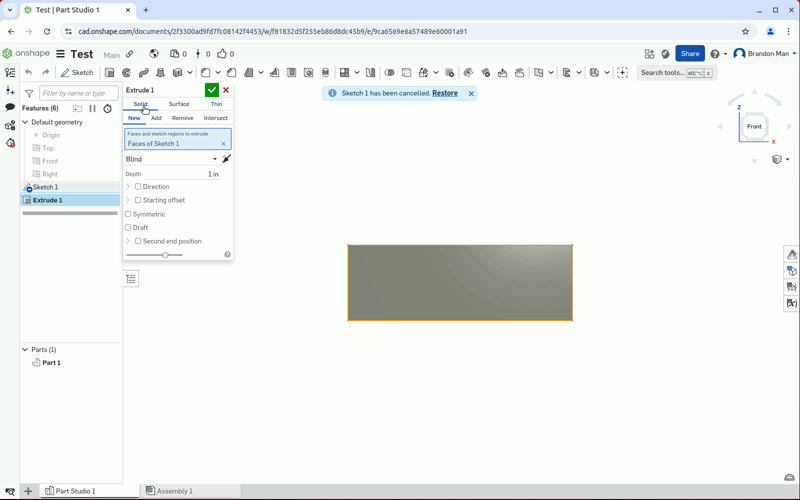
click(143, 106)
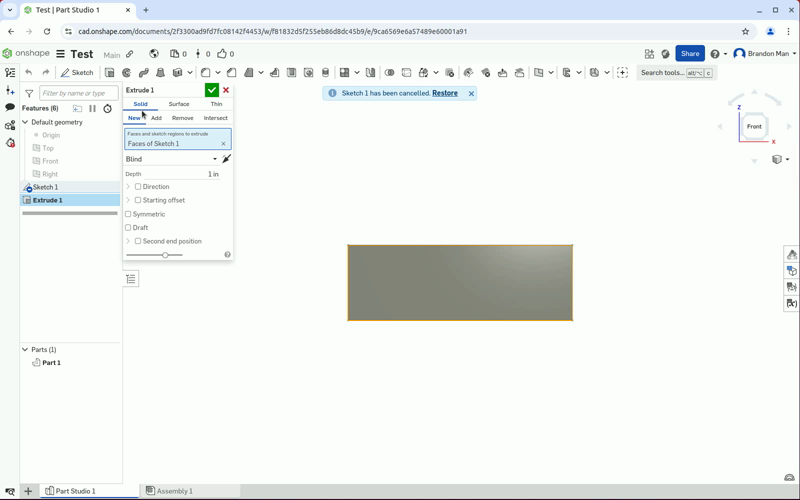
mouse_move(137, 120)
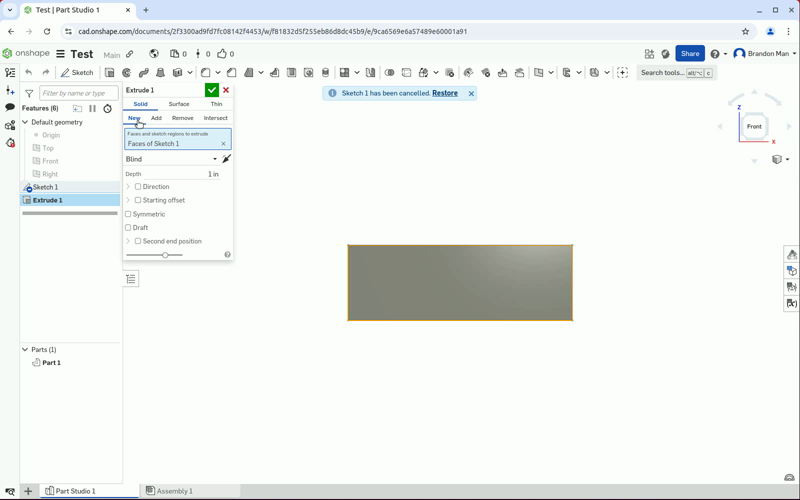
click(137, 120)
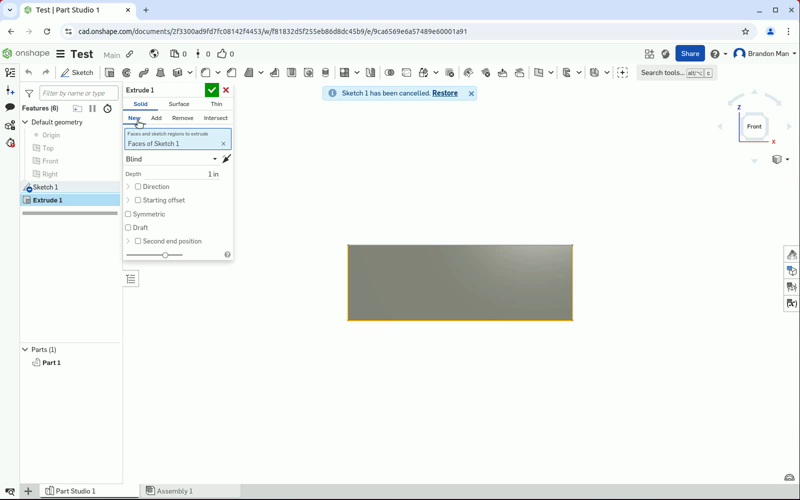
key(tab, 4)
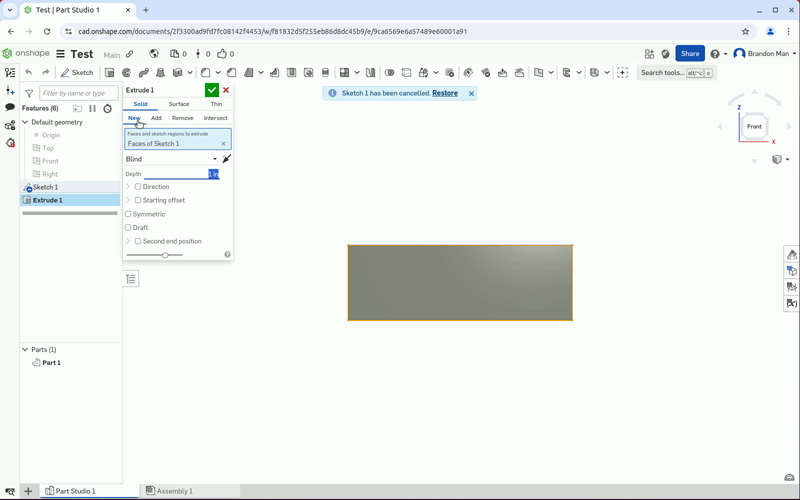
text(15.405)
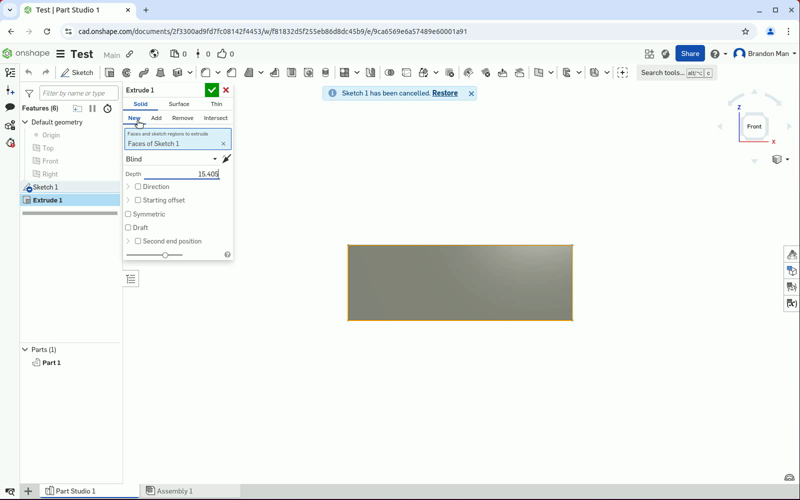
key(enter)
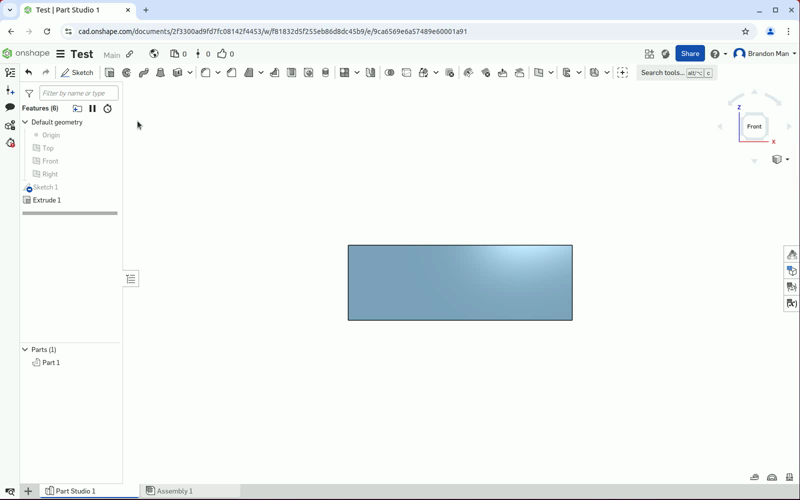
key(shift+h)
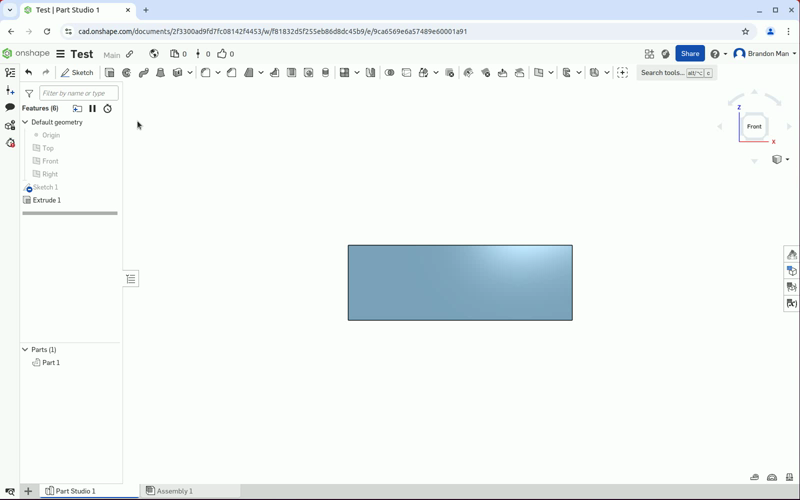
key(shift+h)
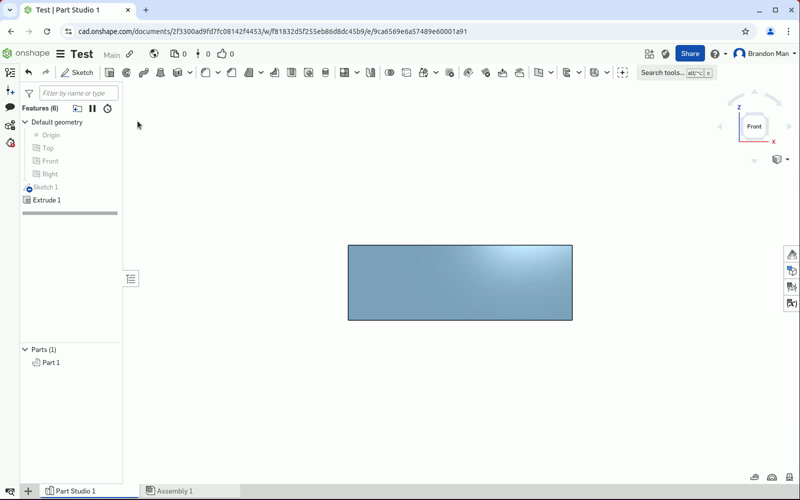
mouse_move(73, 189)
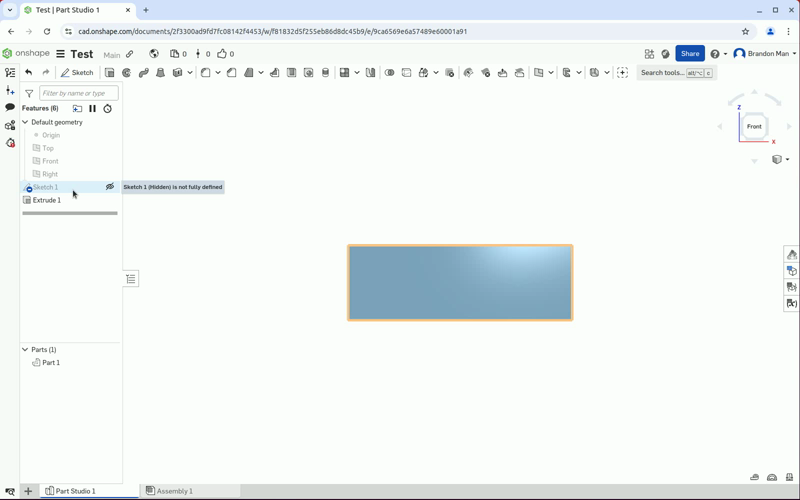
click(73, 189)
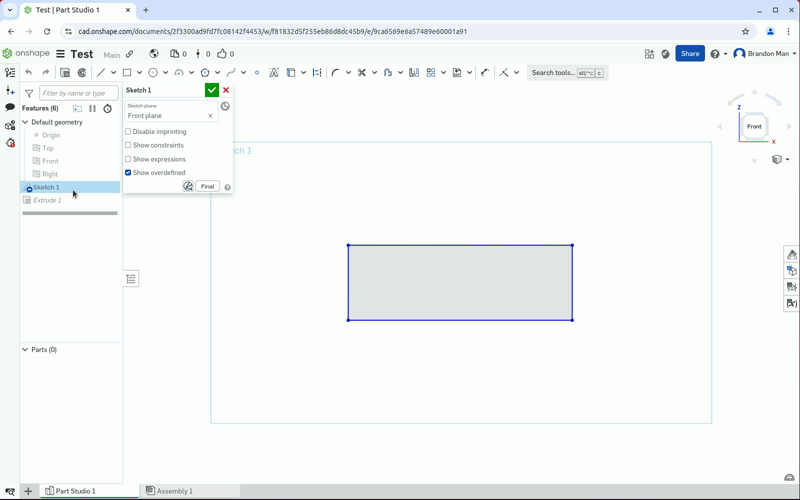
mouse_move(229, 92)
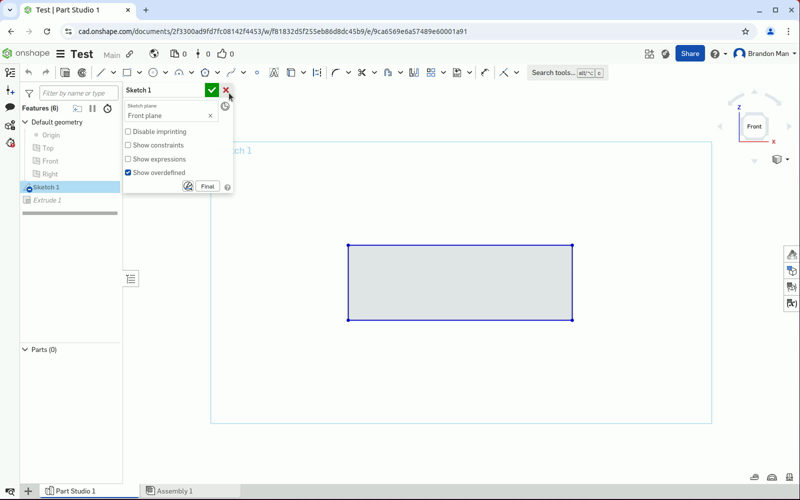
click(229, 92)
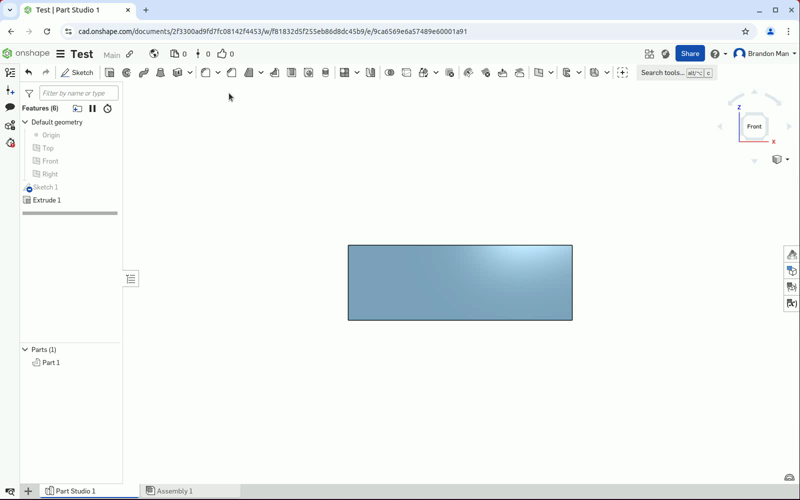
mouse_move(73, 352)
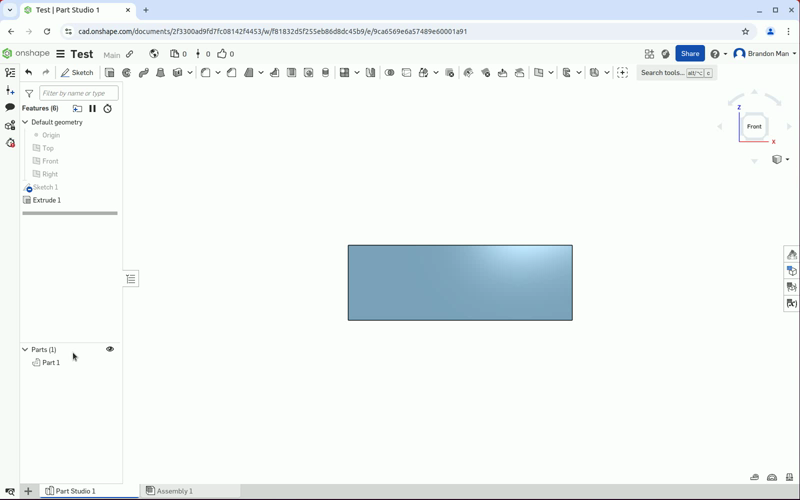
key(y)
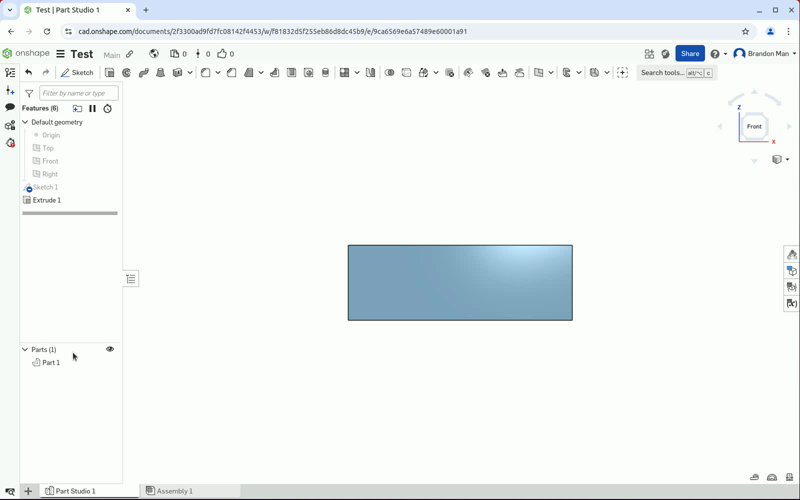
key(shift+p)
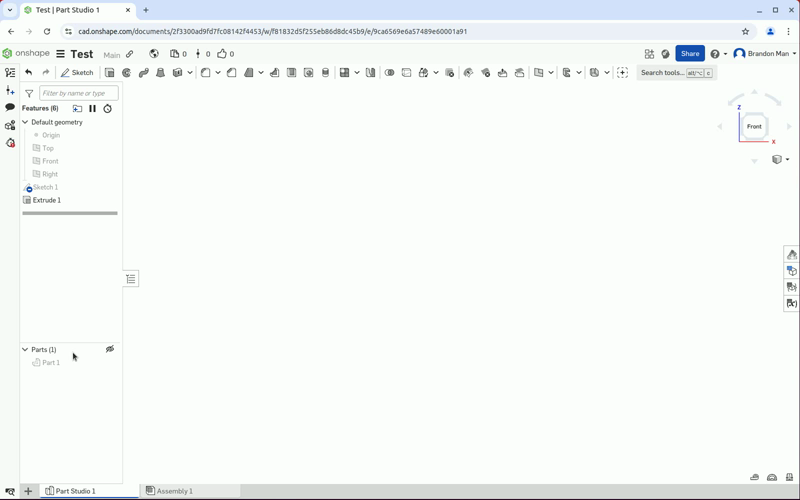
key(space)
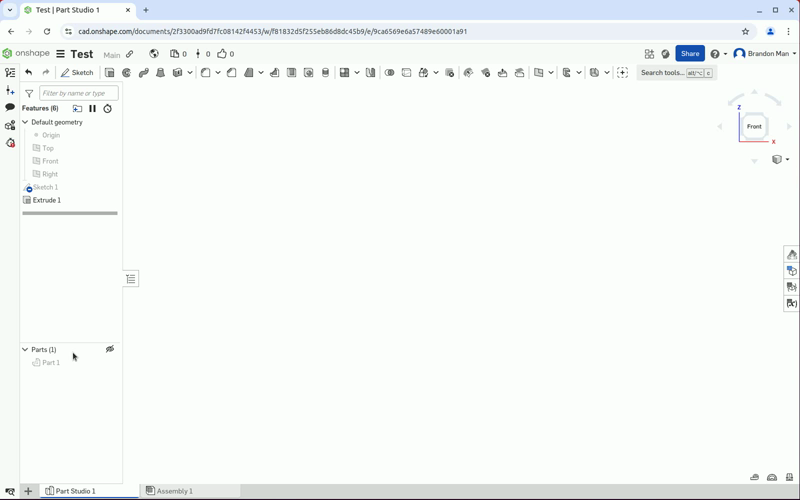
key_down(shift)
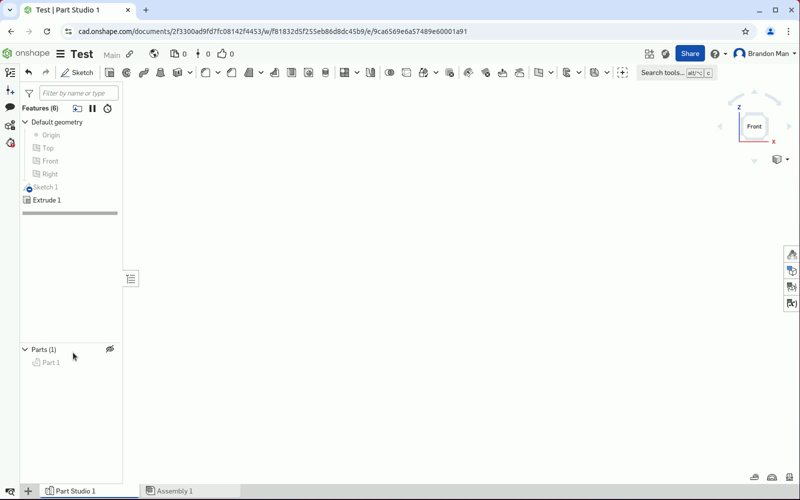
key(left)
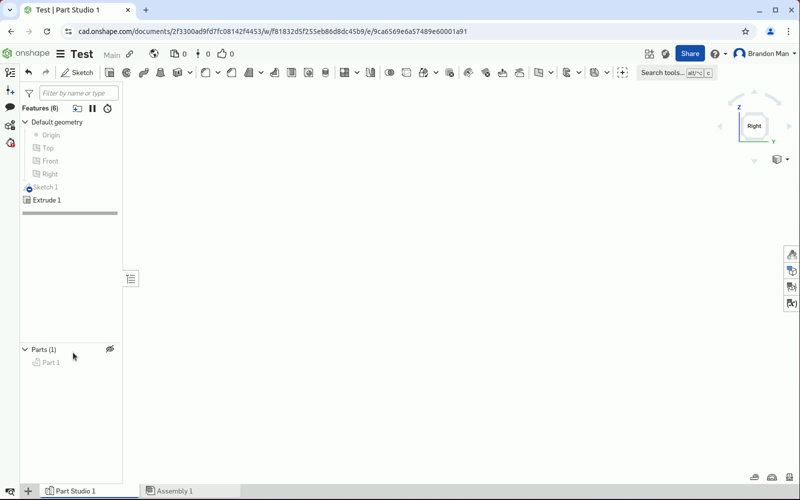
key_up(shift)
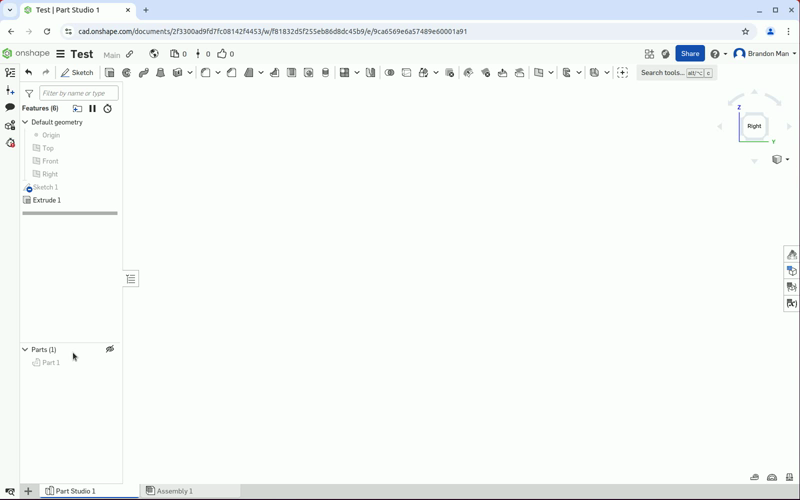
mouse_move(73, 352)
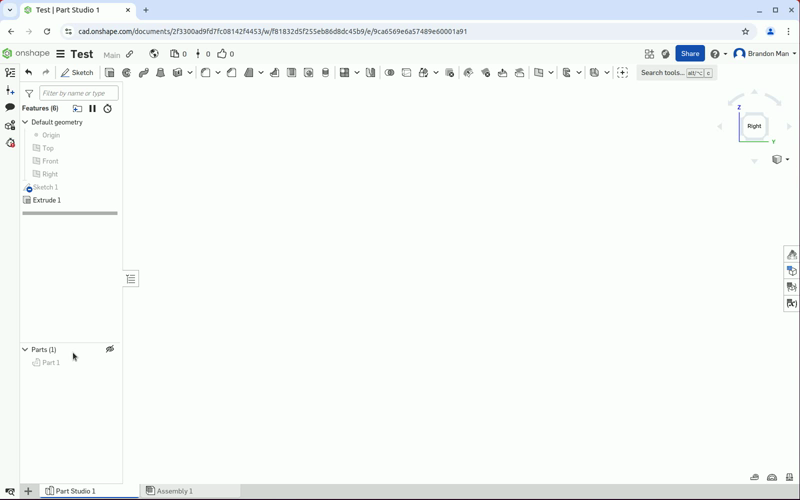
key(shift+y)
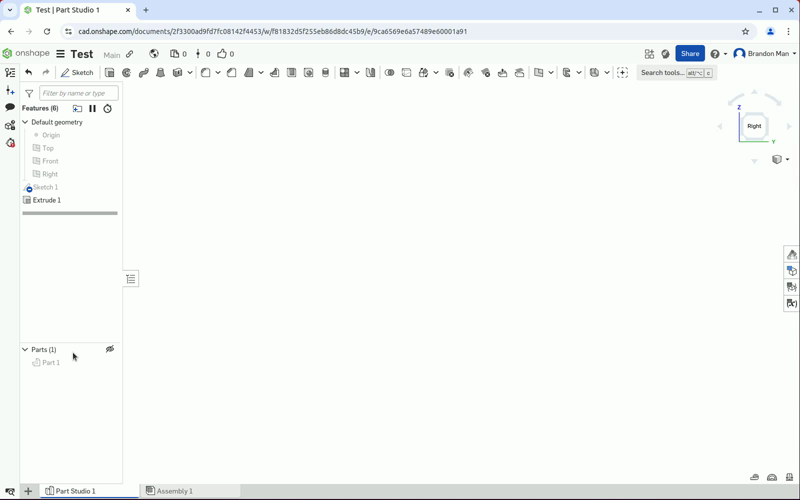
key(shift+s)
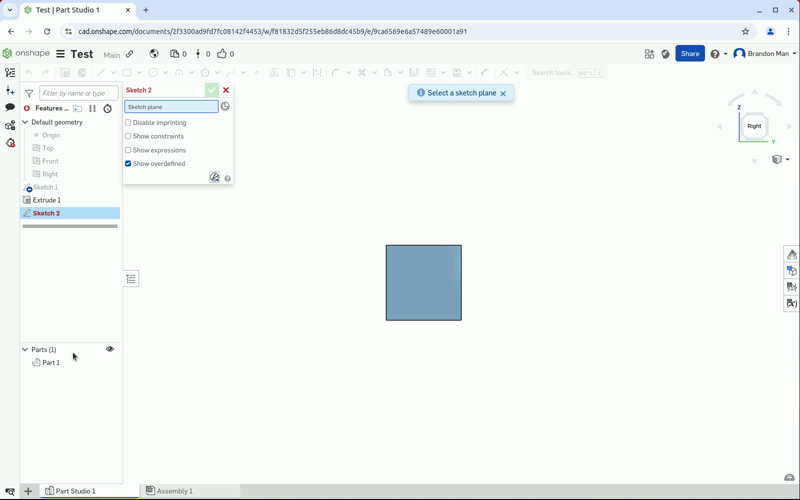
mouse_move(73, 176)
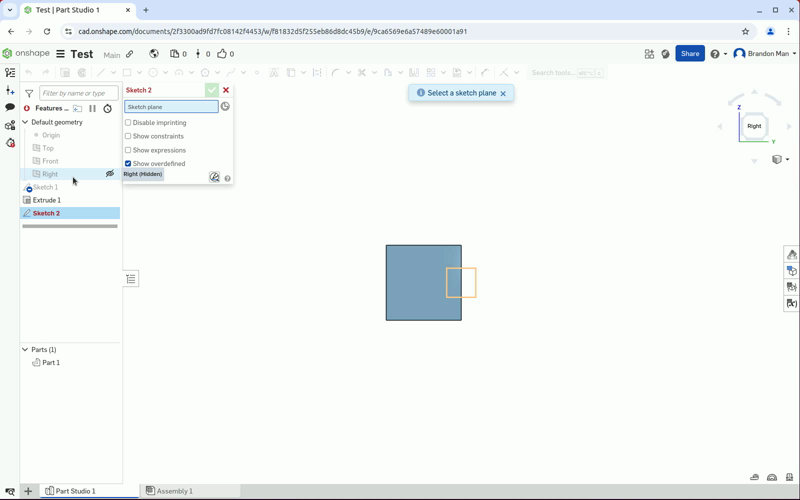
click(73, 176)
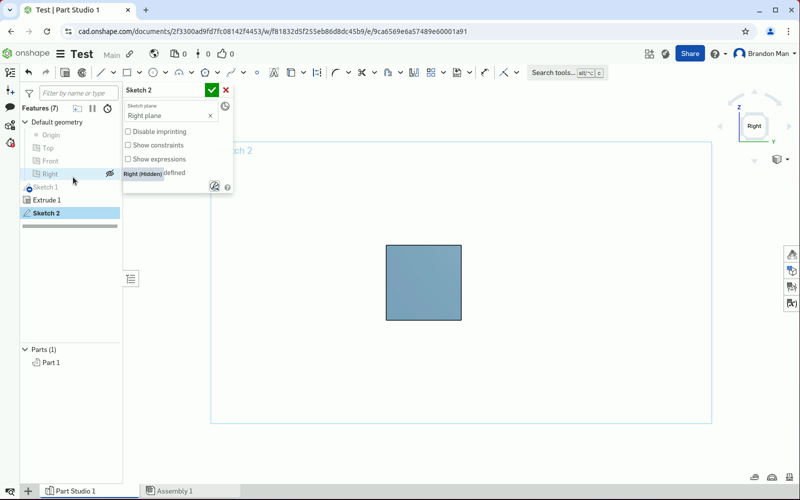
mouse_move(73, 352)
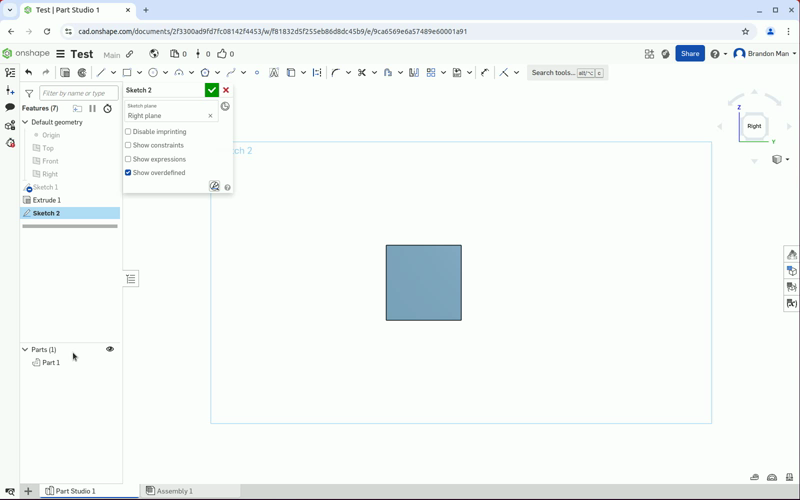
key(y)
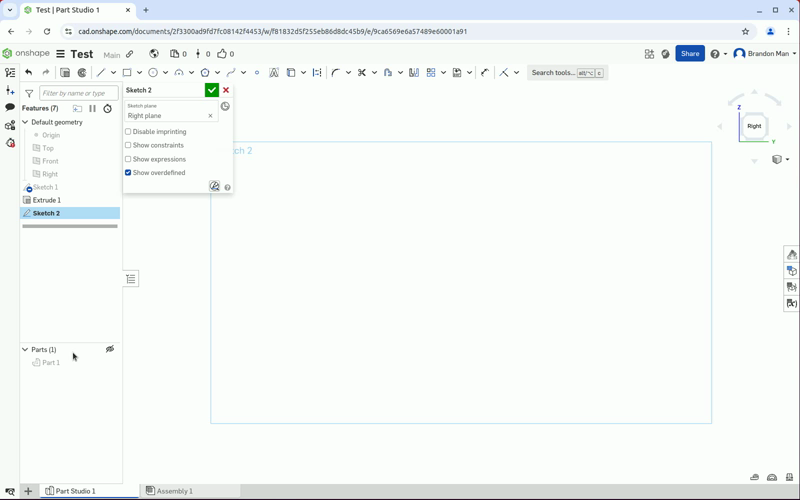
key(l)
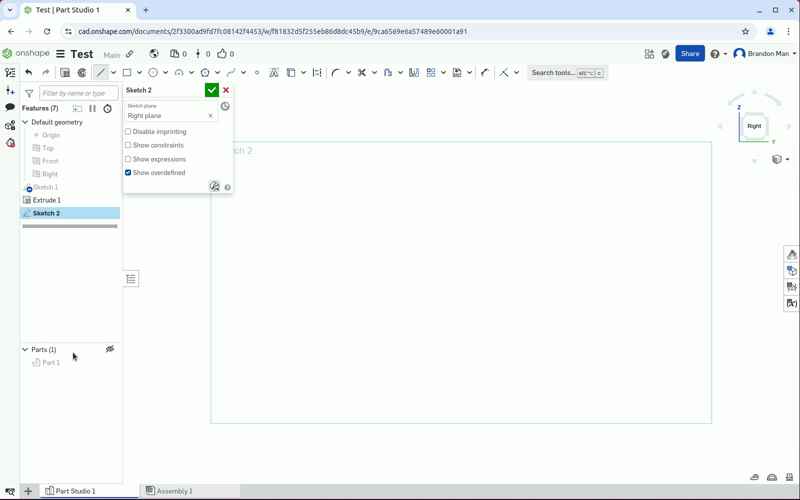
key_down(shift)
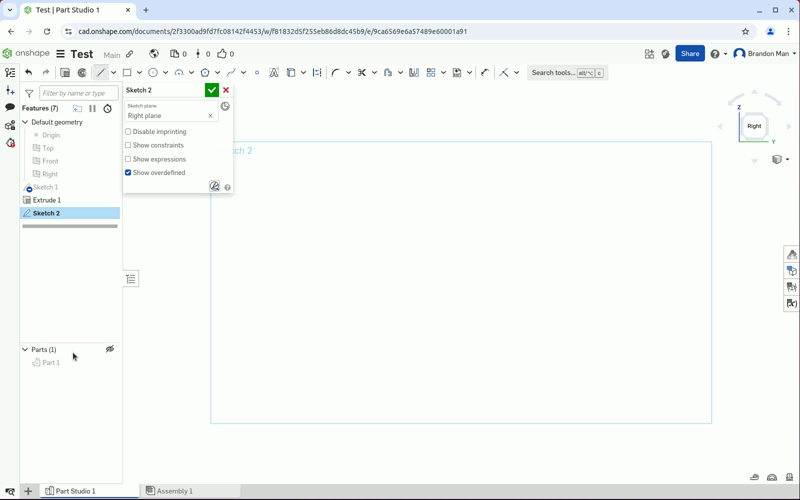
mouse_move(343, 365)
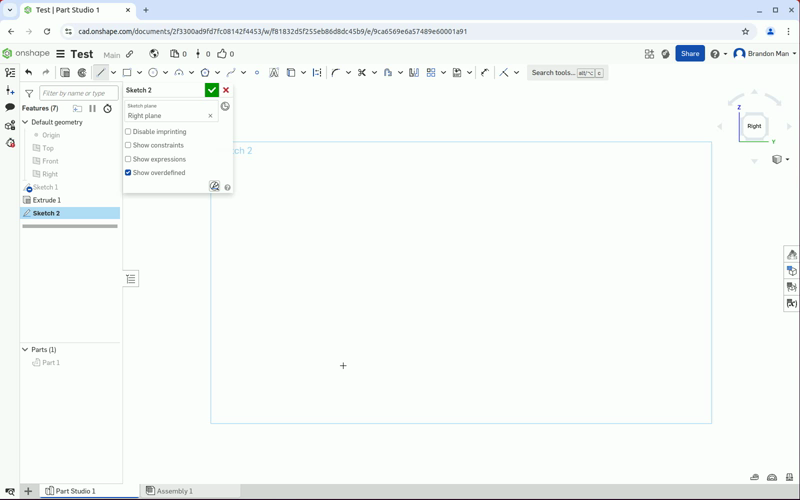
click(343, 365)
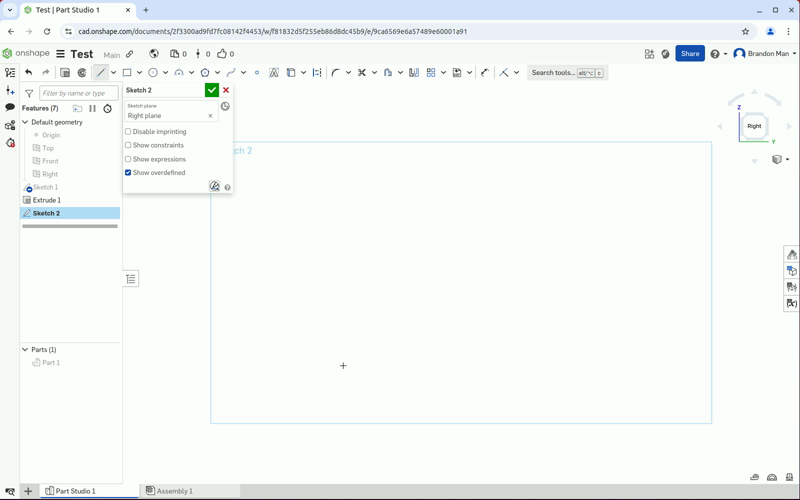
key_up(shift)
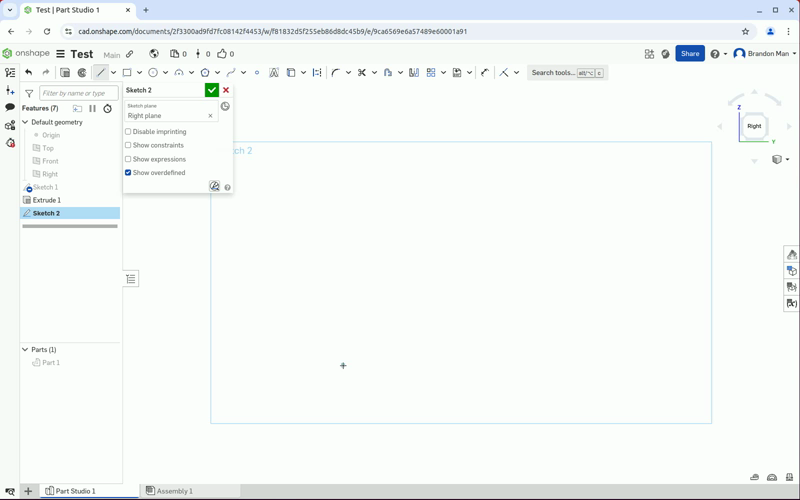
key_down(shift)
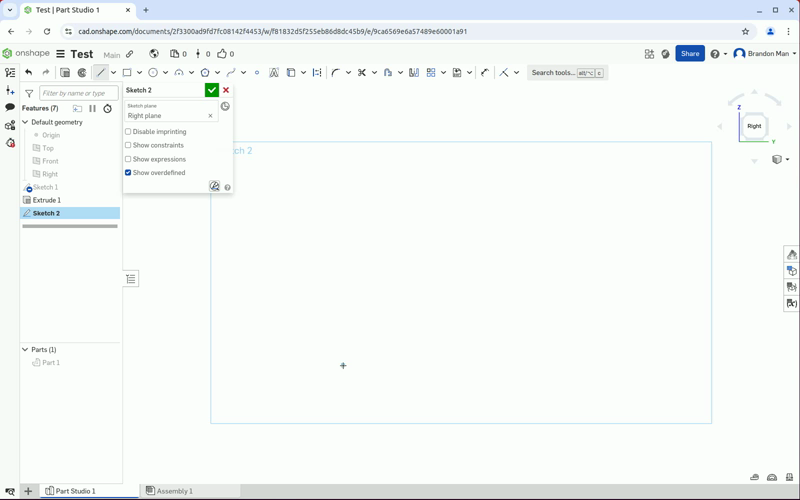
mouse_move(439, 357)
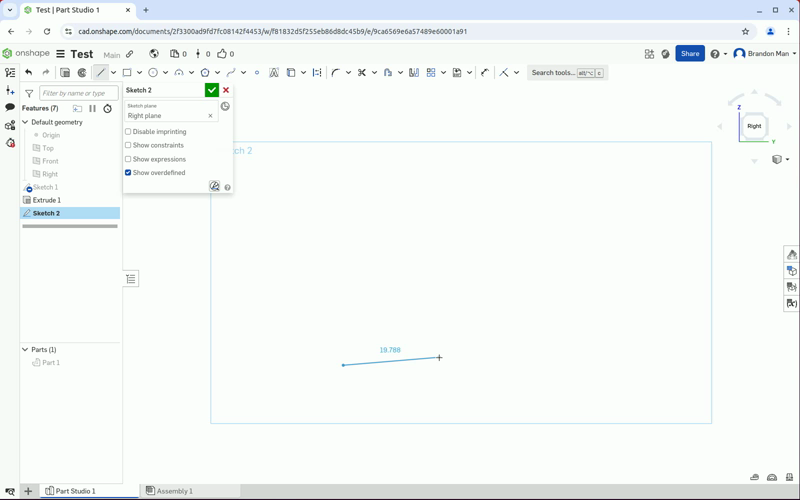
click(439, 357)
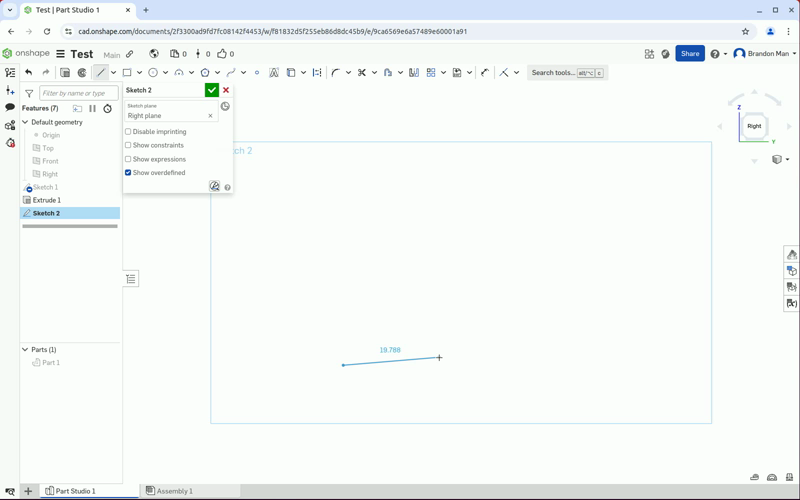
key_up(shift)
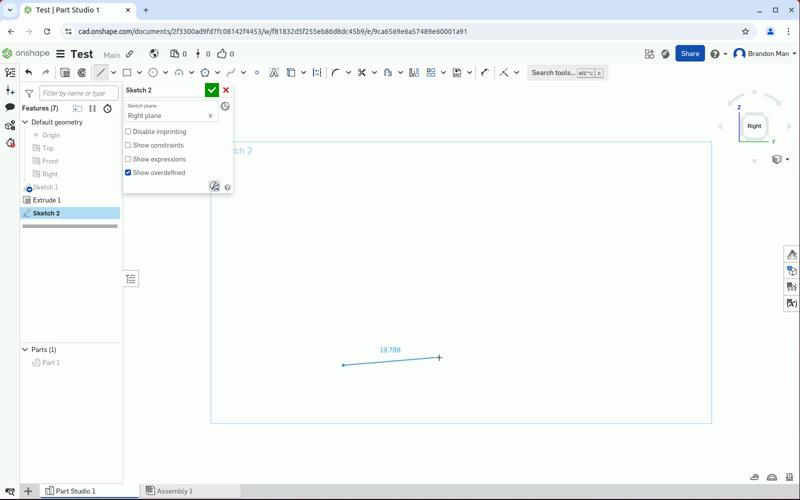
key_down(shift)
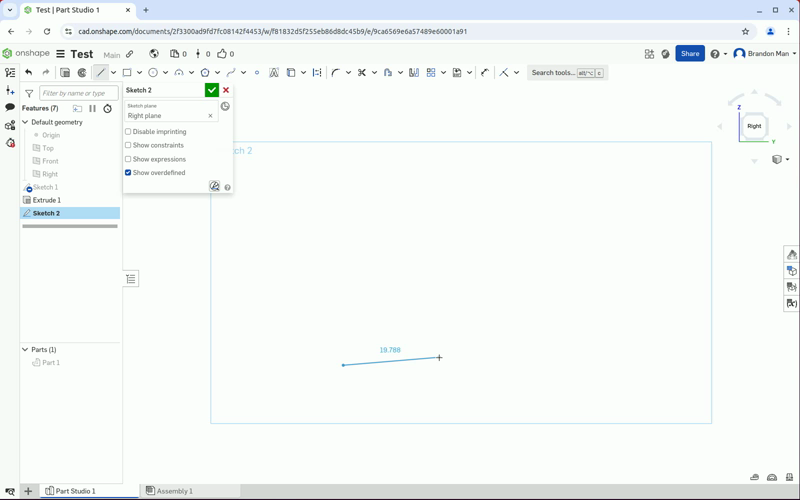
mouse_move(440, 260)
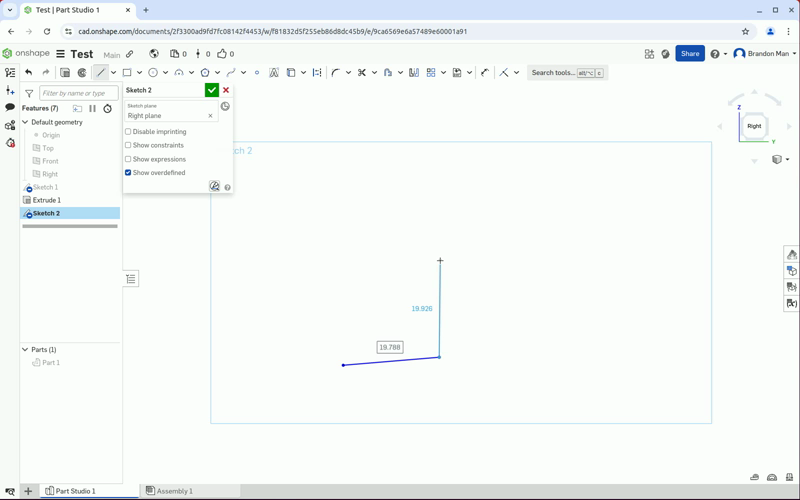
click(440, 260)
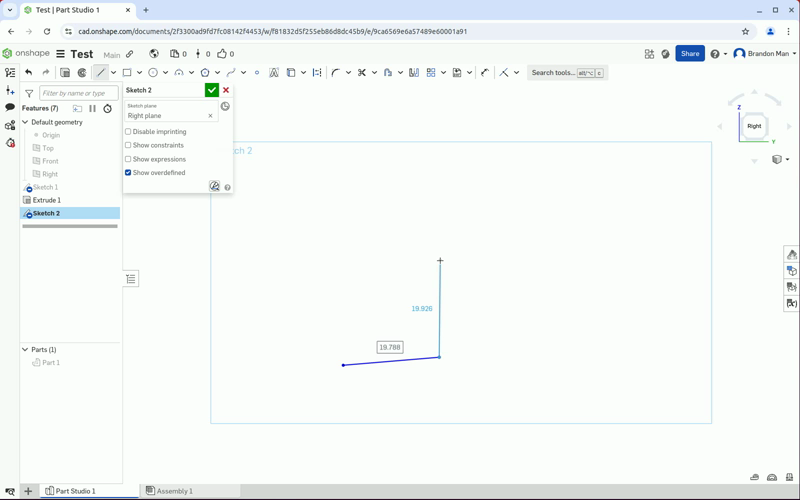
key_up(shift)
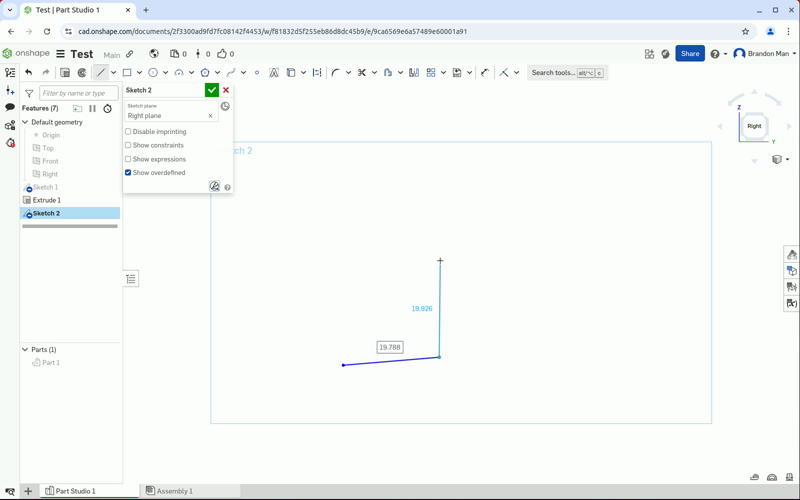
key_down(shift)
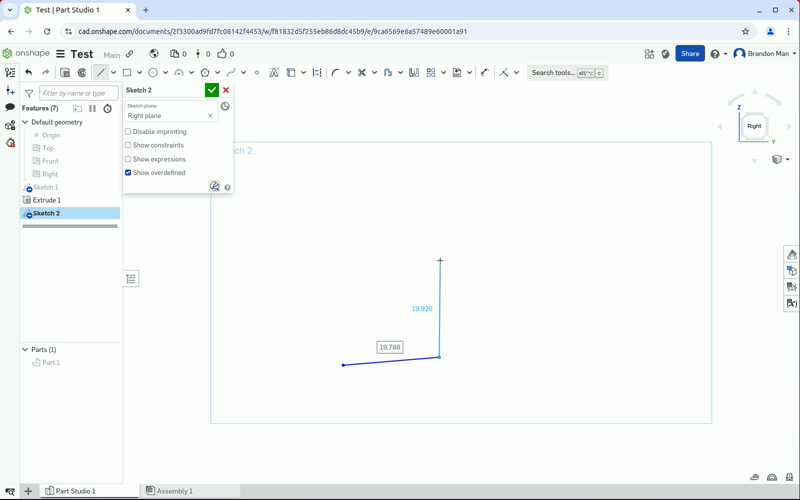
mouse_move(355, 259)
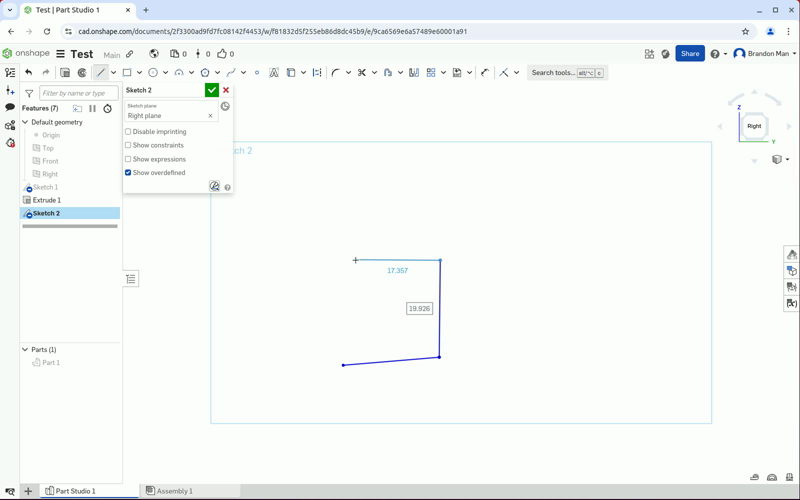
click(355, 259)
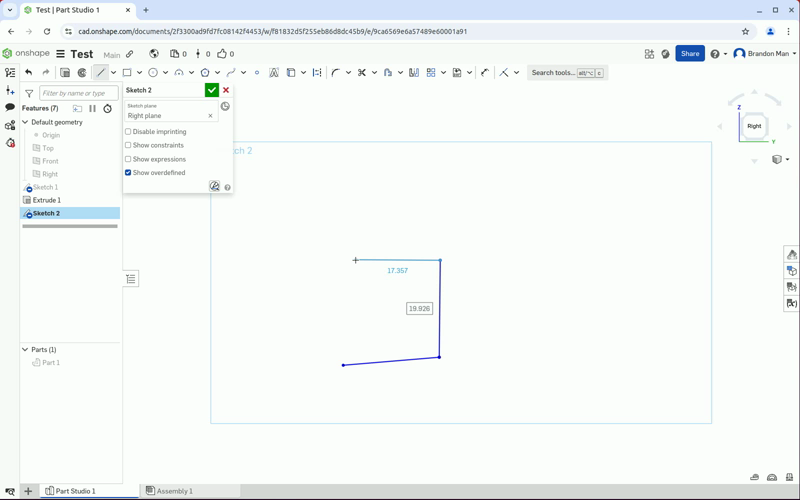
key_up(shift)
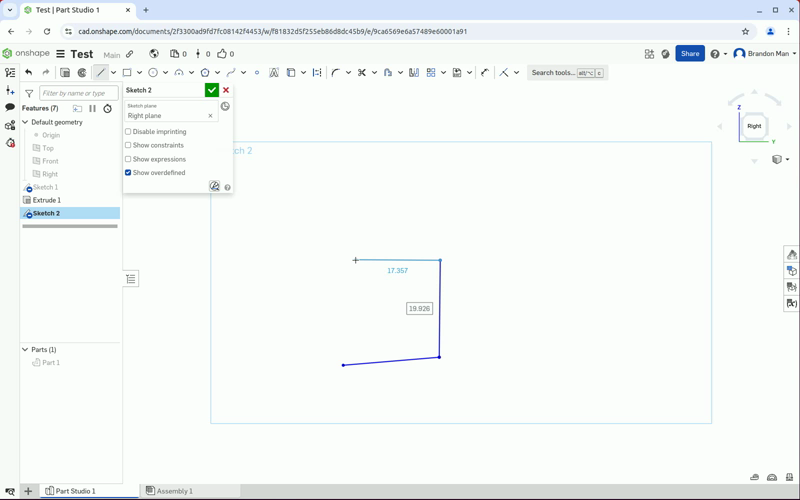
key_down(shift)
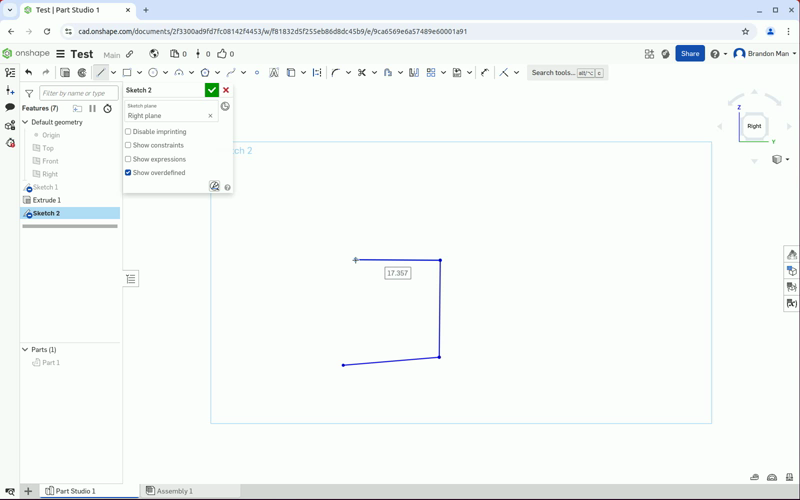
mouse_move(343, 365)
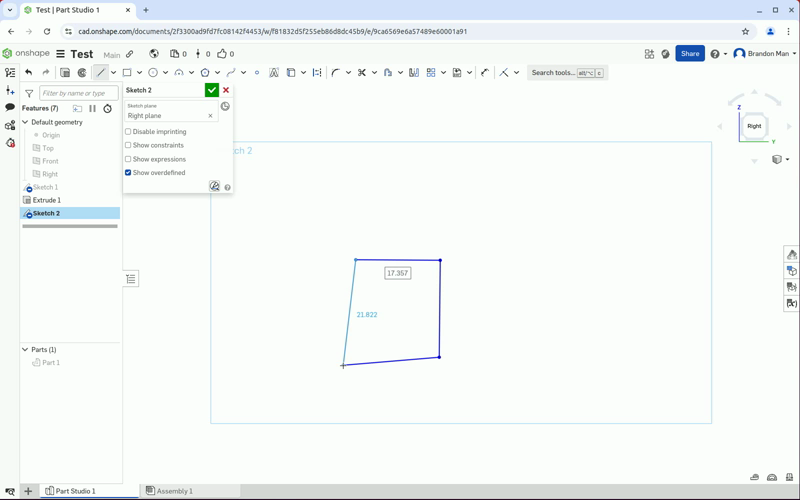
key_up(shift)
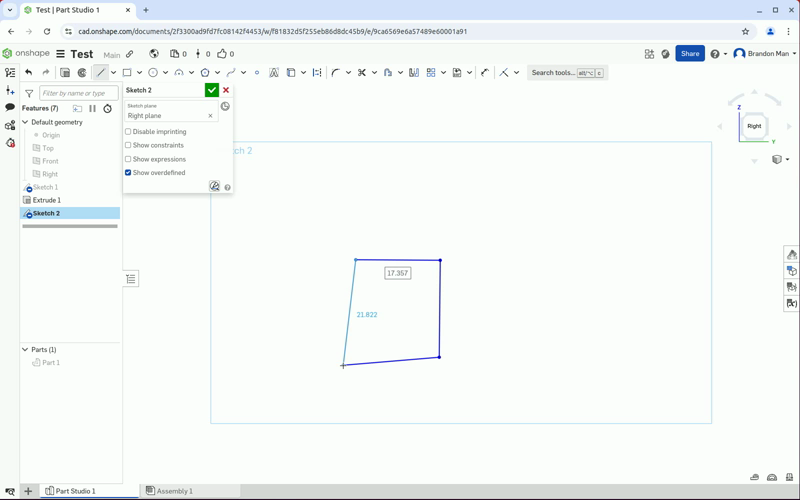
click(343, 365)
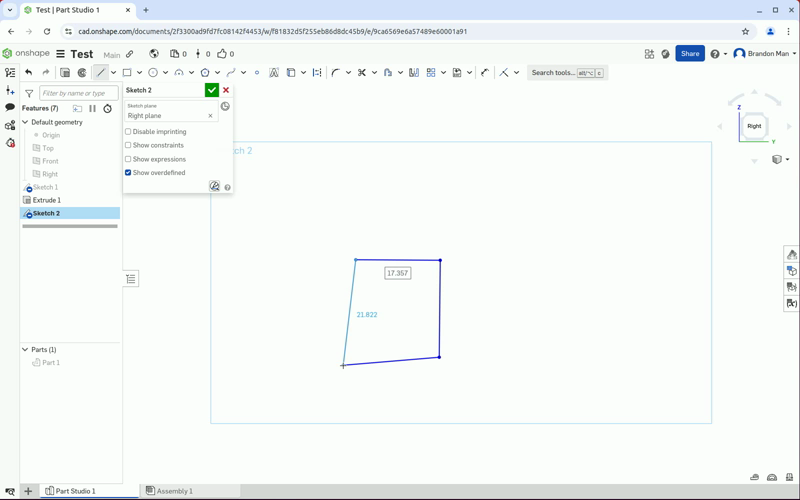
key(esc)
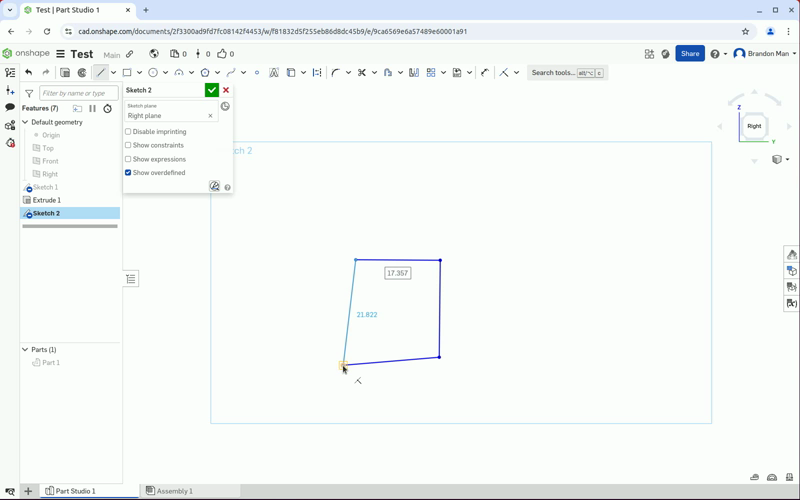
mouse_move(360, 355)
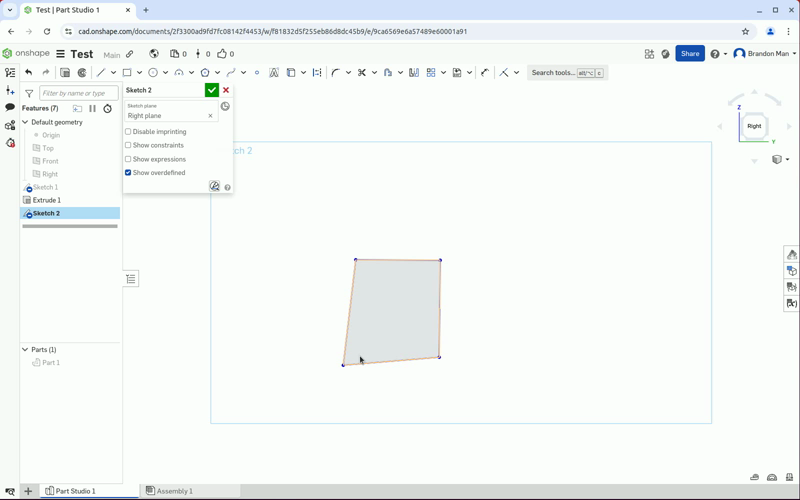
click(360, 355)
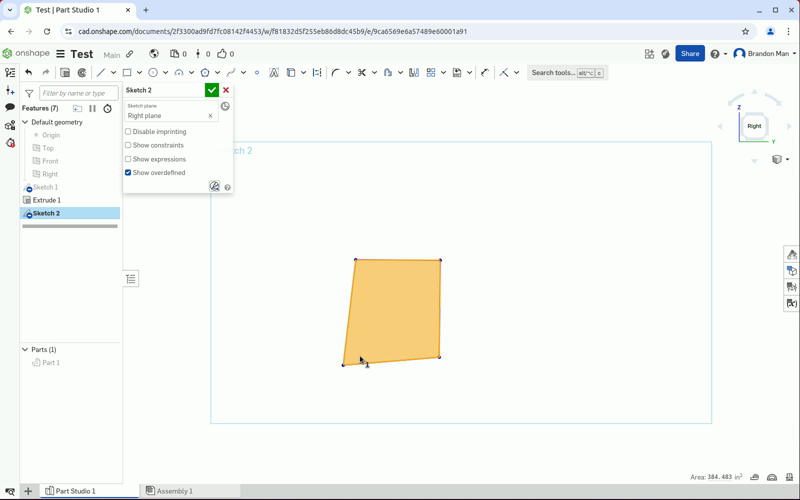
mouse_move(73, 352)
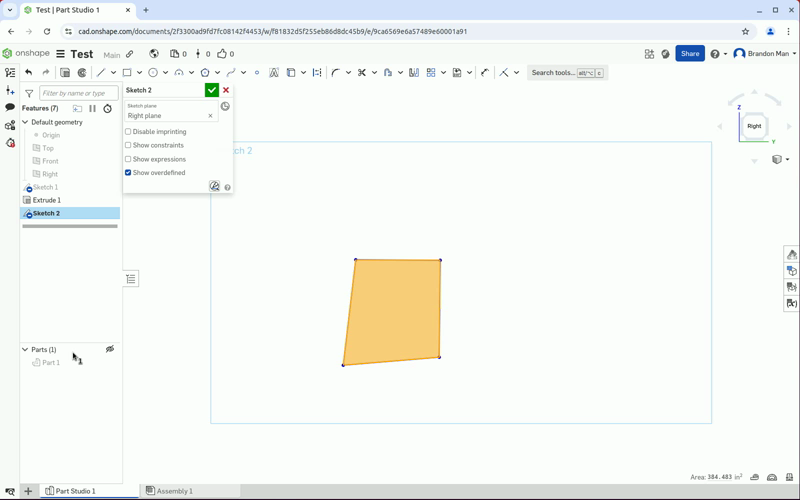
key(shift+y)
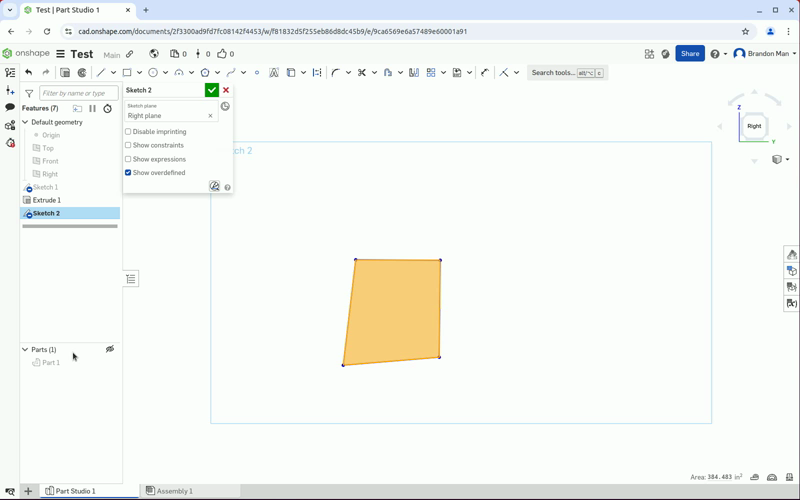
key(shift+e)
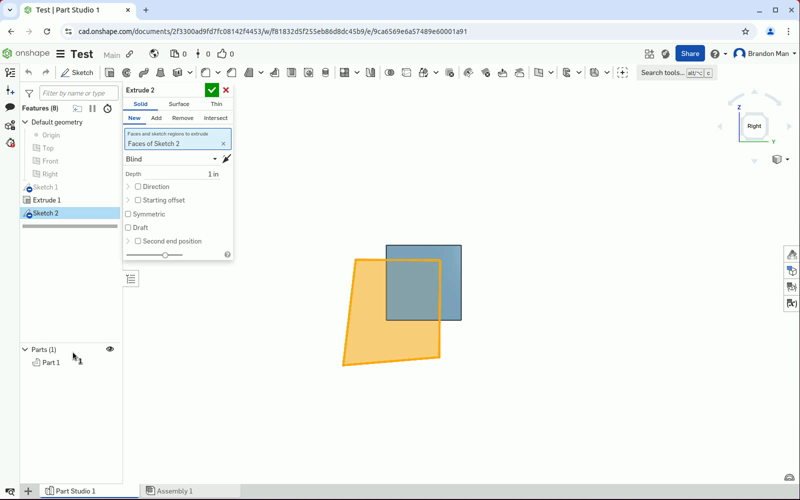
mouse_move(143, 106)
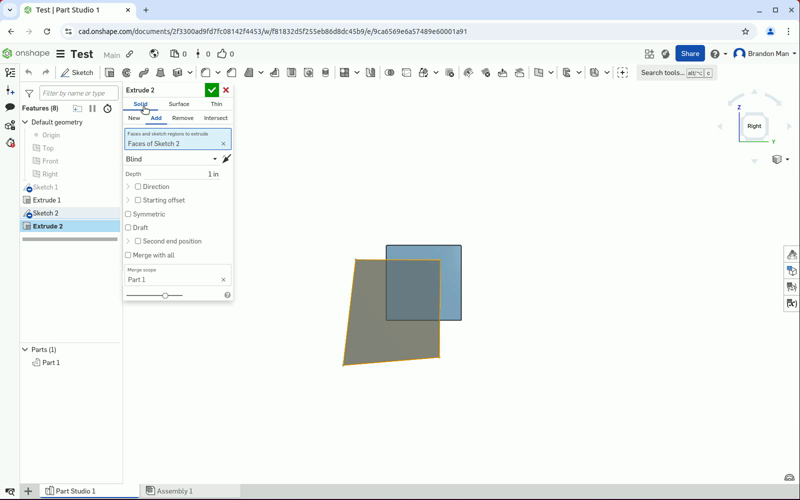
click(143, 106)
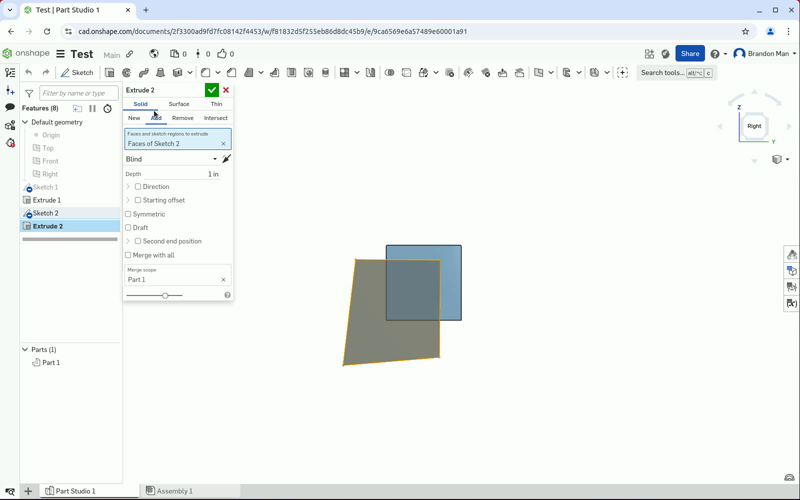
mouse_move(186, 120)
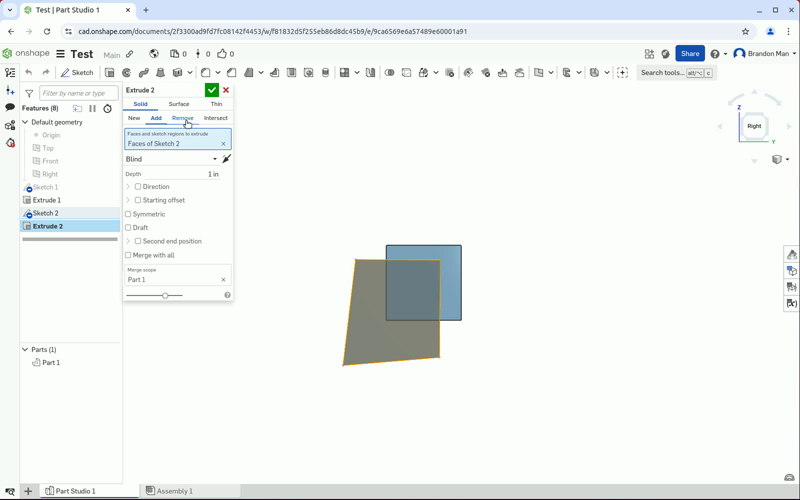
click(186, 120)
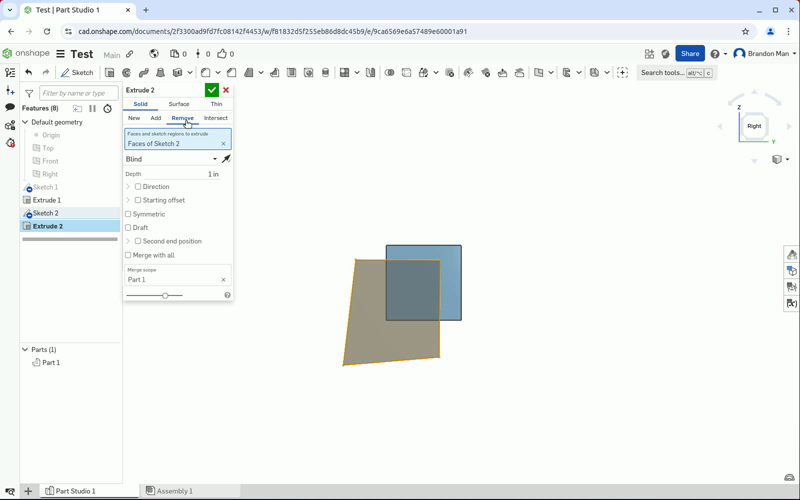
key(tab, 4)
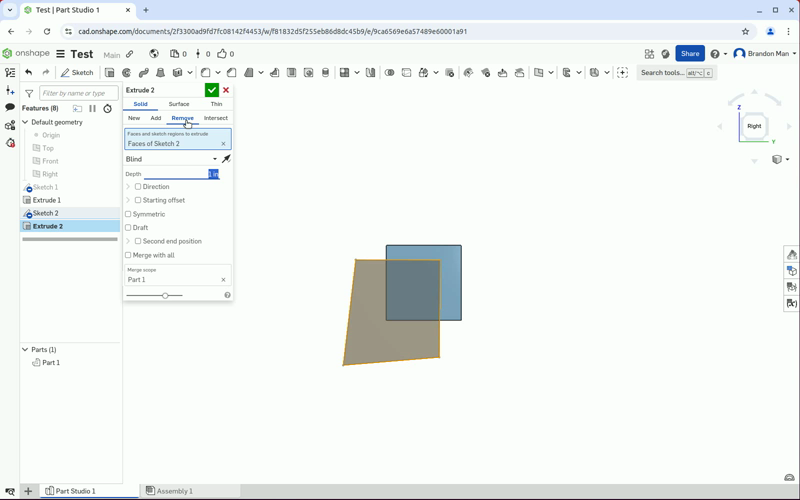
text(38.514)
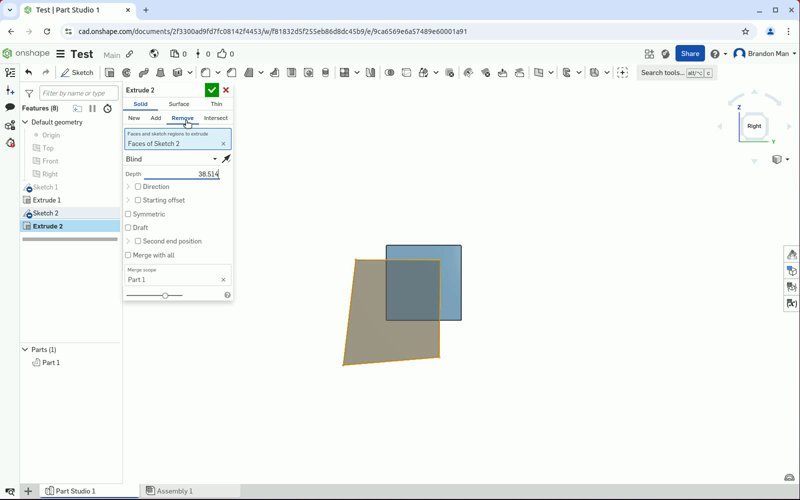
key(tab, 3)
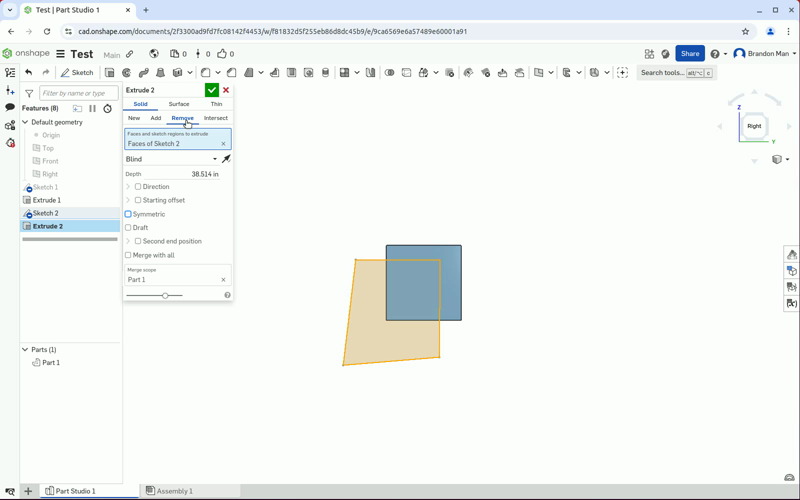
key(space)
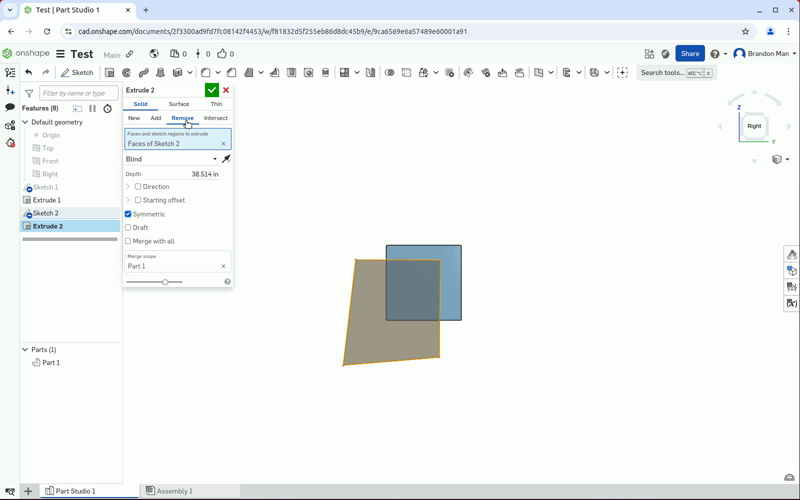
key(tab, 2)
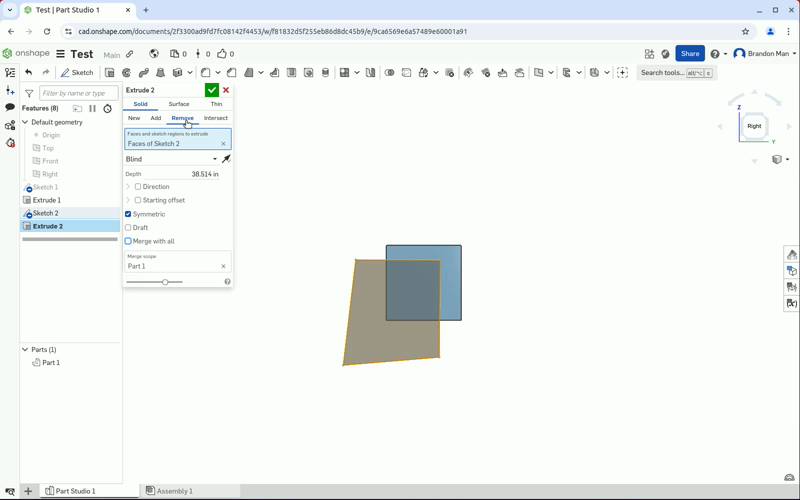
key(space)
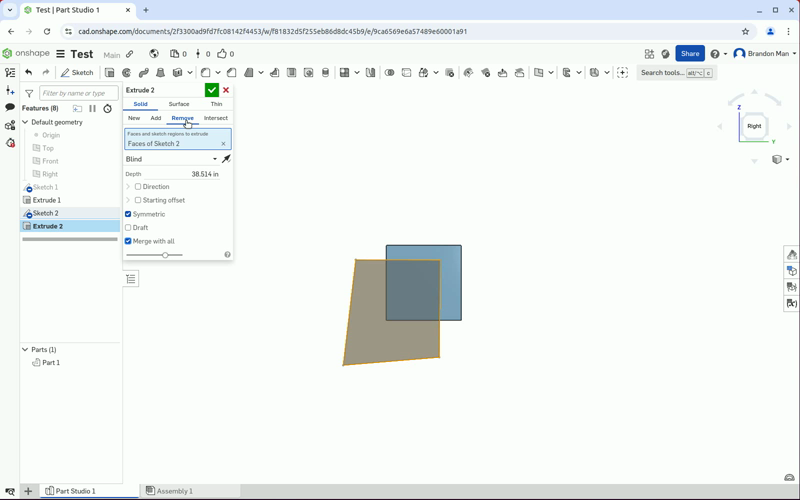
key(enter)
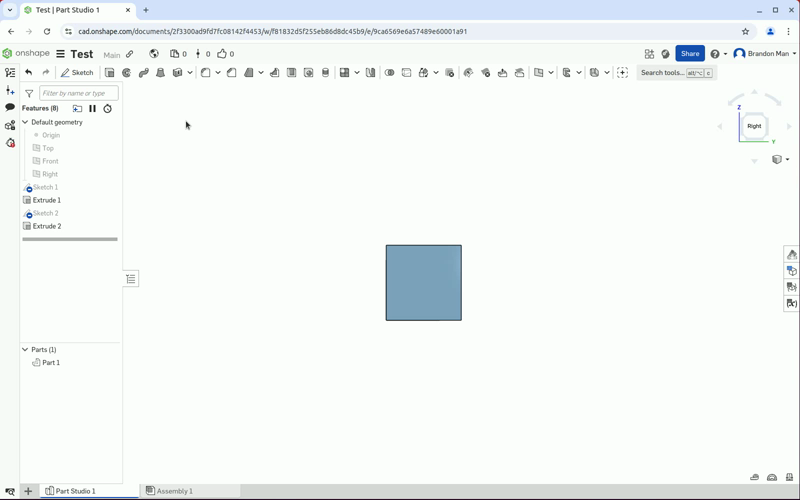
key(shift+h)
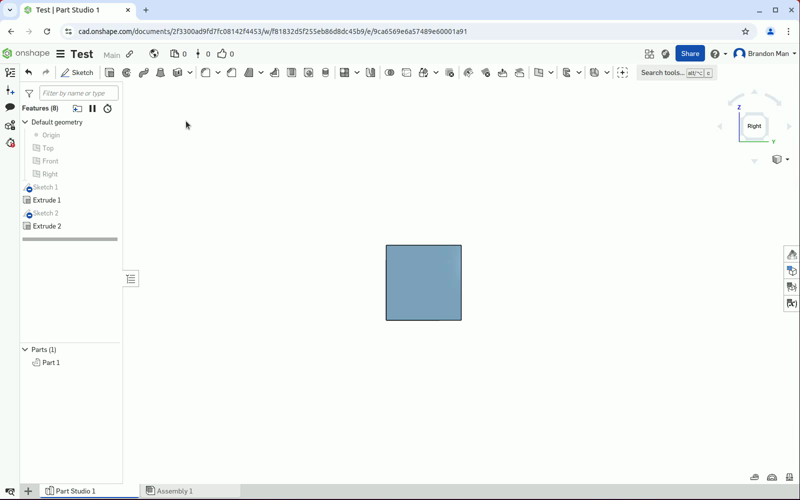
key(shift+h)
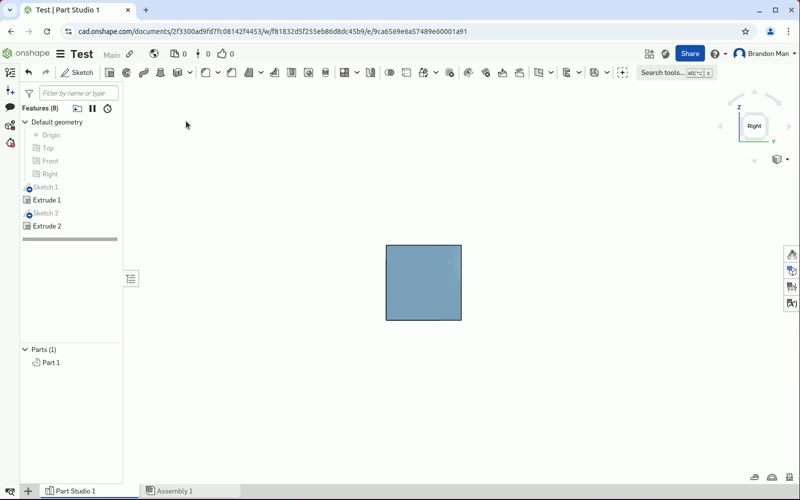
mouse_move(73, 189)
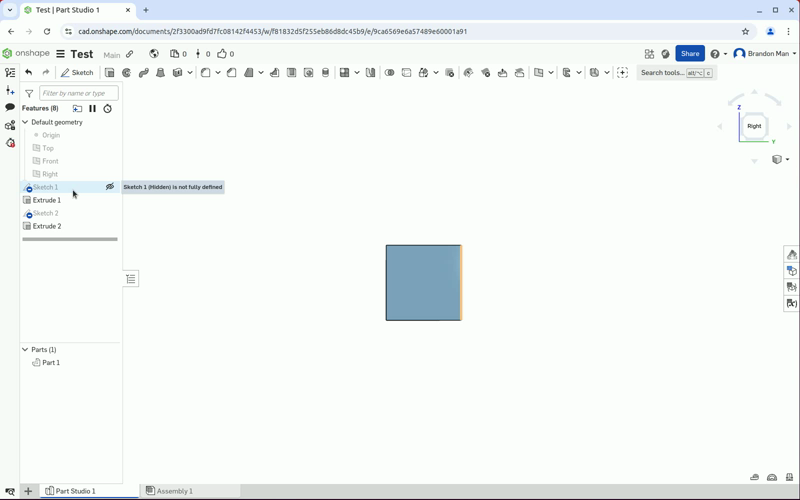
click(73, 189)
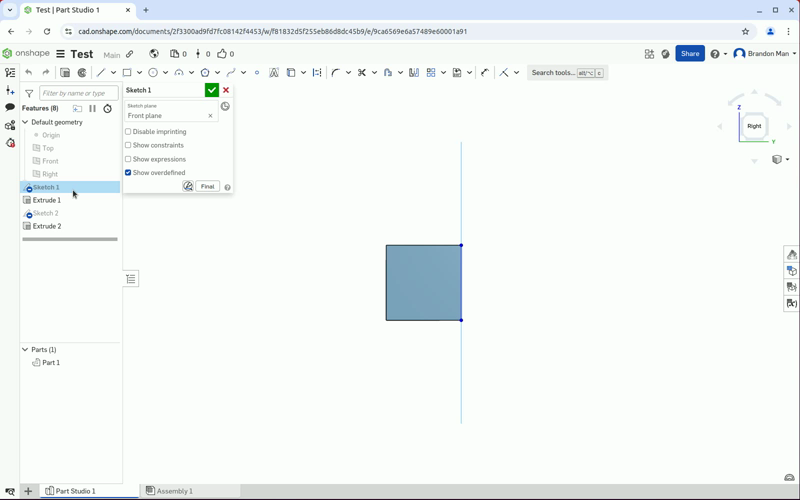
mouse_move(229, 92)
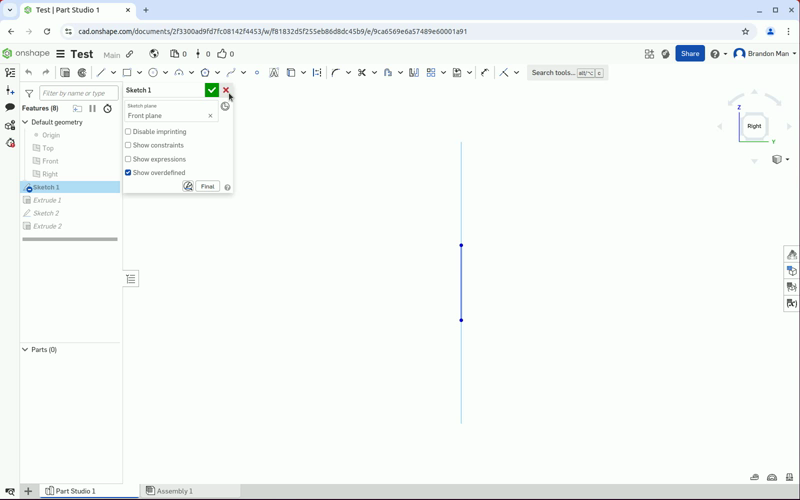
click(229, 92)
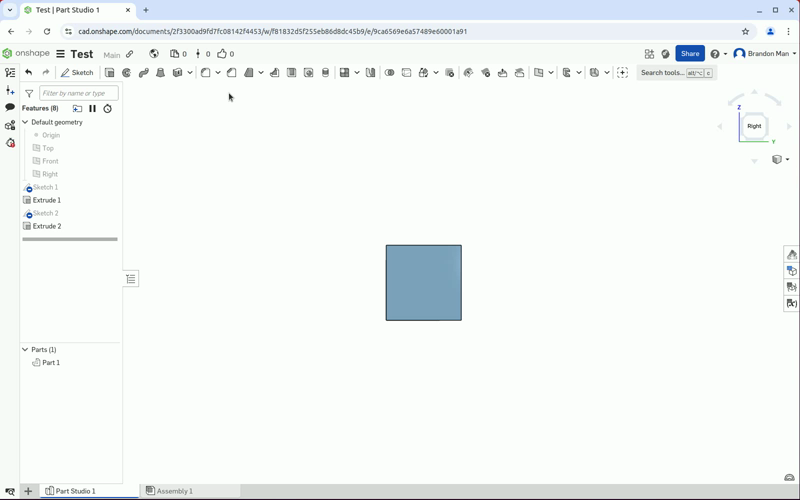
mouse_move(73, 352)
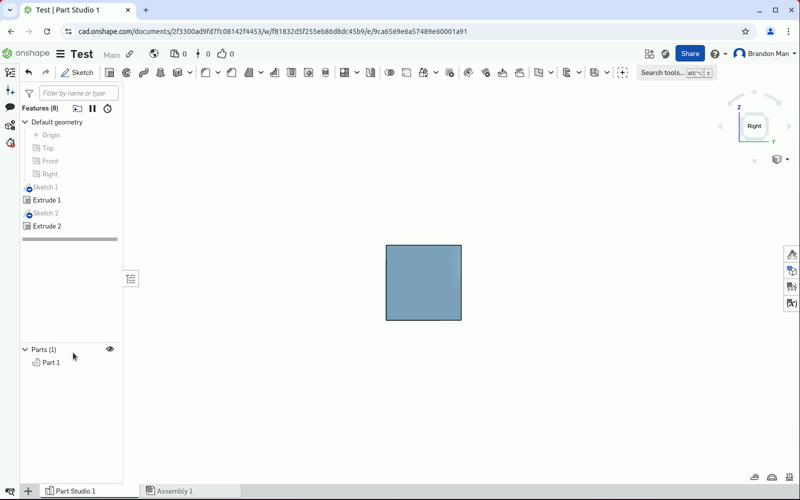
key(y)
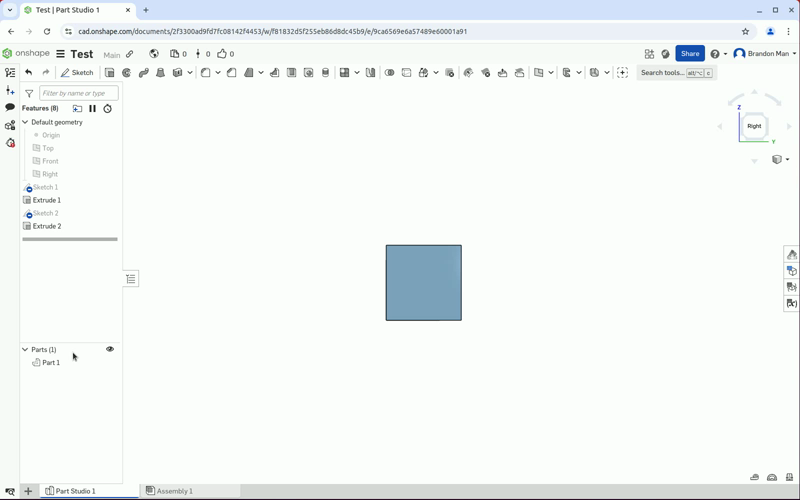
key(shift+p)
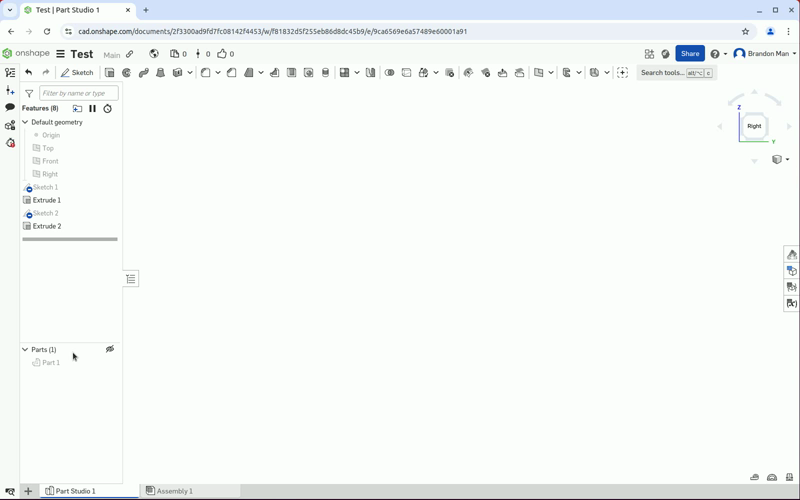
key(space)
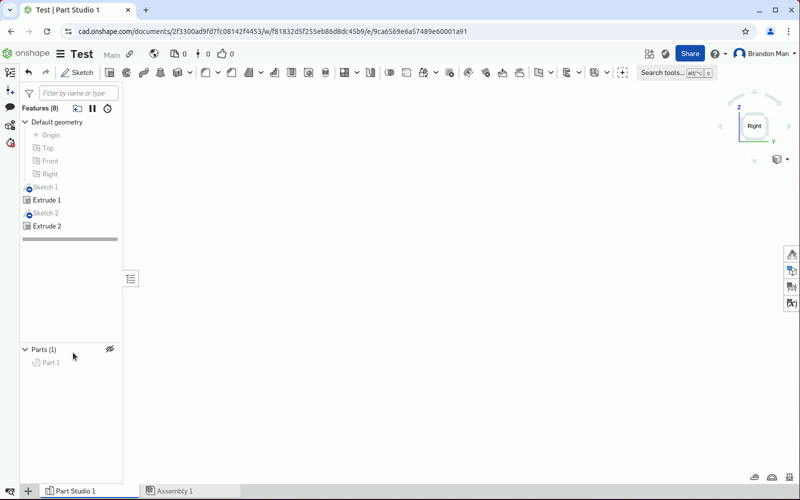
key_down(shift)
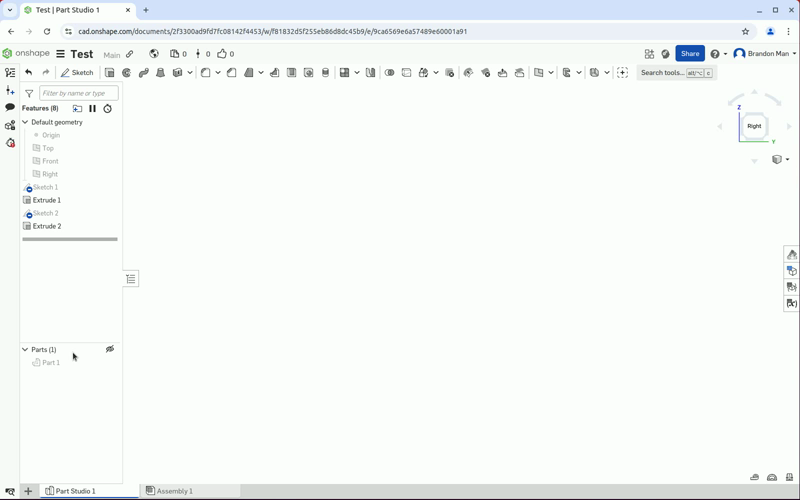
key(right)
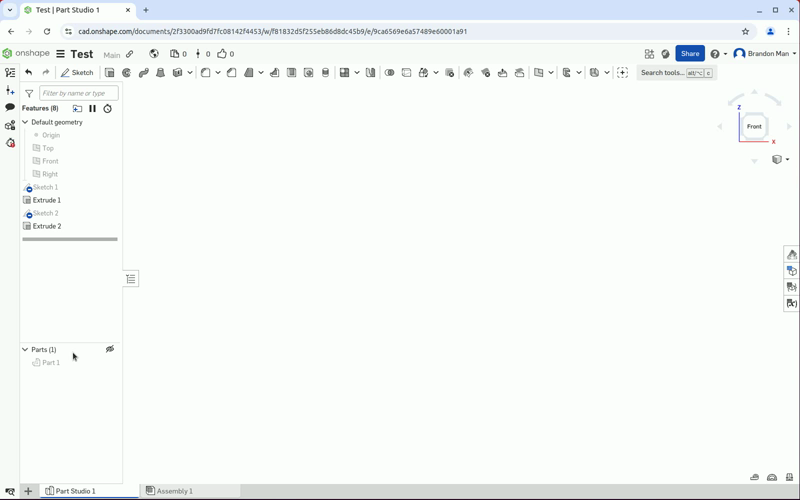
key_up(shift)
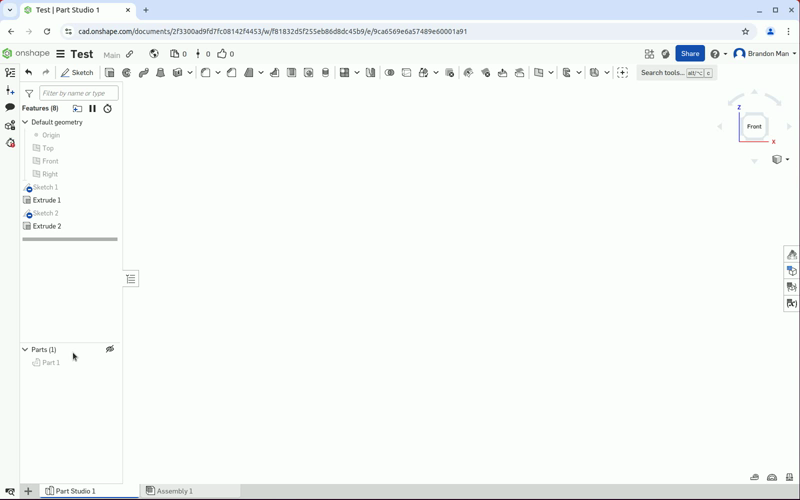
mouse_move(73, 352)
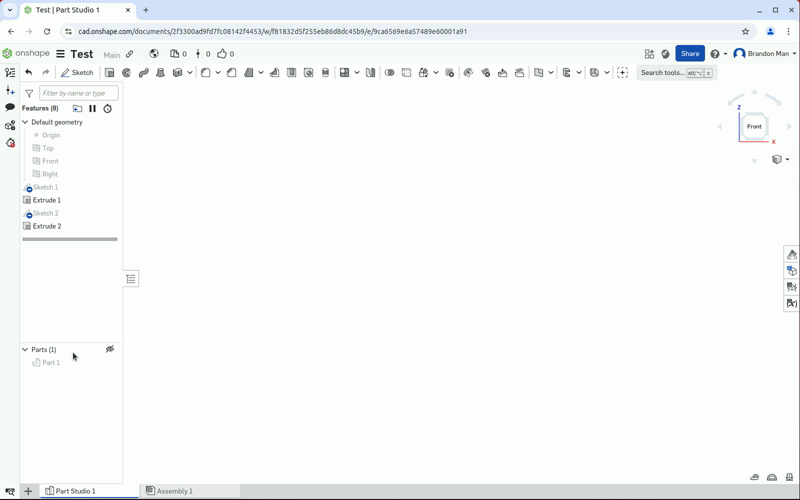
key(shift+y)
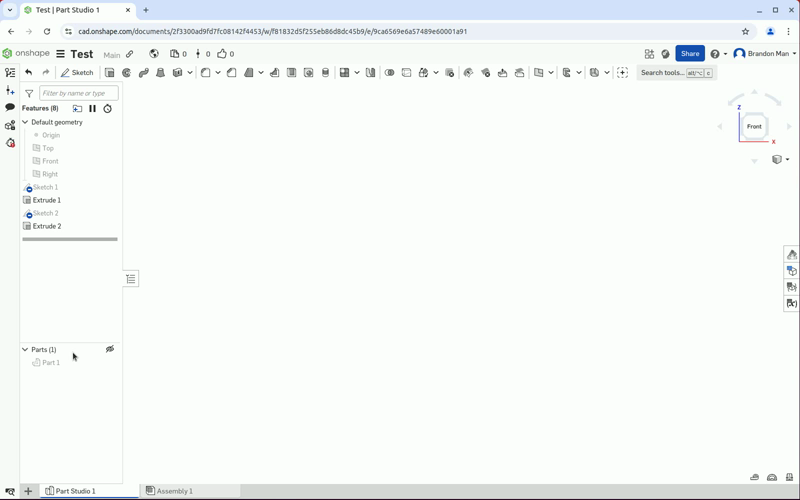
key(shift+s)
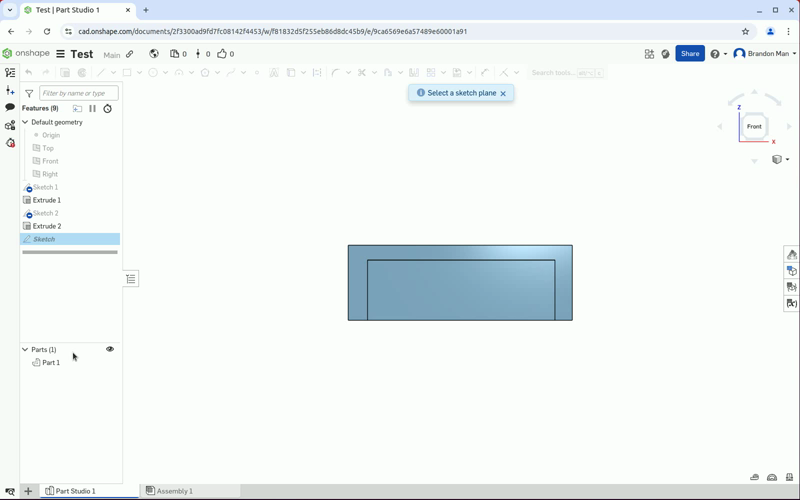
mouse_move(73, 163)
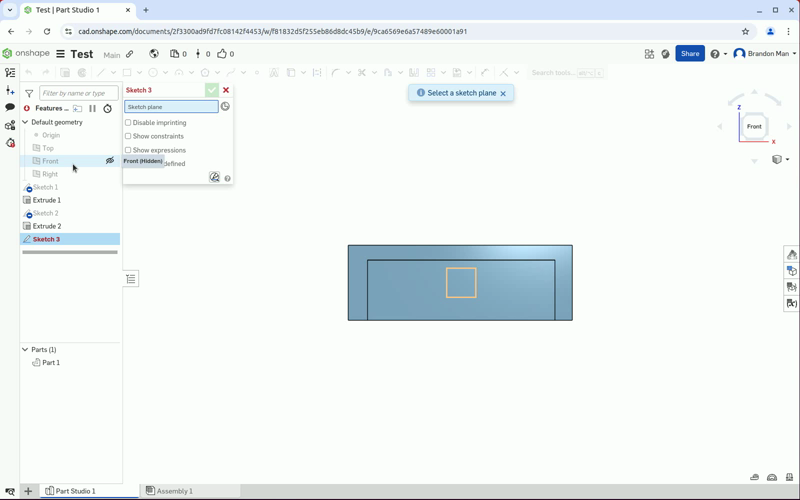
click(73, 163)
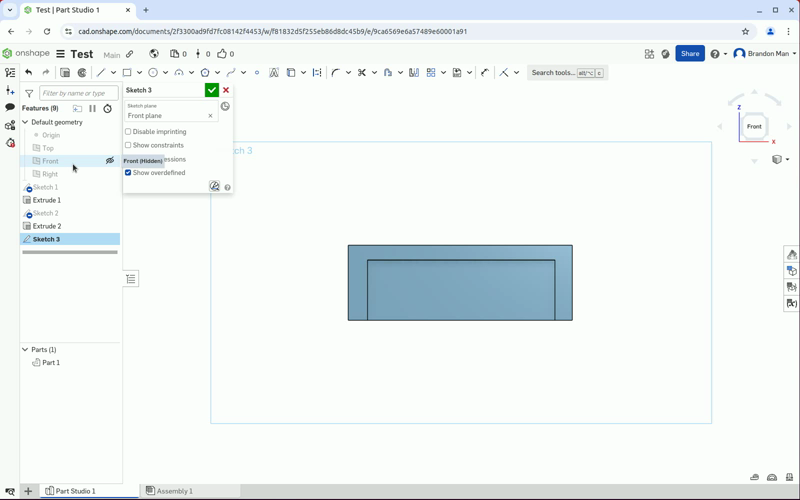
mouse_move(73, 352)
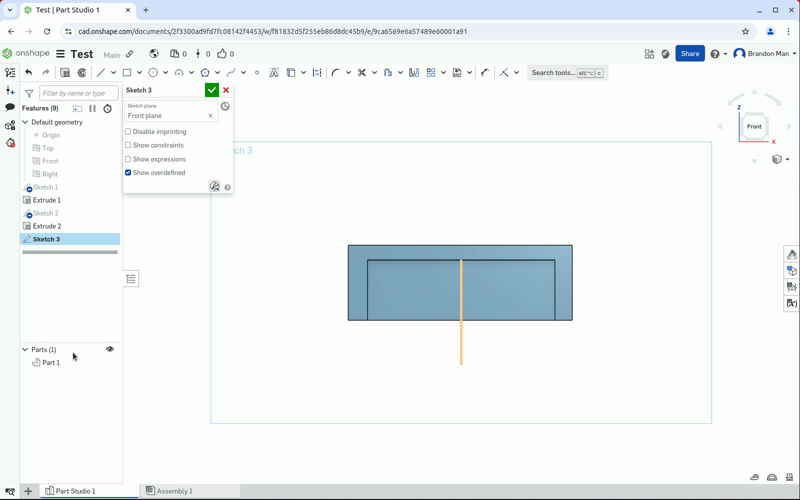
key(y)
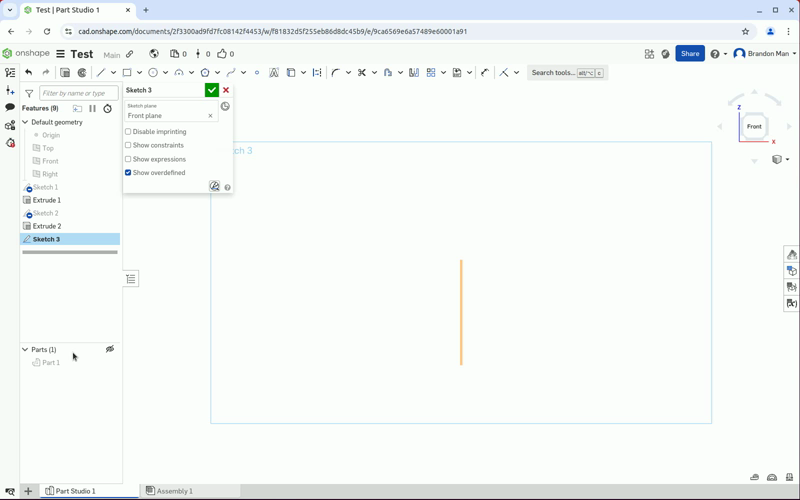
key(l)
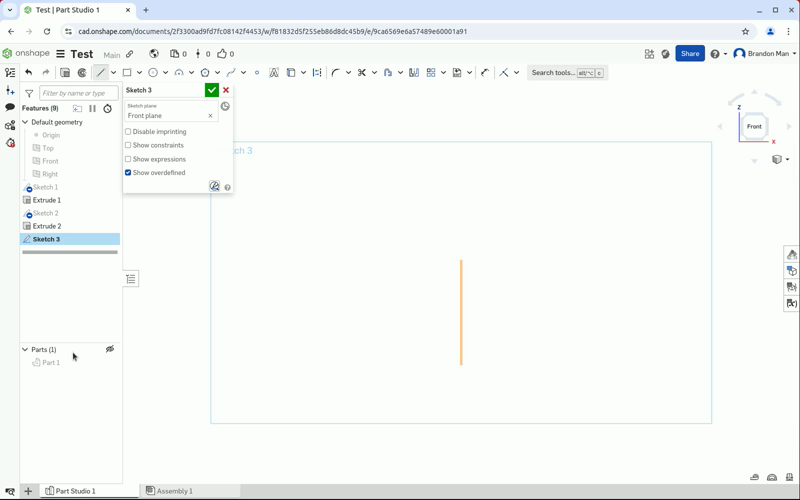
key_down(shift)
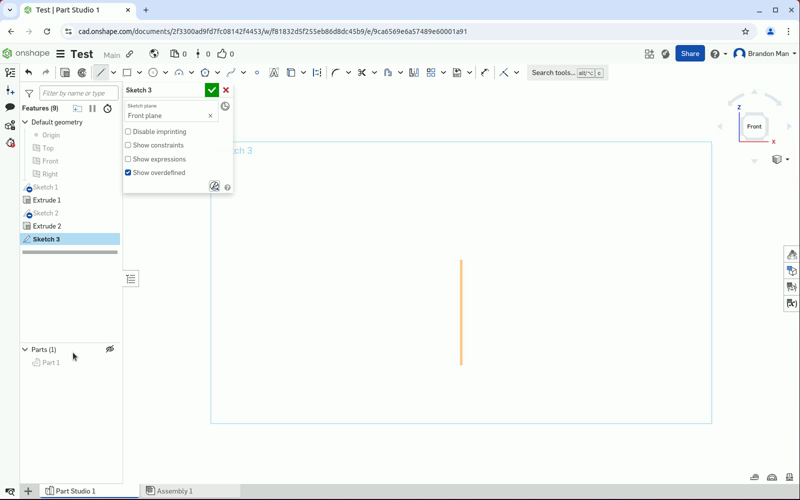
mouse_move(349, 262)
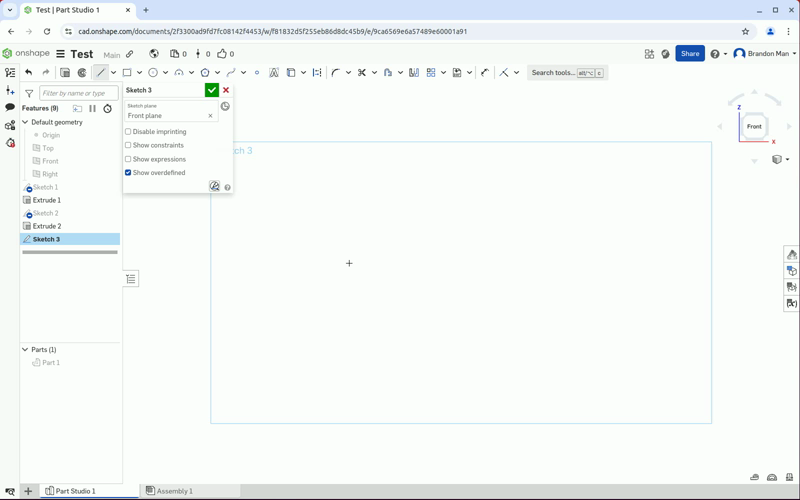
click(349, 262)
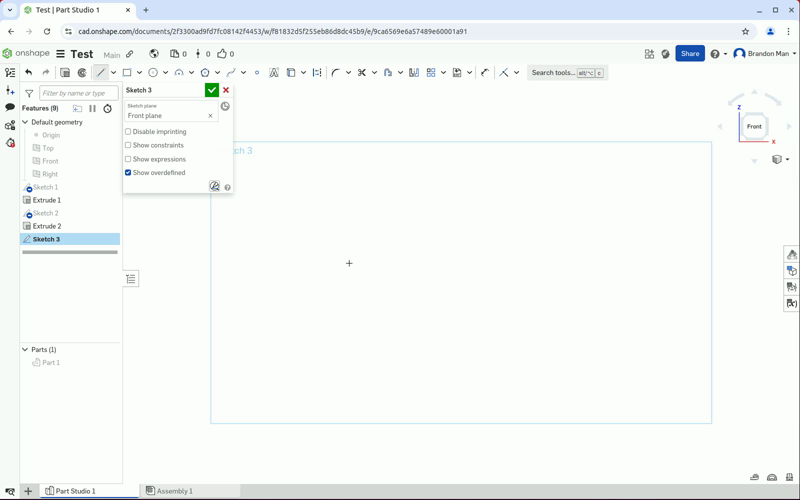
key_up(shift)
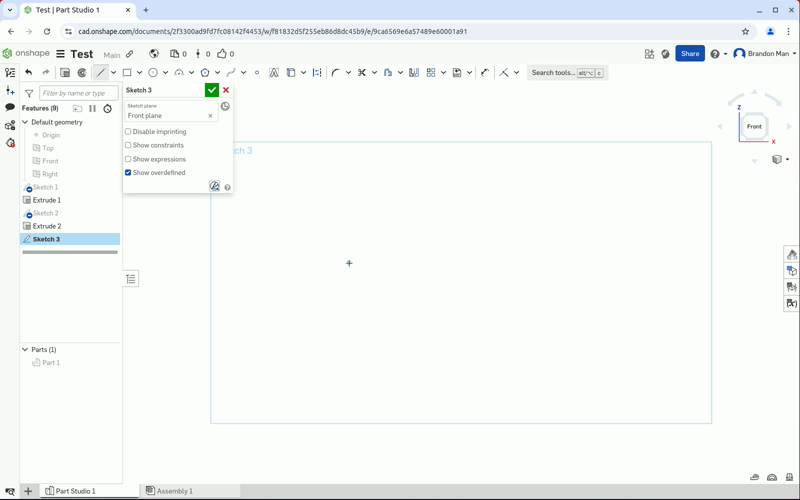
key_down(shift)
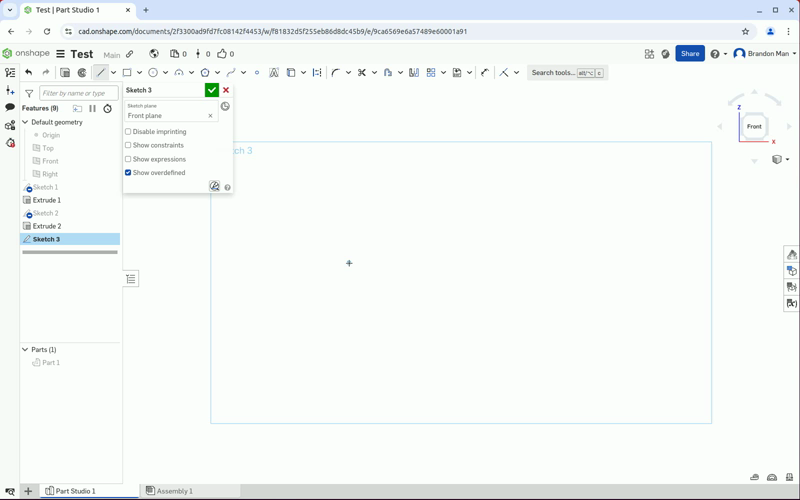
mouse_move(379, 262)
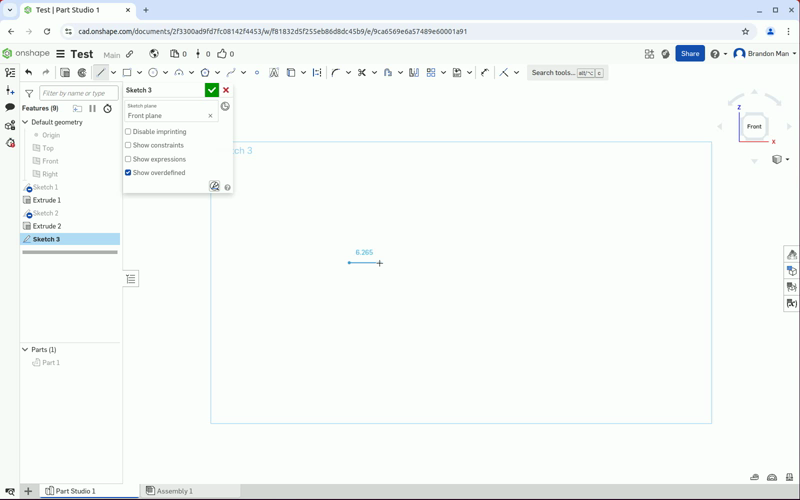
mouse_move(368, 262)
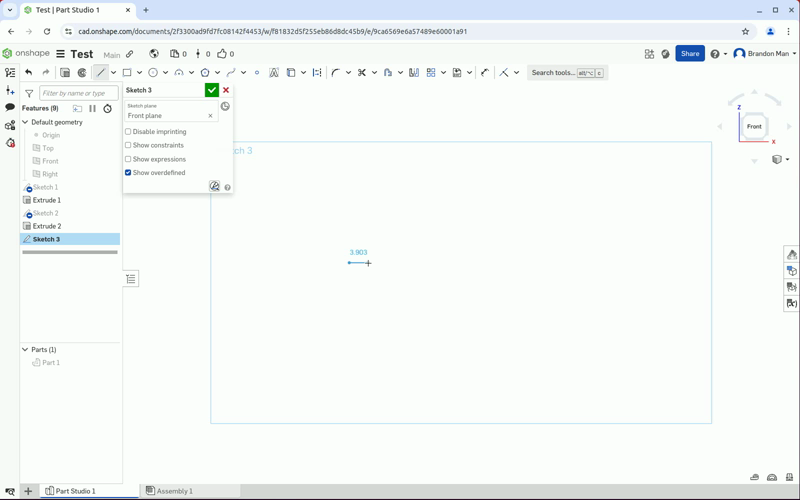
click(368, 262)
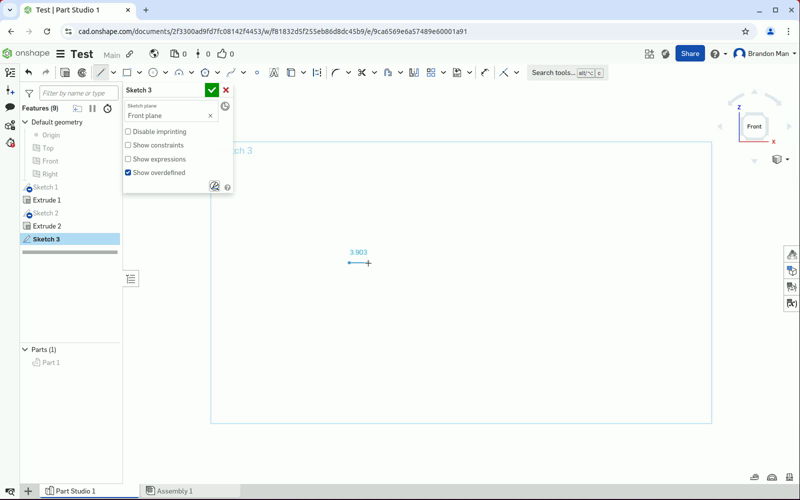
key_up(shift)
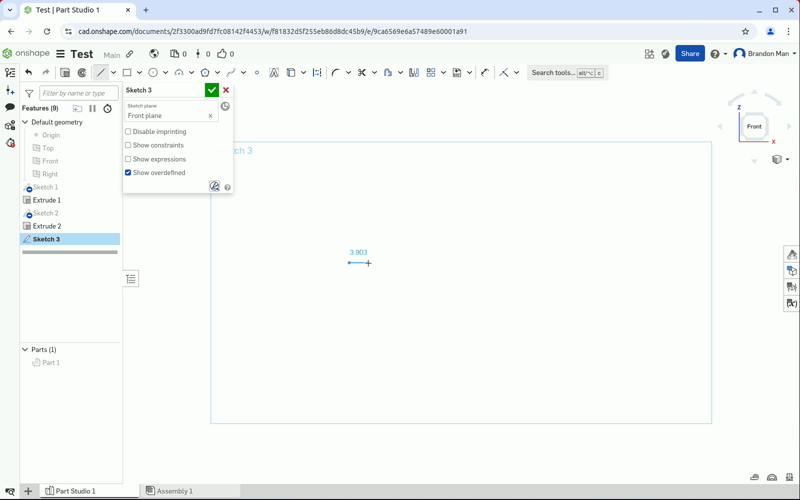
key_down(shift)
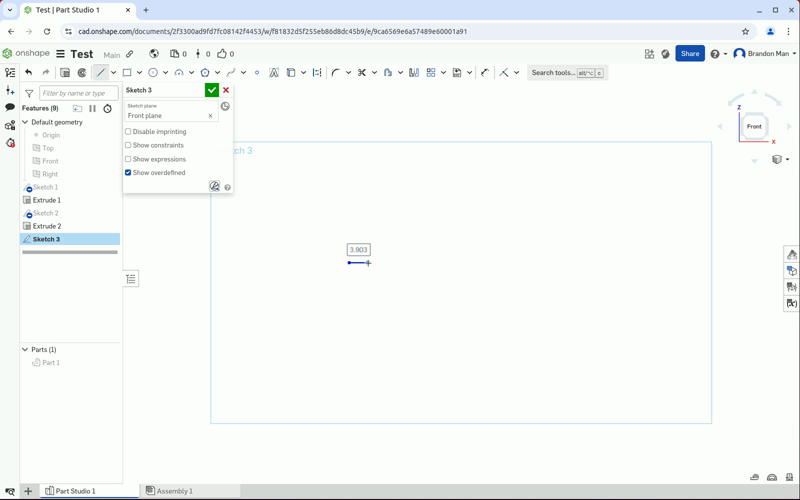
mouse_move(398, 262)
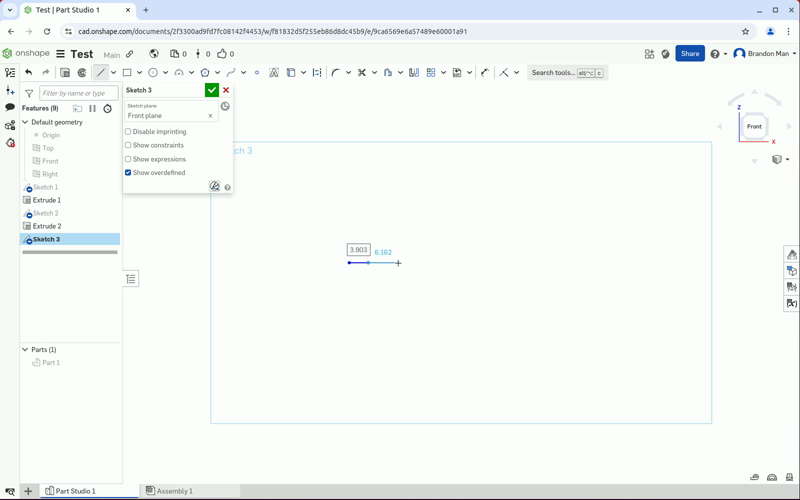
mouse_move(368, 245)
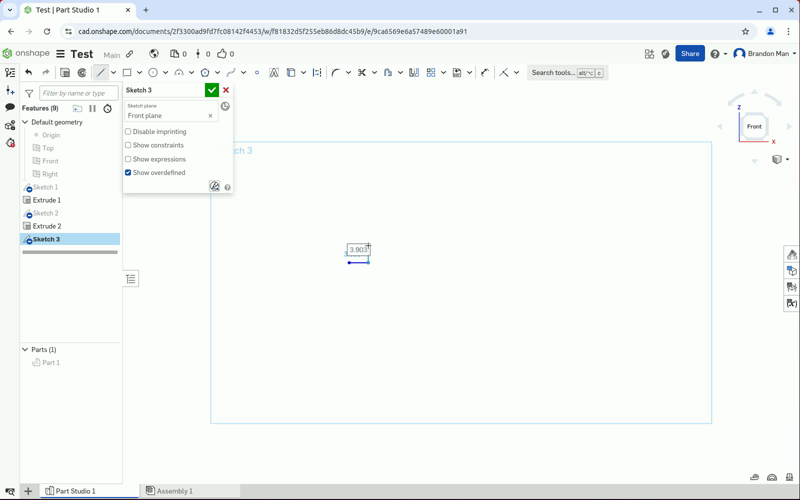
click(368, 245)
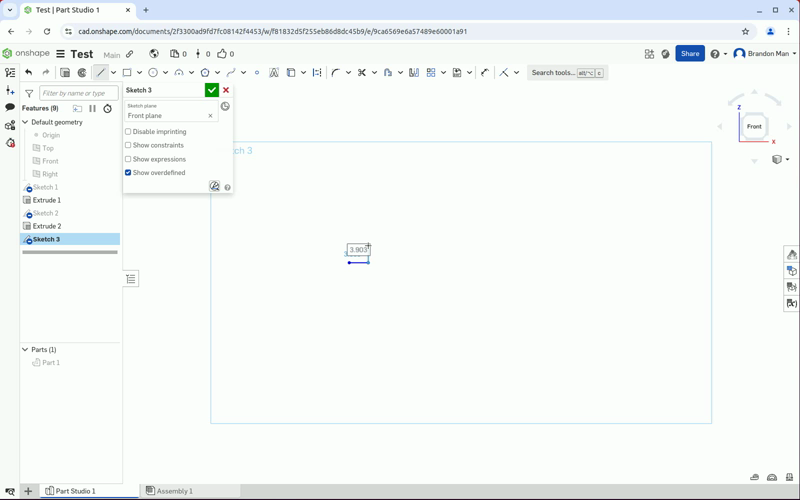
key_up(shift)
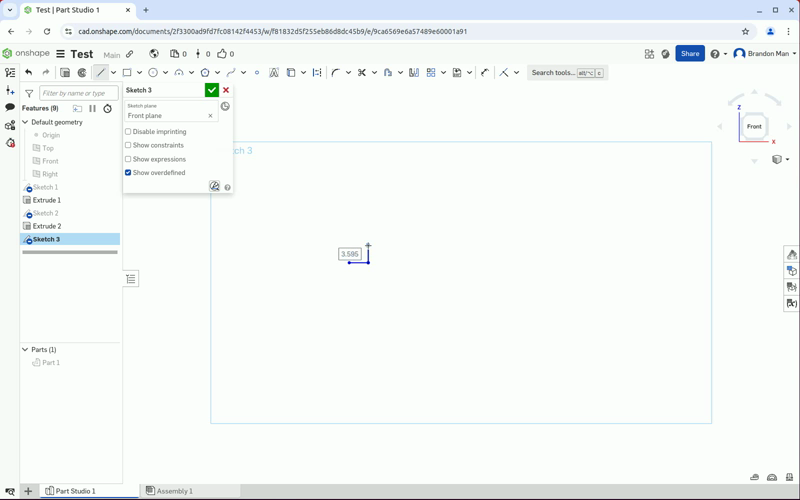
key_down(shift)
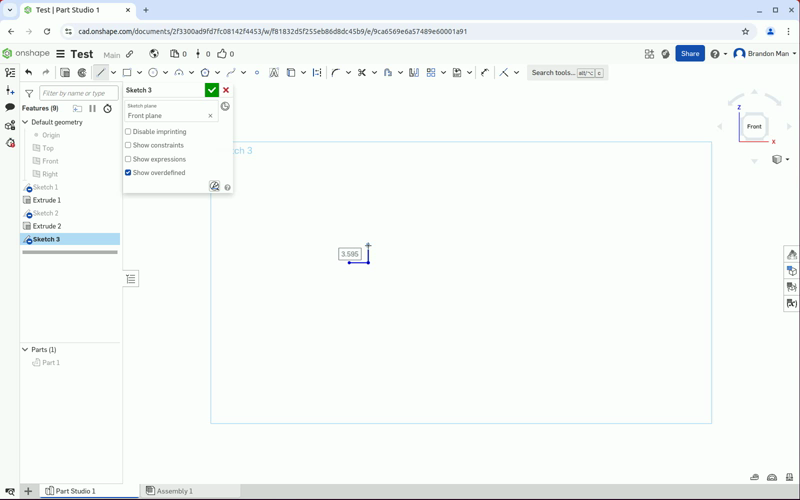
mouse_move(398, 245)
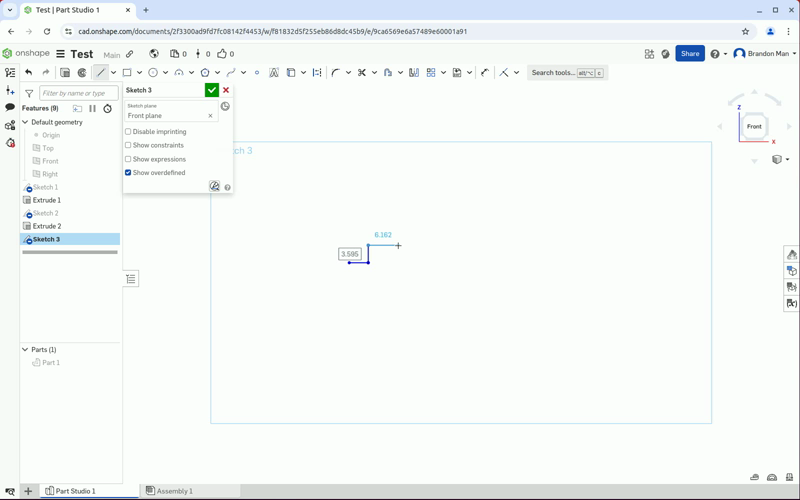
mouse_move(349, 245)
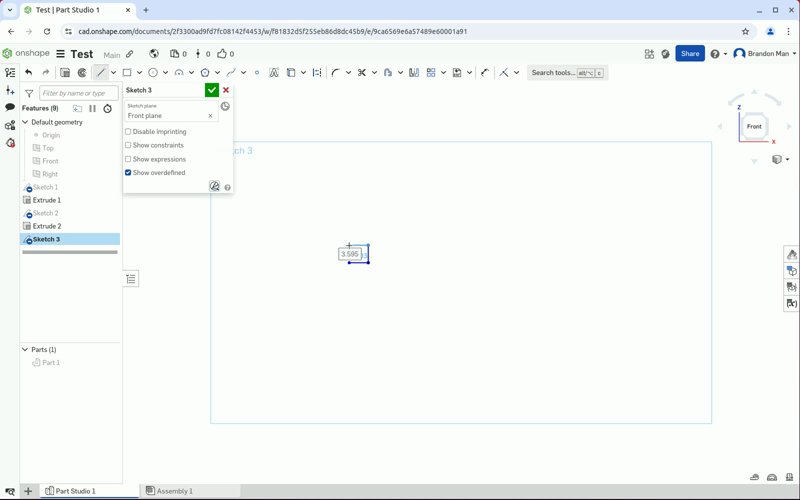
click(349, 245)
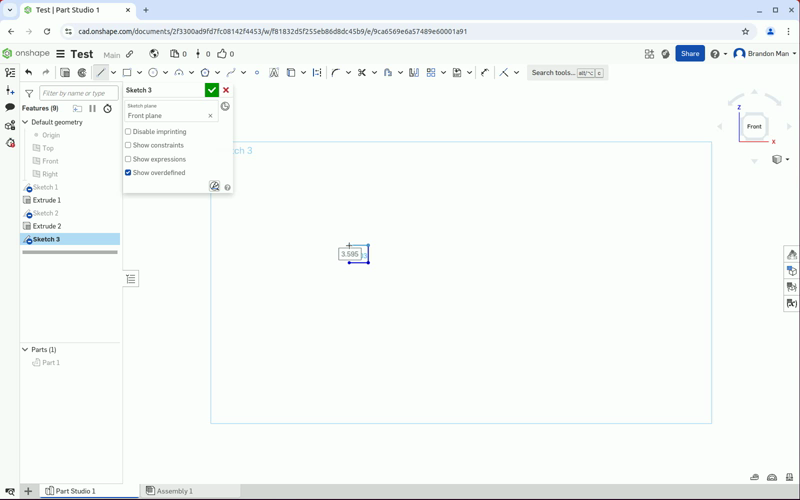
key_up(shift)
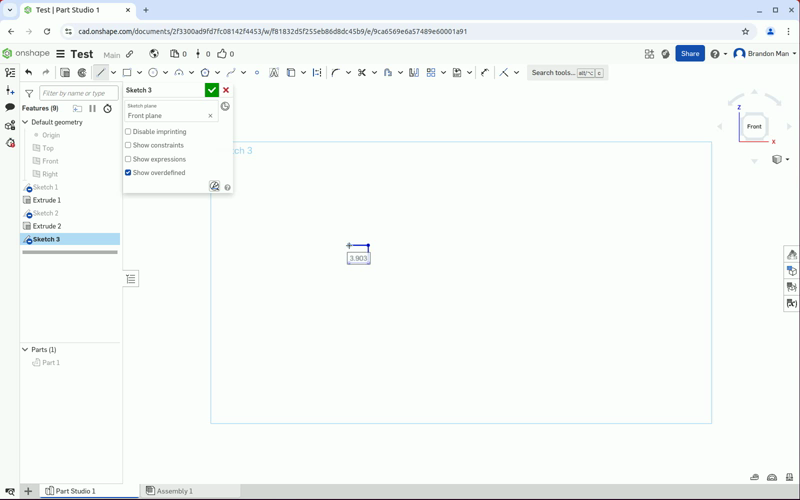
mouse_move(379, 245)
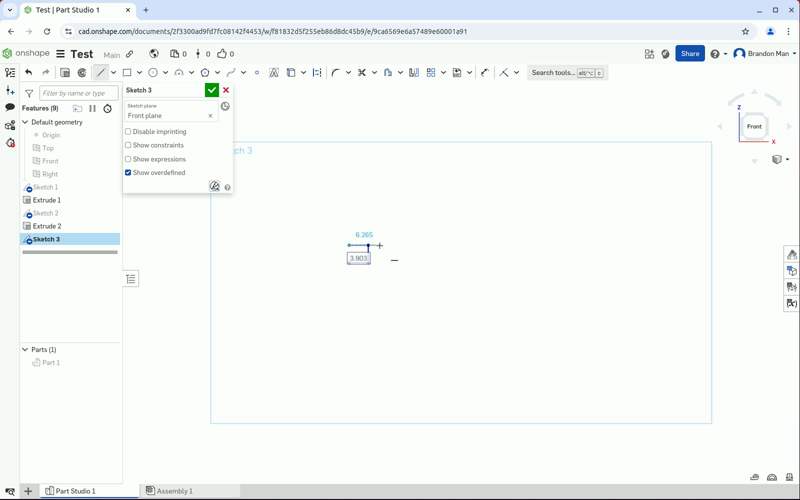
key_down(shift)
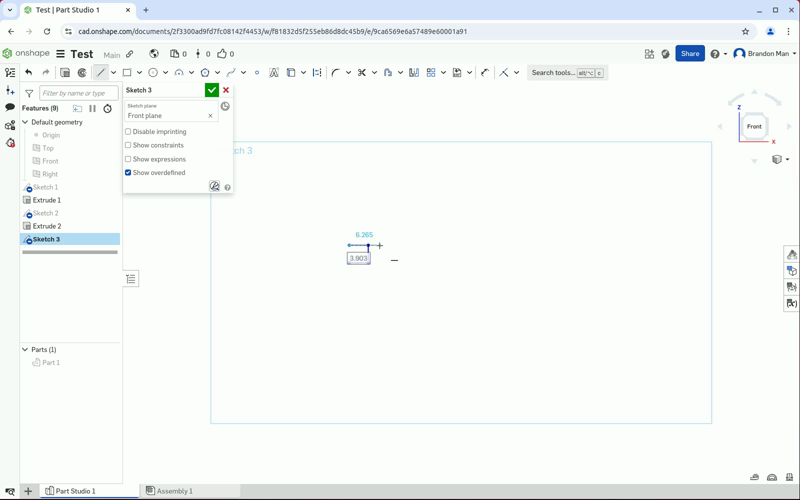
mouse_move(349, 262)
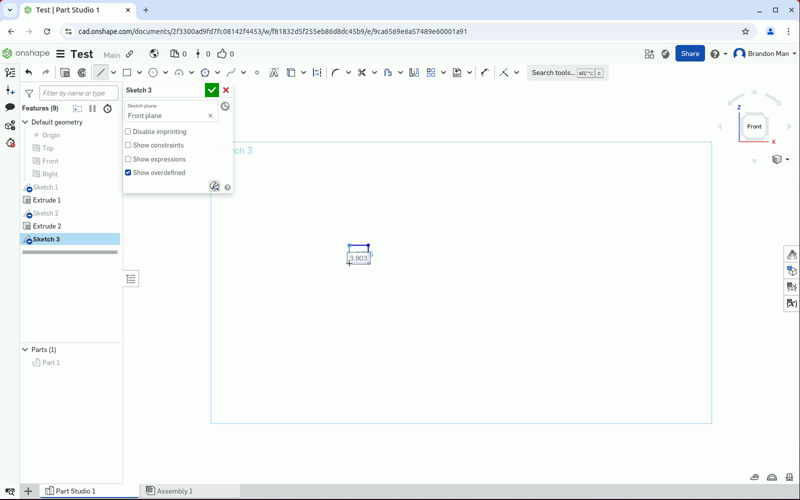
key_up(shift)
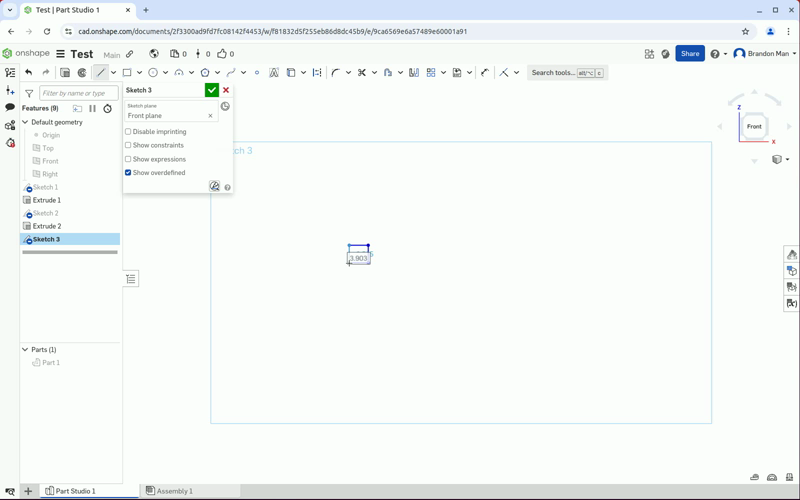
click(349, 262)
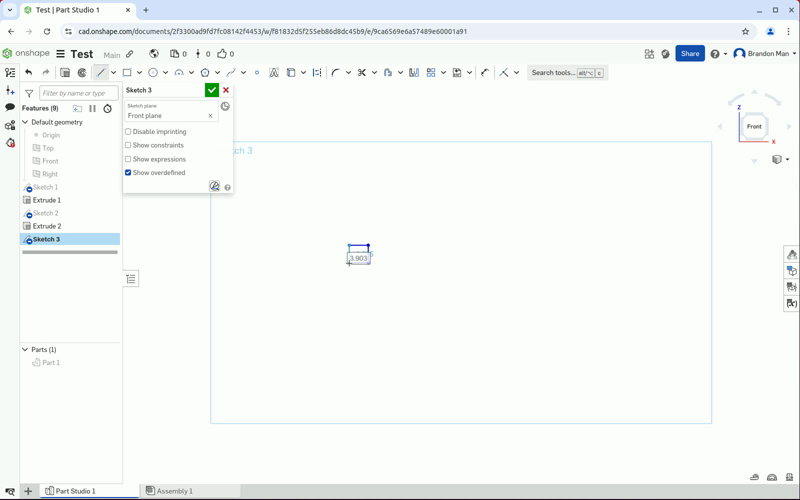
key(esc)
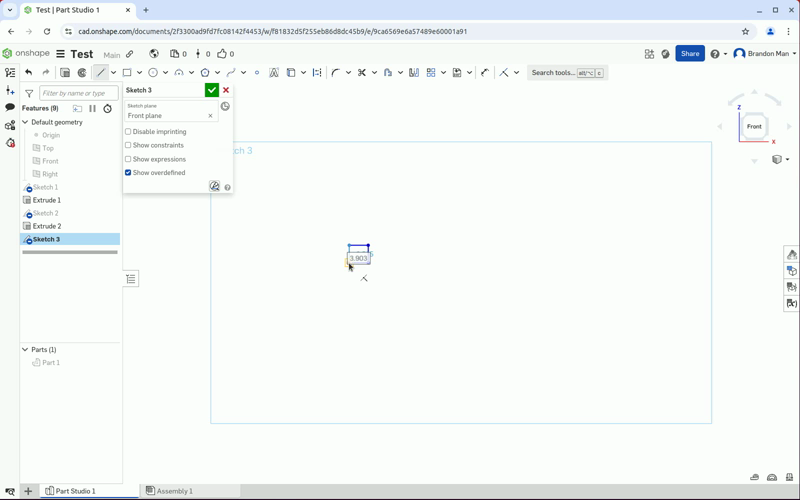
mouse_move(353, 258)
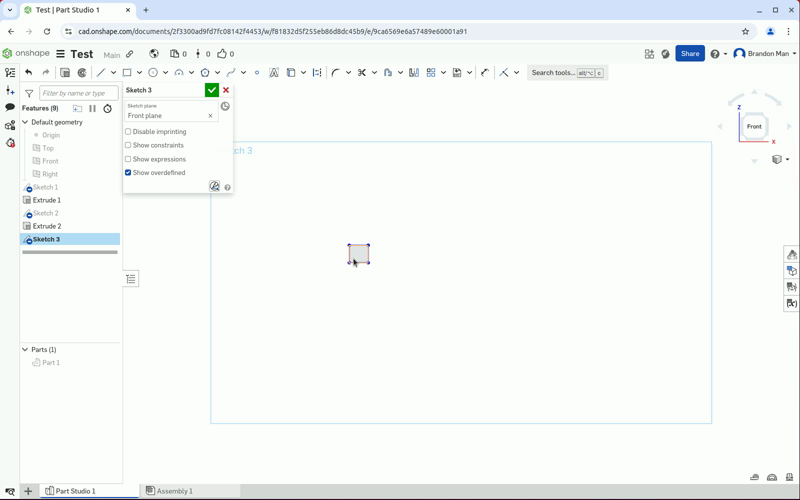
scroll(6)
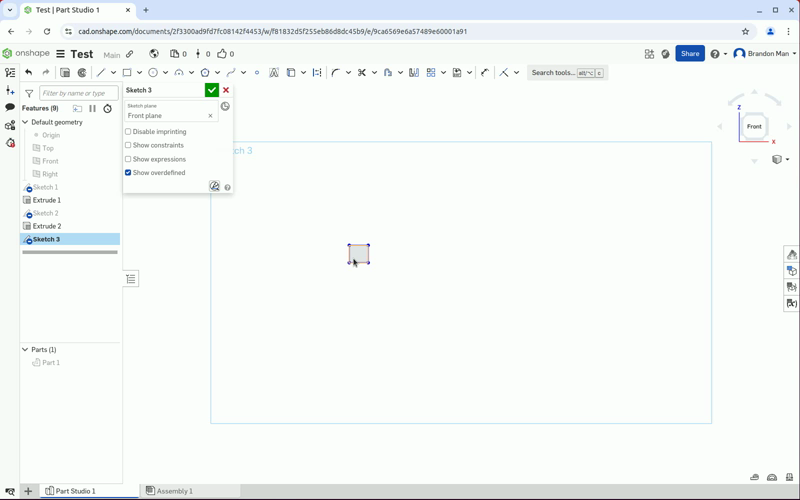
scroll(6)
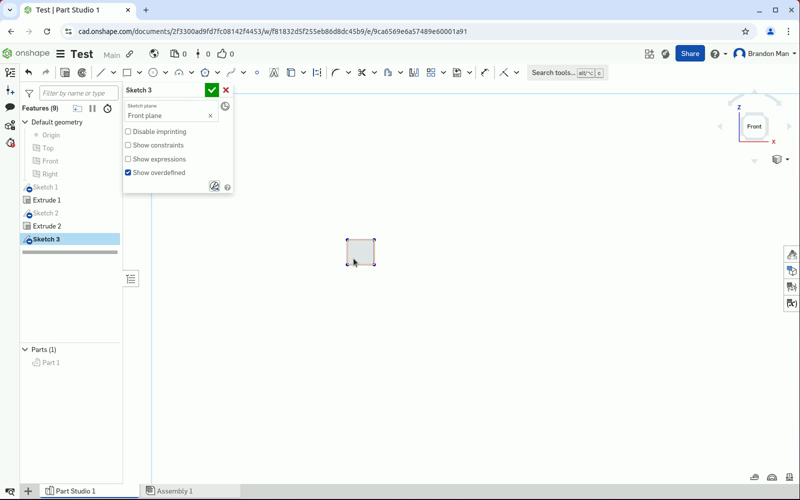
scroll(6)
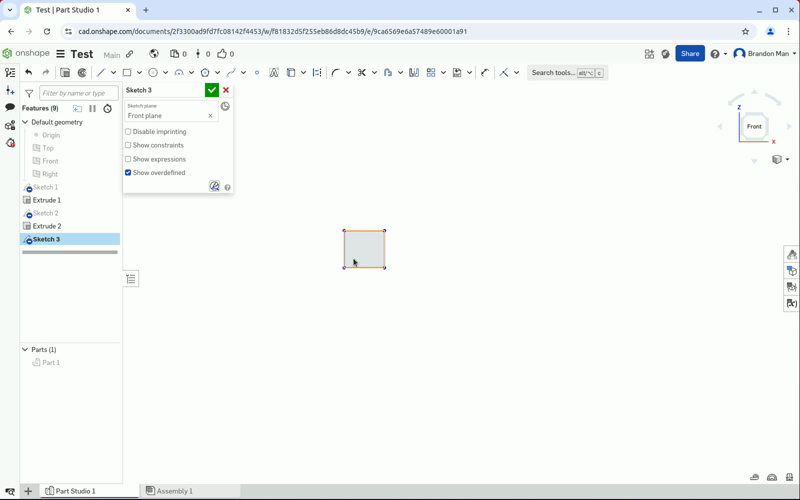
scroll(6)
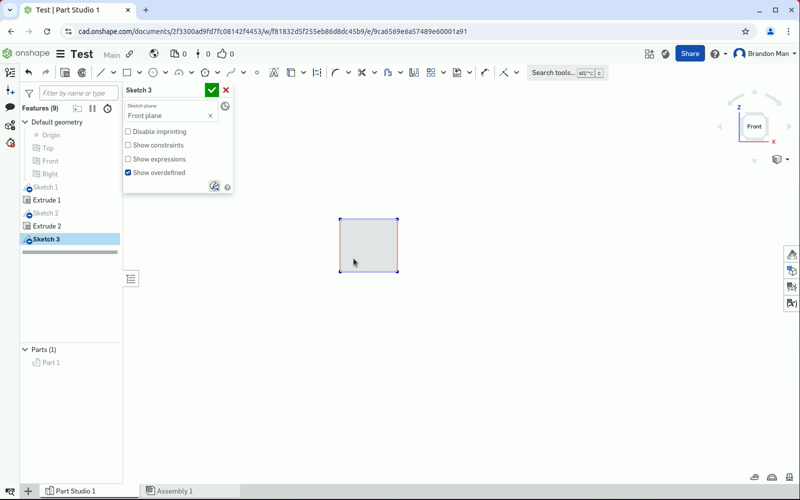
scroll(6)
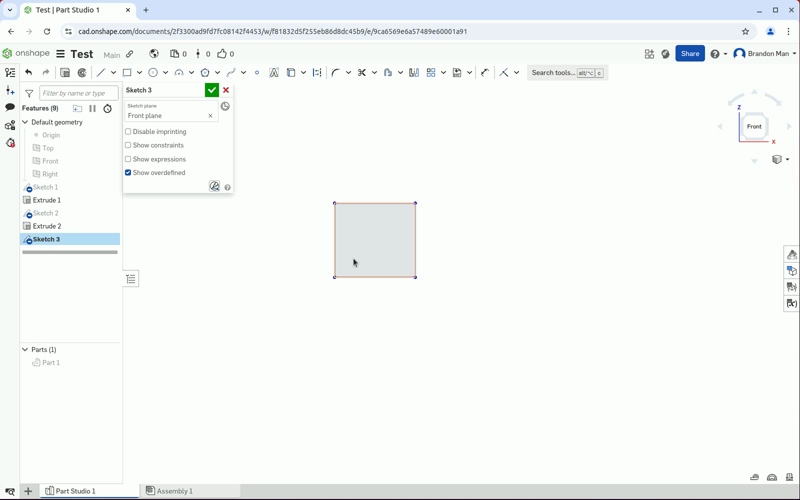
scroll(6)
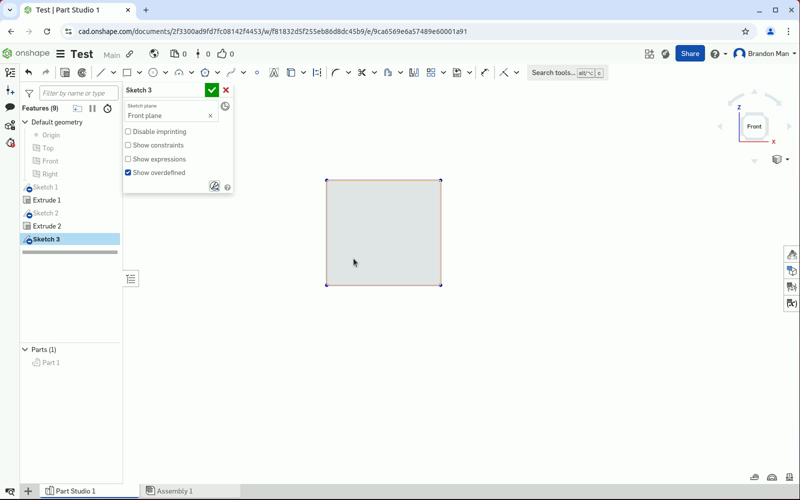
scroll(6)
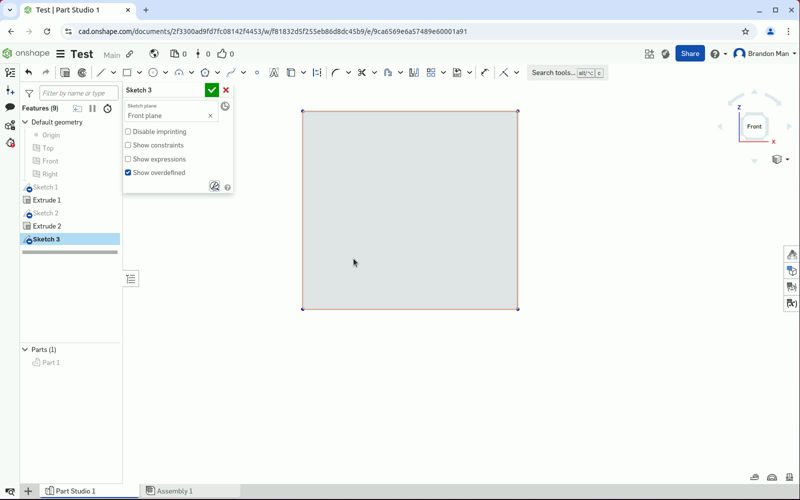
click(353, 258)
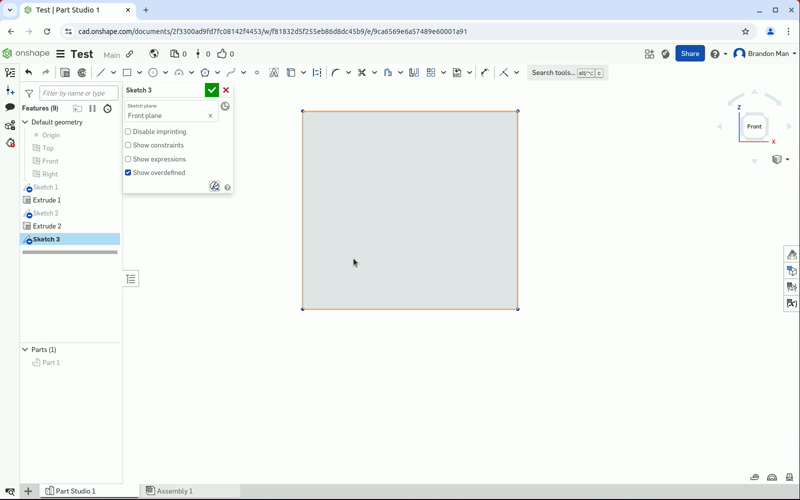
scroll(-6)
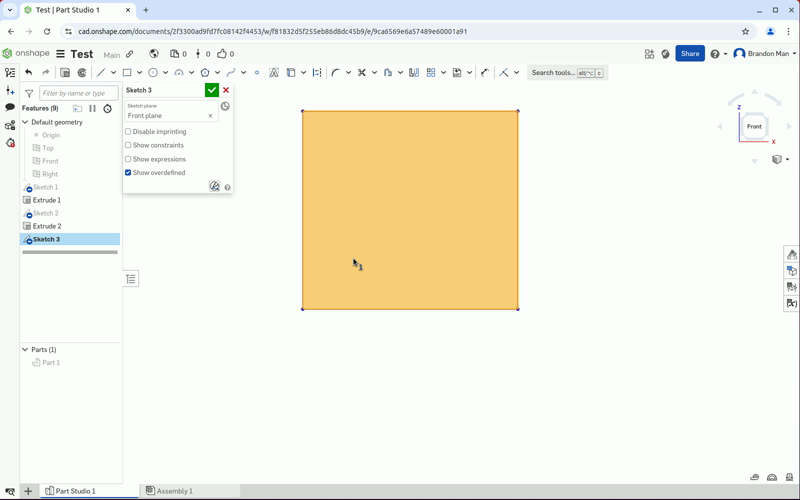
scroll(-6)
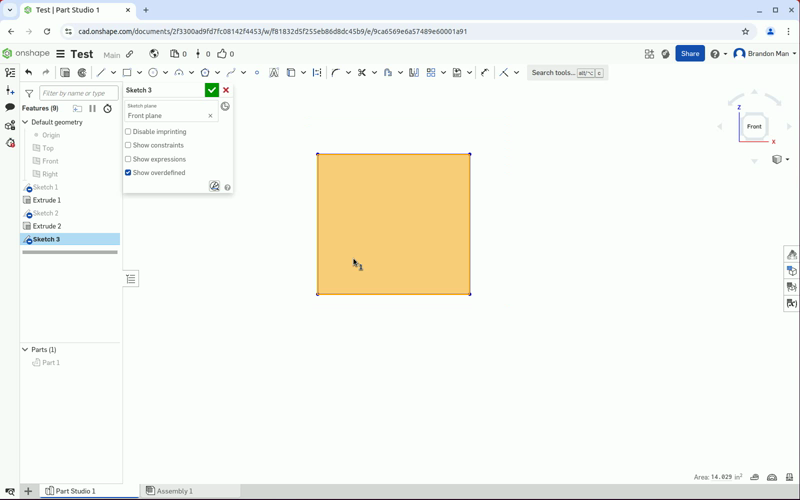
scroll(-6)
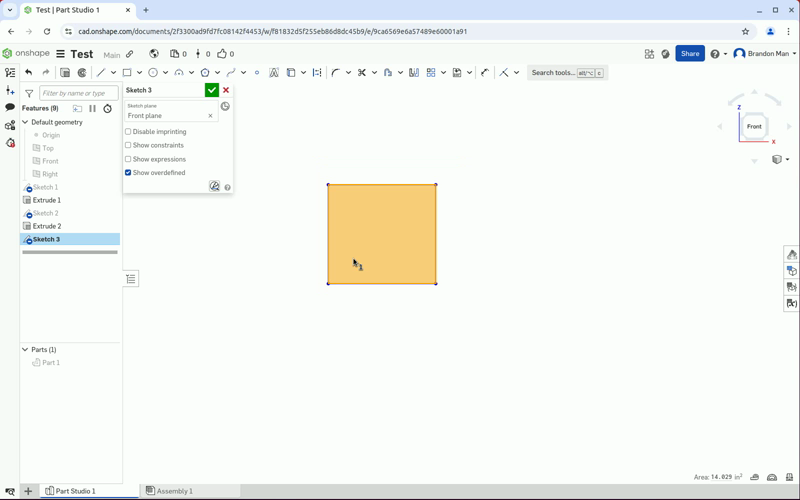
scroll(-6)
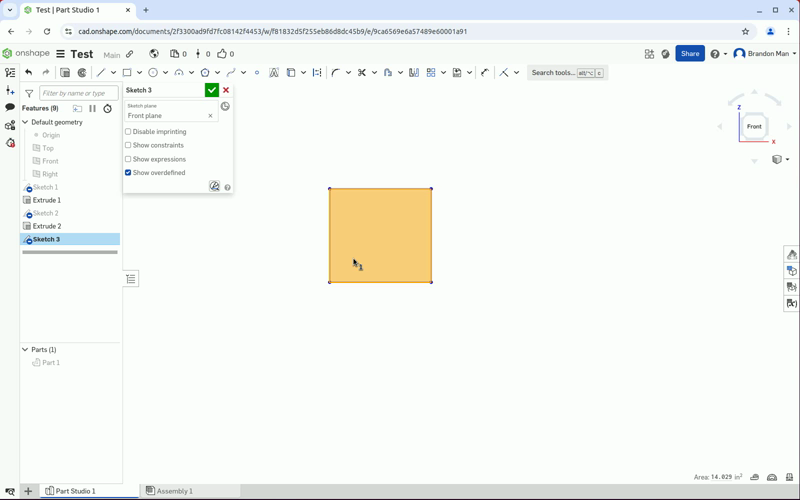
scroll(-6)
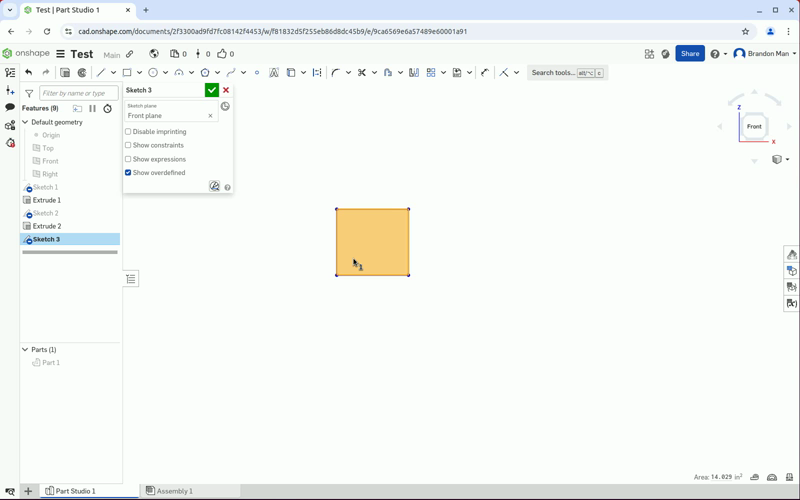
scroll(-6)
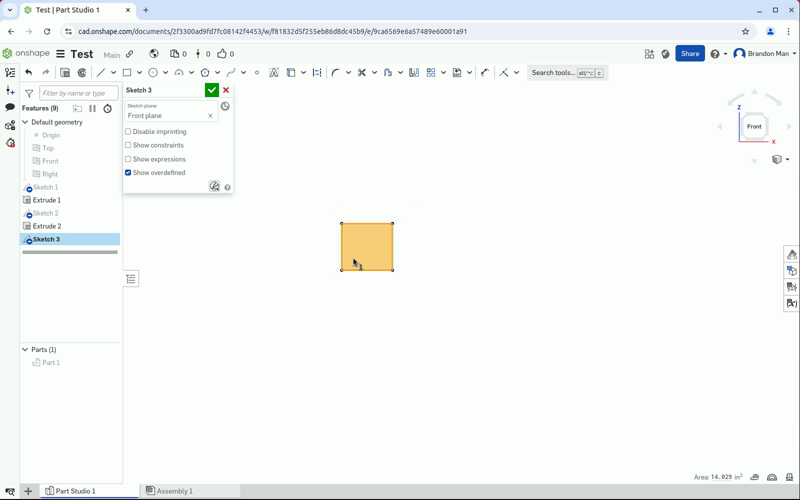
scroll(-6)
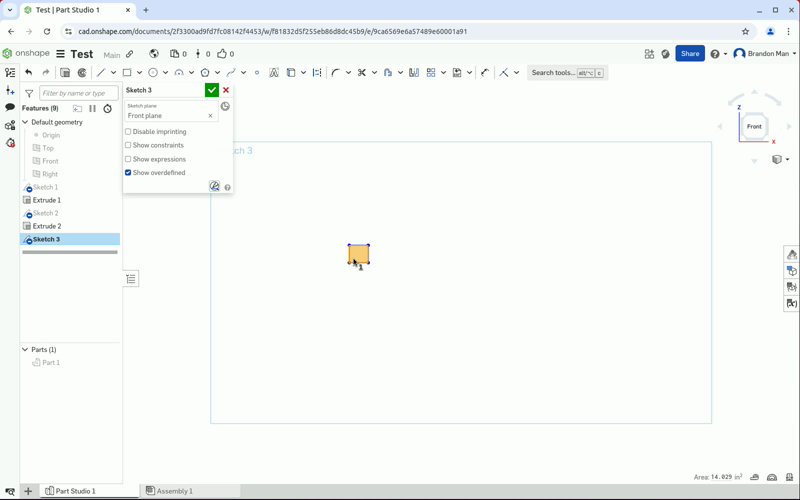
mouse_move(73, 352)
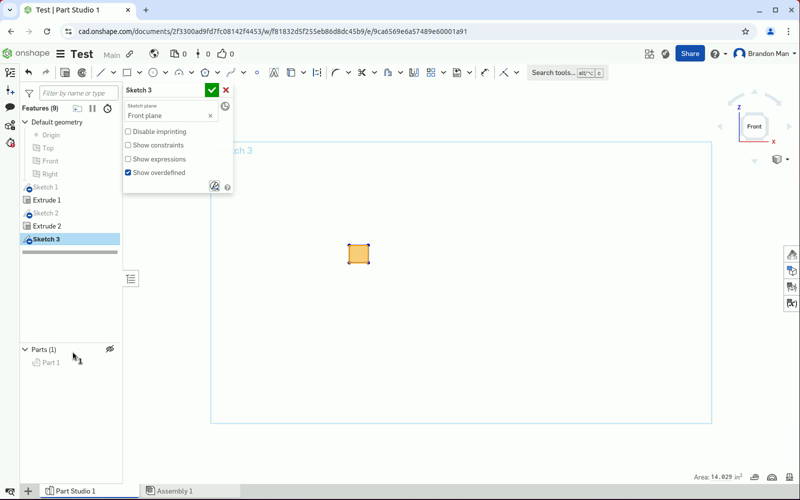
key(shift+y)
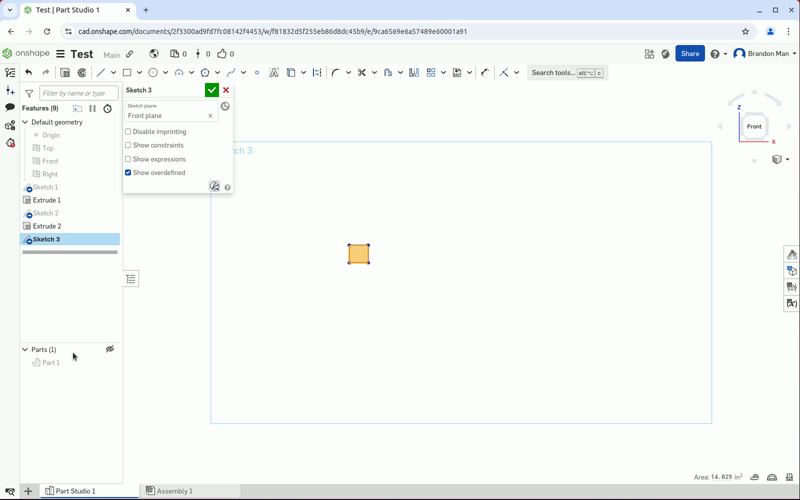
key(shift+e)
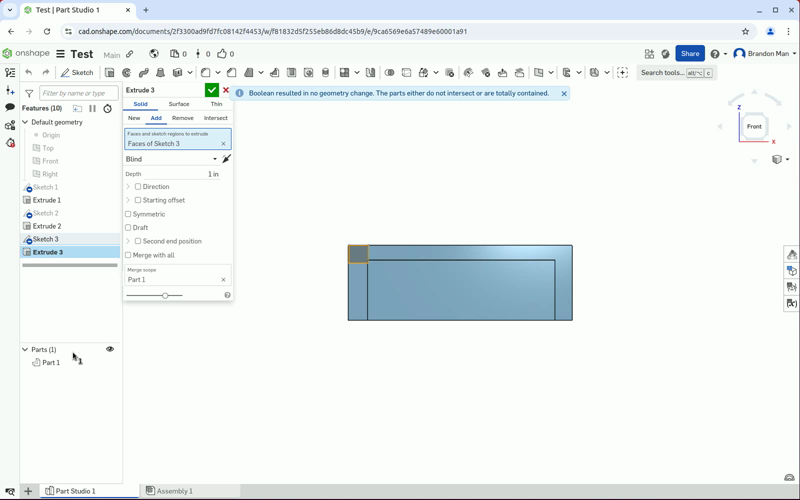
mouse_move(143, 106)
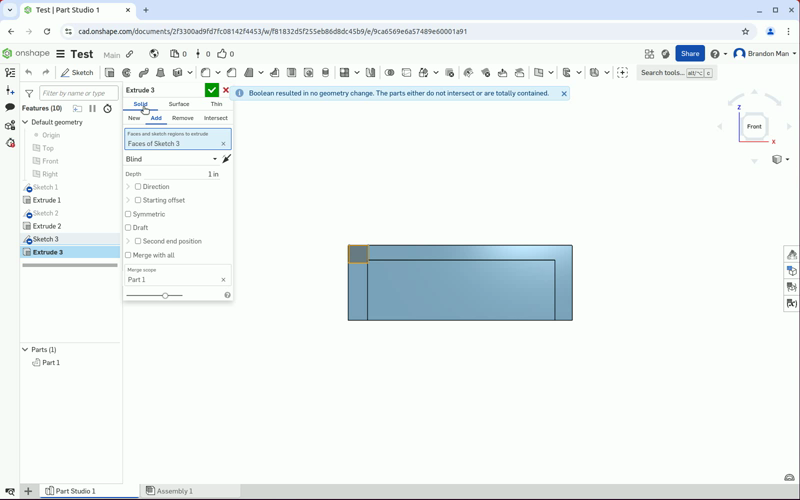
click(143, 106)
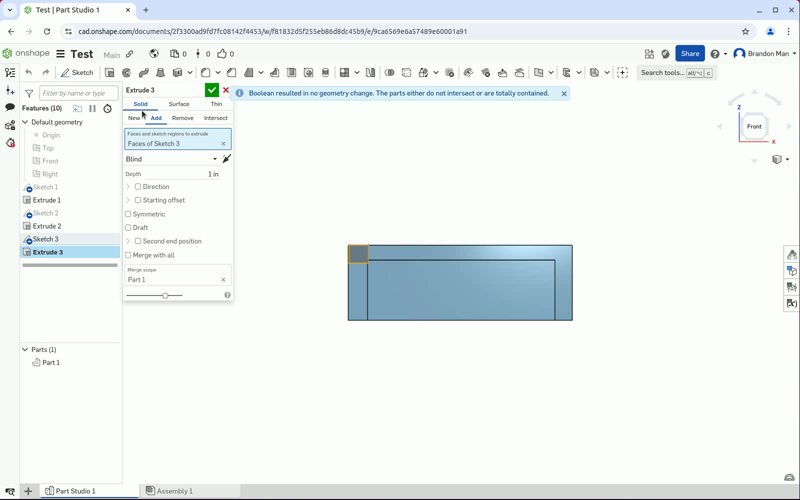
mouse_move(137, 120)
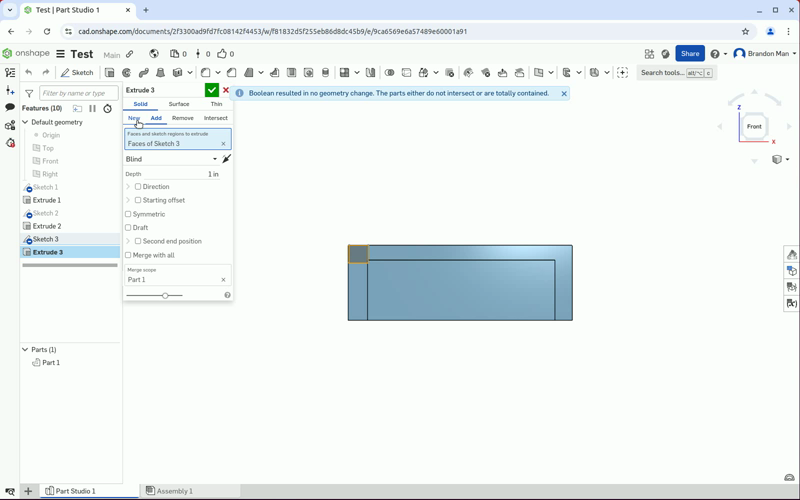
click(137, 120)
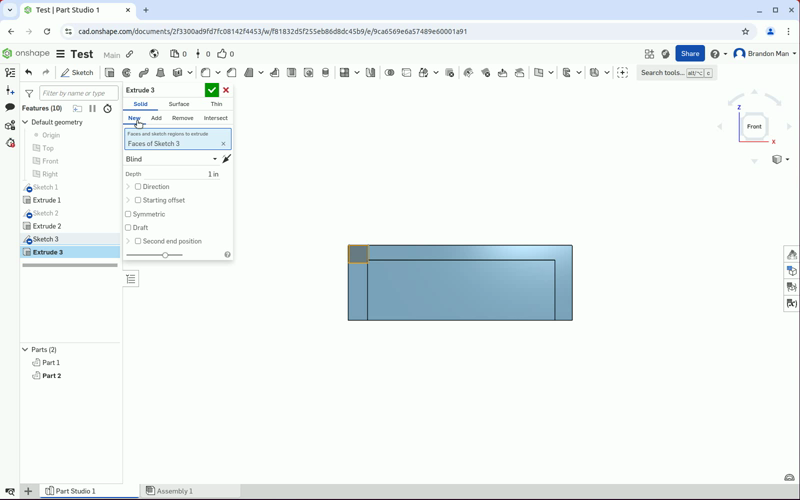
key(tab, 4)
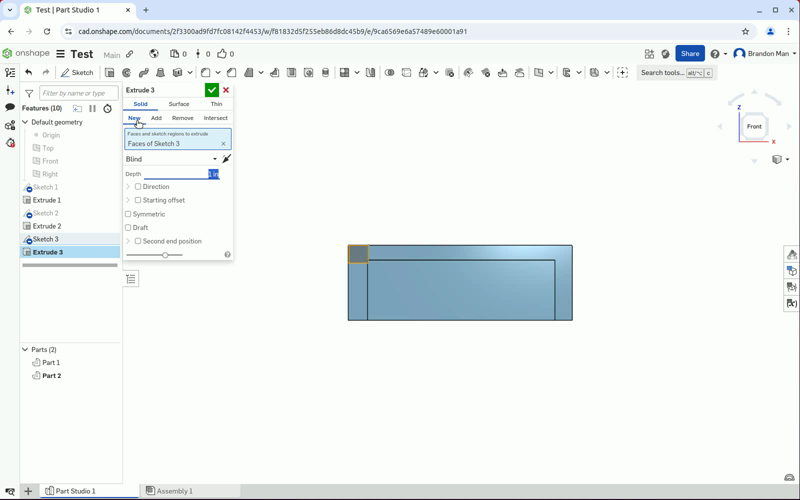
text(-7.703)
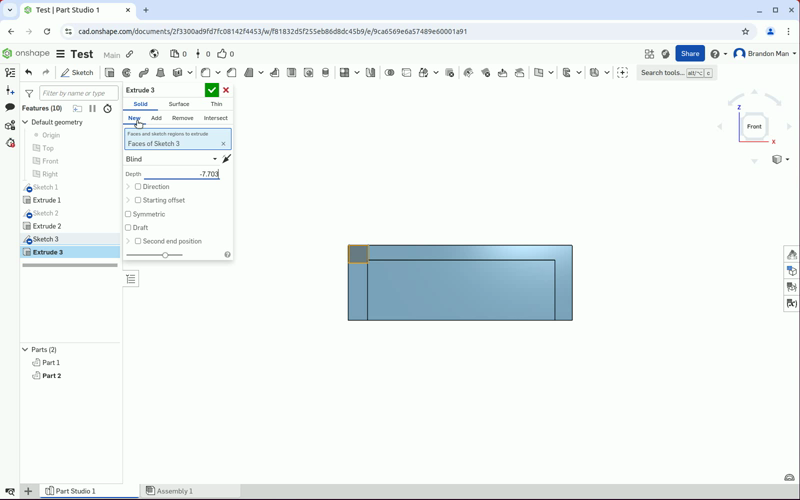
key(enter)
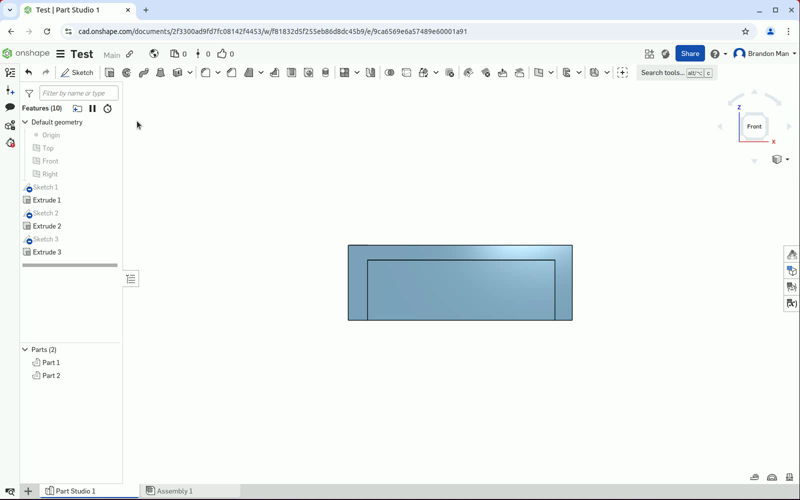
key(shift+h)
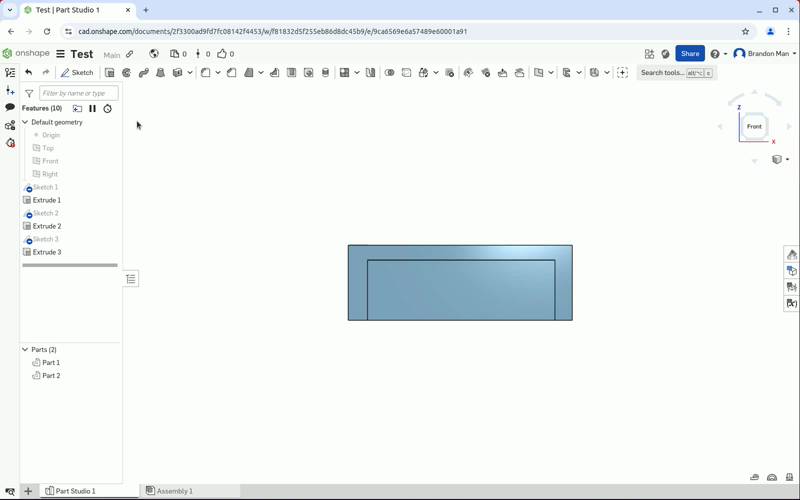
key(shift+h)
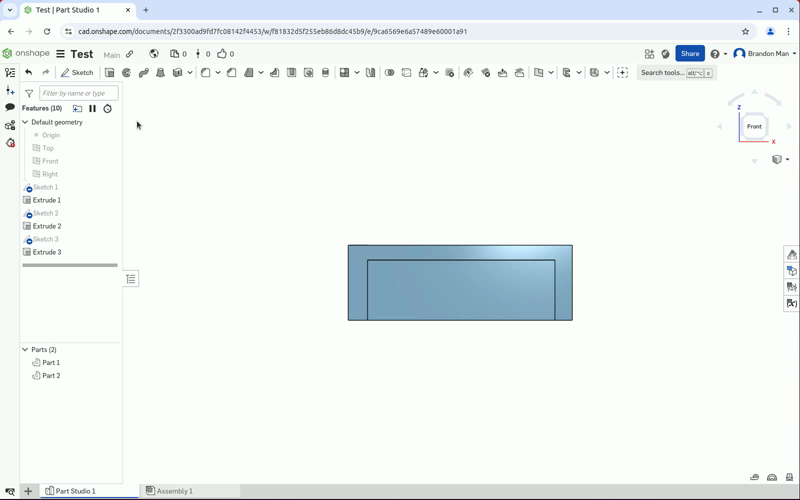
mouse_move(73, 189)
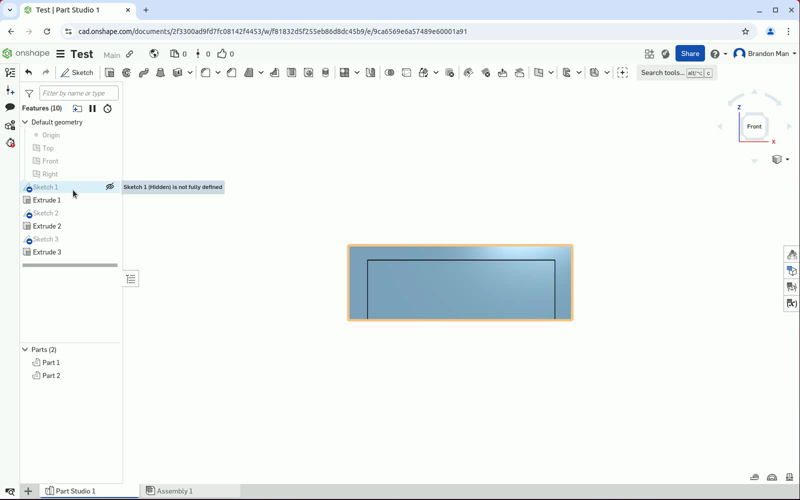
click(73, 189)
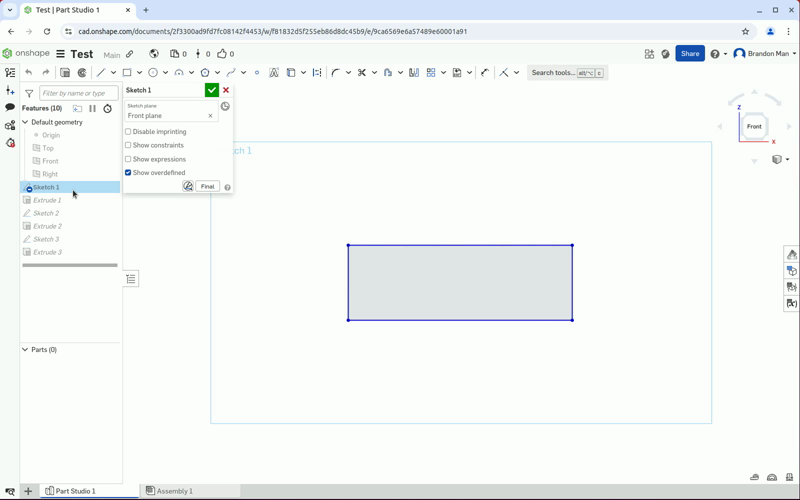
mouse_move(229, 92)
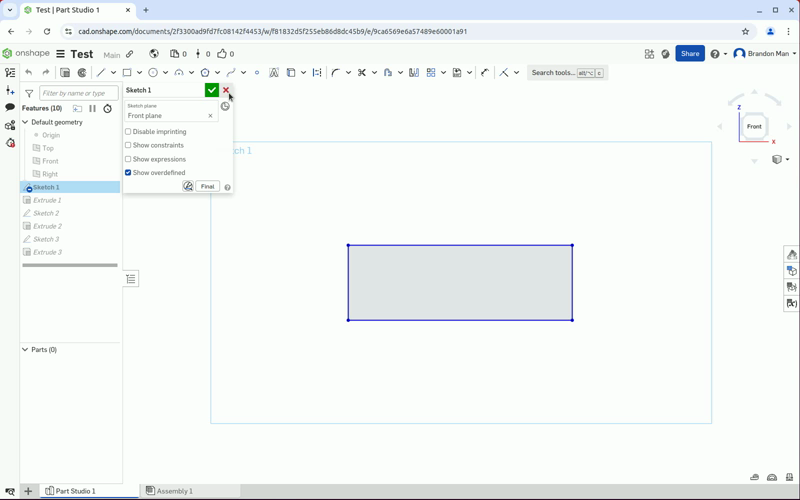
click(229, 92)
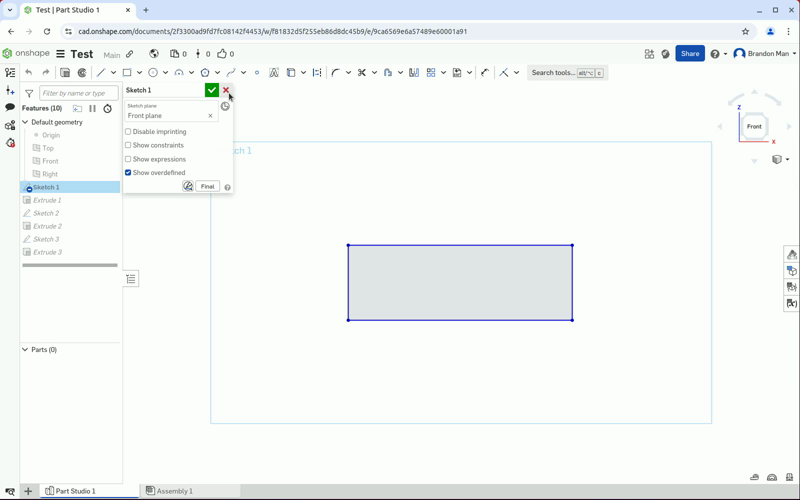
key(shift+s)
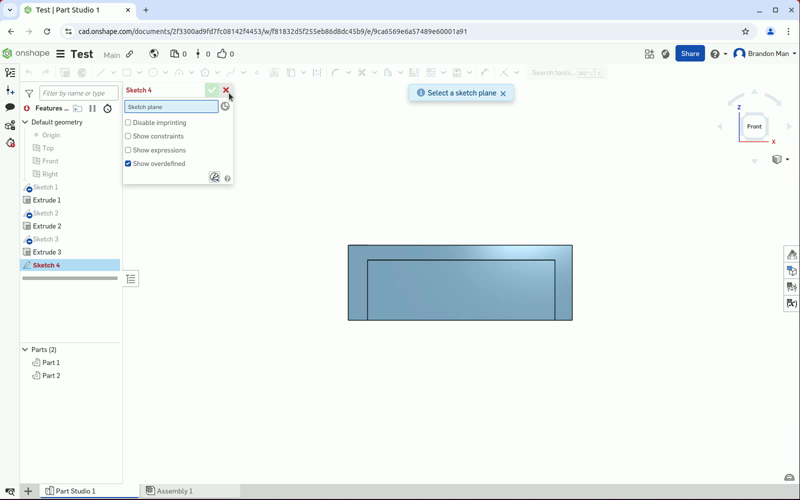
mouse_move(73, 163)
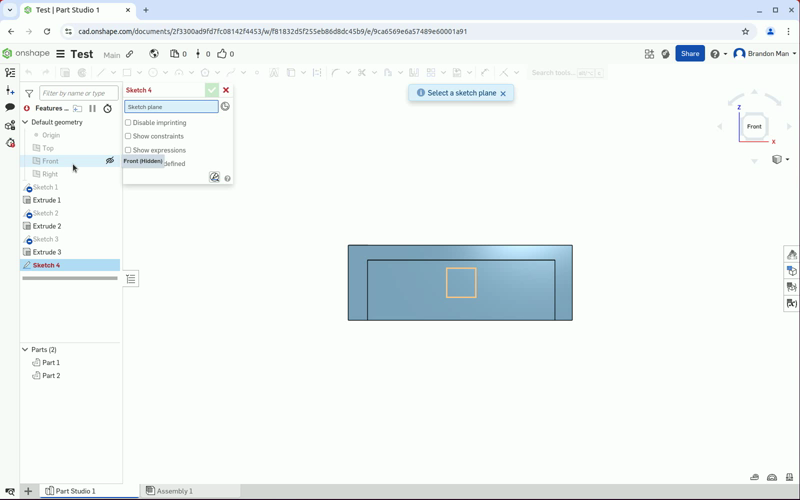
click(73, 163)
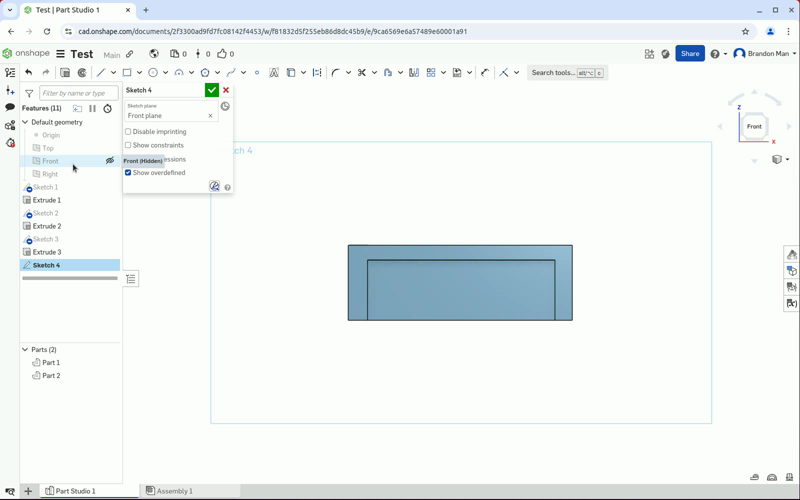
mouse_move(73, 352)
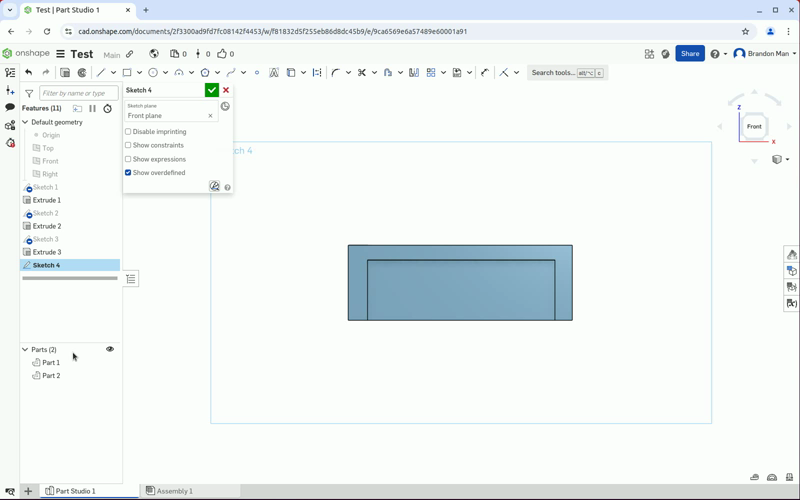
key(y)
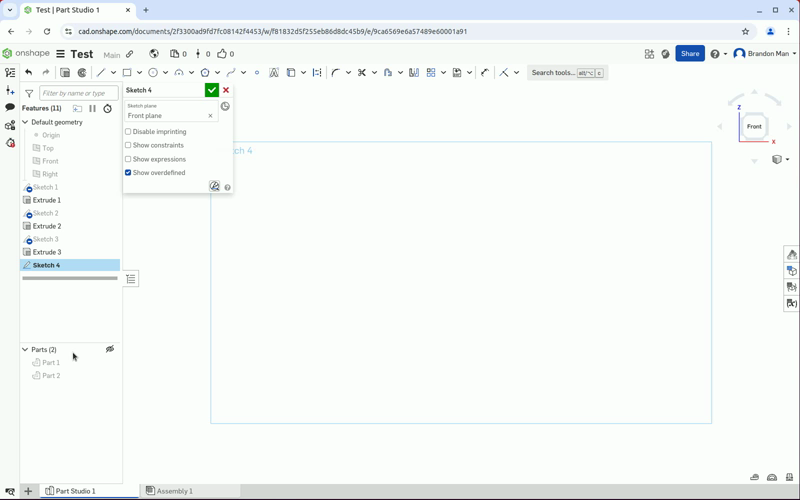
key(l)
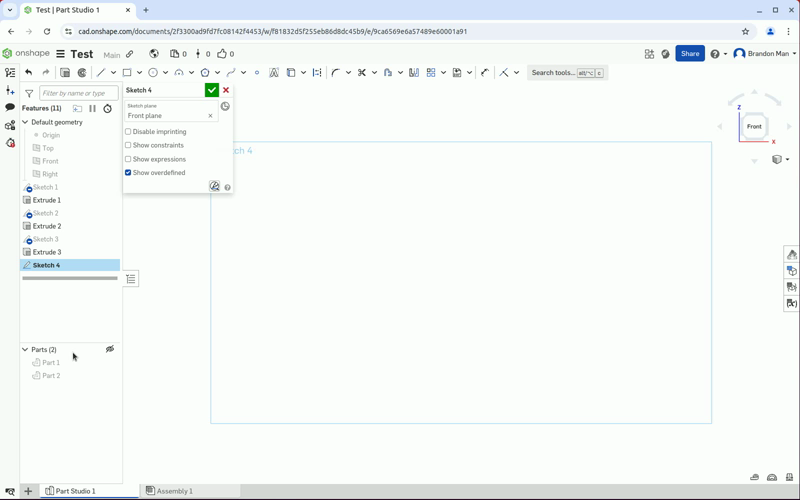
key_down(shift)
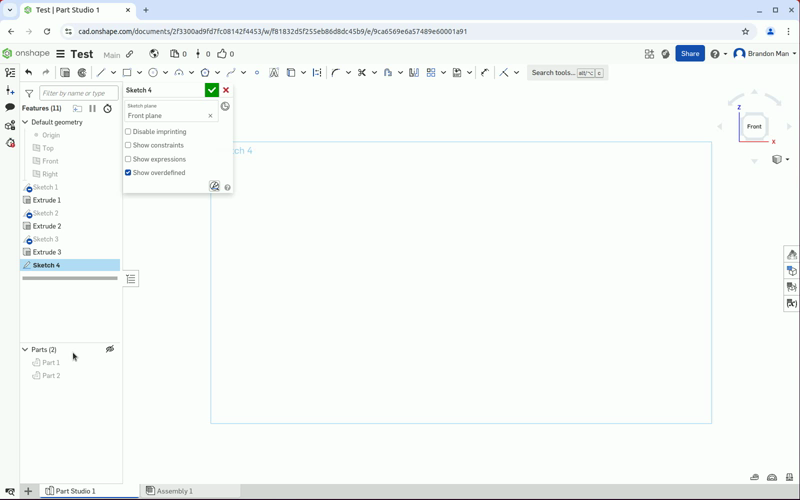
mouse_move(349, 321)
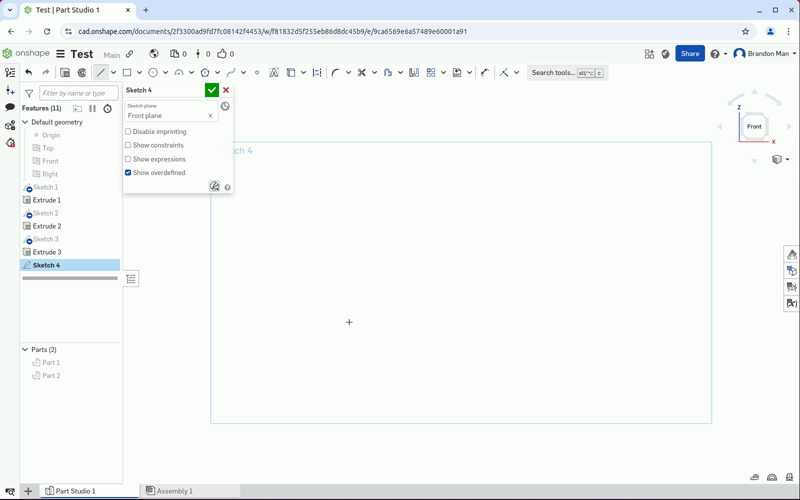
click(349, 321)
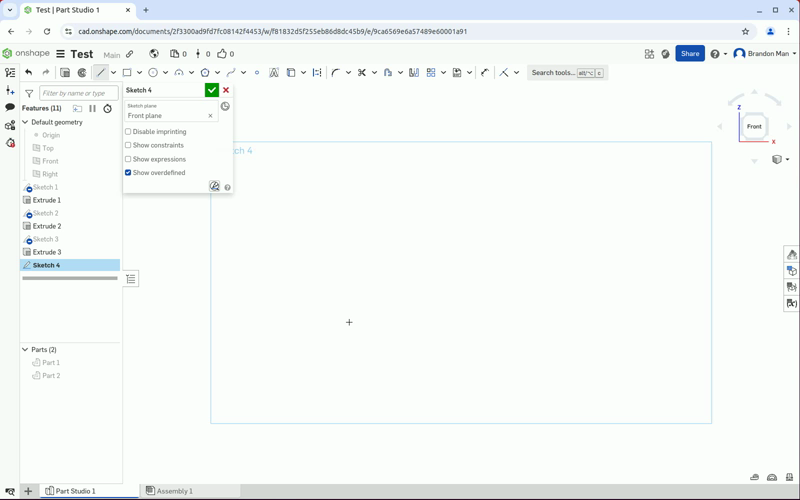
key_up(shift)
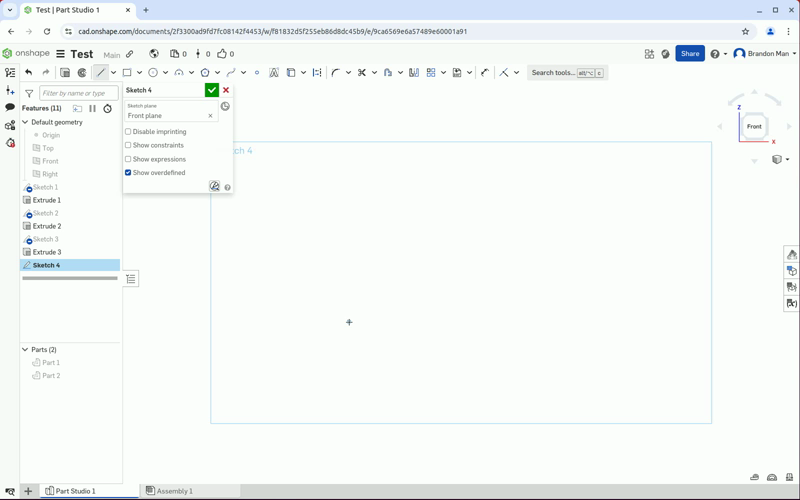
key_down(shift)
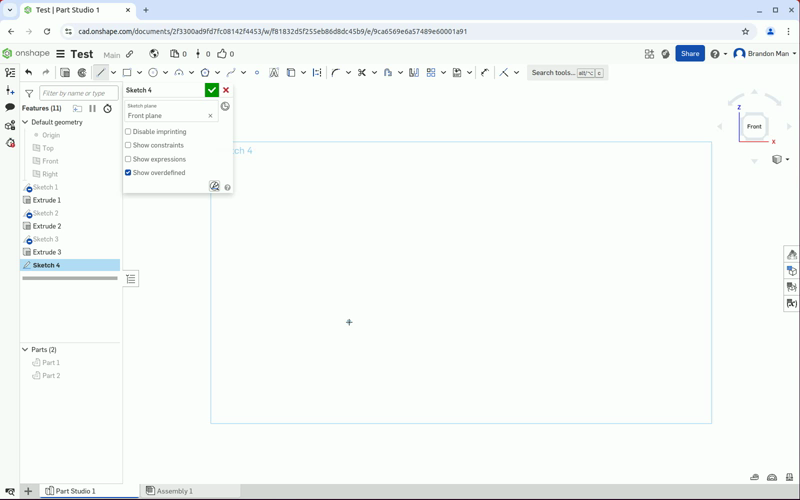
mouse_move(379, 321)
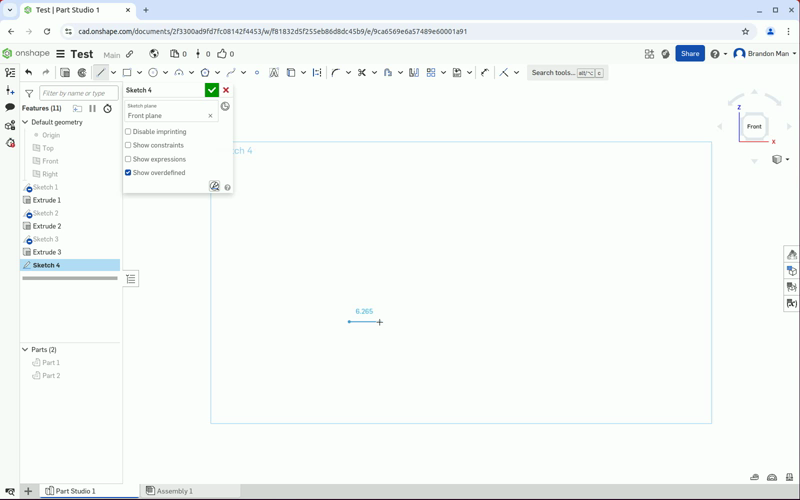
mouse_move(368, 321)
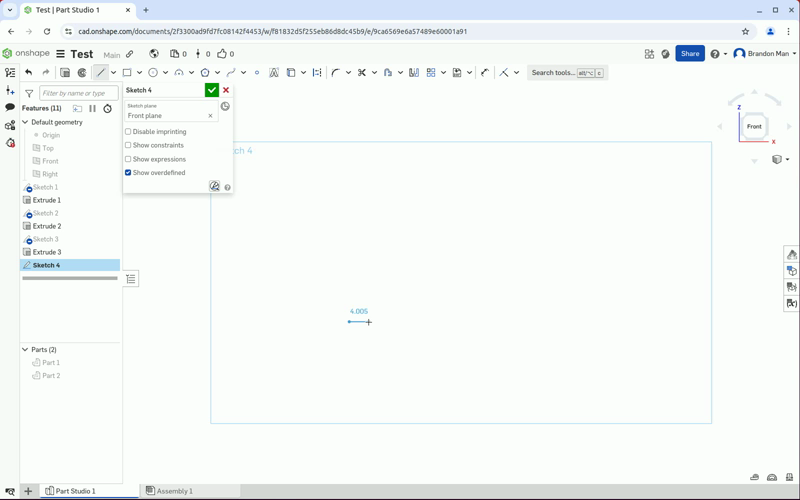
click(368, 321)
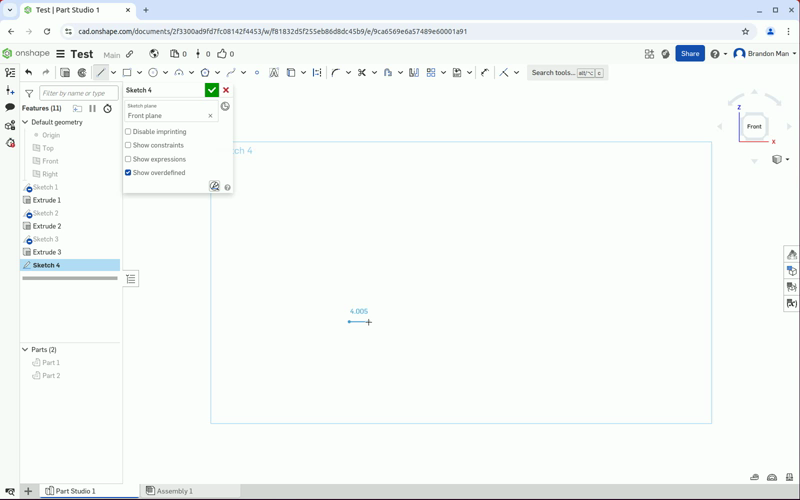
key_up(shift)
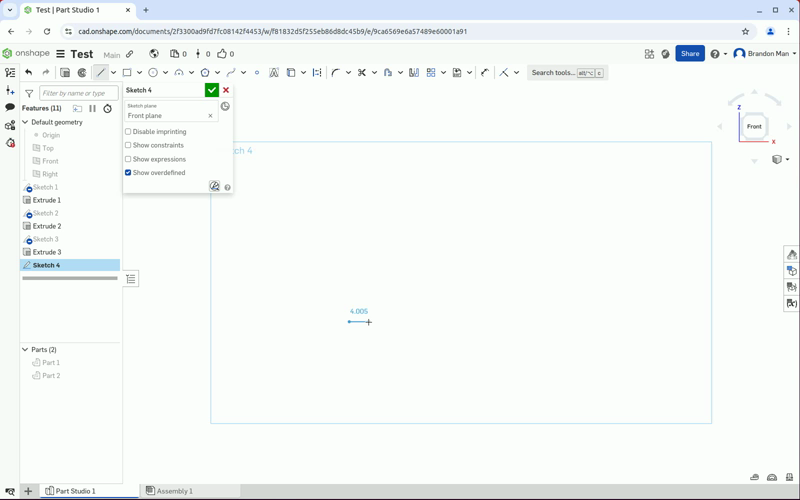
key_down(shift)
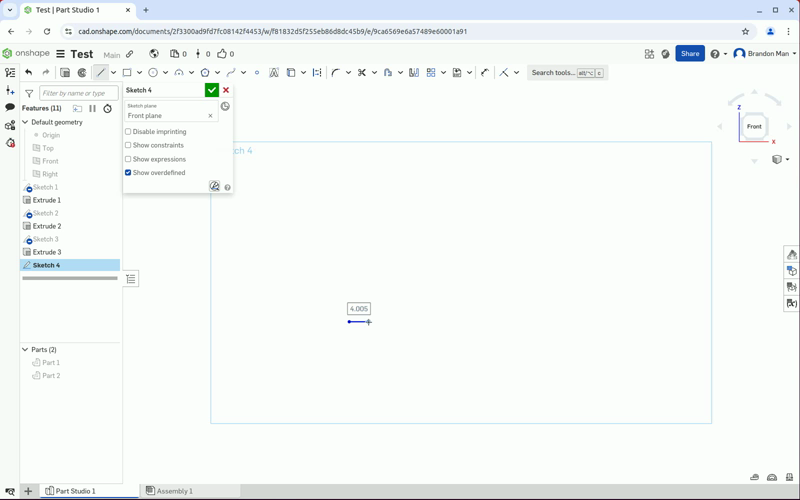
mouse_move(398, 321)
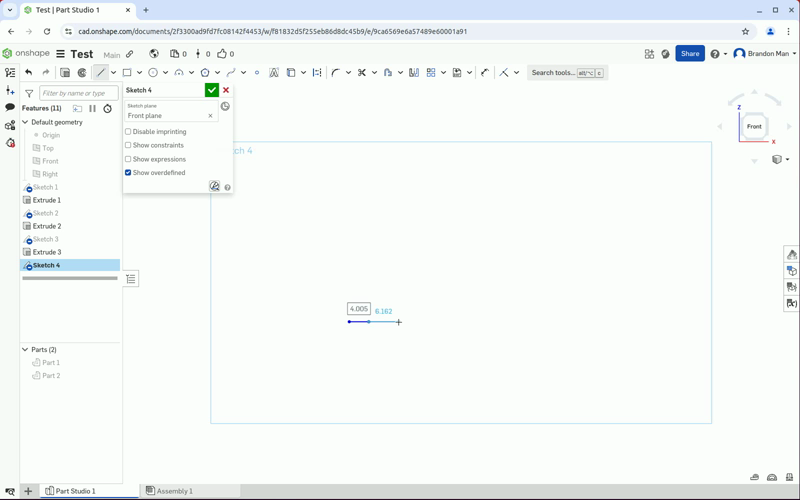
mouse_move(368, 301)
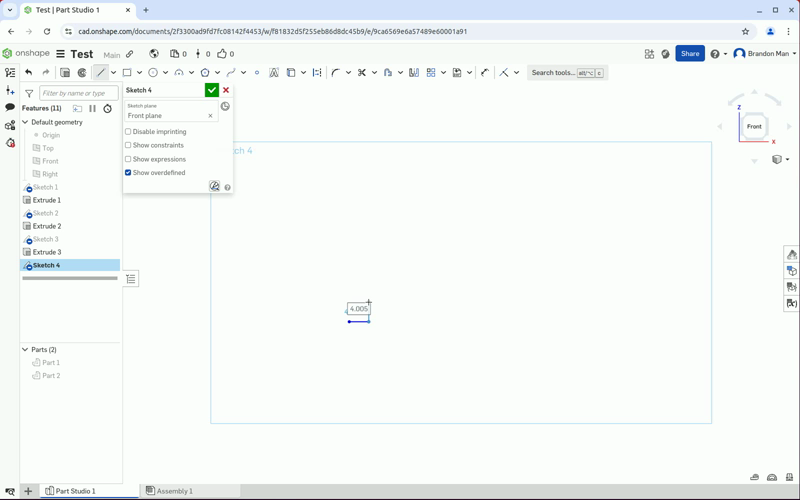
click(368, 301)
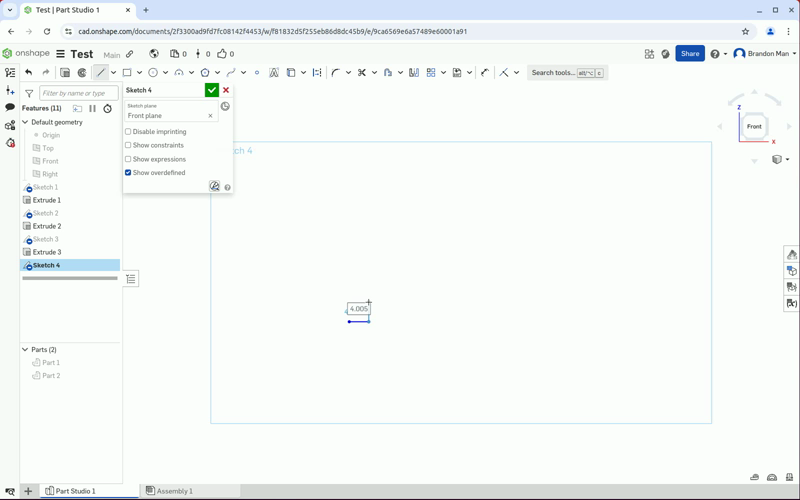
key_up(shift)
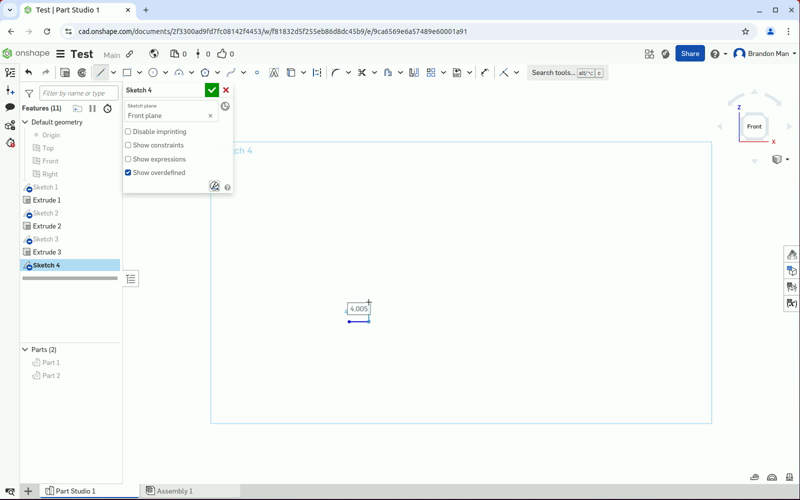
key_down(shift)
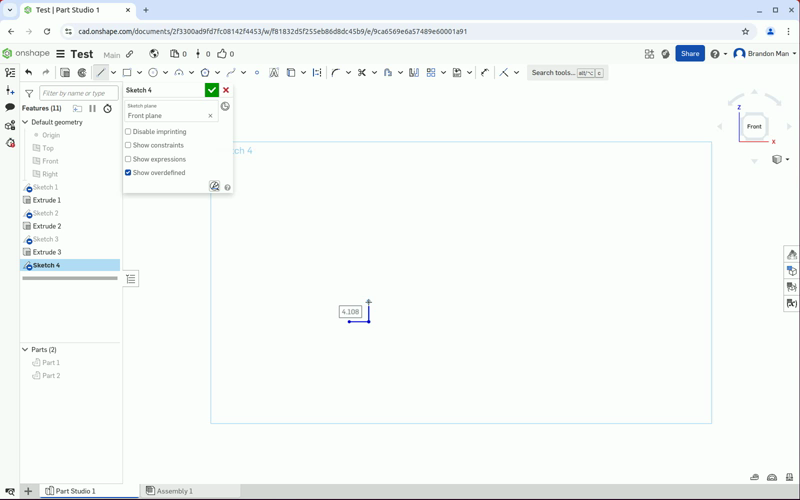
mouse_move(398, 301)
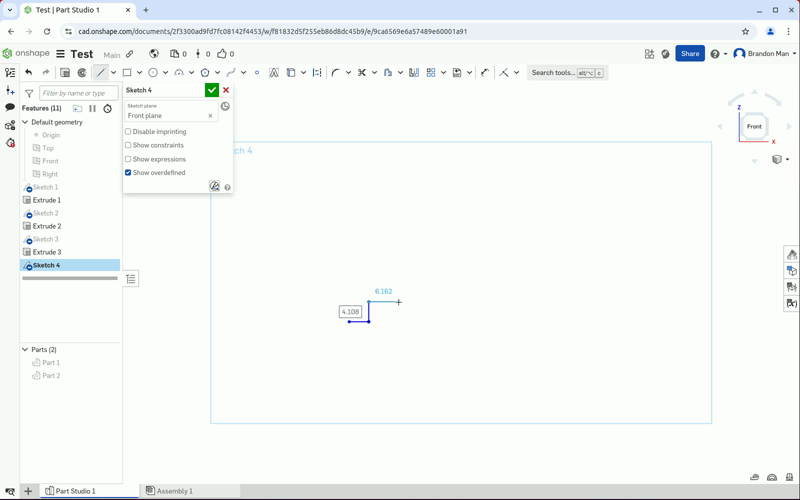
mouse_move(349, 301)
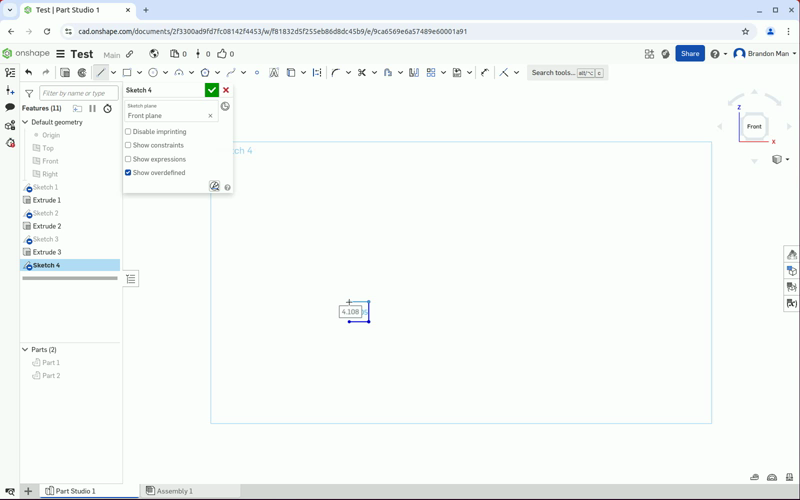
click(349, 301)
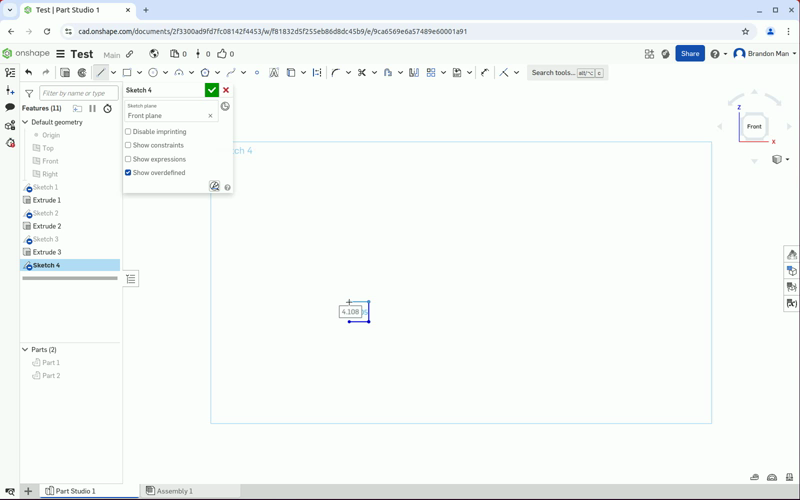
key_up(shift)
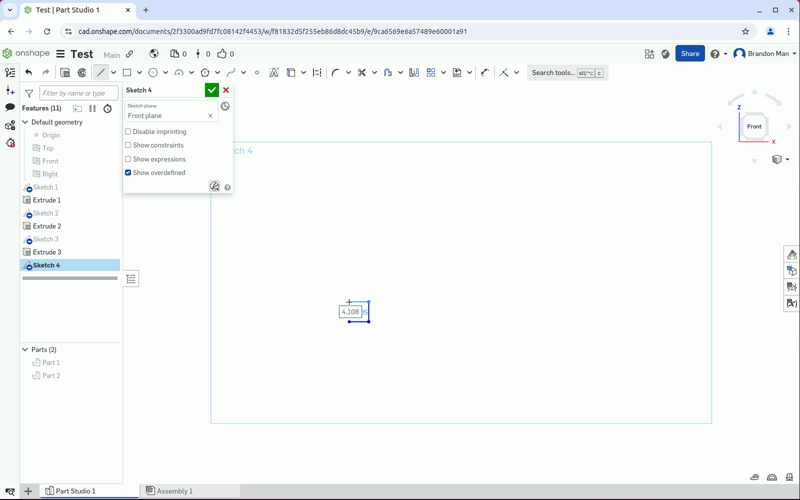
mouse_move(379, 301)
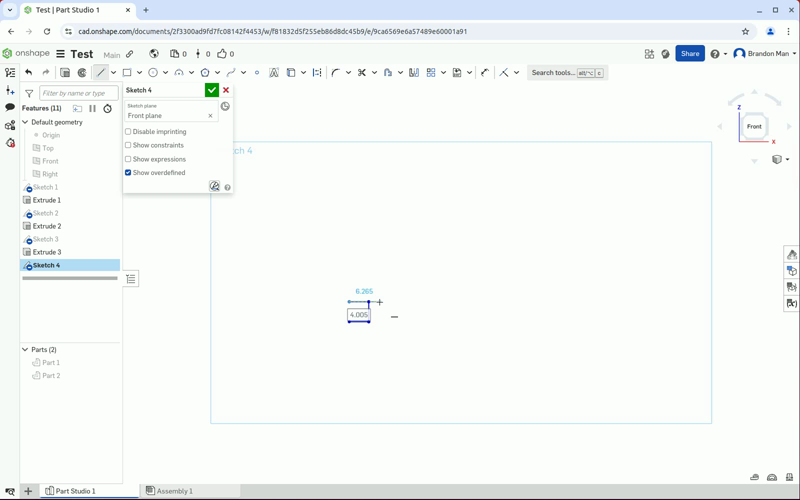
key_down(shift)
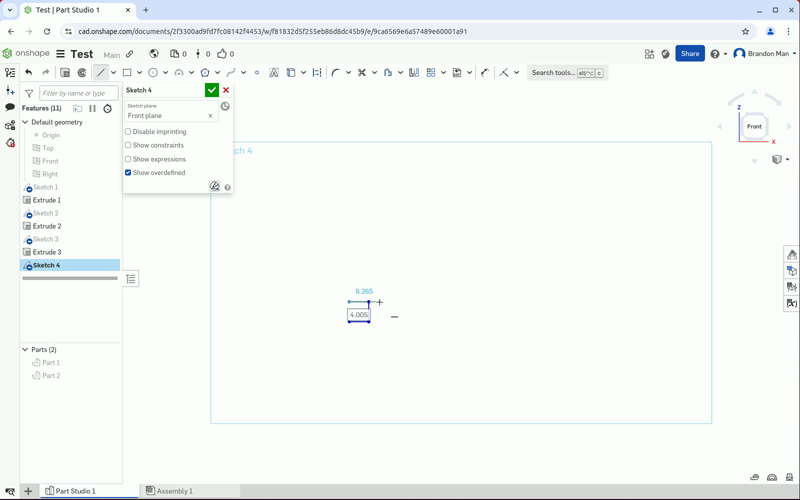
mouse_move(349, 321)
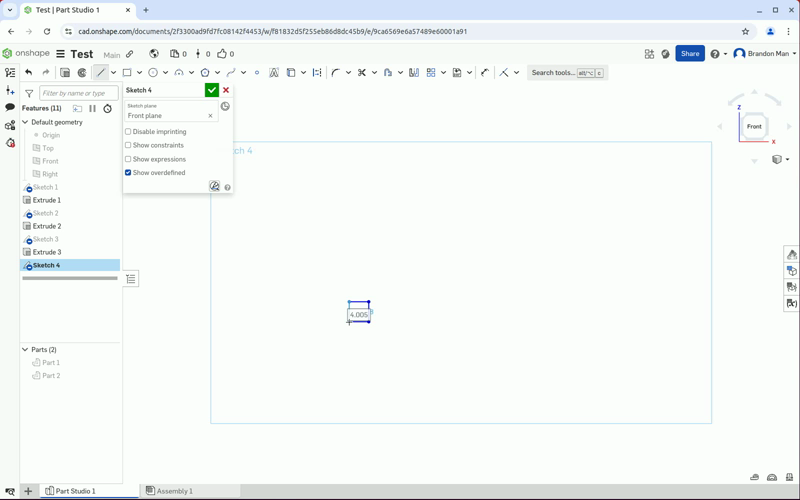
key_up(shift)
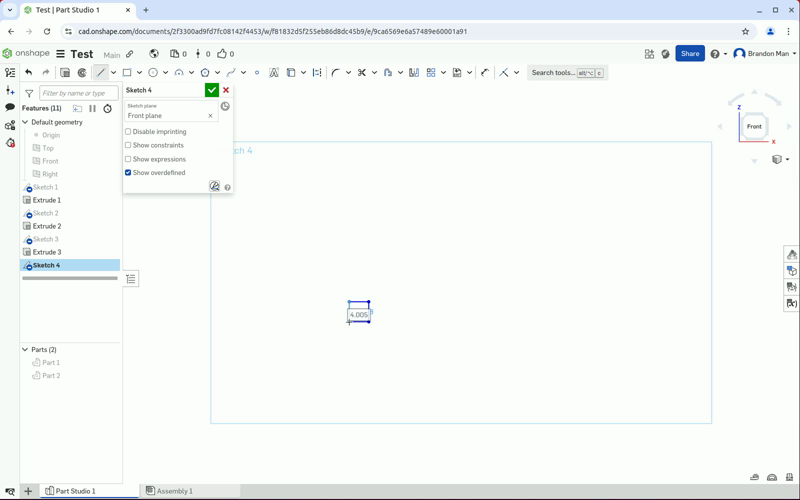
click(349, 321)
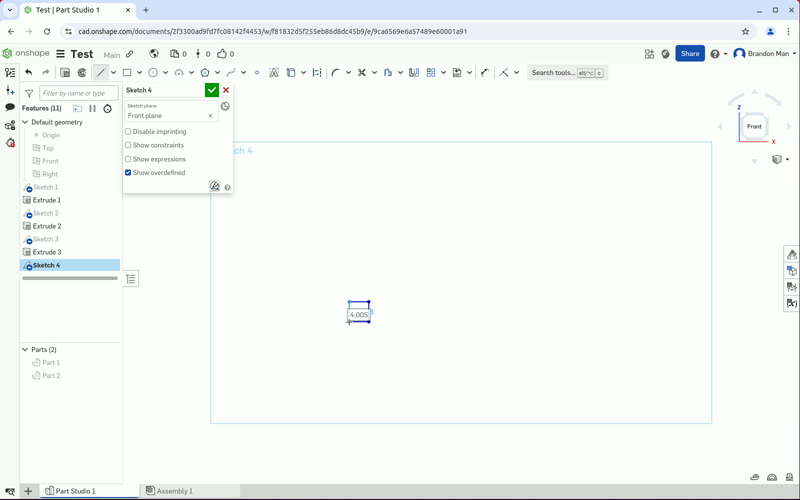
key(esc)
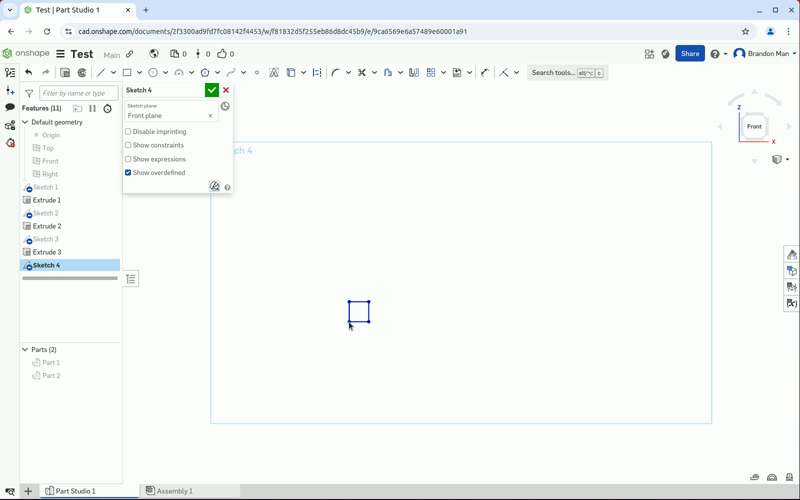
mouse_move(355, 318)
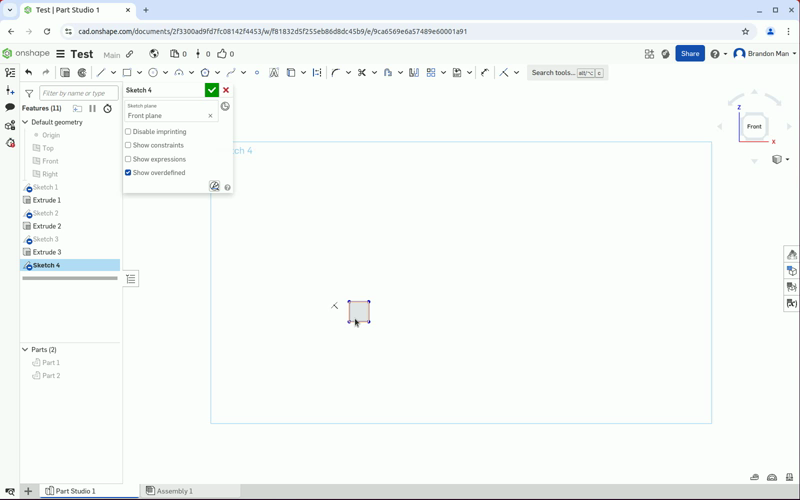
scroll(6)
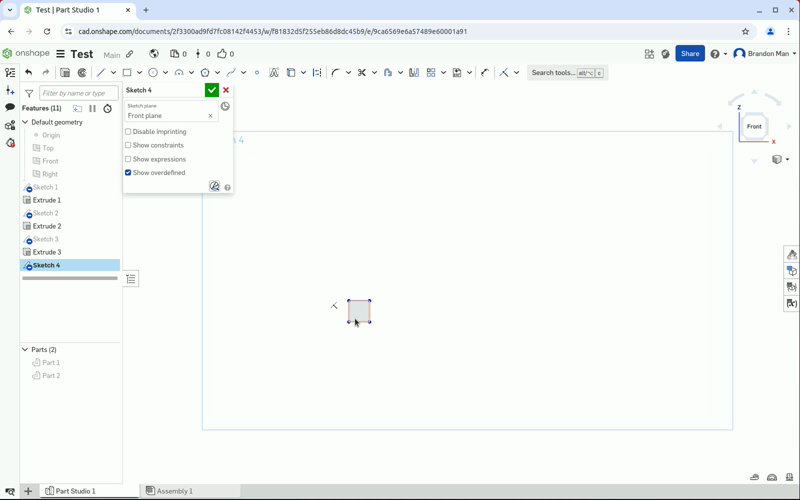
scroll(6)
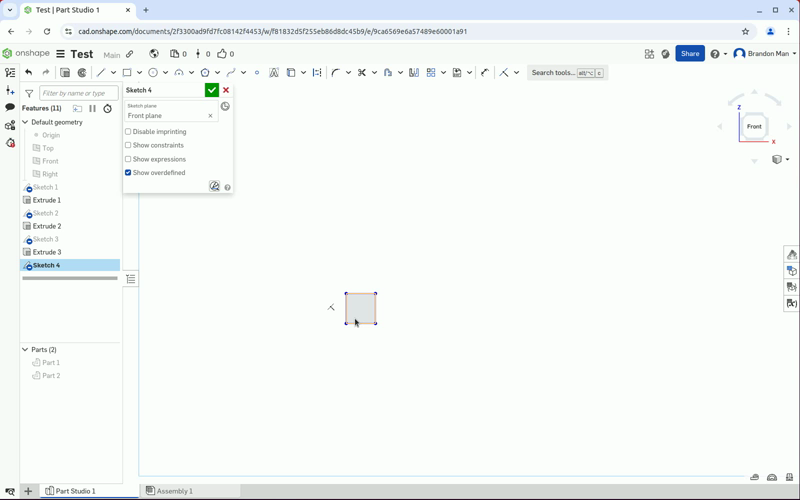
scroll(6)
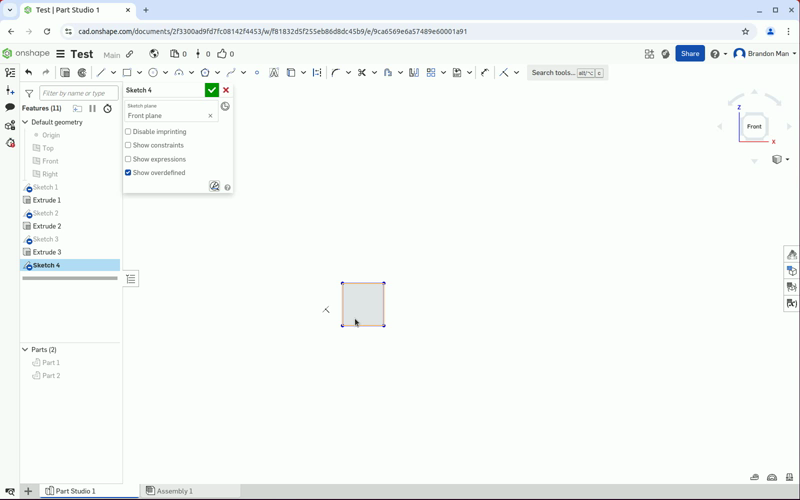
scroll(6)
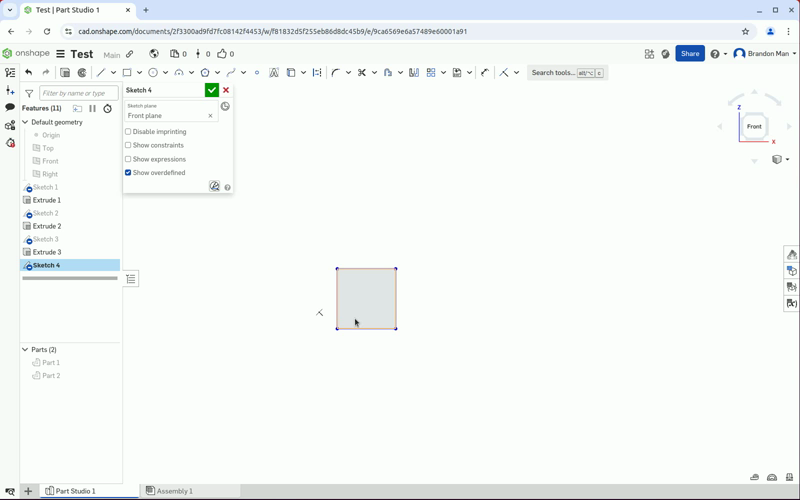
scroll(6)
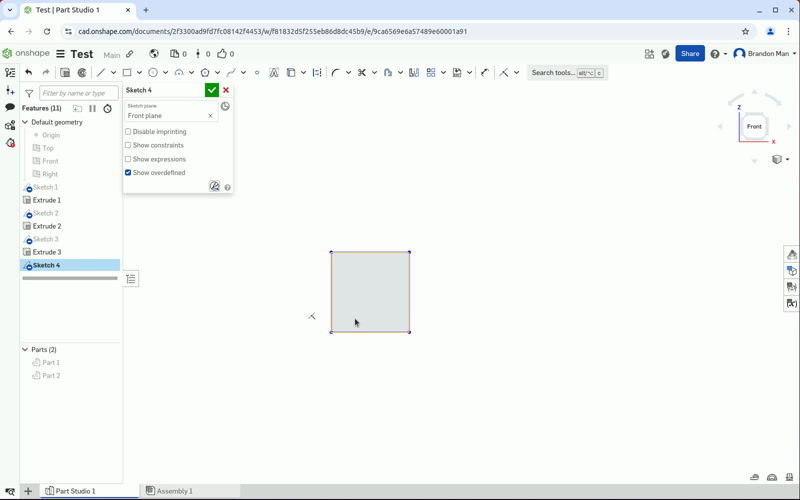
scroll(6)
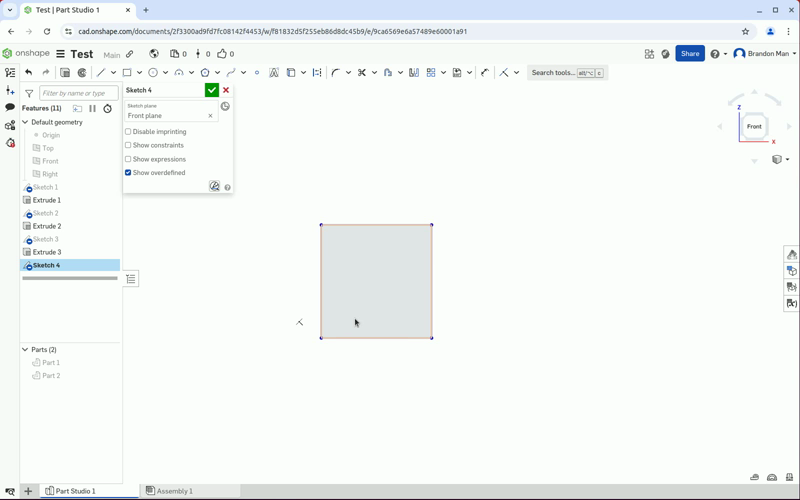
scroll(6)
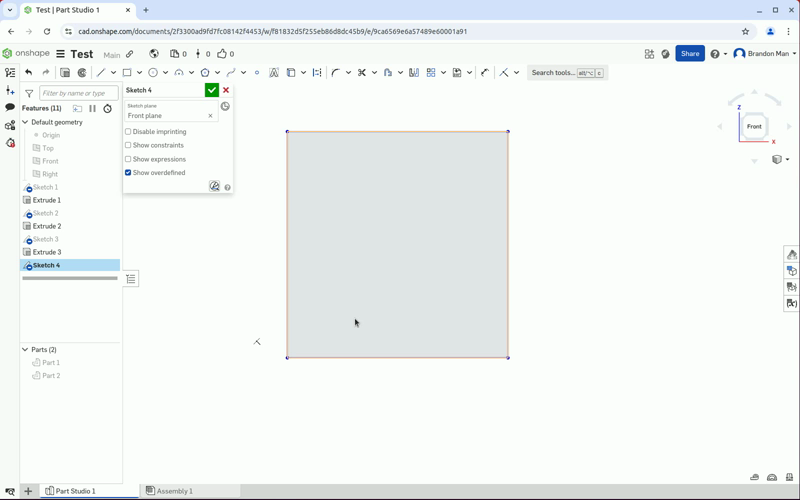
click(355, 318)
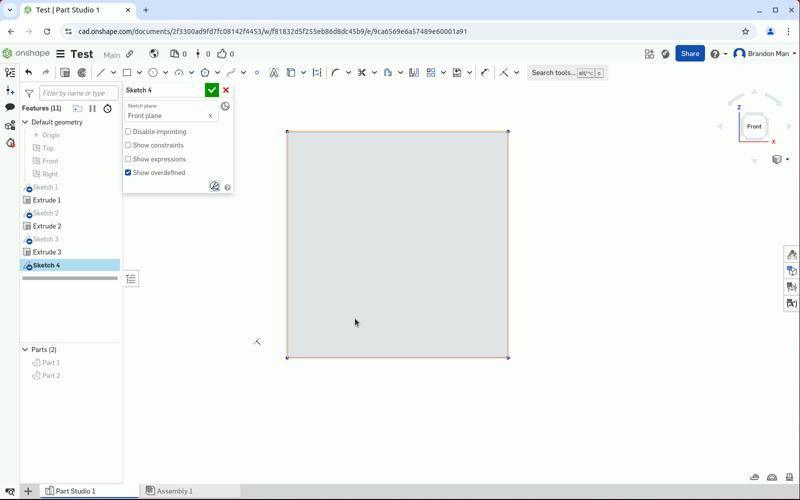
scroll(-6)
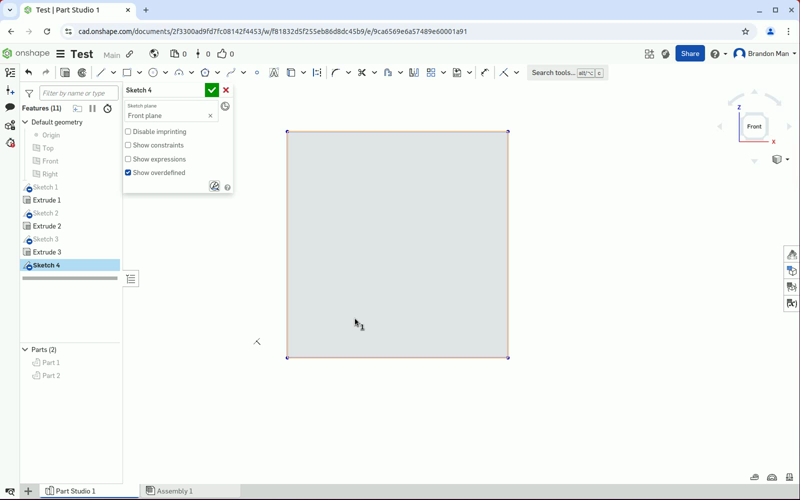
scroll(-6)
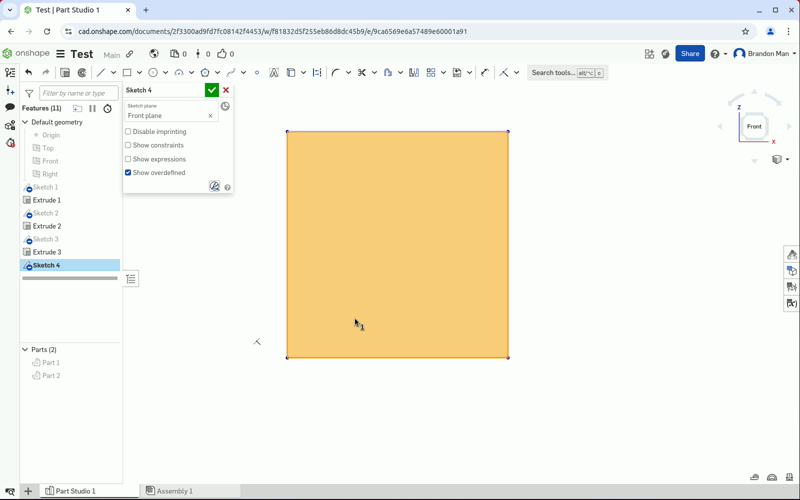
scroll(-6)
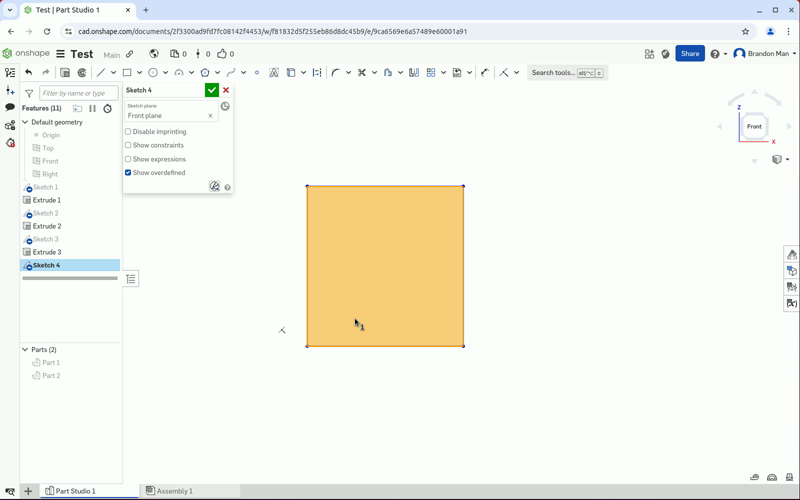
scroll(-6)
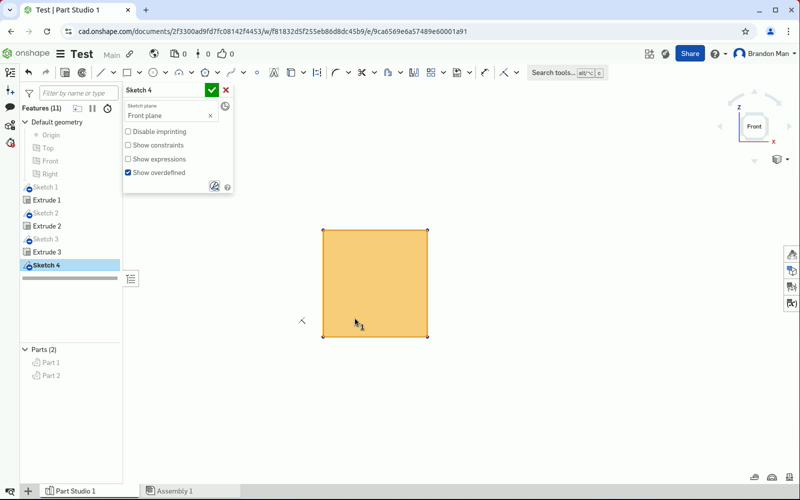
scroll(-6)
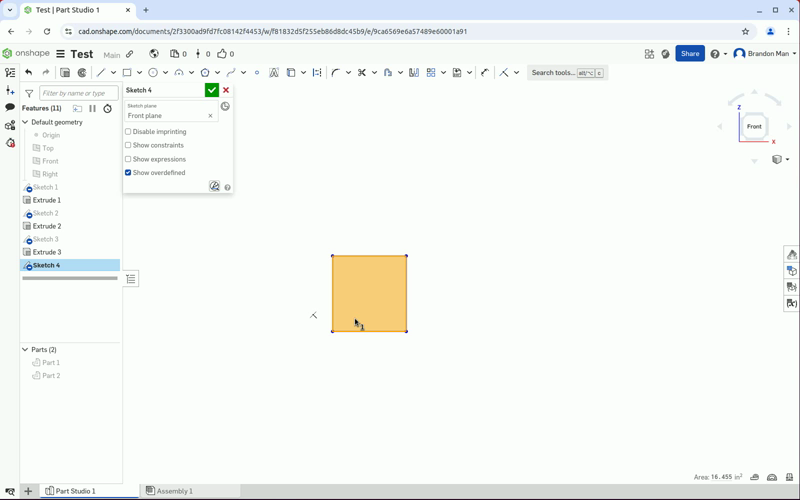
scroll(-6)
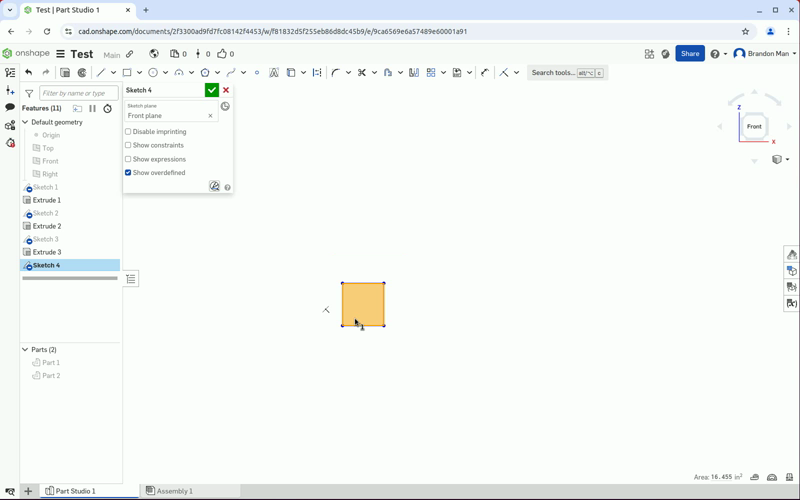
scroll(-6)
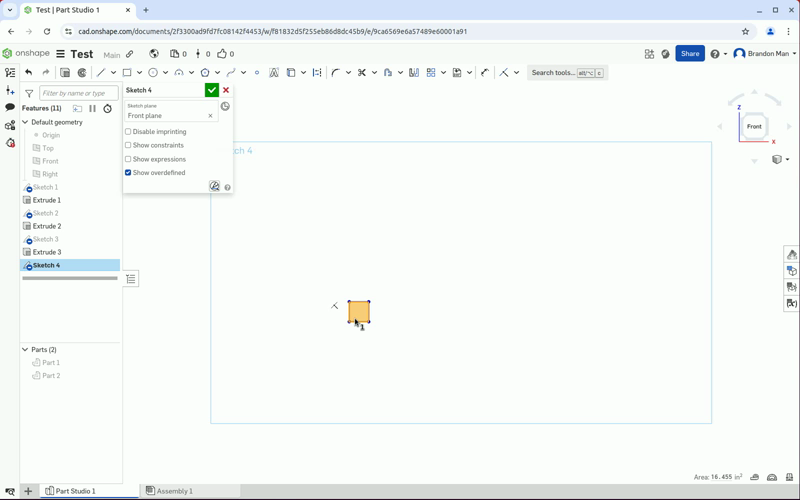
mouse_move(73, 352)
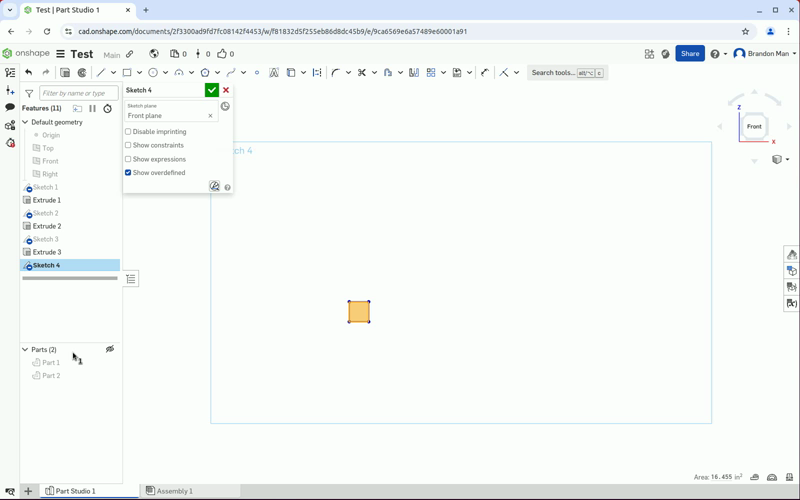
key(shift+y)
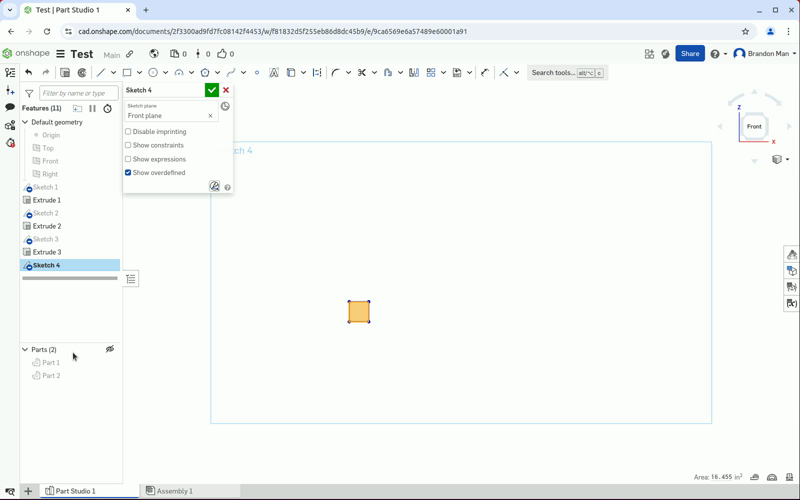
key(shift+e)
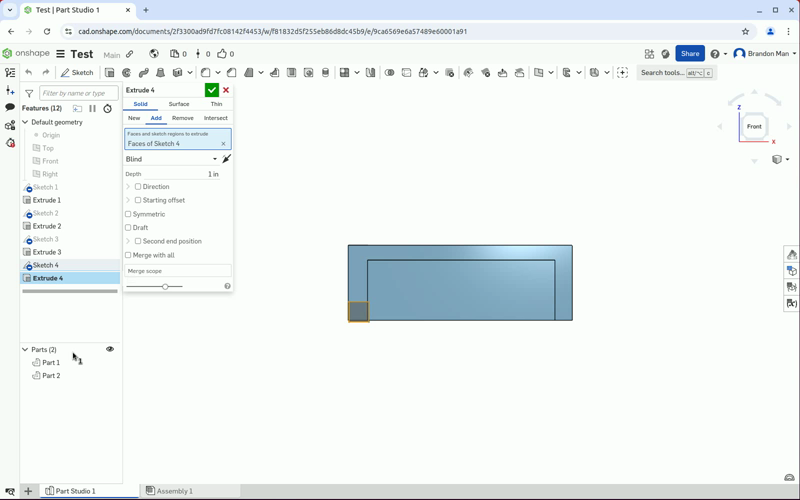
mouse_move(143, 106)
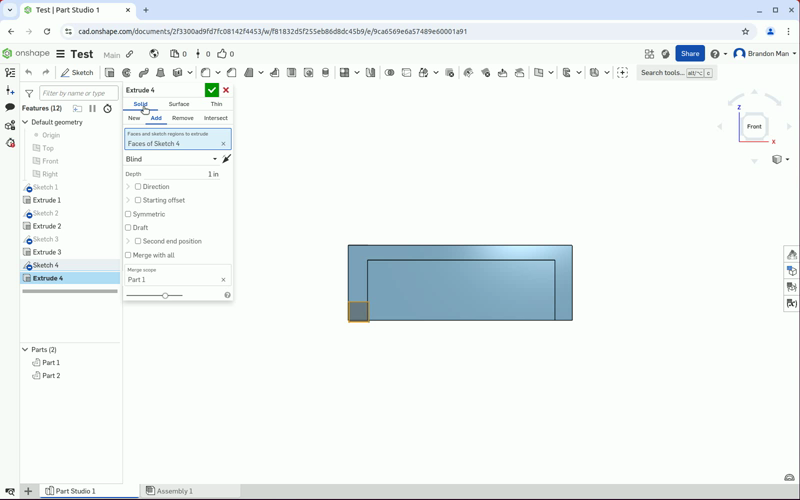
click(143, 106)
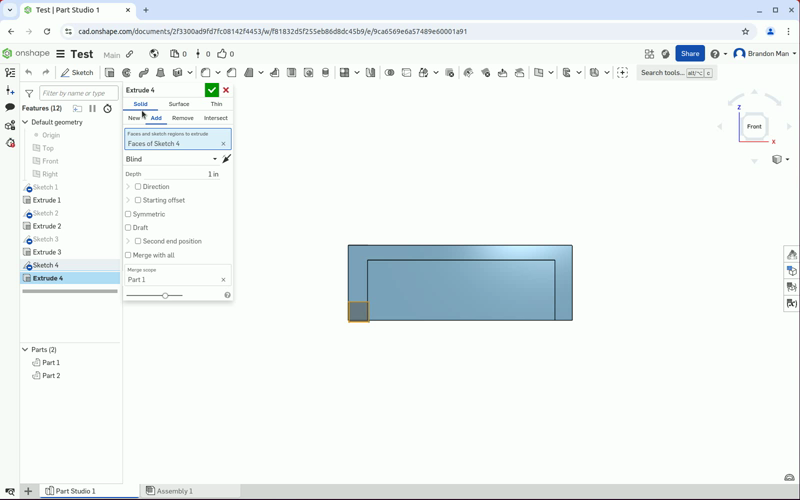
mouse_move(137, 120)
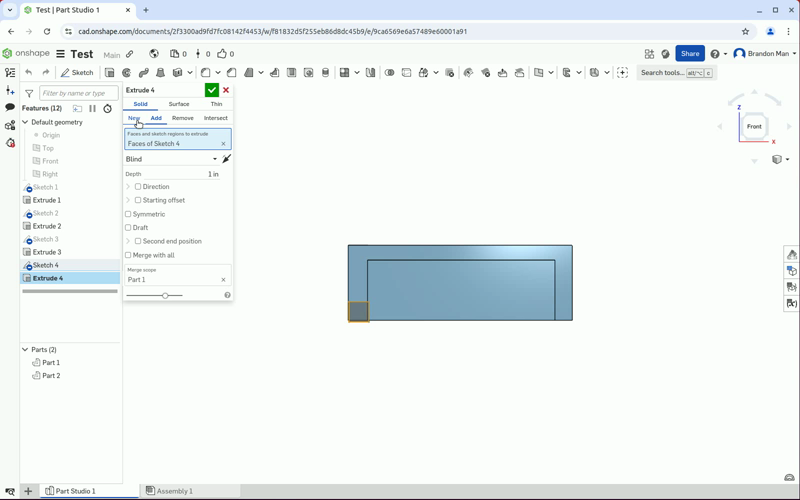
click(137, 120)
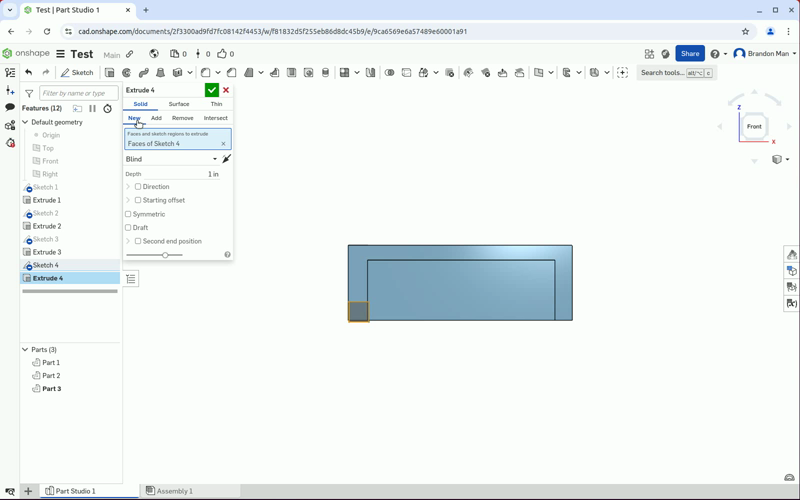
key(tab, 4)
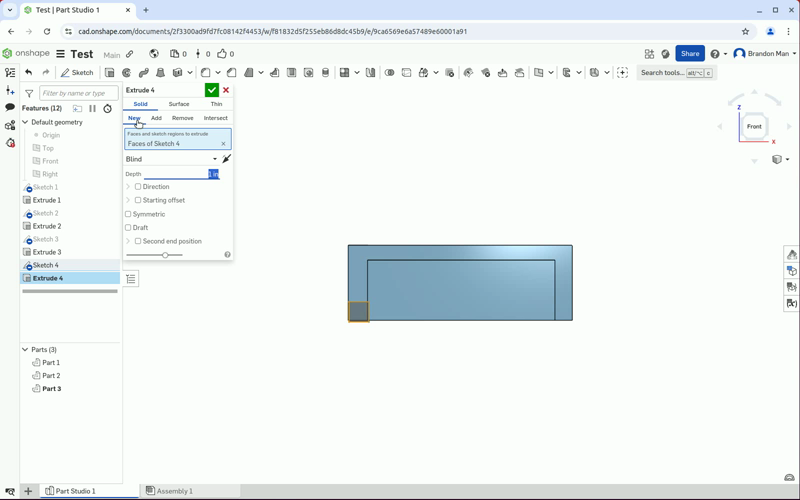
text(-7.703)
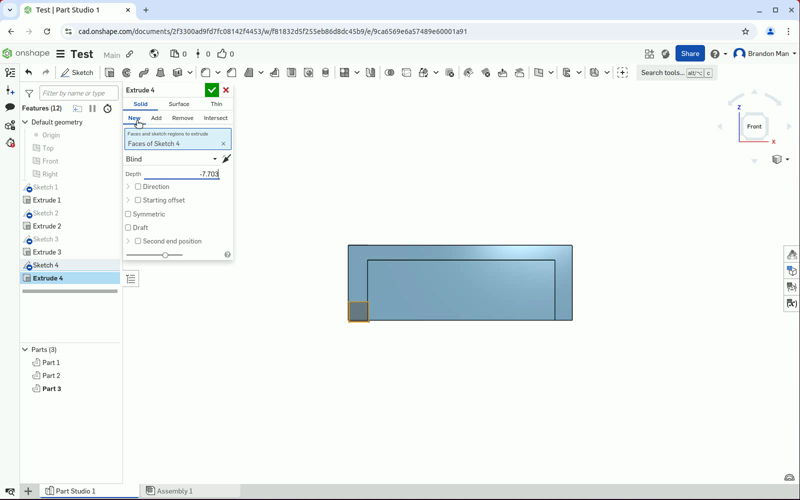
key(enter)
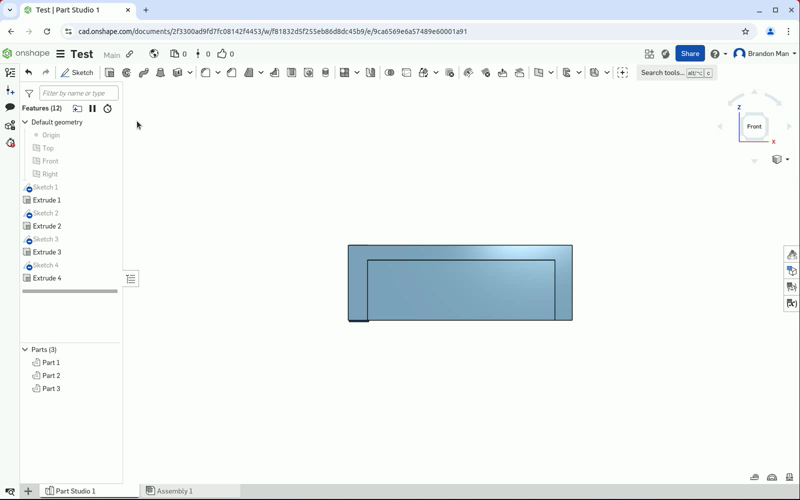
key(shift+h)
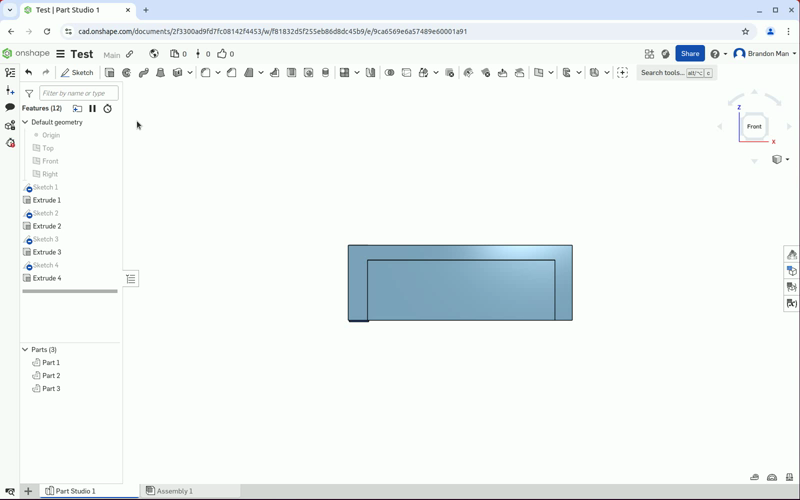
key(shift+h)
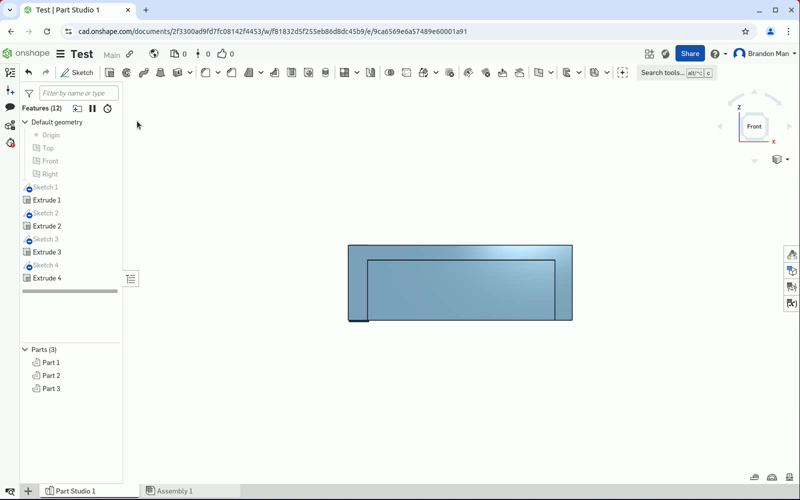
mouse_move(73, 189)
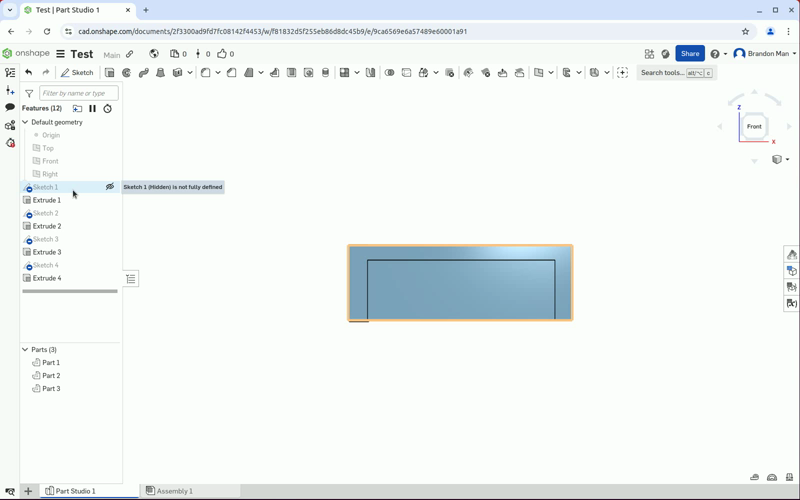
click(73, 189)
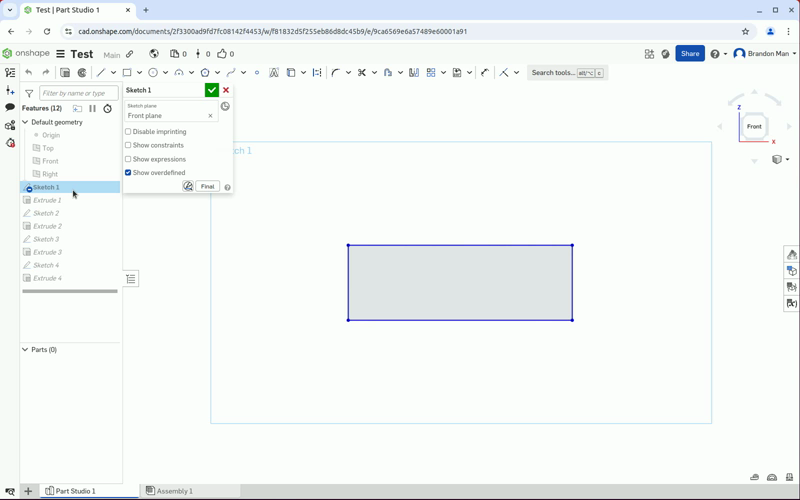
mouse_move(229, 92)
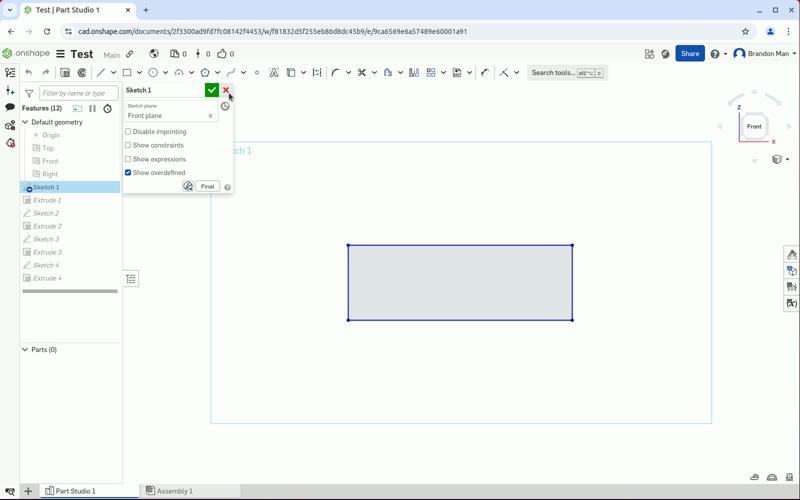
click(229, 92)
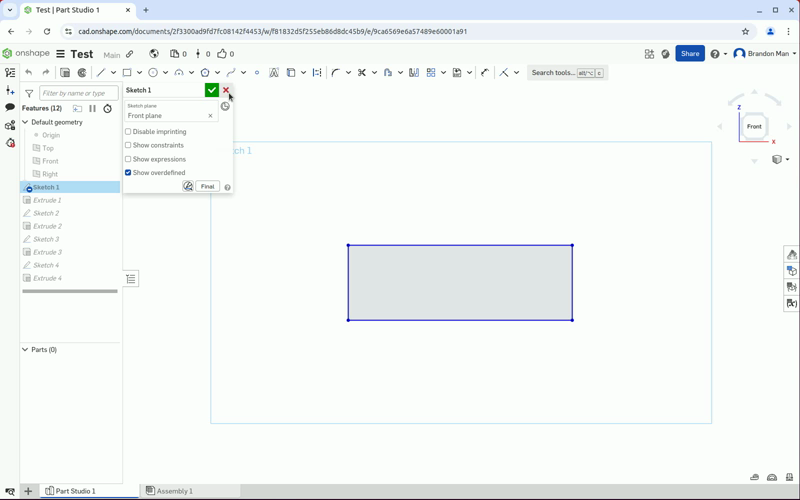
key(shift+s)
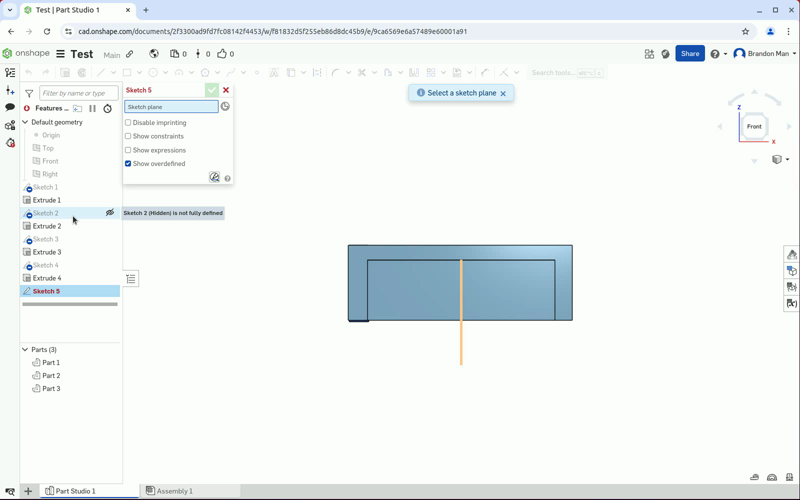
scroll(3)
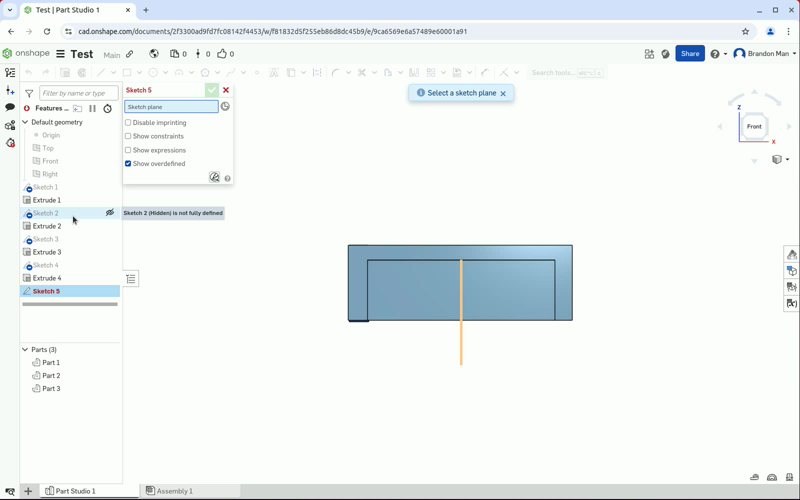
mouse_move(73, 163)
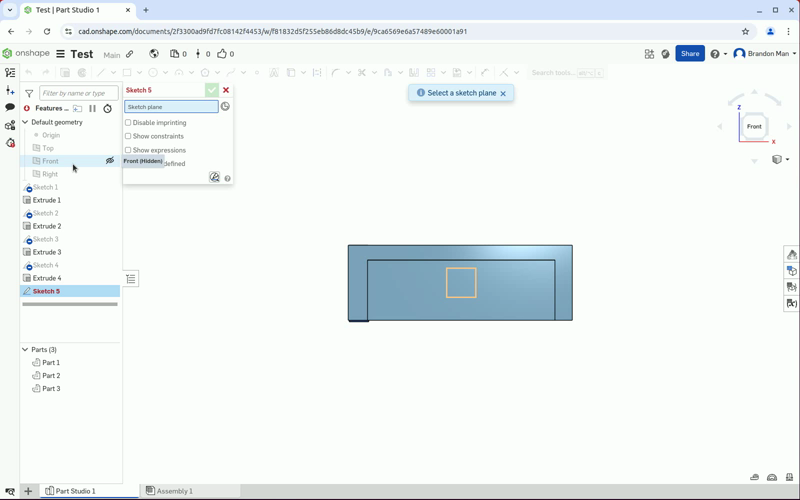
click(73, 163)
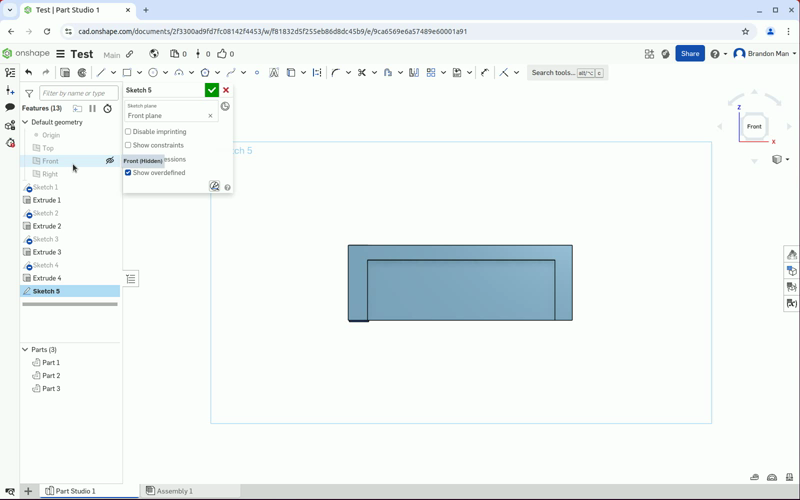
mouse_move(73, 352)
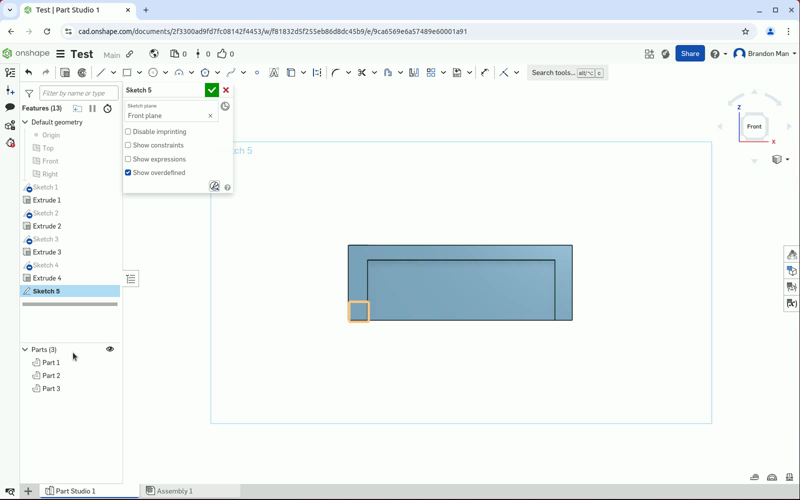
key(y)
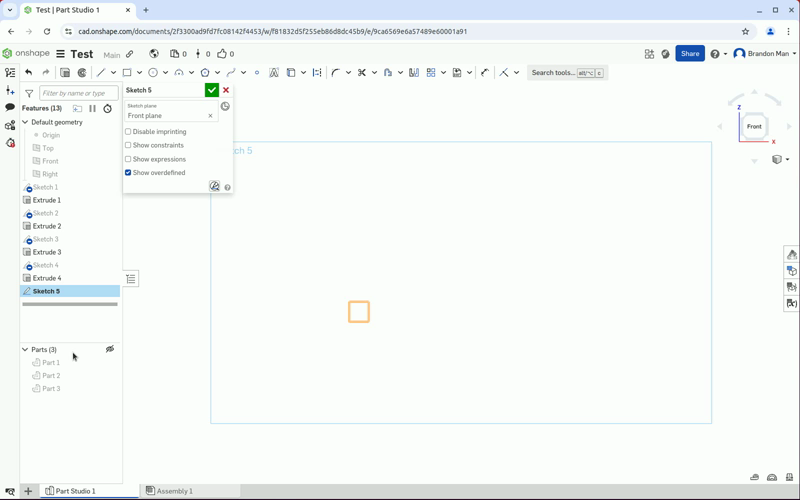
key(l)
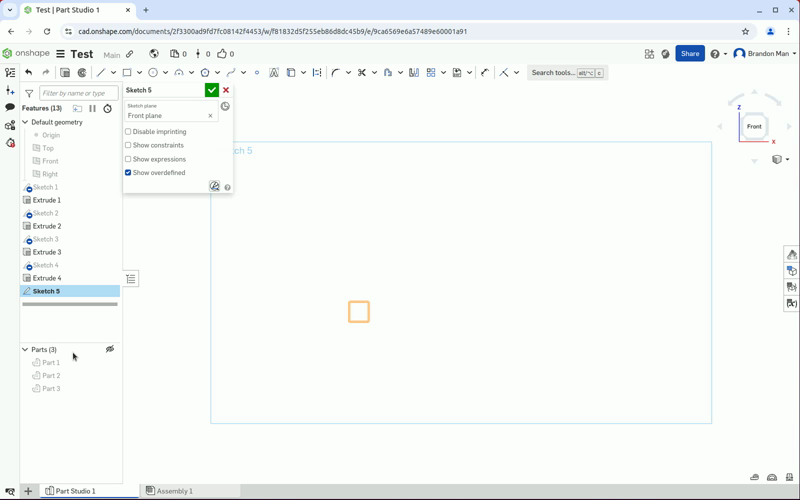
key_down(shift)
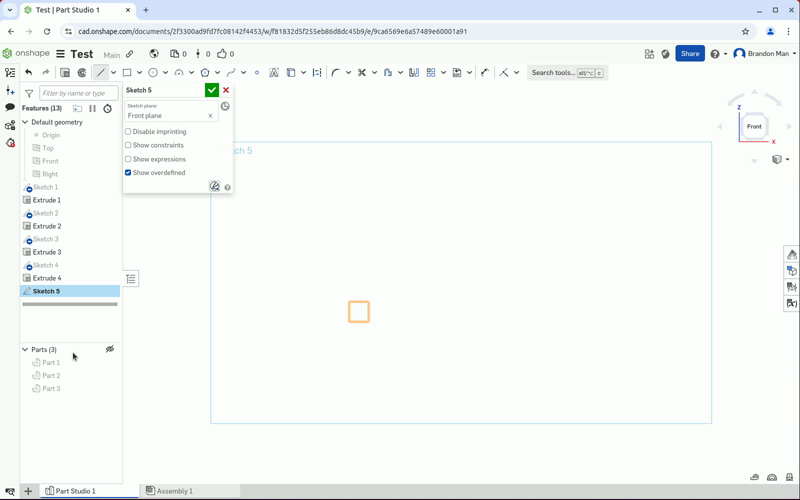
mouse_move(555, 319)
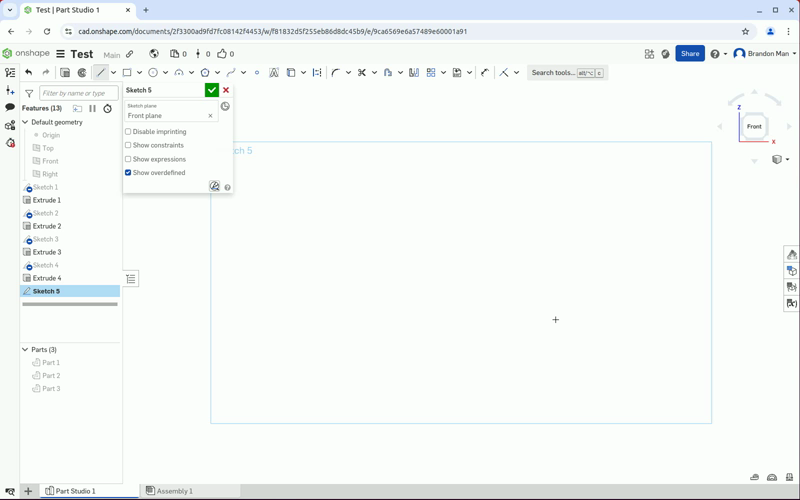
click(555, 319)
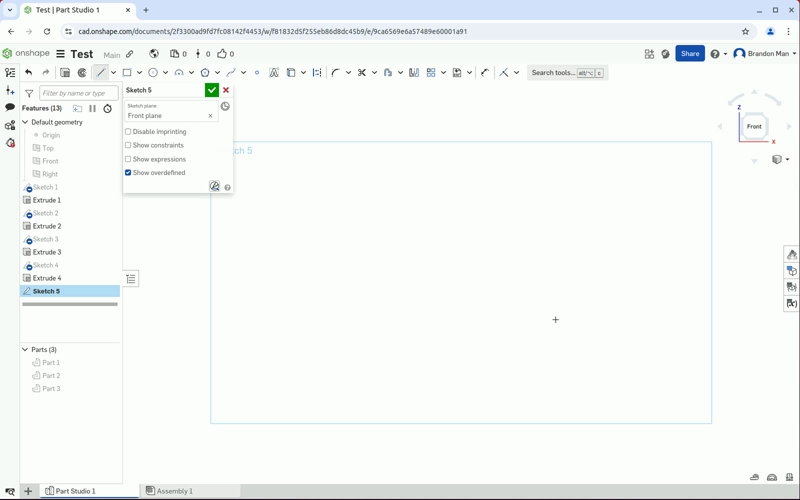
key_up(shift)
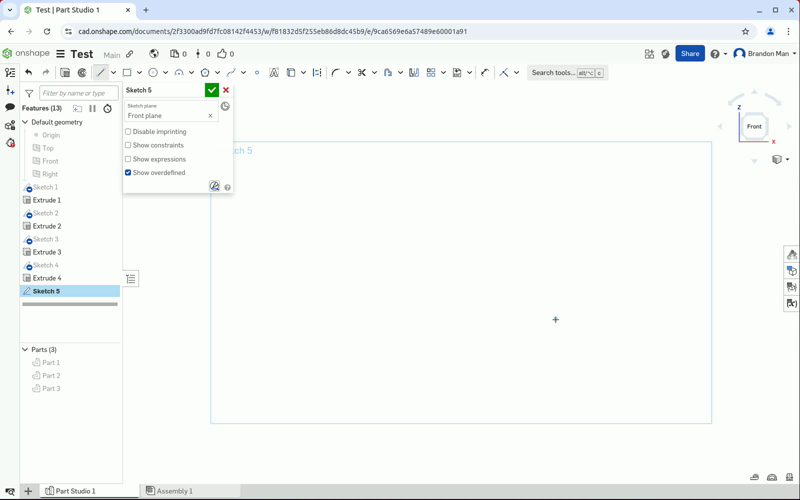
key_down(shift)
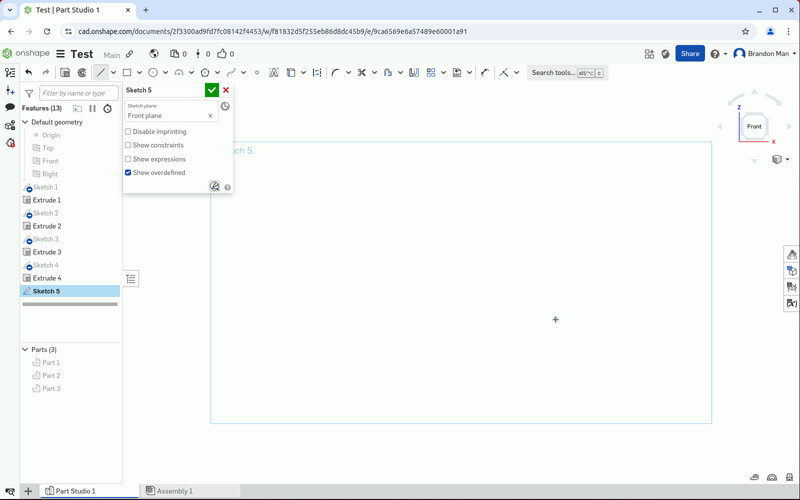
mouse_move(585, 319)
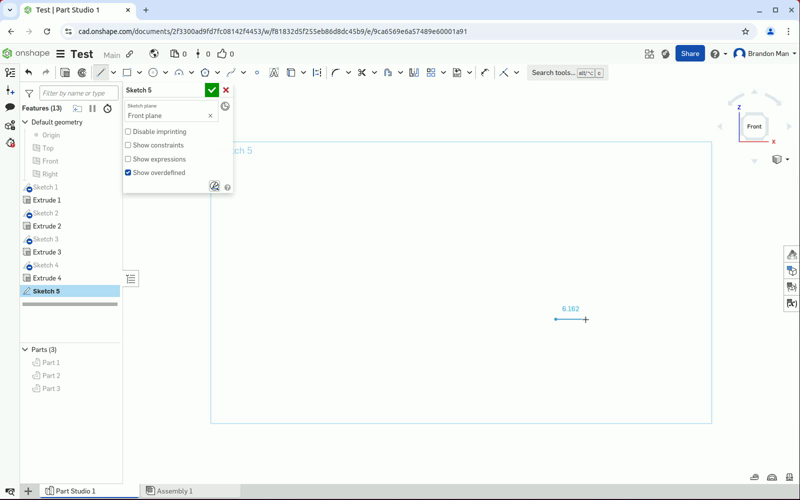
mouse_move(572, 319)
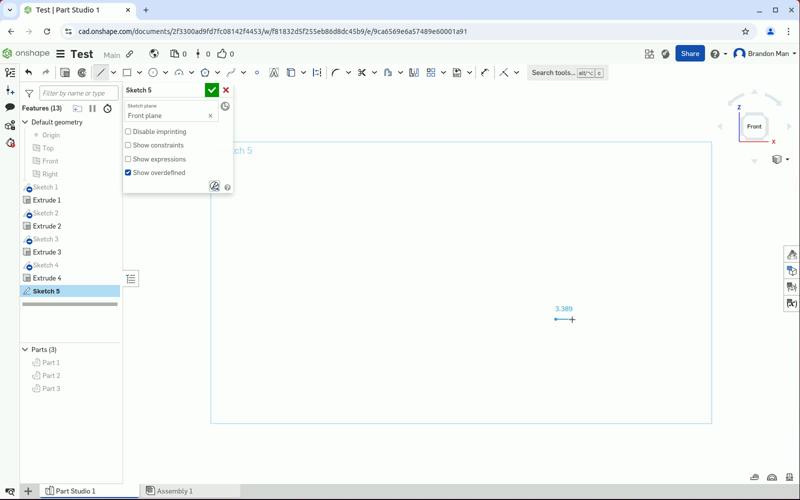
click(572, 319)
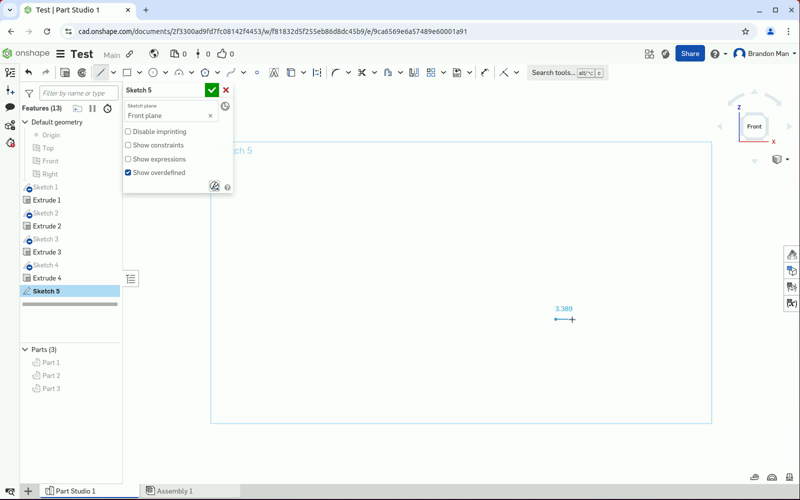
key_up(shift)
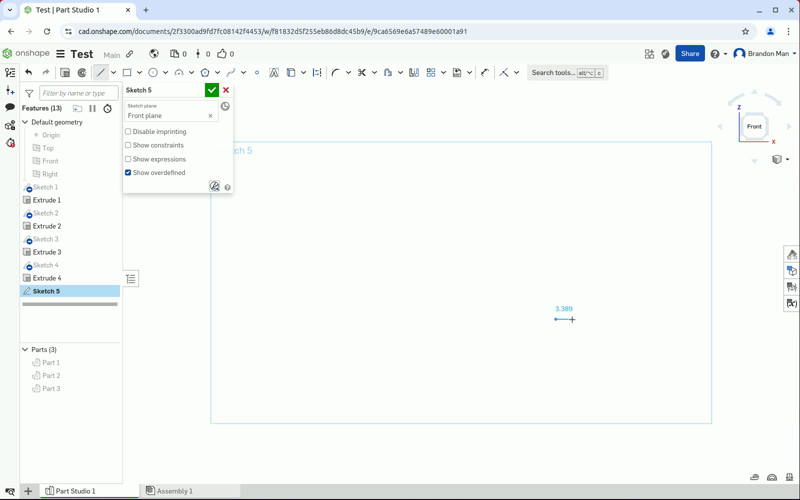
key_down(shift)
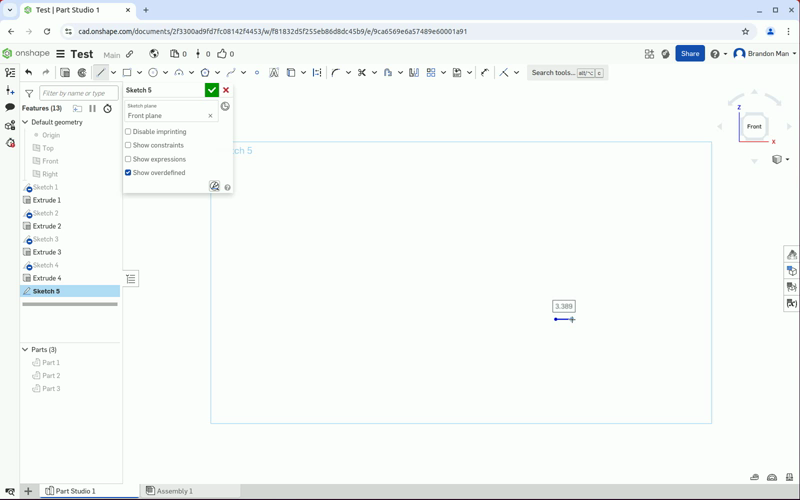
mouse_move(589, 319)
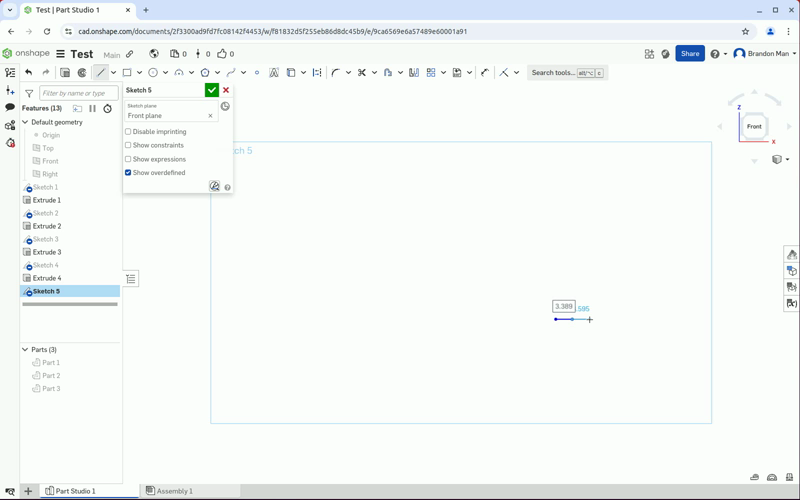
mouse_move(572, 300)
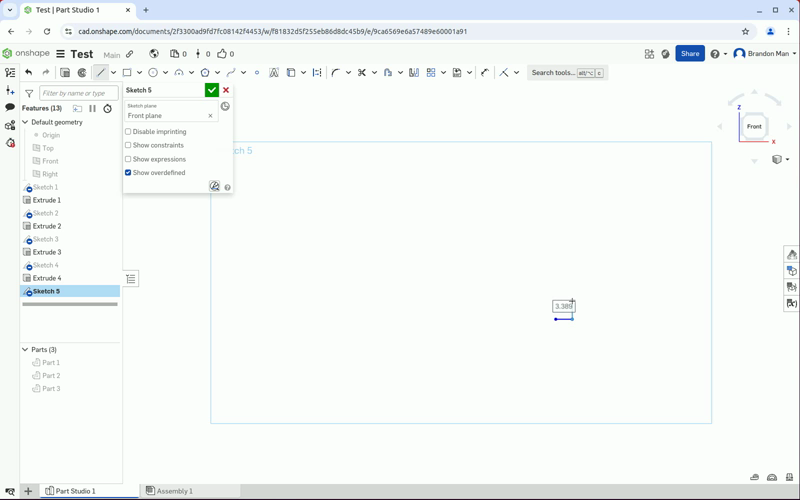
click(572, 300)
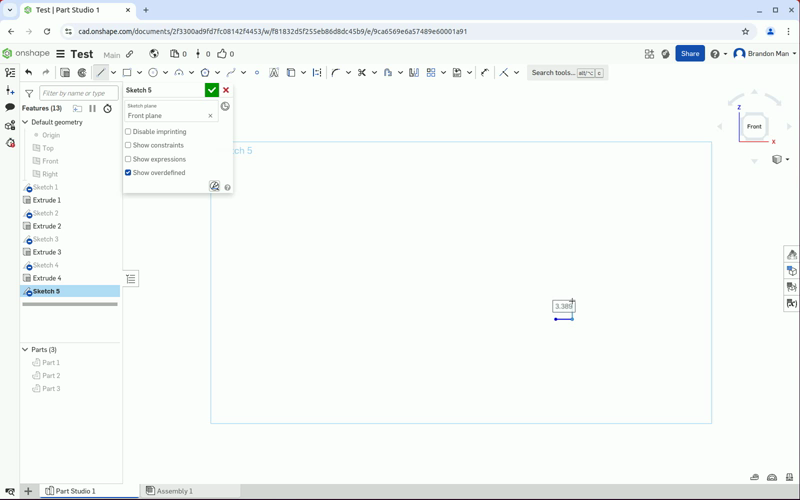
key_up(shift)
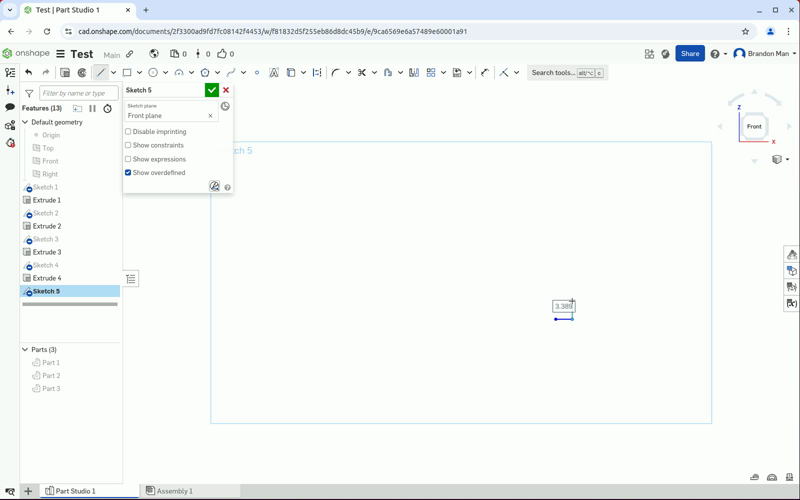
key_down(shift)
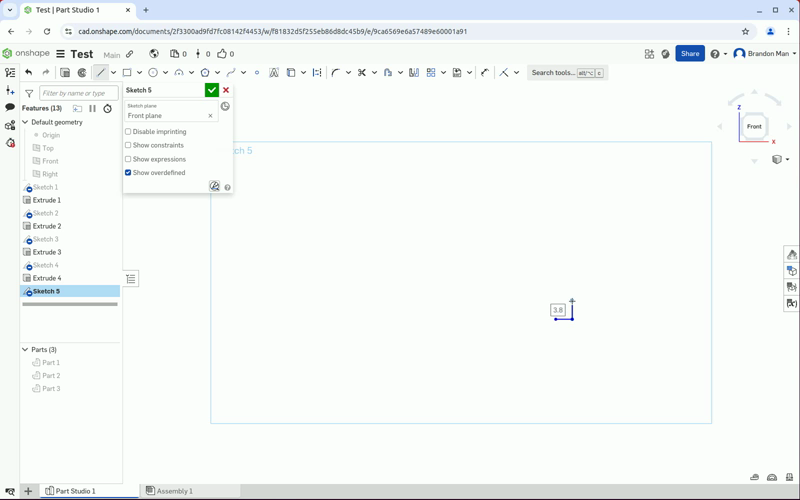
mouse_move(589, 300)
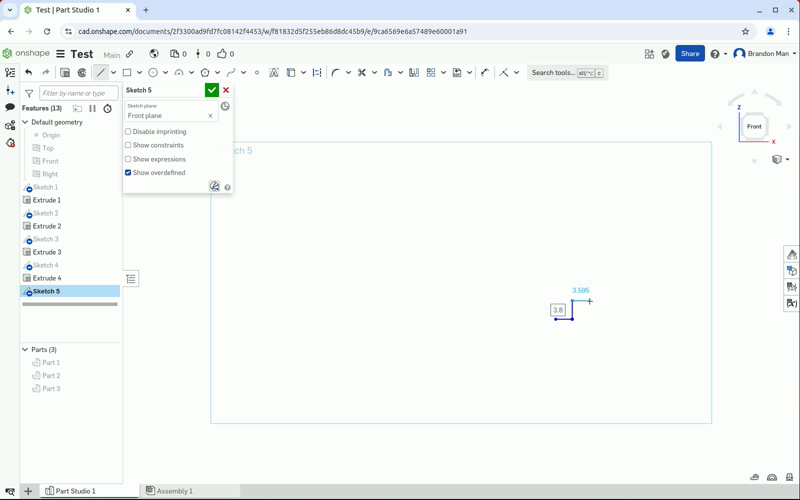
mouse_move(555, 300)
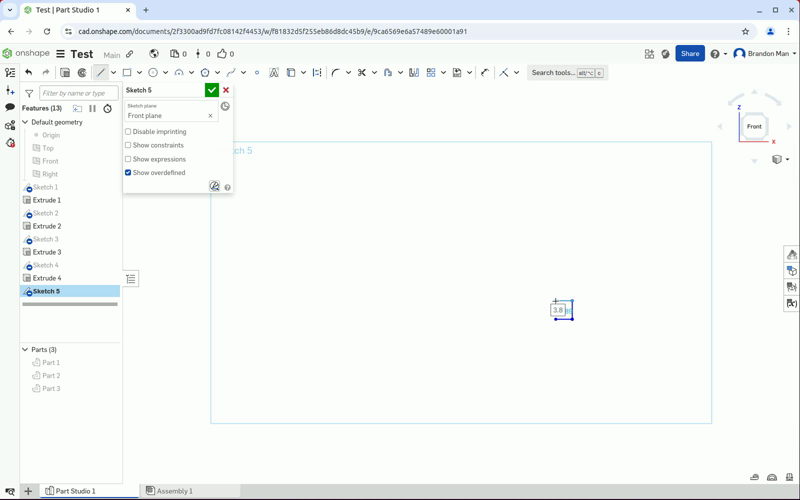
click(555, 300)
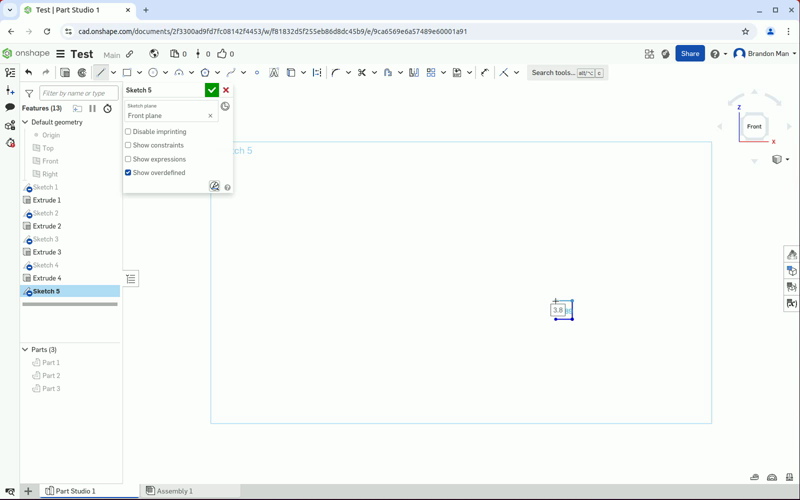
key_up(shift)
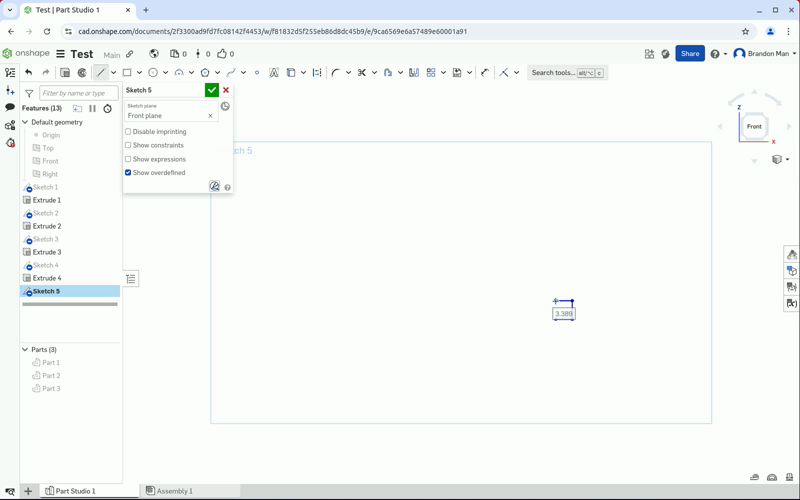
mouse_move(585, 300)
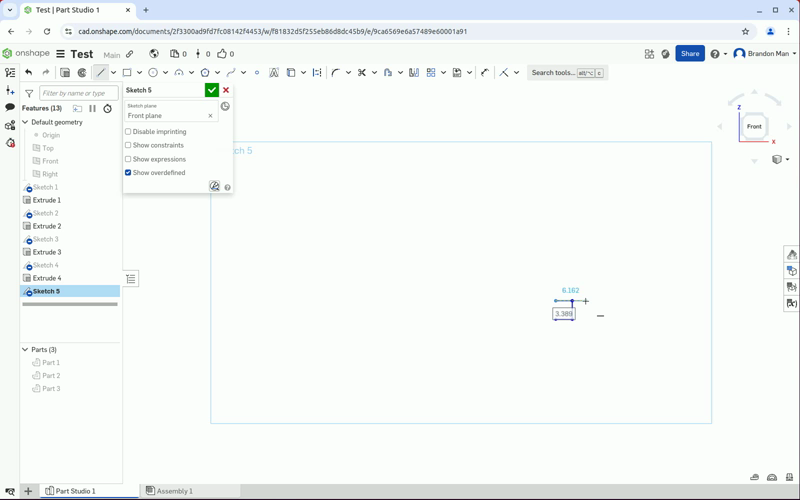
key_down(shift)
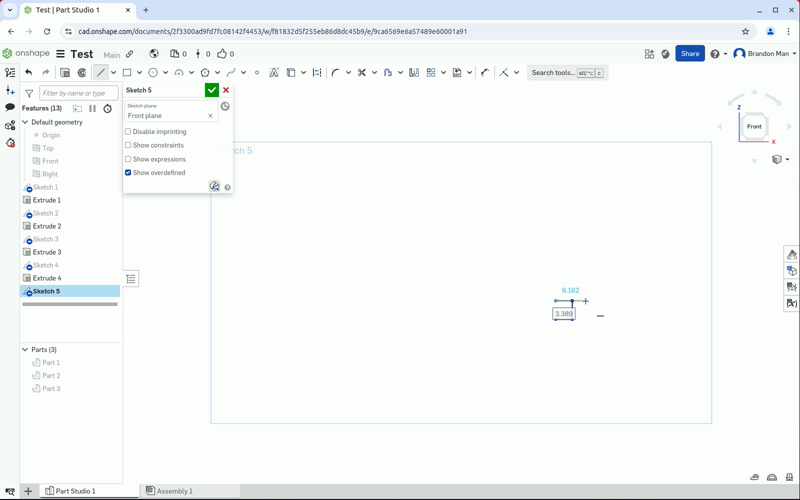
mouse_move(555, 319)
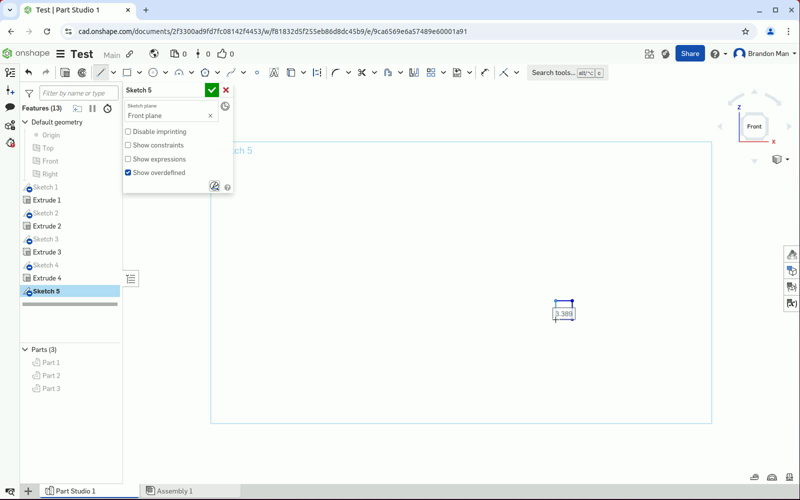
key_up(shift)
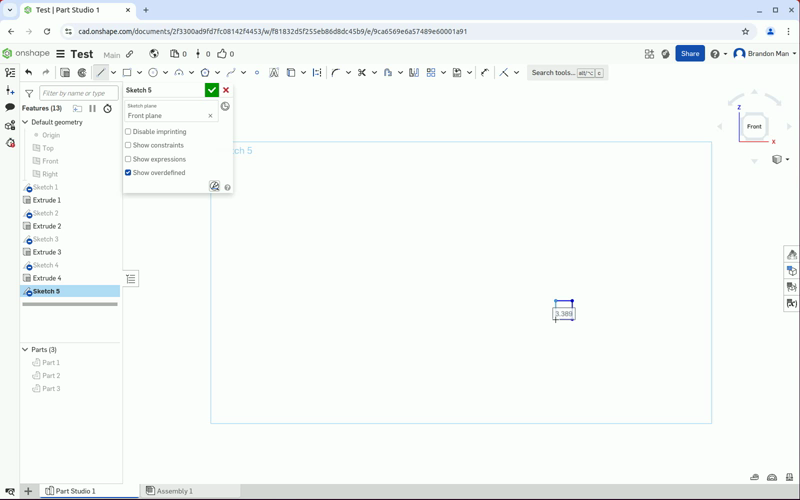
click(555, 319)
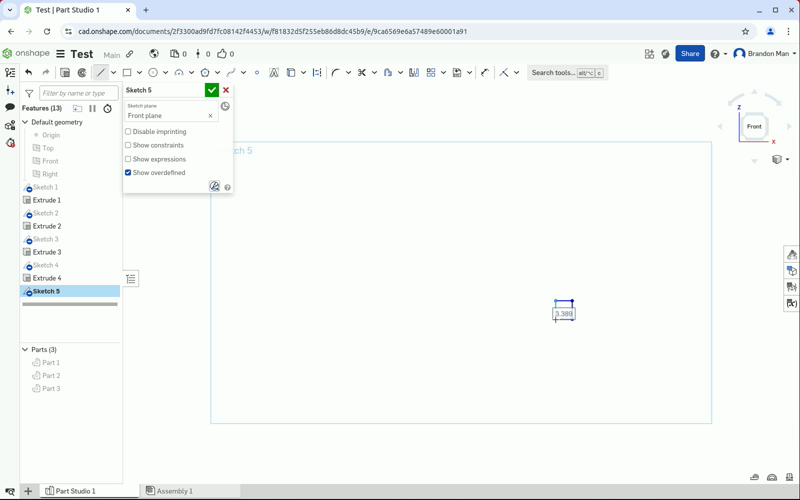
key(esc)
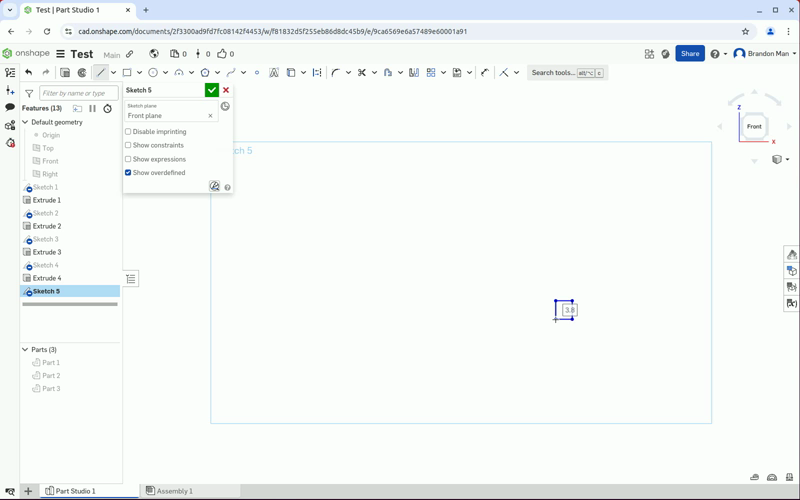
mouse_move(558, 301)
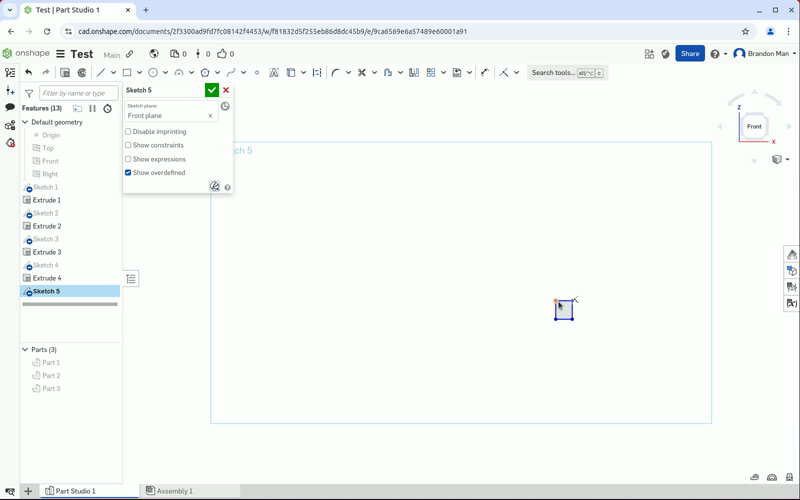
scroll(6)
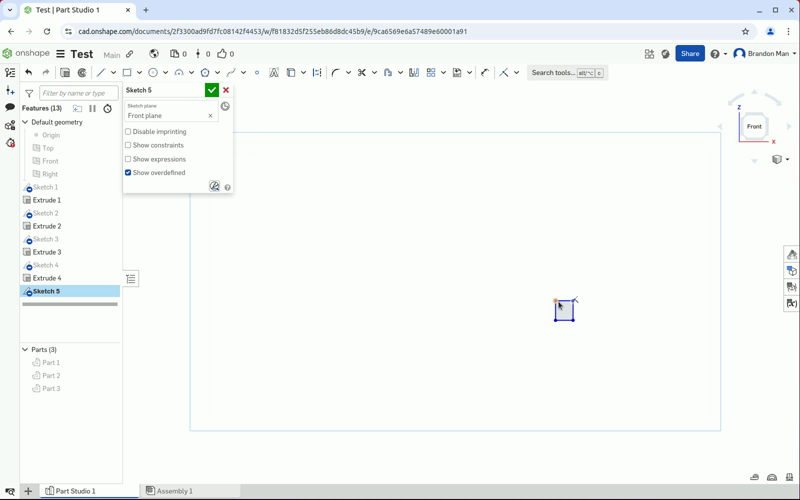
scroll(6)
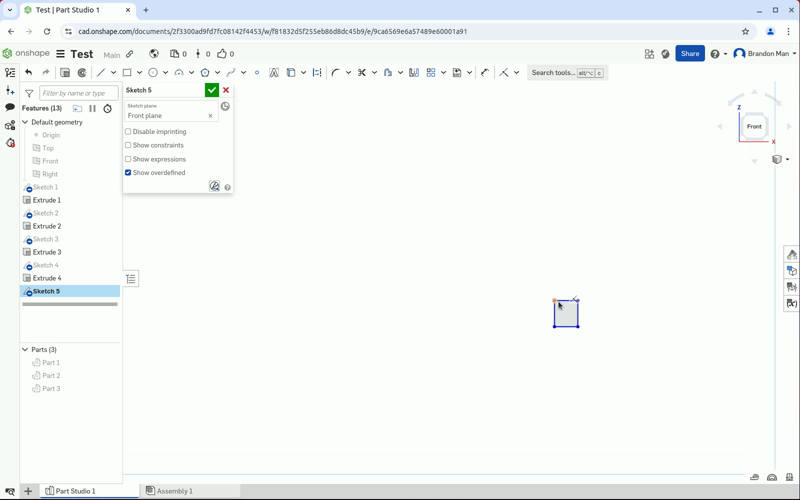
scroll(6)
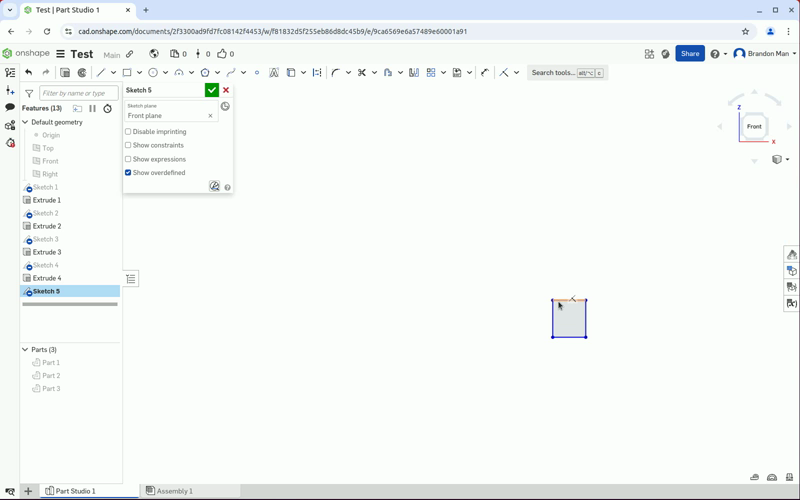
scroll(6)
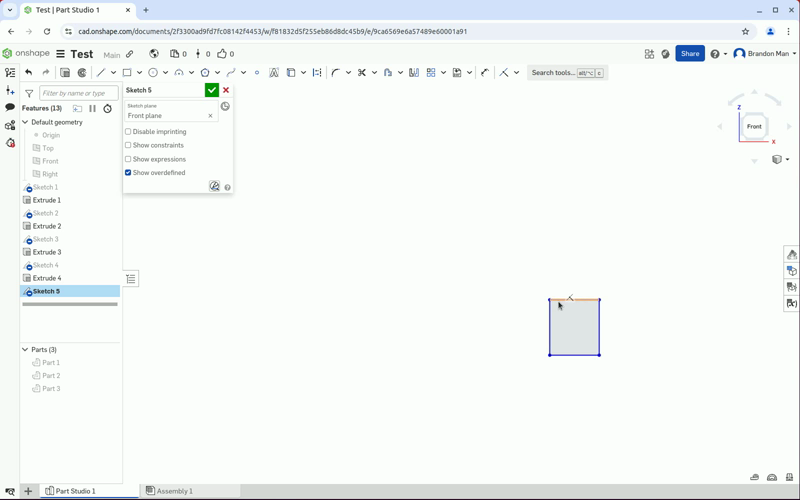
scroll(6)
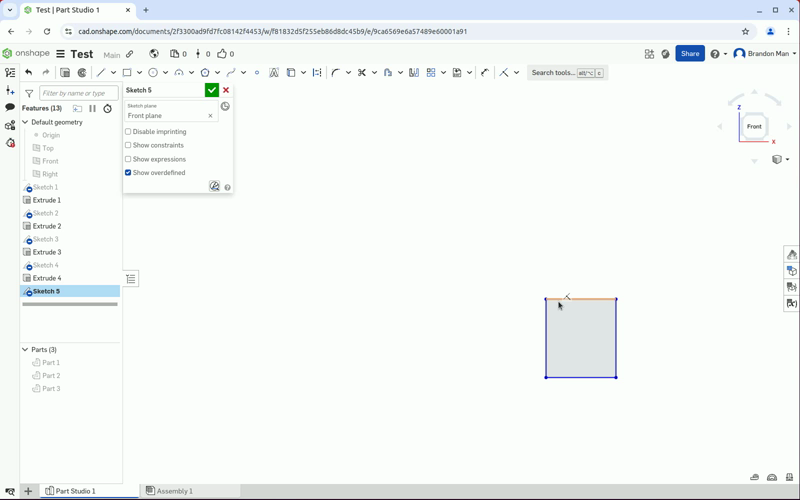
scroll(6)
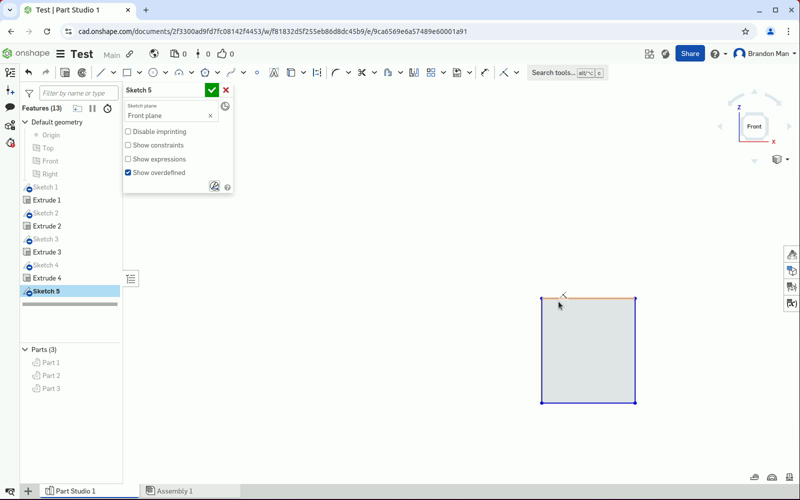
scroll(6)
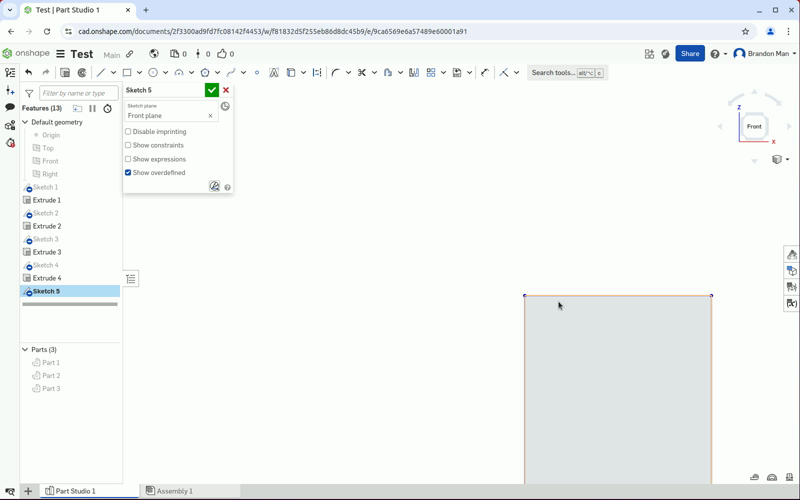
click(558, 301)
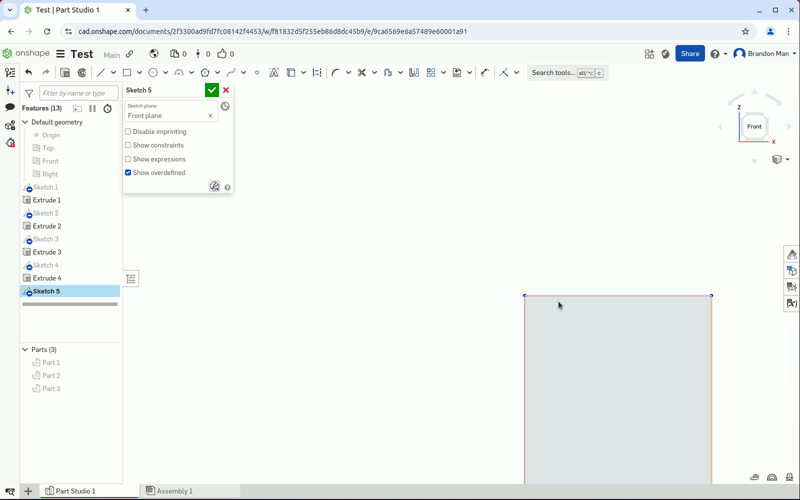
scroll(-6)
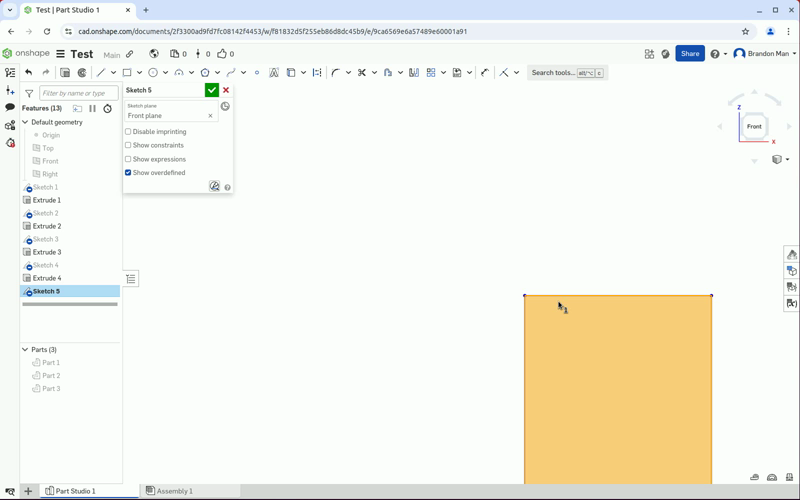
scroll(-6)
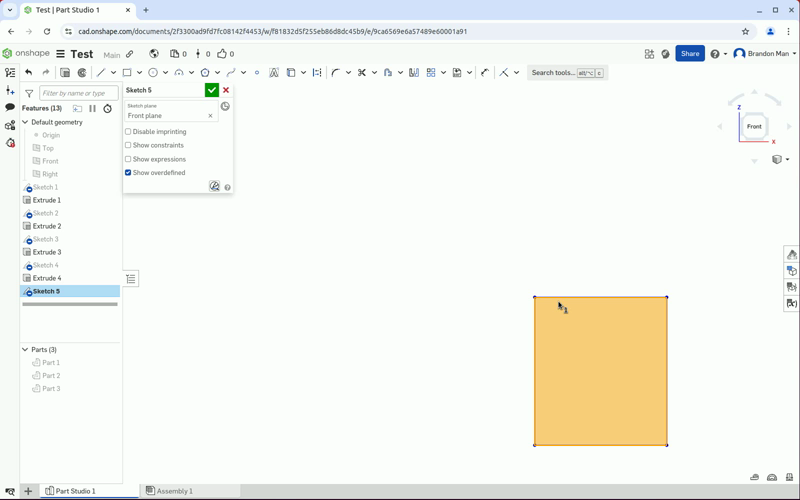
scroll(-6)
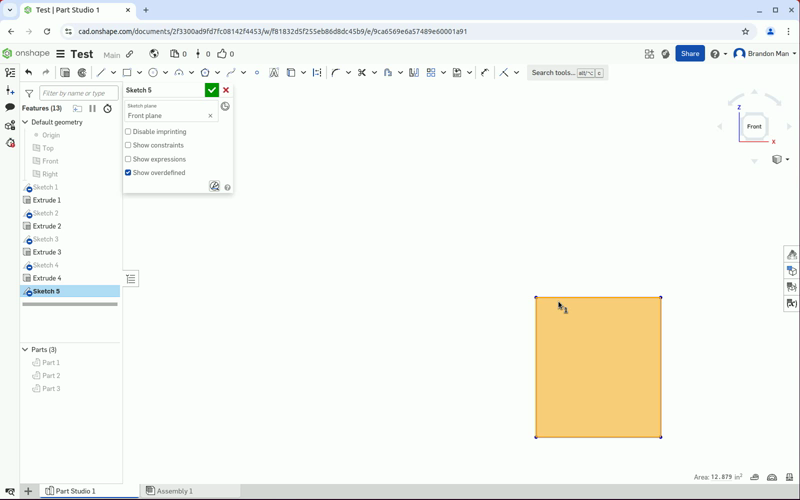
scroll(-6)
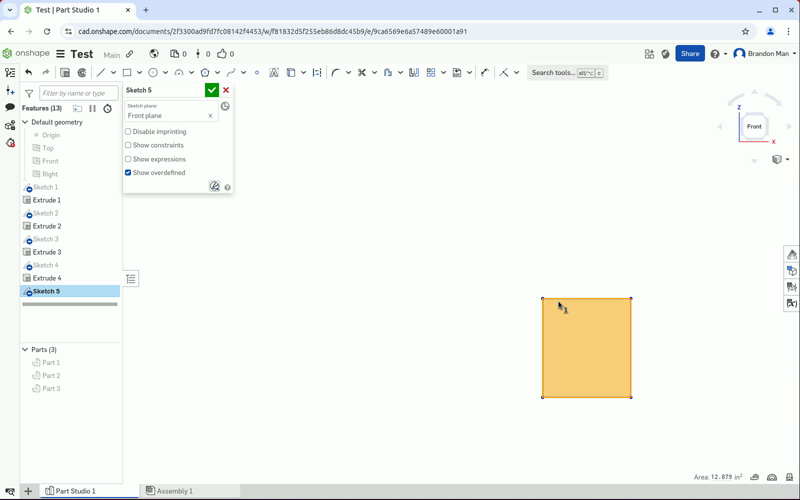
scroll(-6)
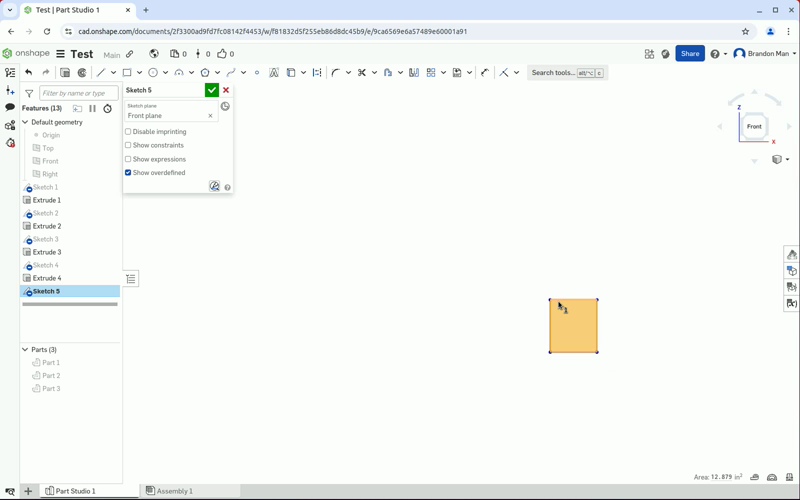
scroll(-6)
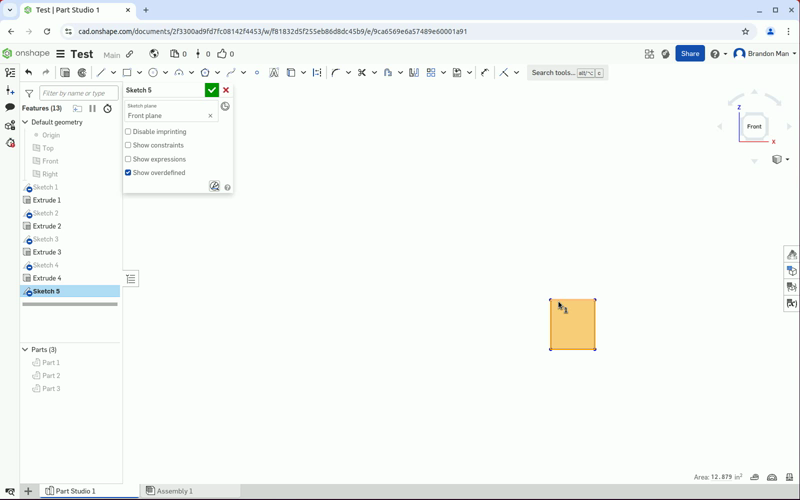
scroll(-6)
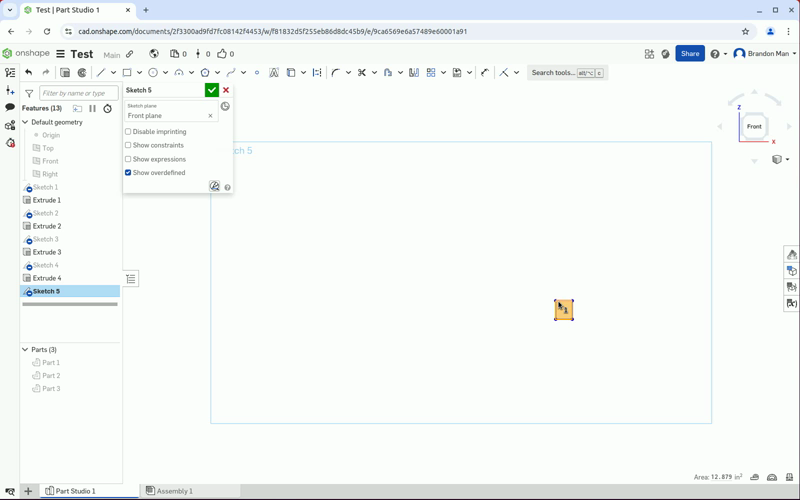
mouse_move(73, 352)
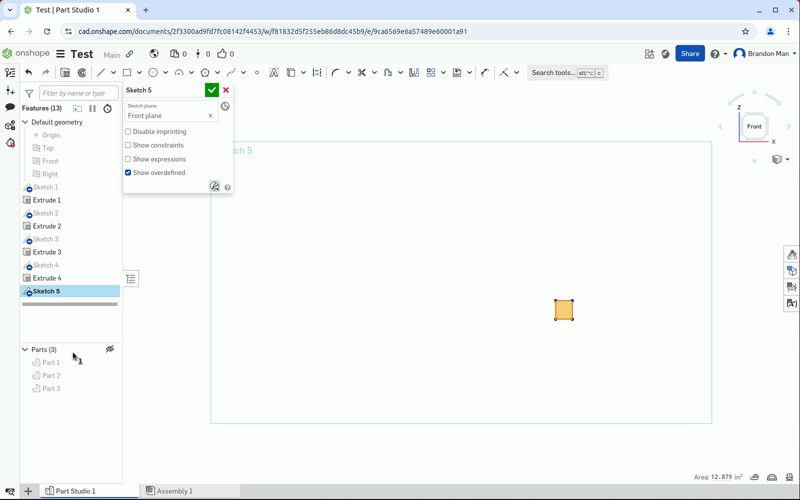
key(shift+y)
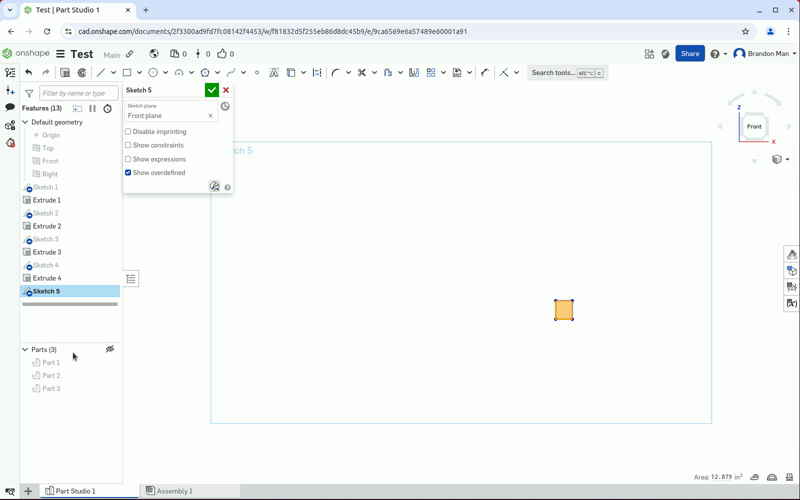
key(shift+e)
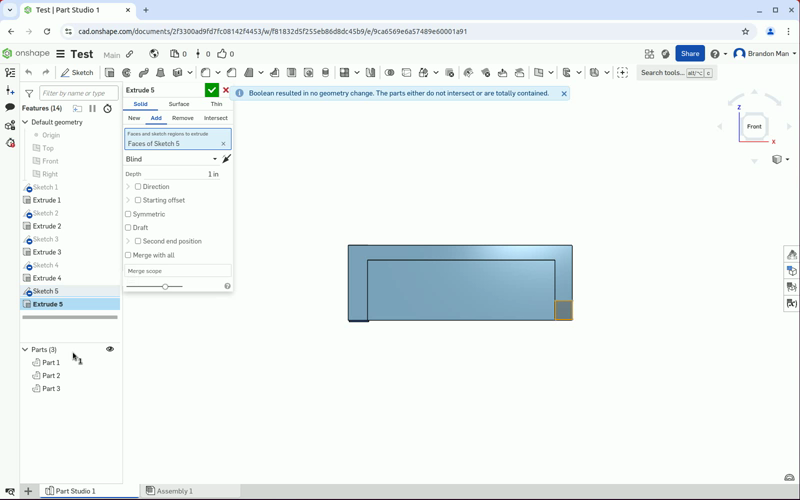
mouse_move(143, 106)
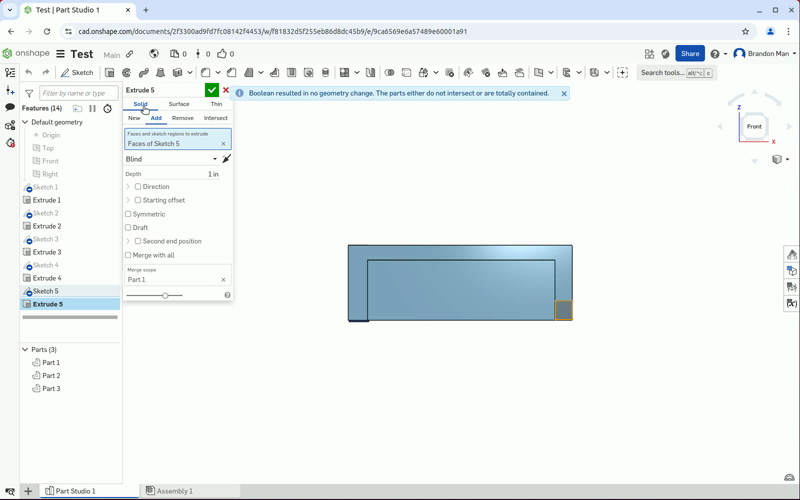
click(143, 106)
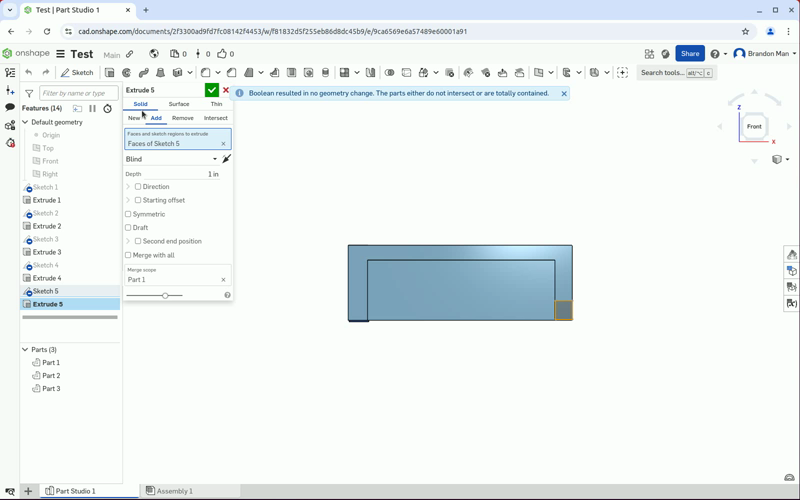
mouse_move(137, 120)
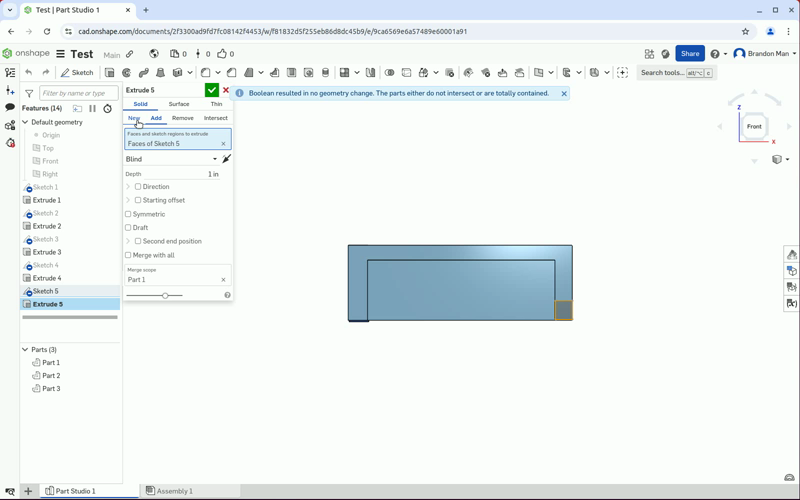
click(137, 120)
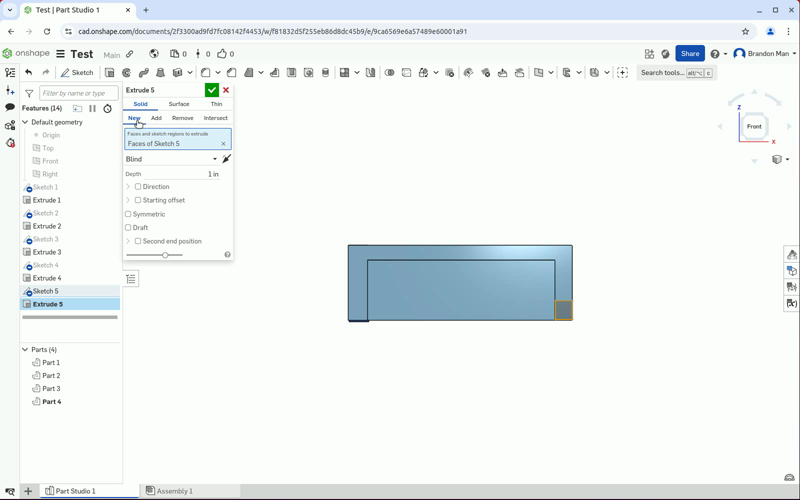
key(tab, 4)
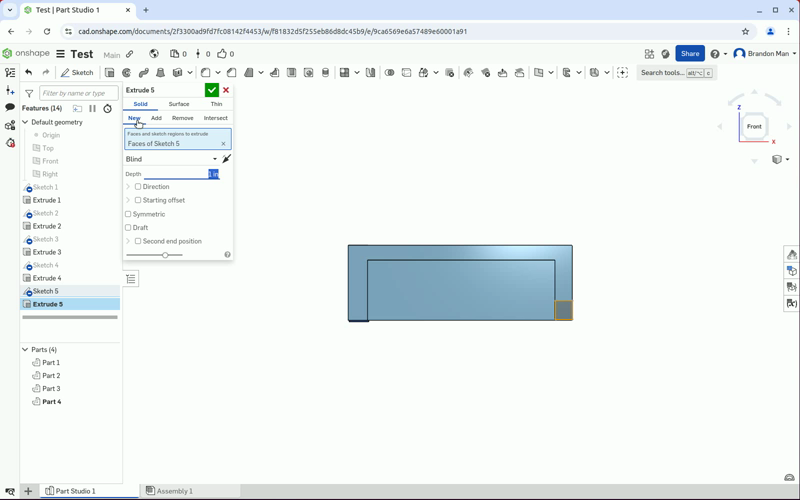
text(-7.703)
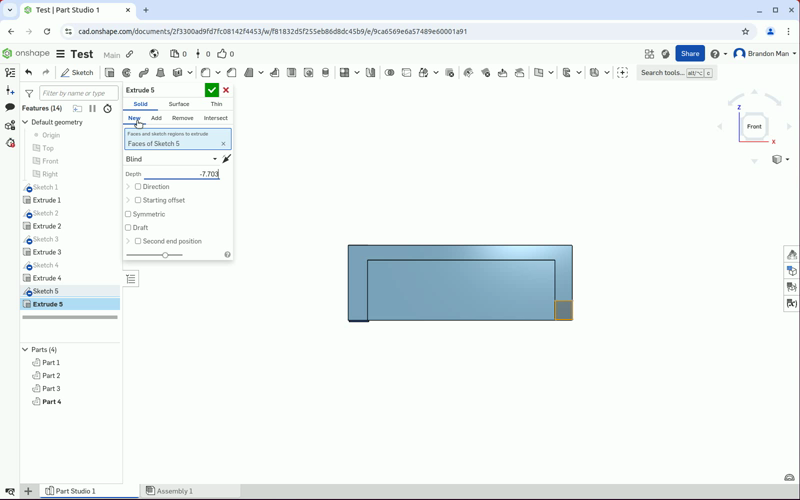
key(enter)
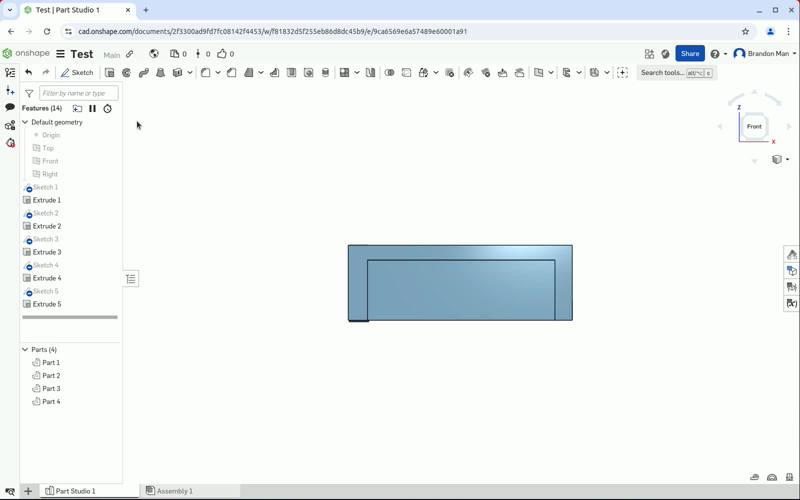
key(shift+h)
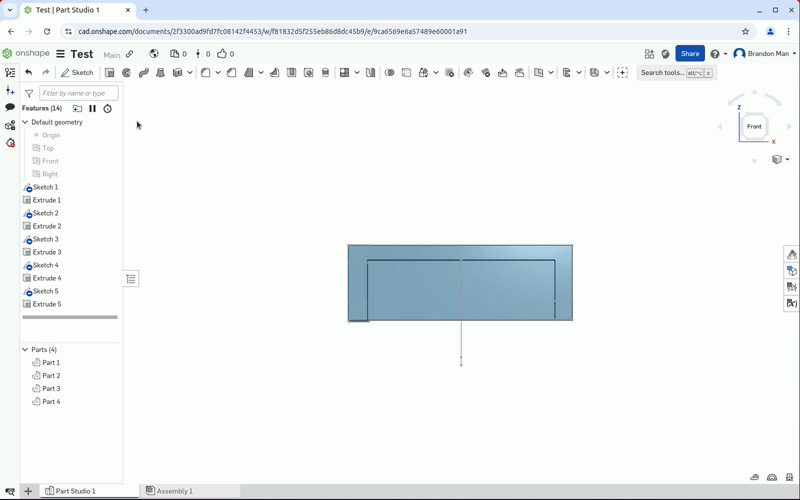
key(shift+h)
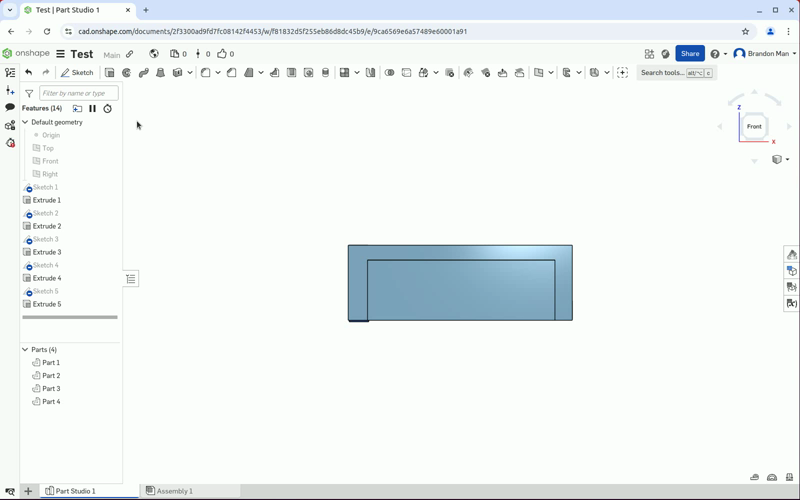
mouse_move(73, 189)
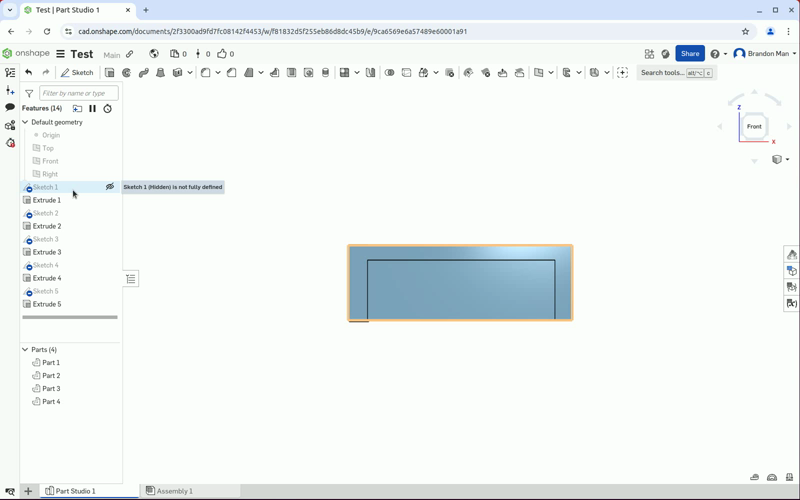
click(73, 189)
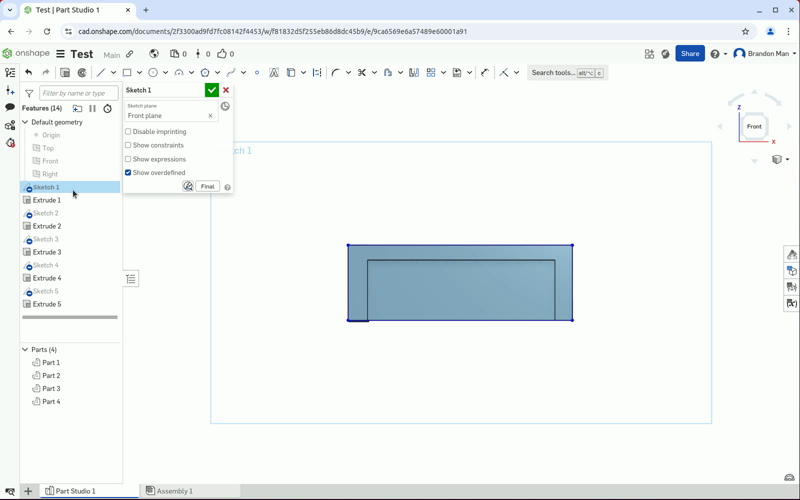
mouse_move(229, 92)
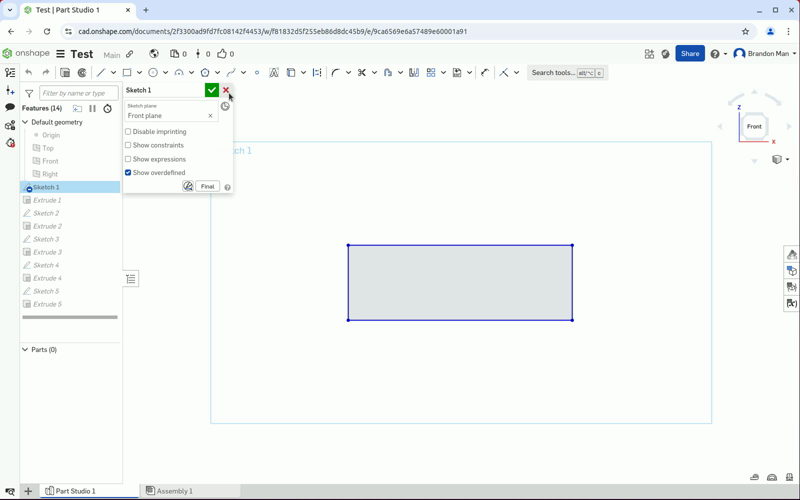
click(229, 92)
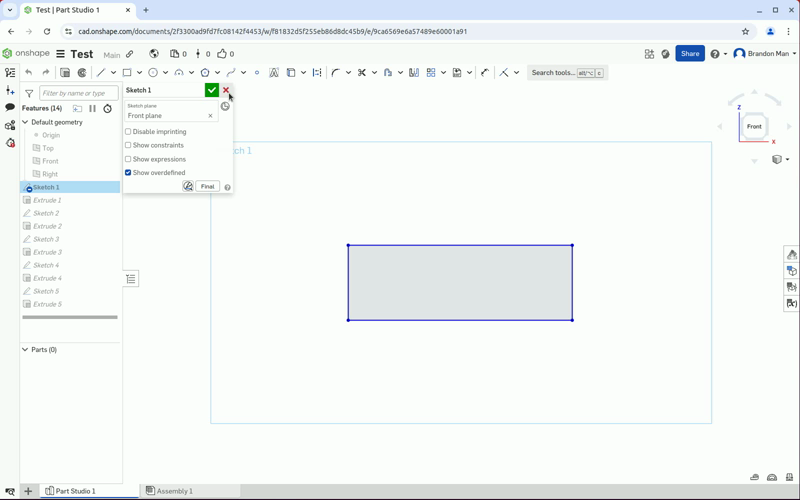
key(shift+s)
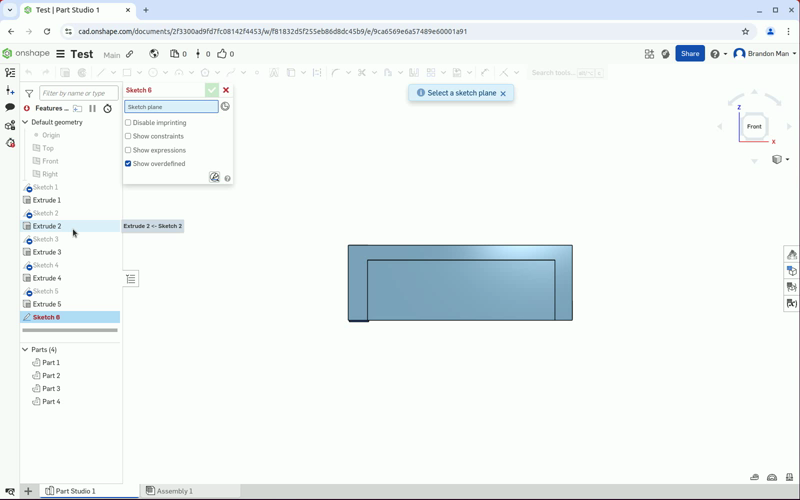
scroll(3)
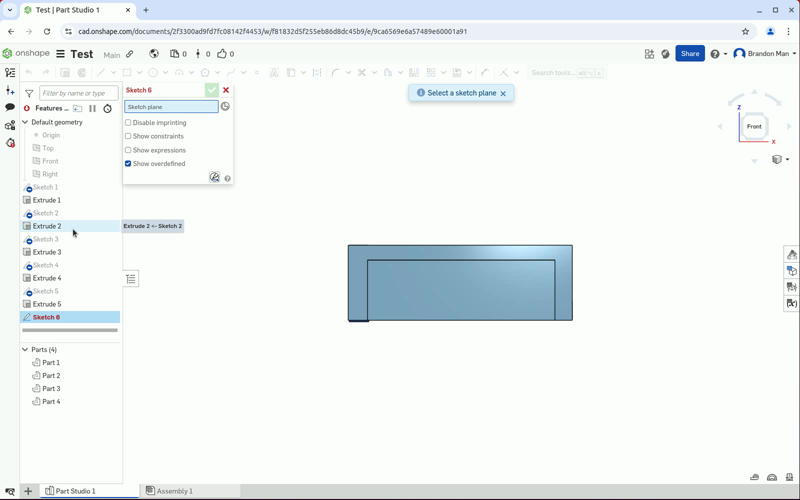
mouse_move(73, 163)
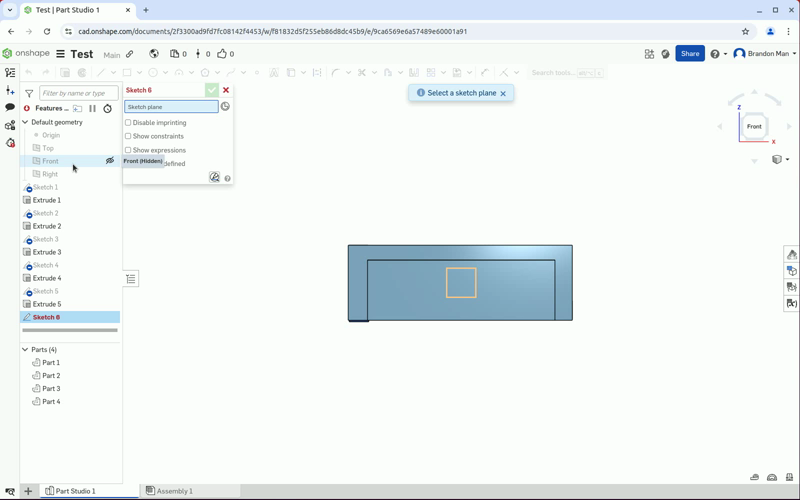
click(73, 163)
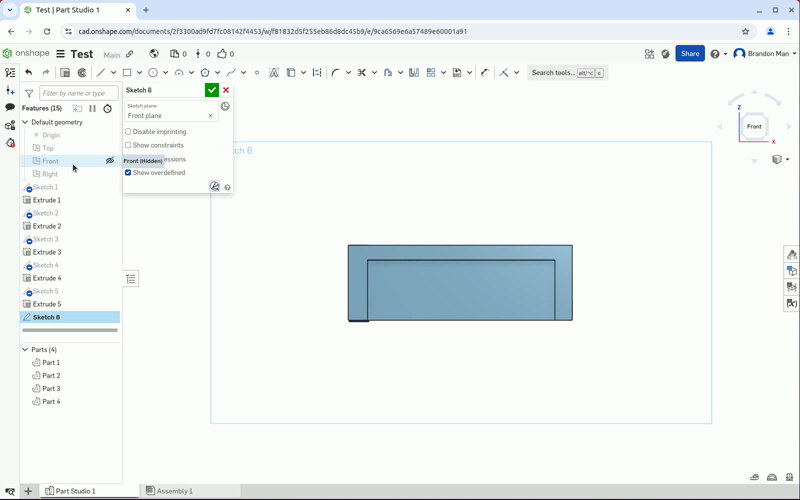
mouse_move(73, 352)
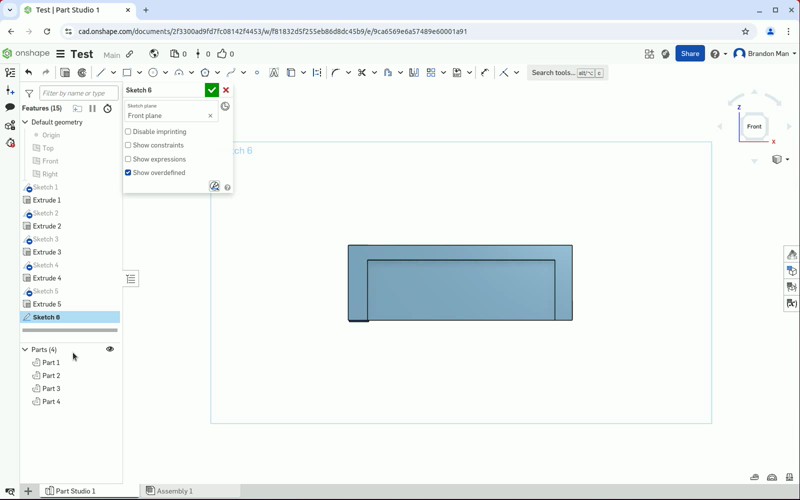
key(y)
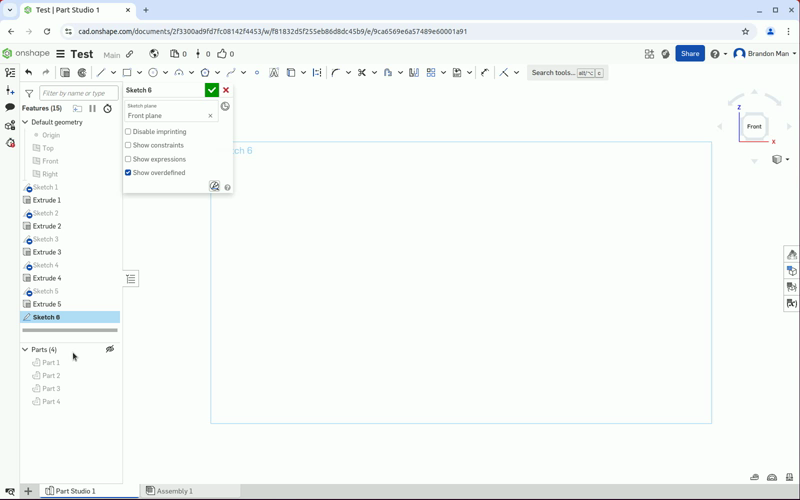
key(l)
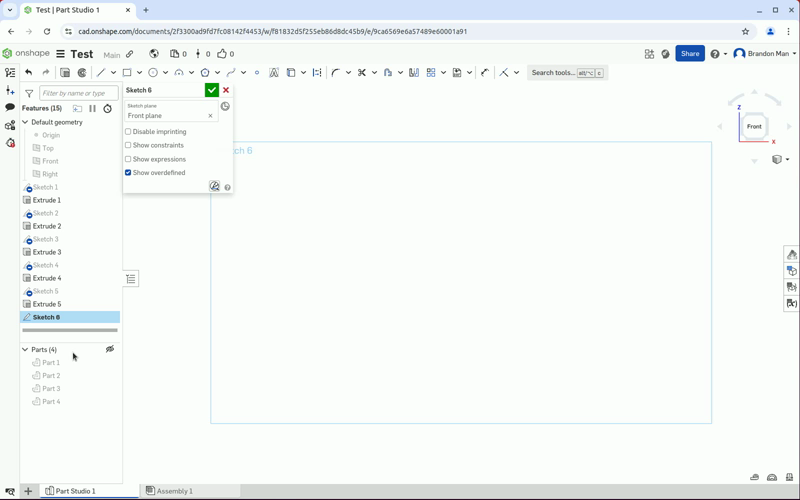
key_down(shift)
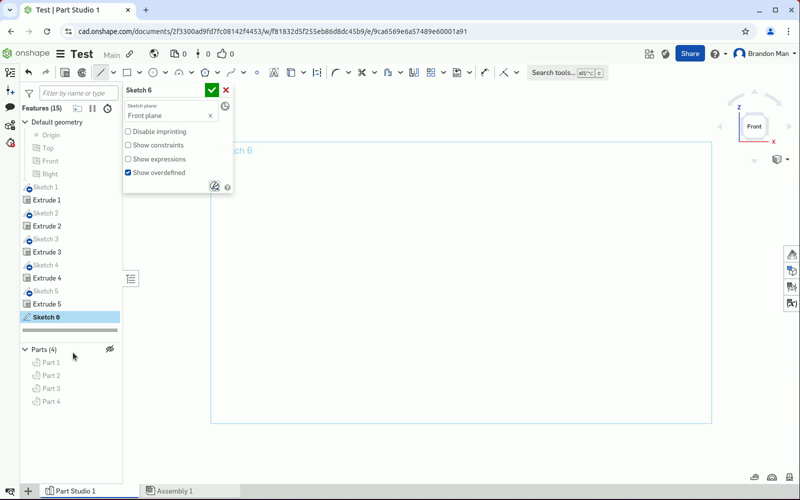
mouse_move(555, 267)
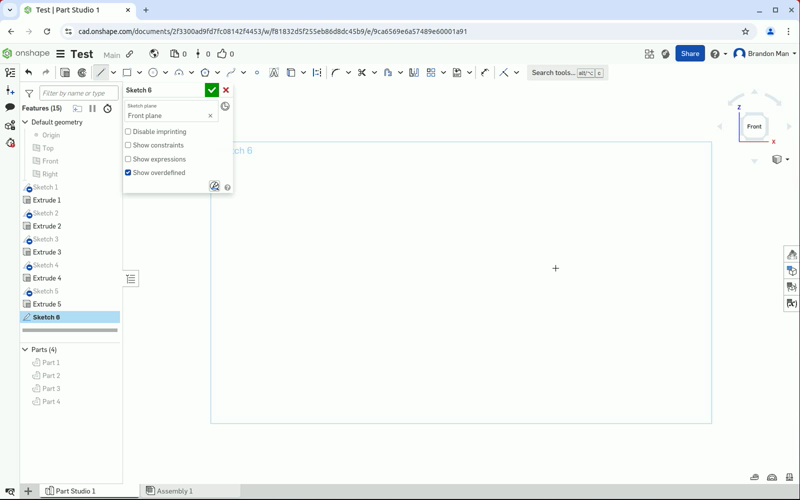
click(555, 267)
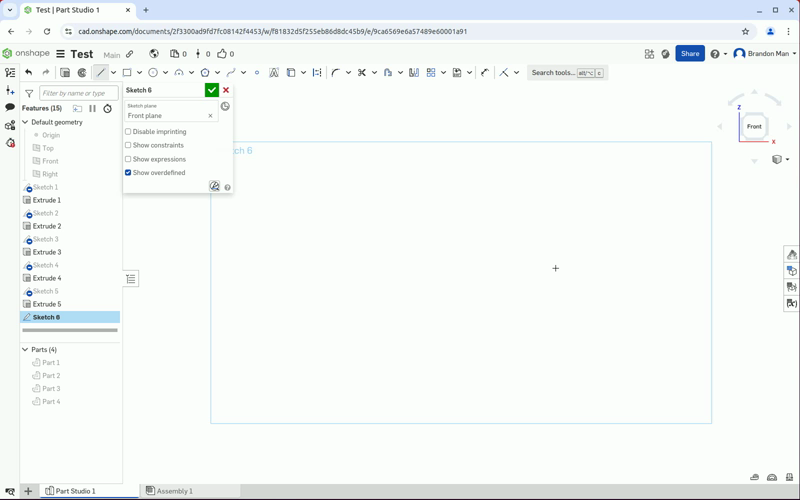
key_up(shift)
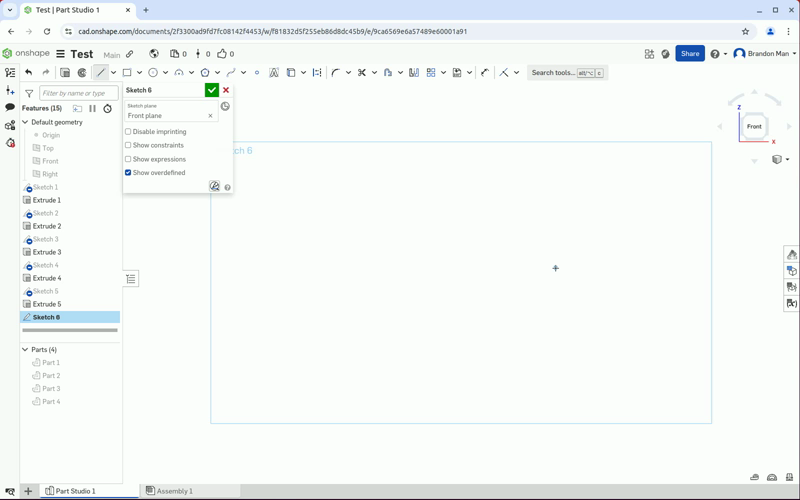
key_down(shift)
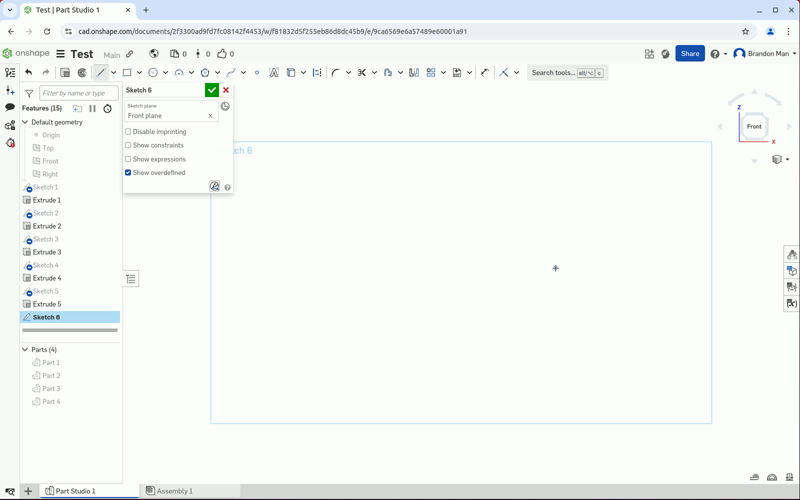
mouse_move(585, 267)
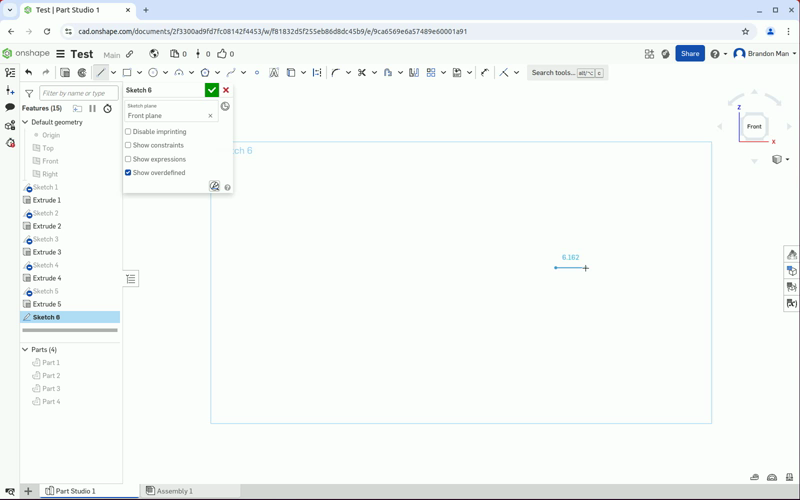
mouse_move(572, 267)
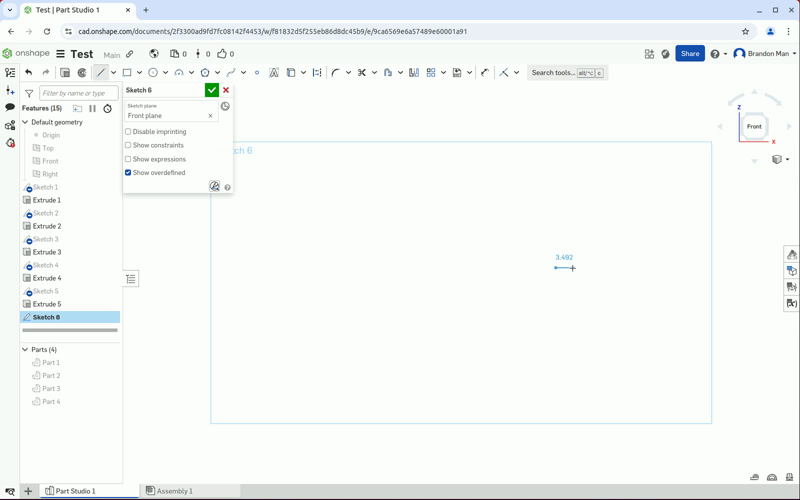
click(572, 267)
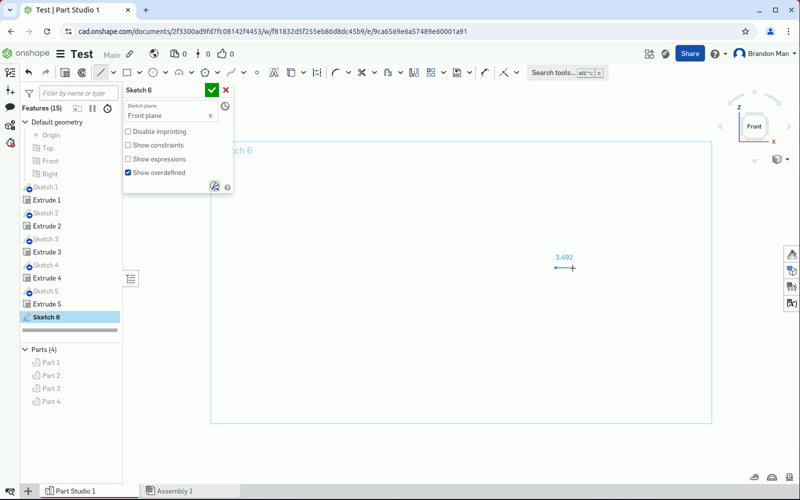
key_up(shift)
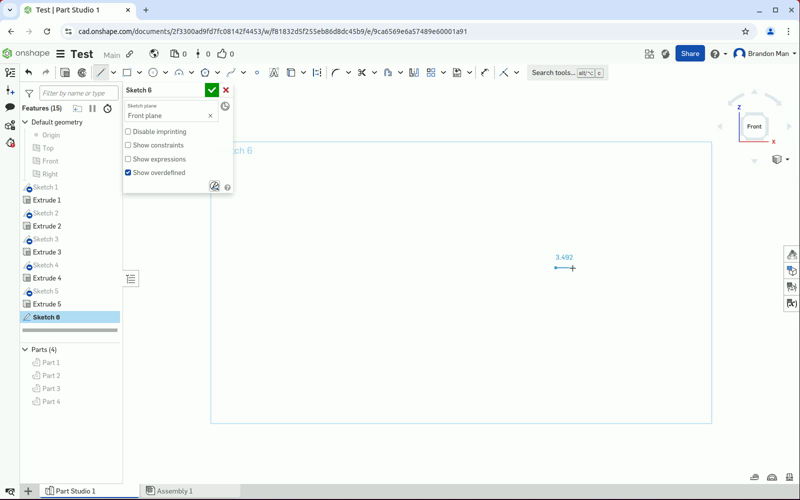
key_down(shift)
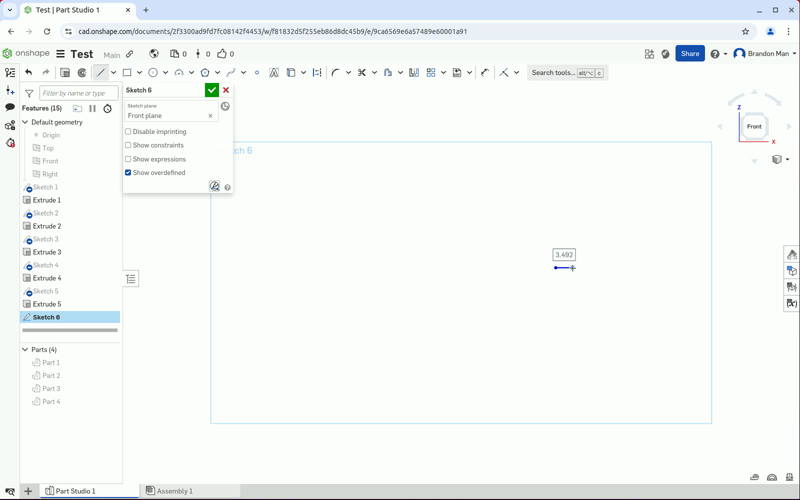
mouse_move(589, 267)
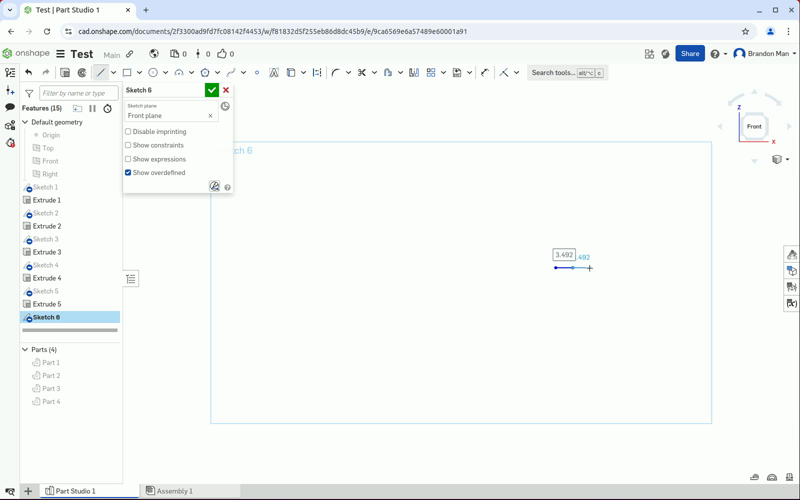
mouse_move(572, 245)
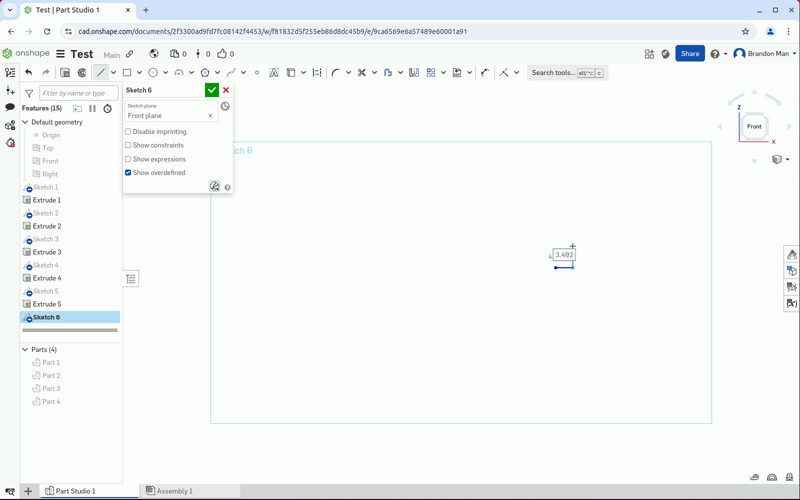
click(572, 245)
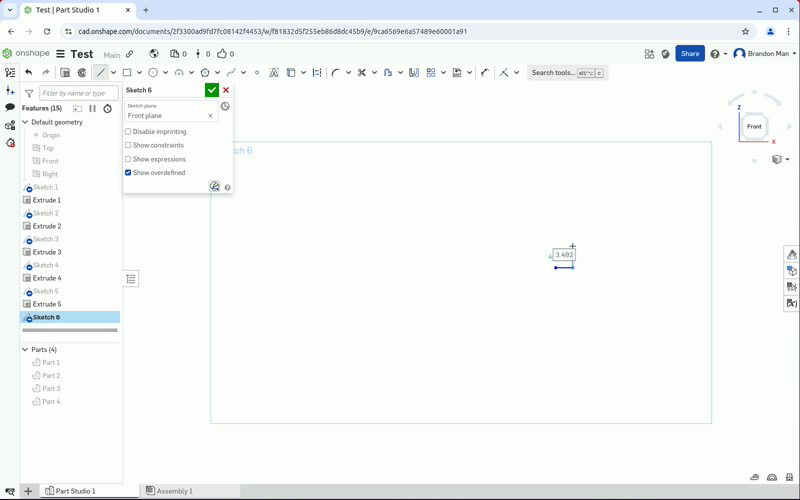
key_up(shift)
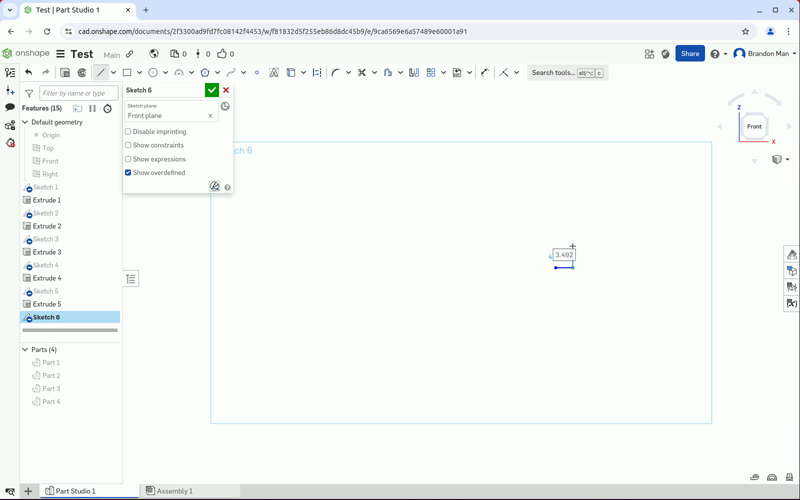
key_down(shift)
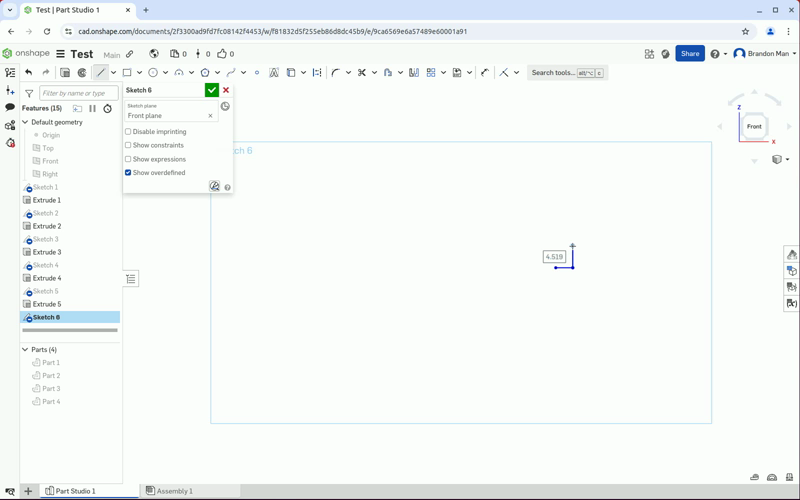
mouse_move(589, 245)
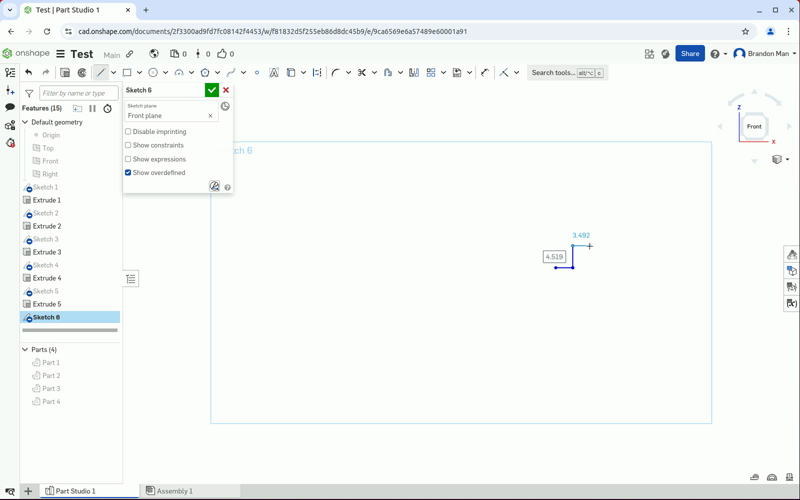
mouse_move(555, 245)
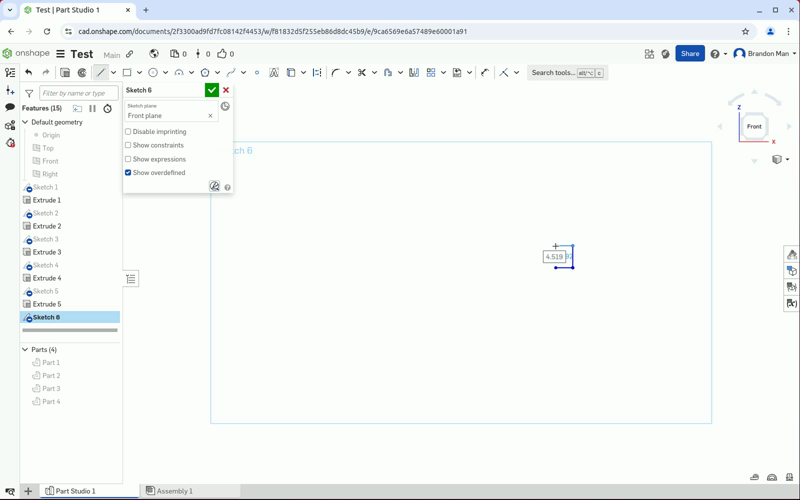
click(555, 245)
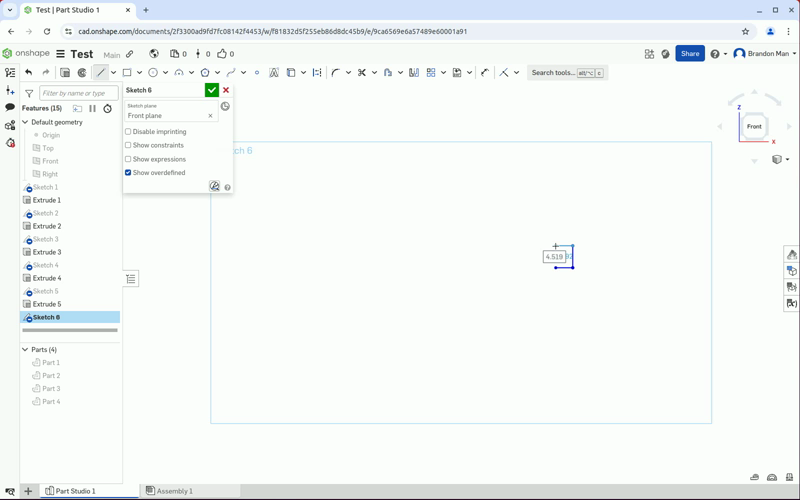
key_up(shift)
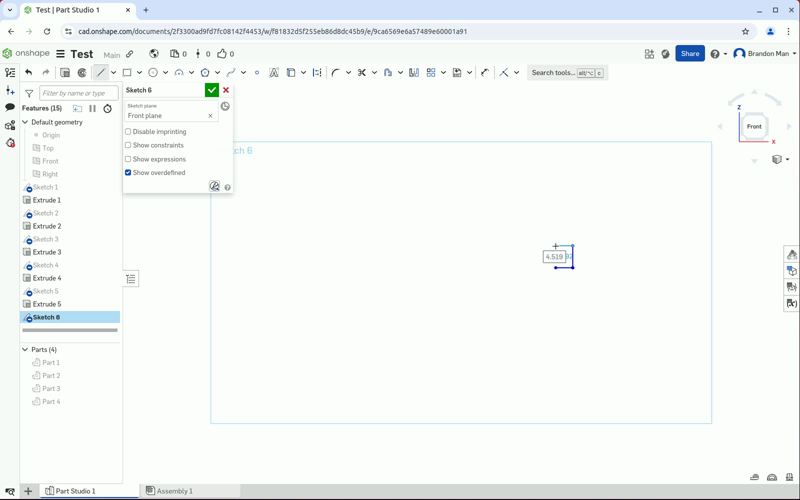
mouse_move(585, 245)
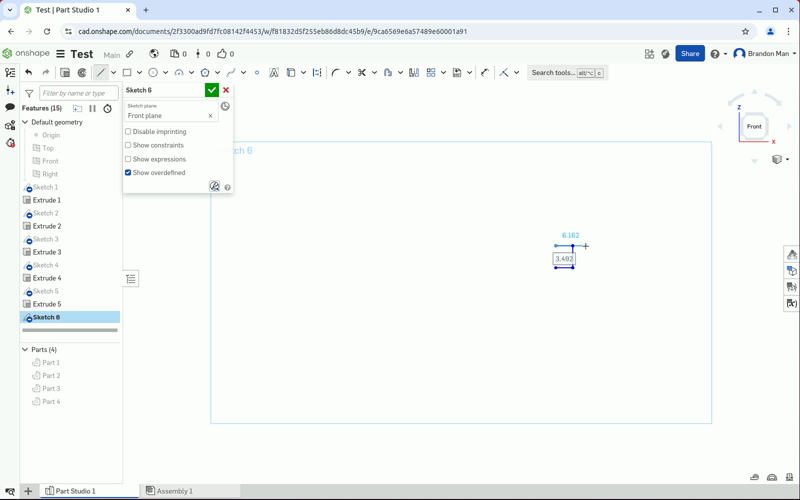
key_down(shift)
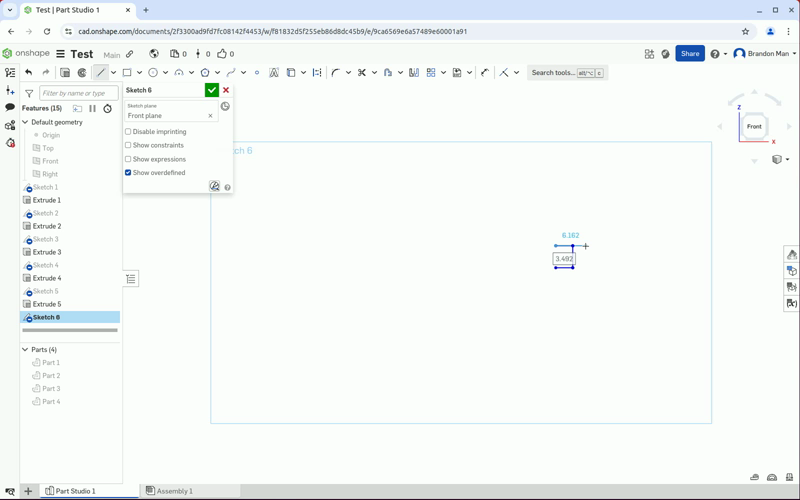
mouse_move(555, 267)
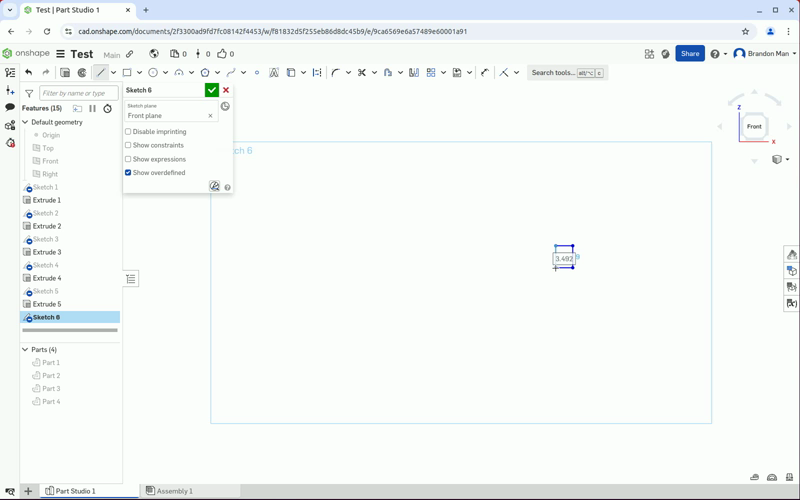
key_up(shift)
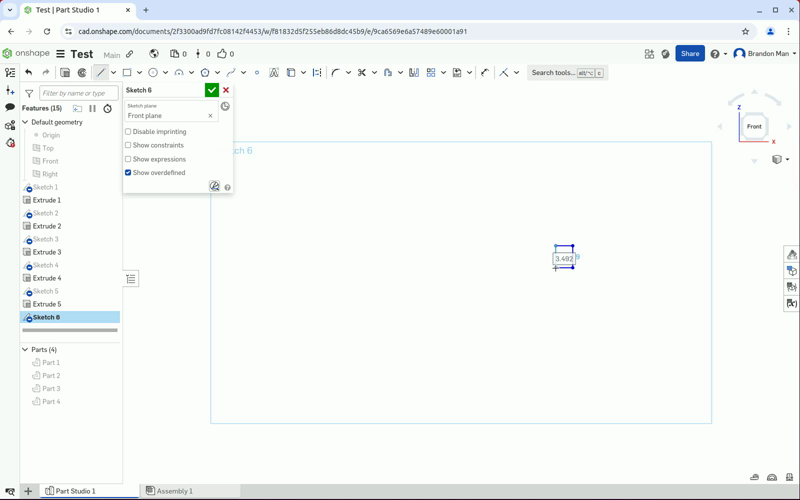
click(555, 267)
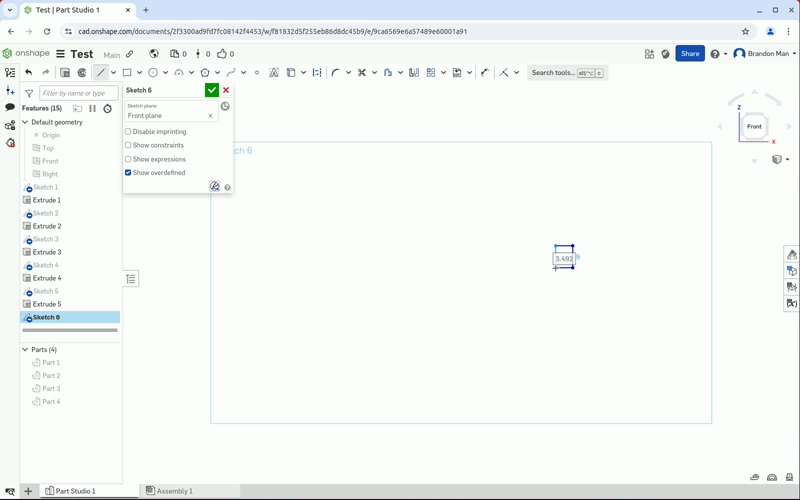
key(esc)
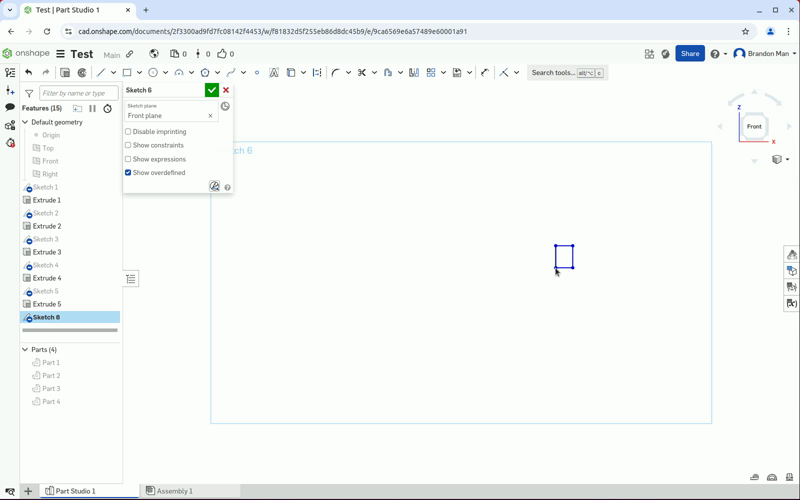
mouse_move(569, 257)
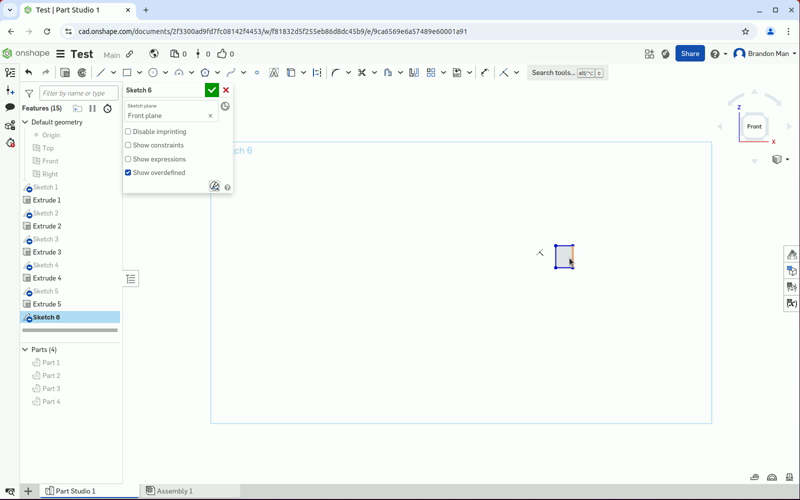
scroll(6)
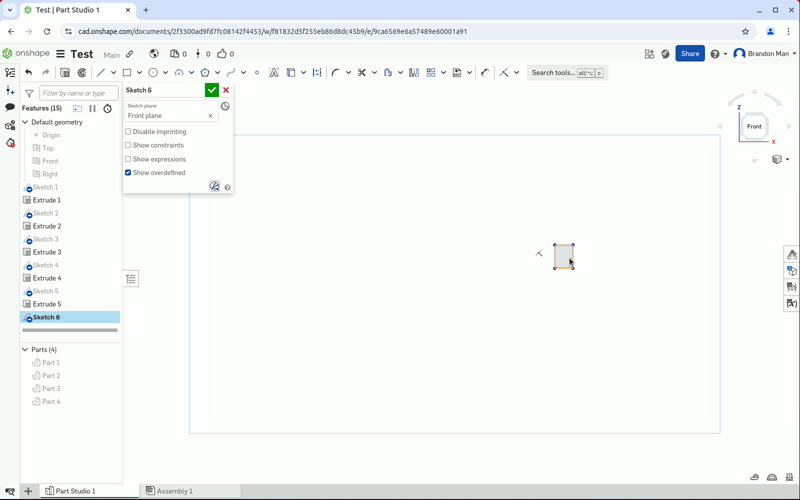
scroll(6)
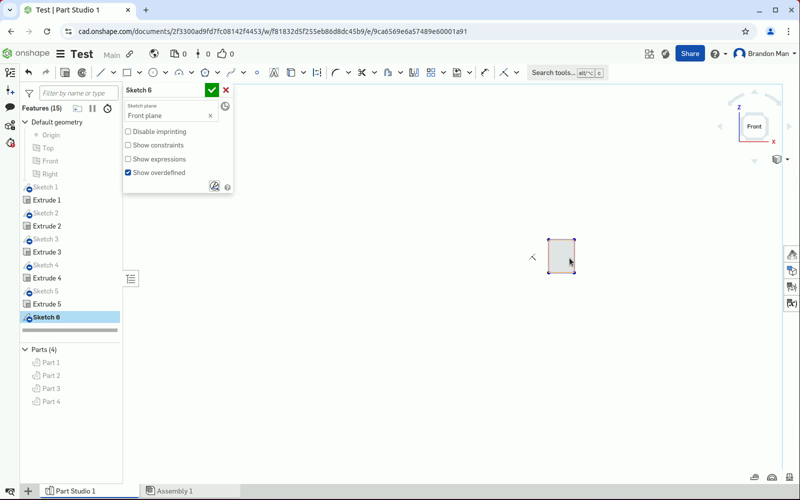
scroll(6)
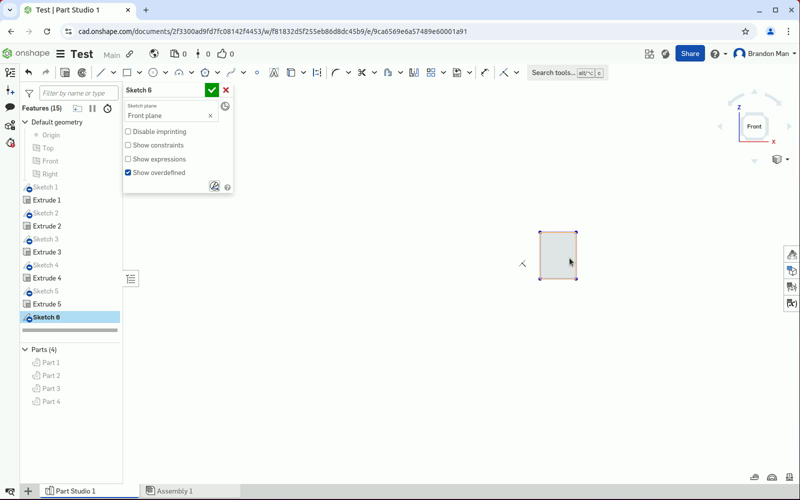
scroll(6)
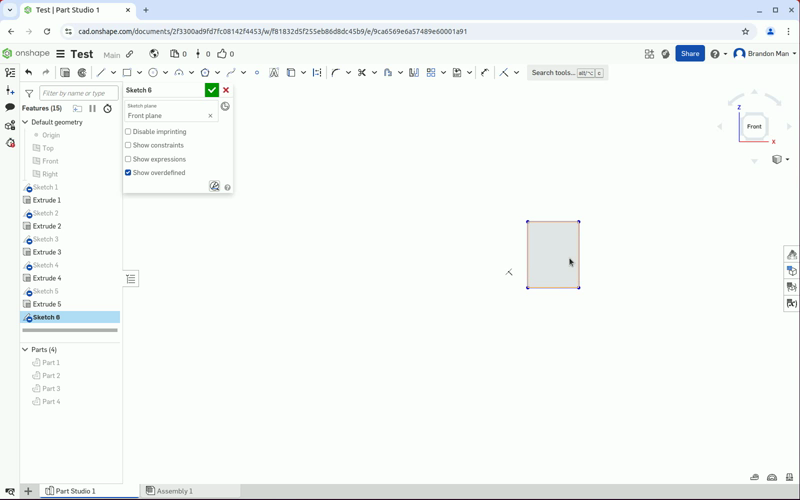
scroll(6)
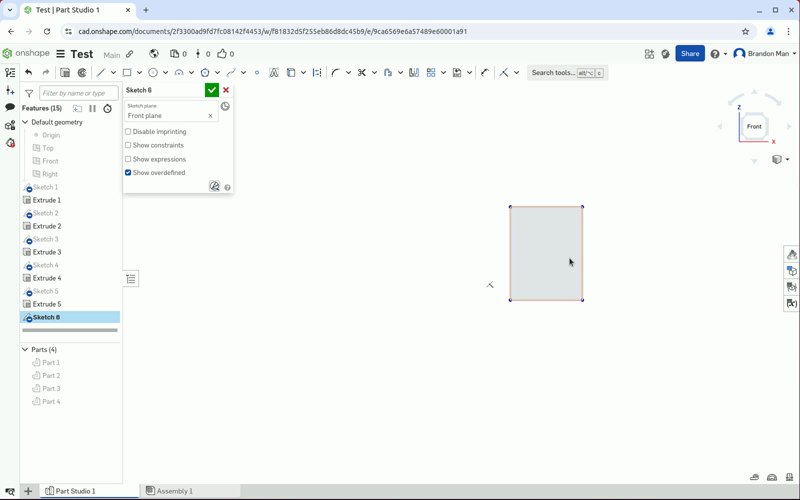
scroll(6)
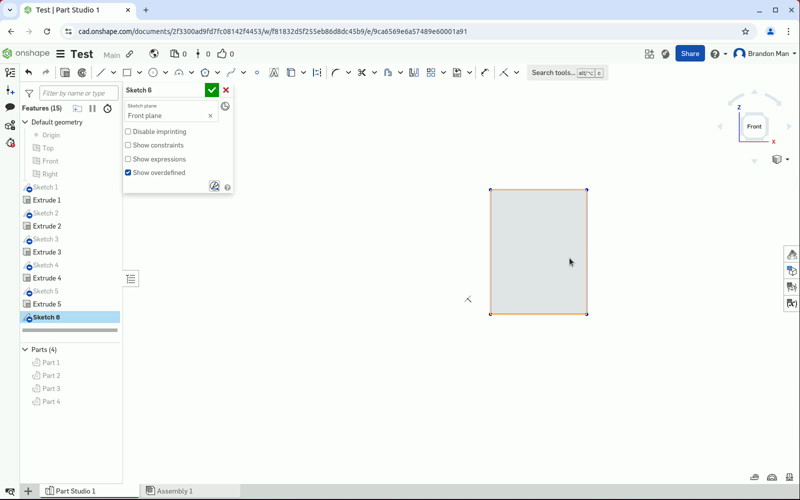
scroll(6)
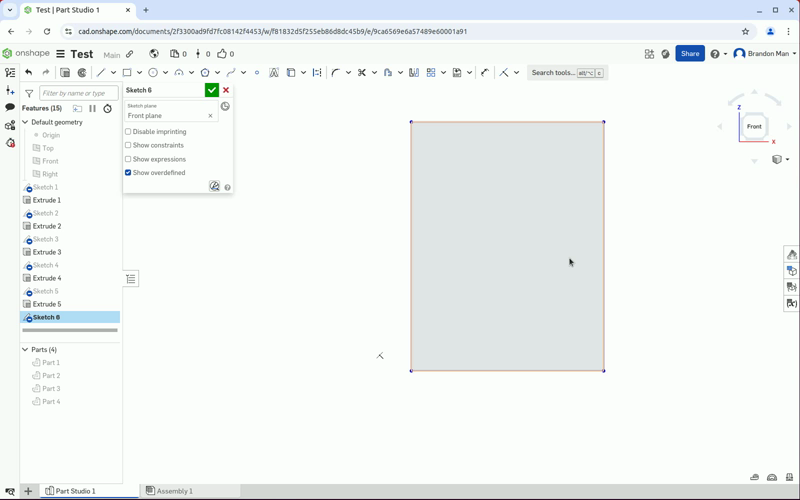
click(569, 257)
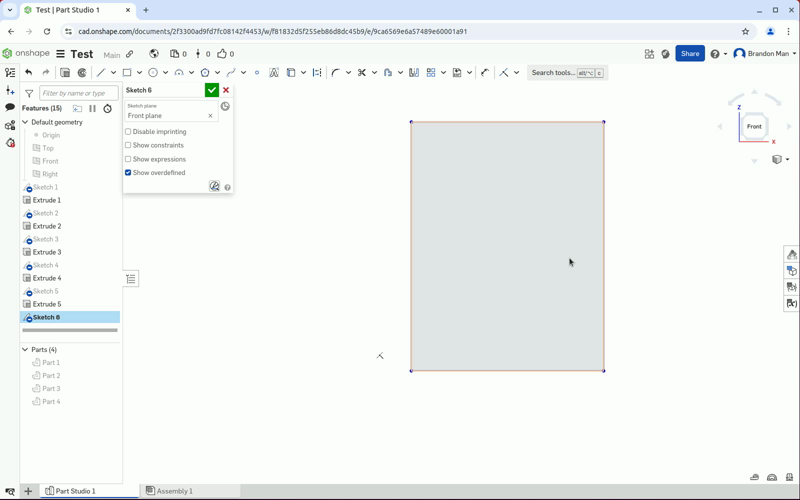
scroll(-6)
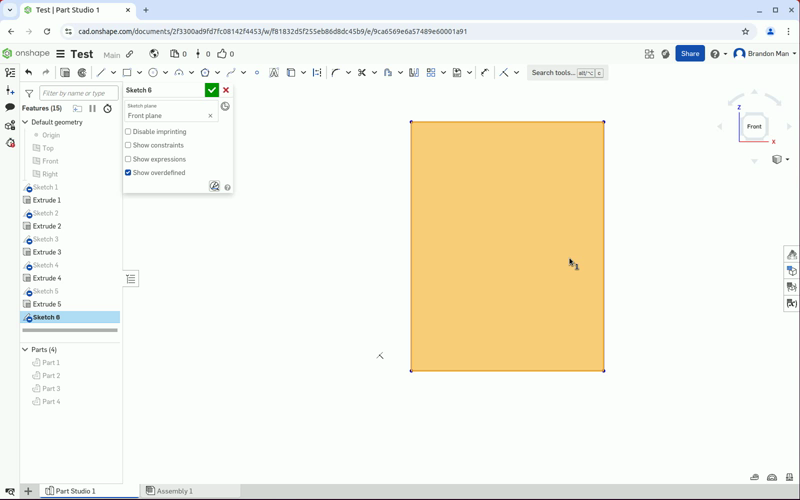
scroll(-6)
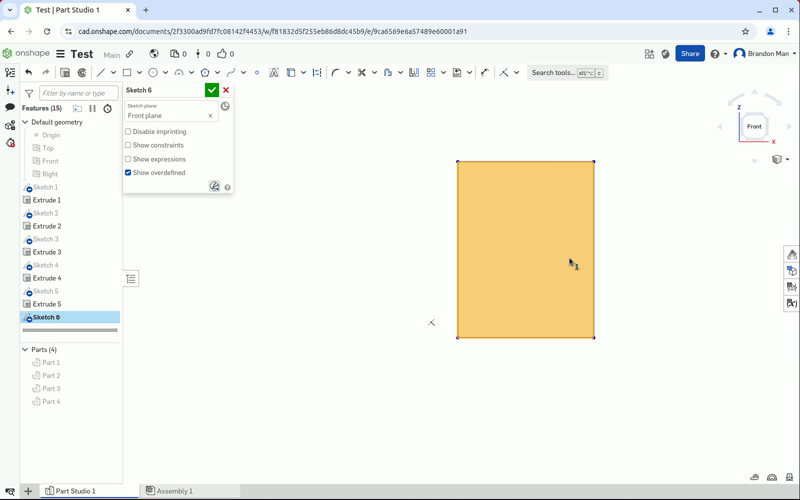
scroll(-6)
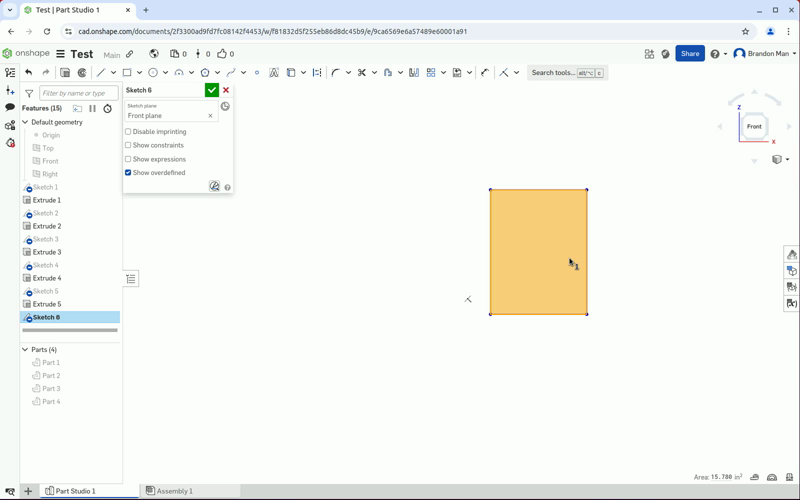
scroll(-6)
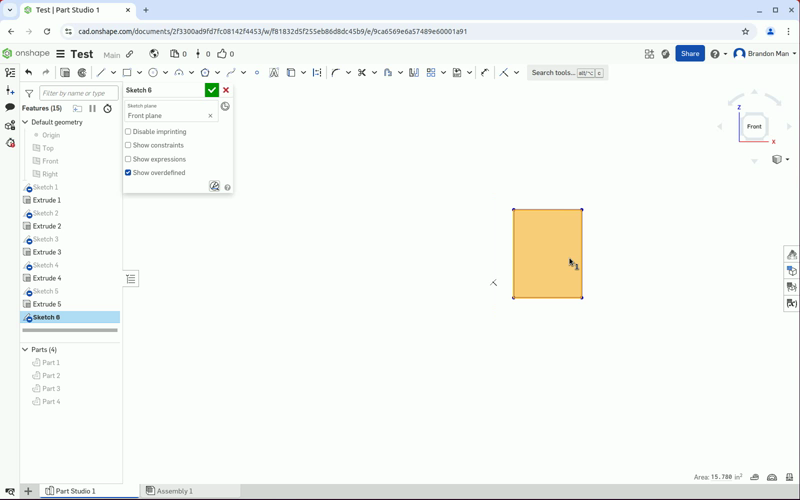
scroll(-6)
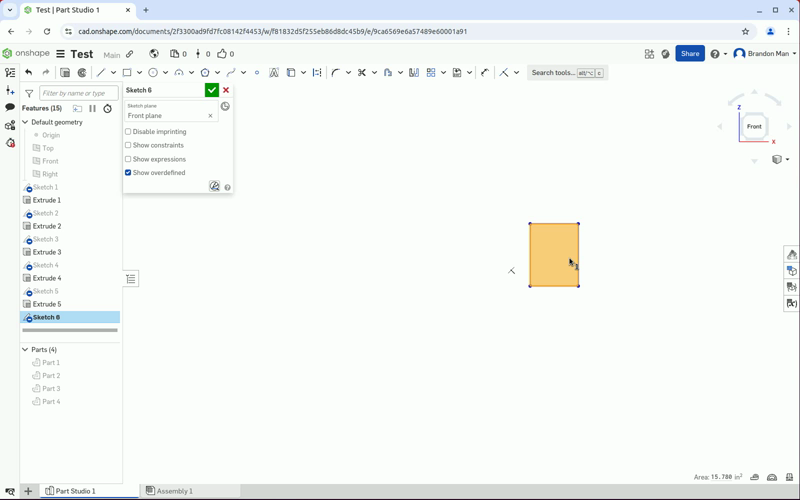
scroll(-6)
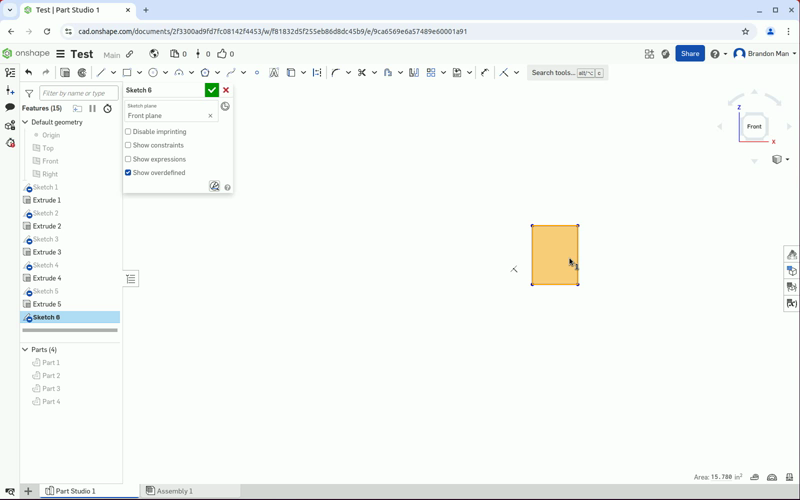
scroll(-6)
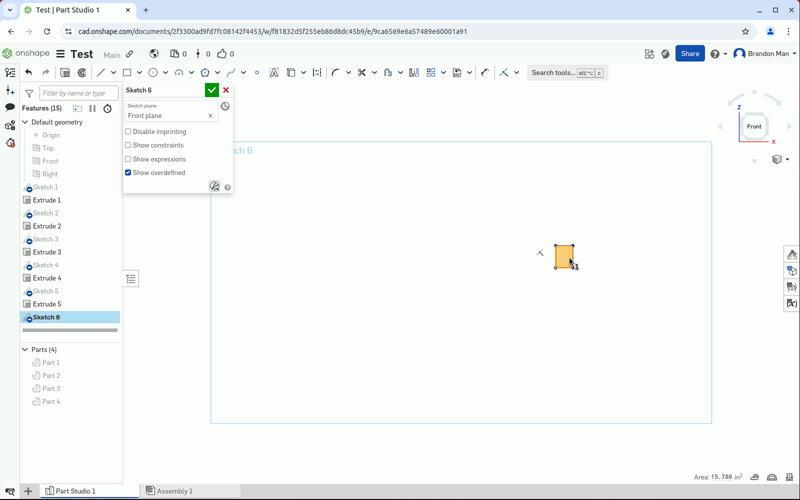
mouse_move(73, 352)
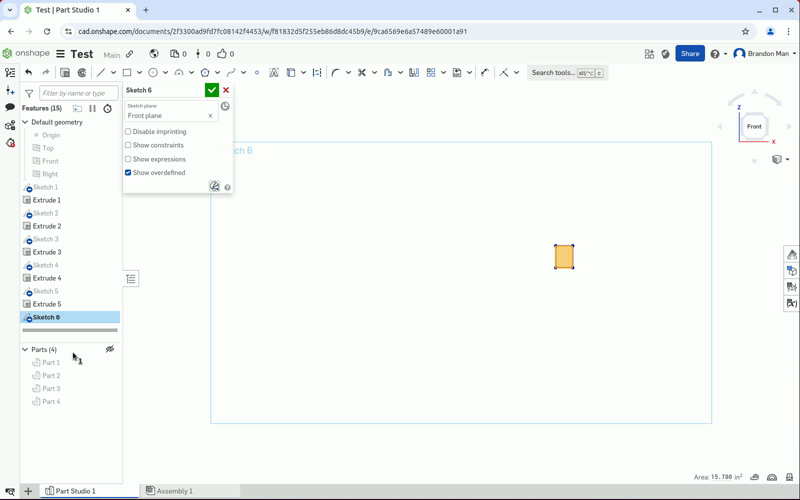
key(shift+y)
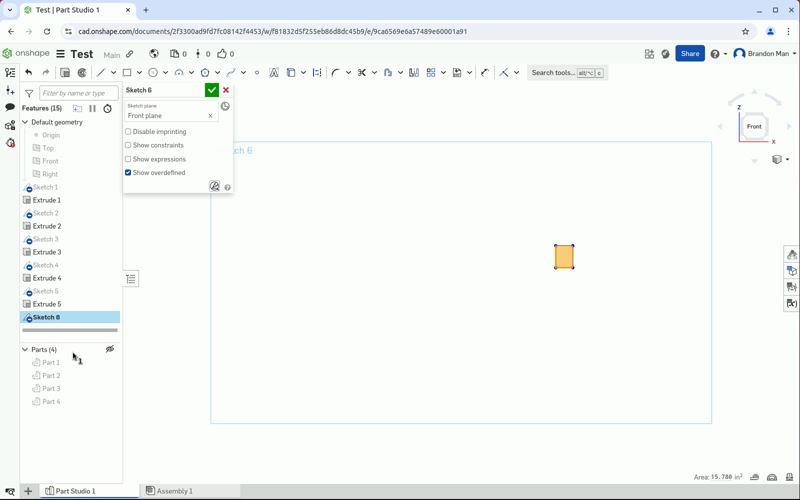
key(shift+e)
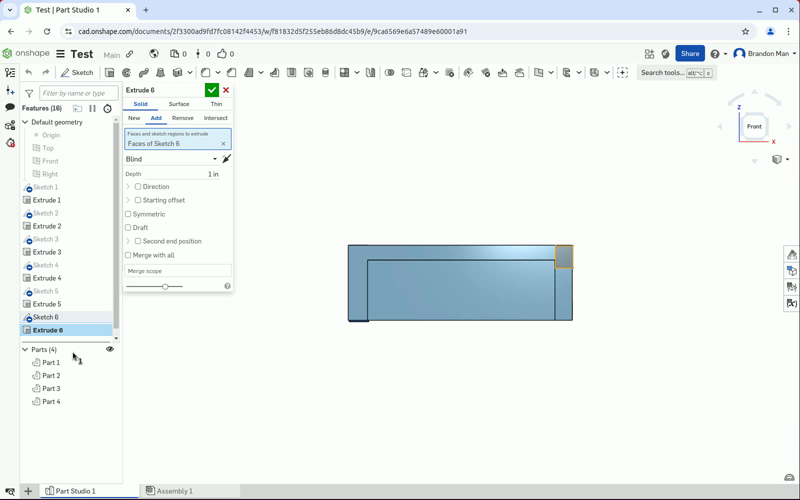
mouse_move(143, 106)
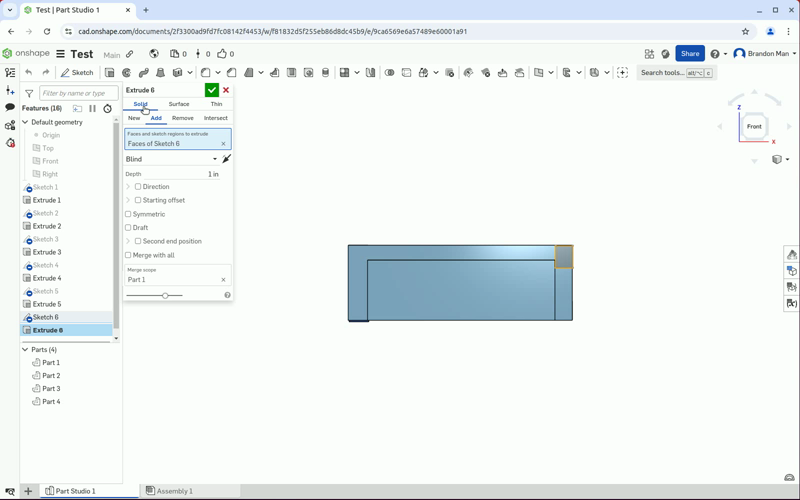
click(143, 106)
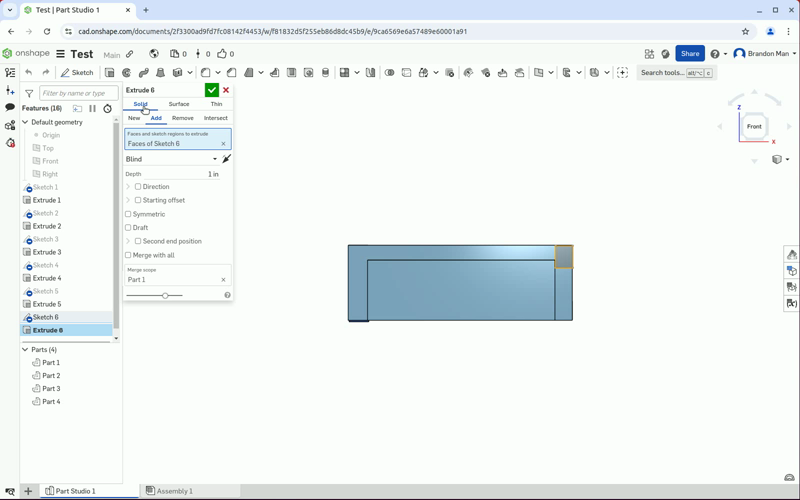
mouse_move(137, 120)
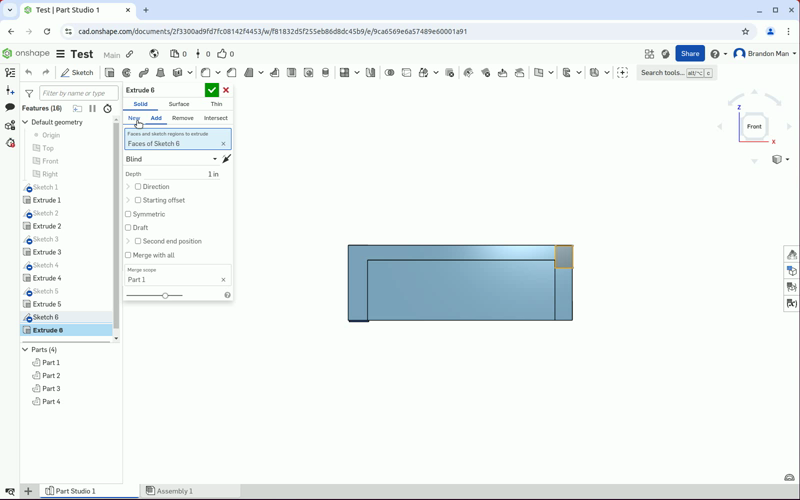
click(137, 120)
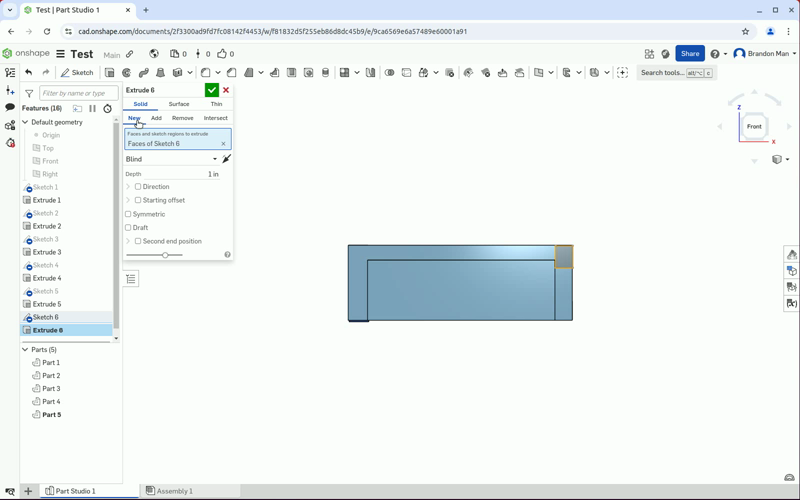
key(tab, 4)
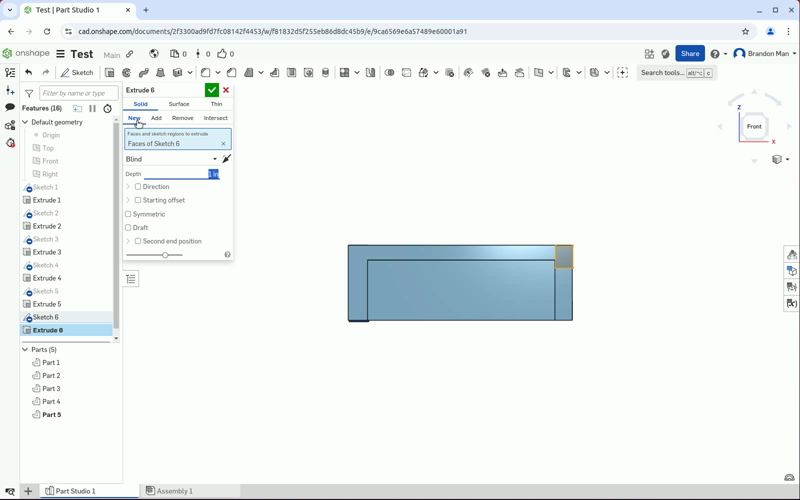
text(-7.703)
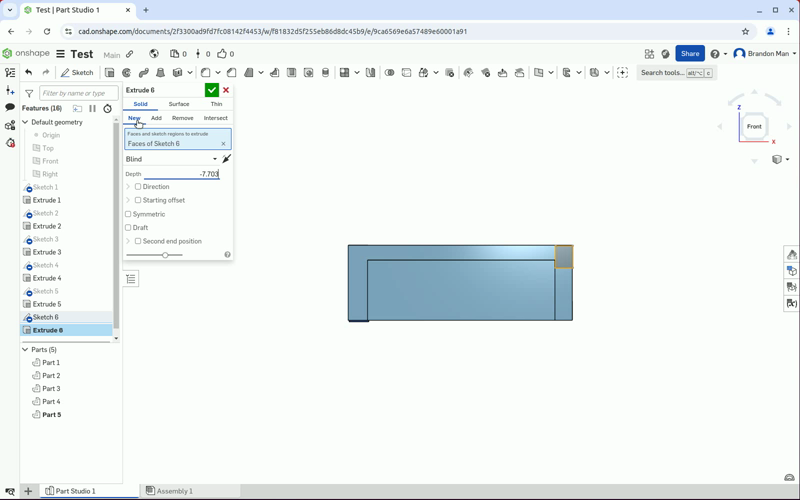
key(enter)
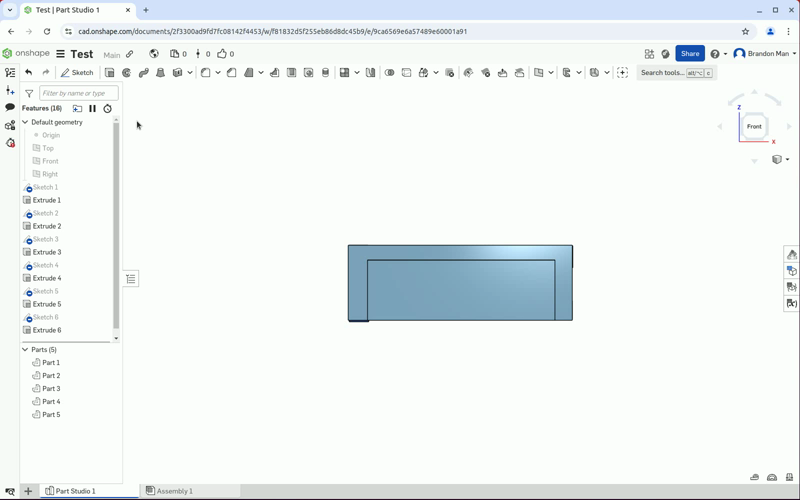
key(shift+h)
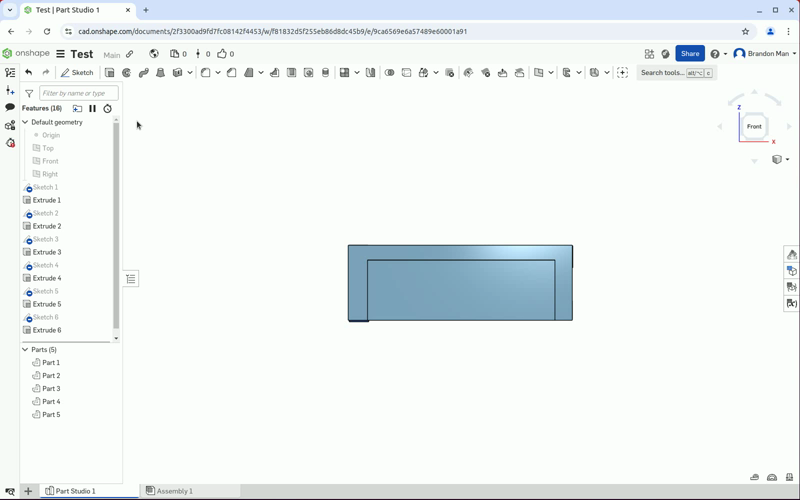
key(shift+h)
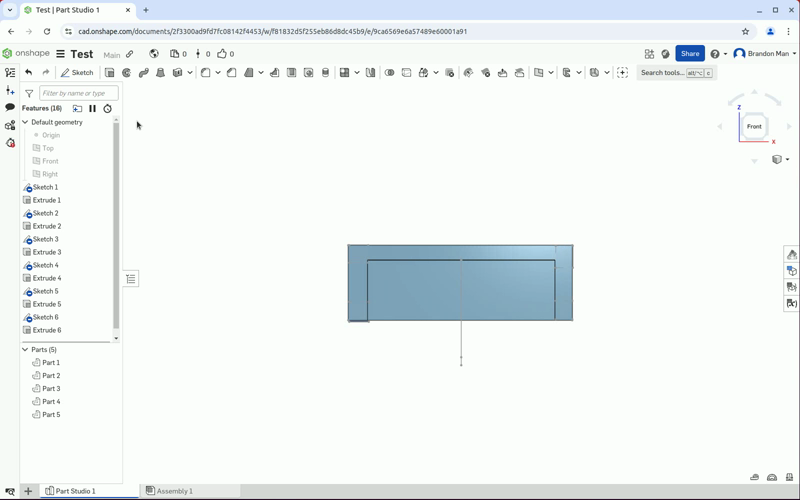
key(shift+7)
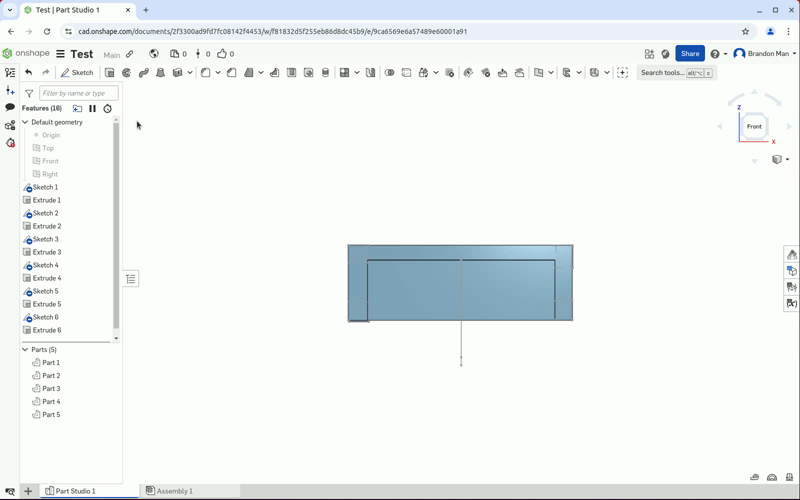
key(left, 2)
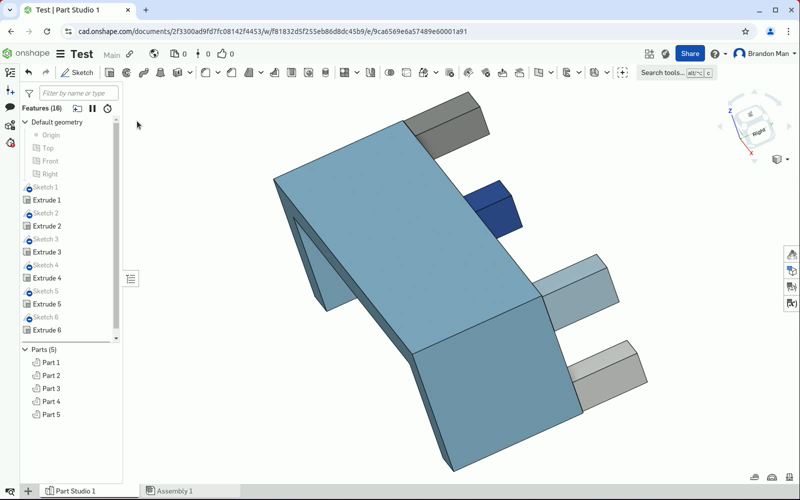
key(down, 2)
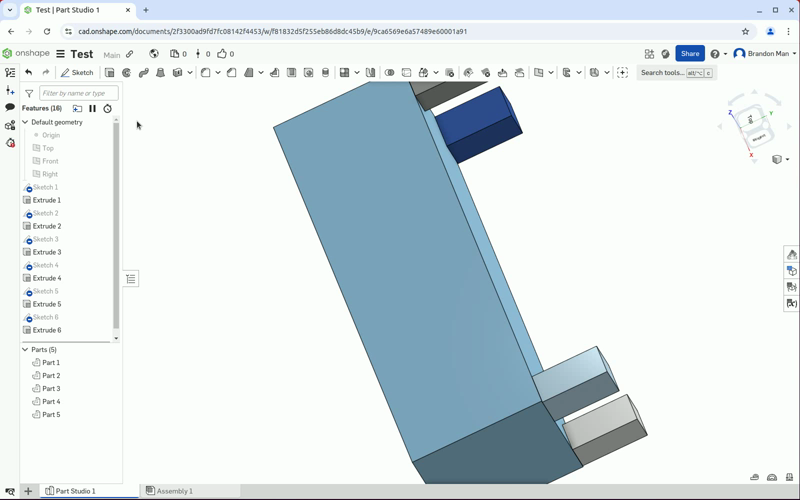
key(up, 2)
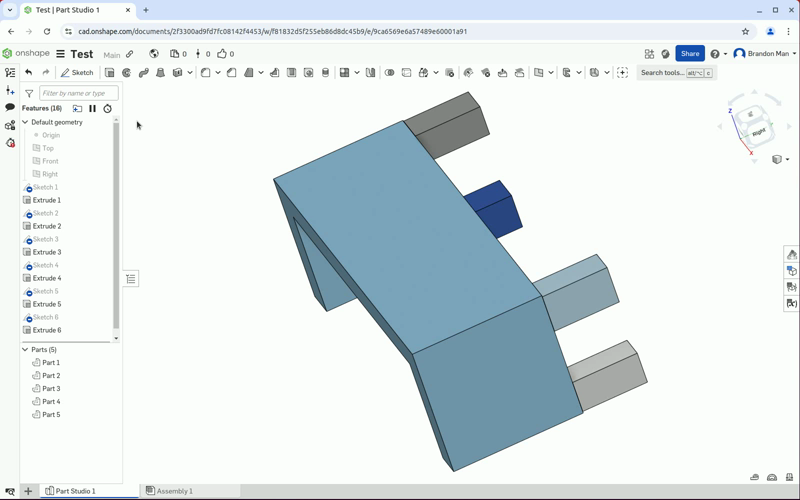
key(right, 2)
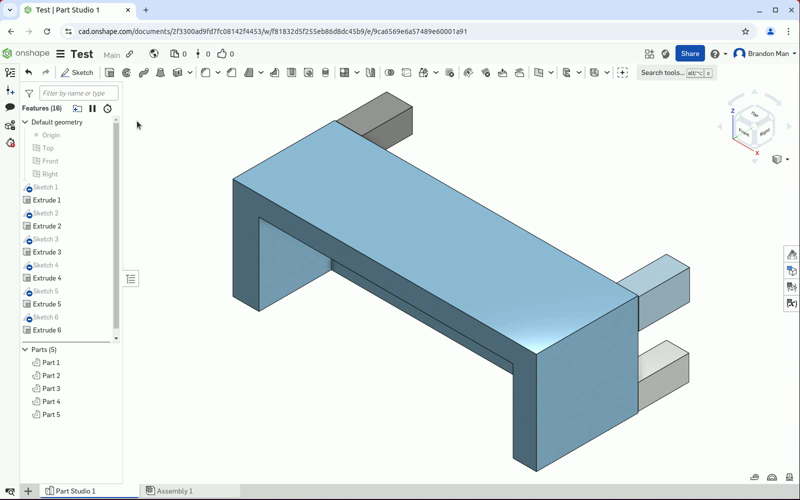
mouse_move(69, 189)
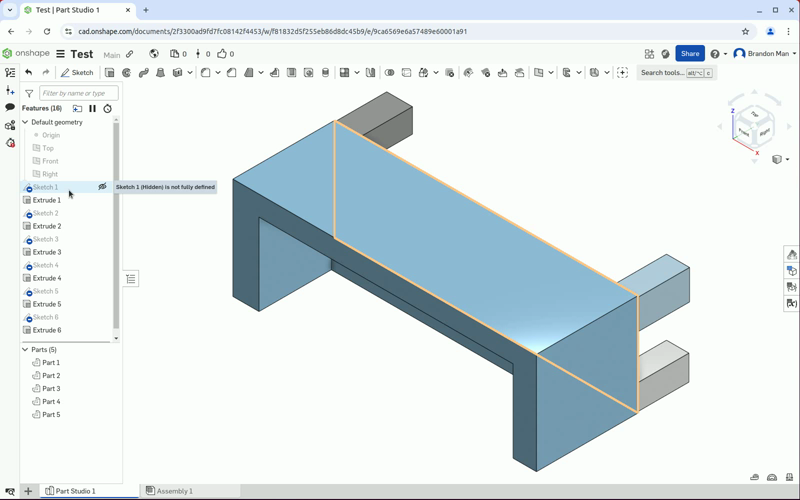
click(69, 189)